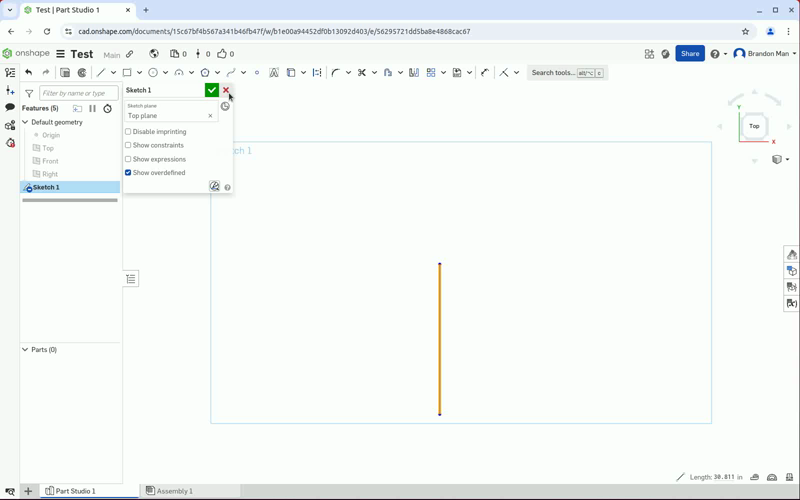
key(shift+h)
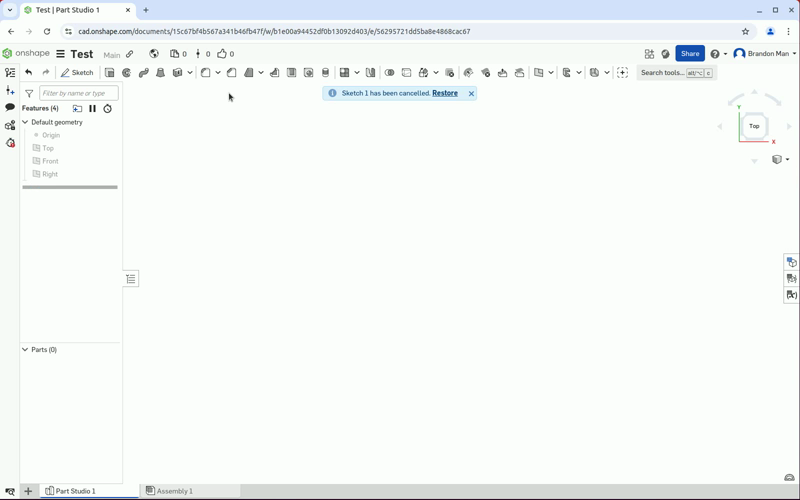
mouse_move(73, 352)
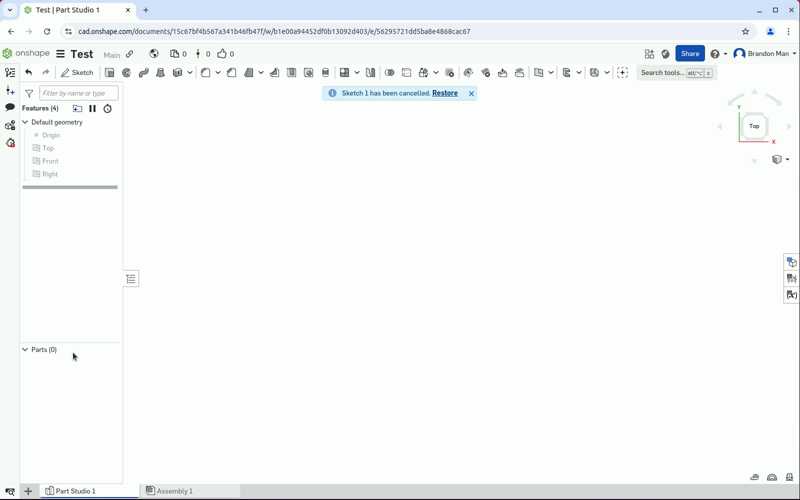
key(y)
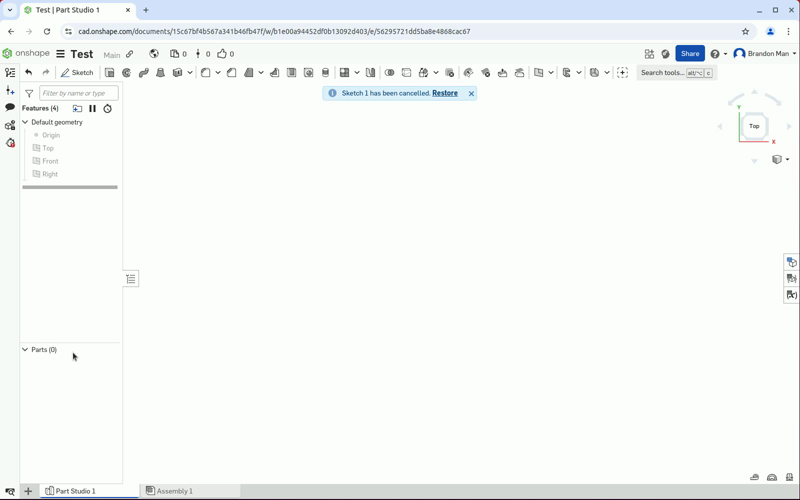
key(shift+p)
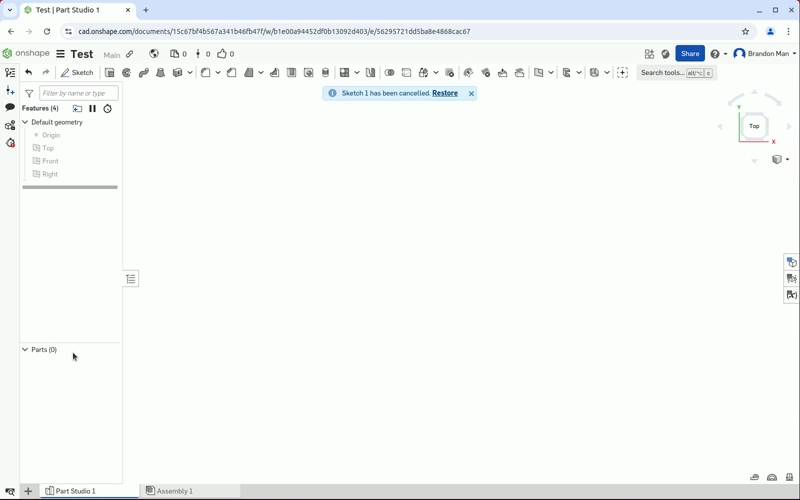
key(space)
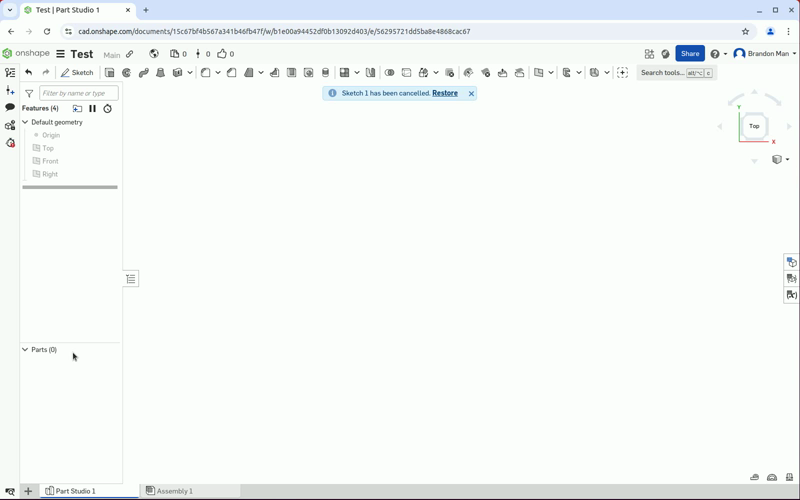
key_down(shift)
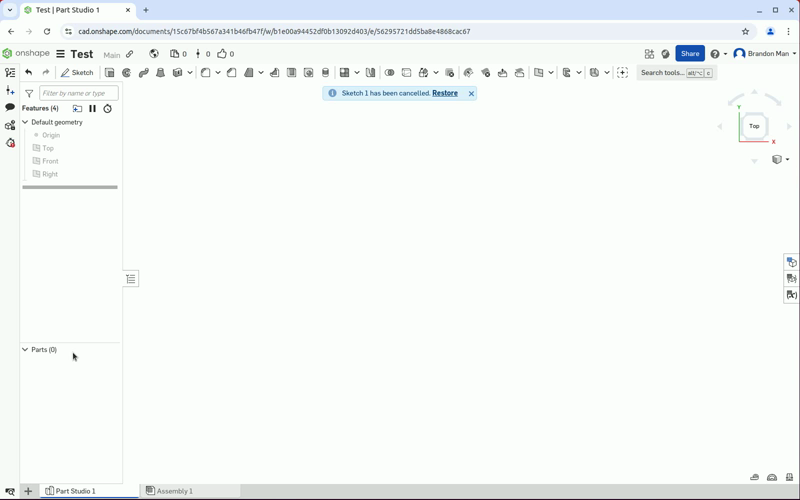
key(up)
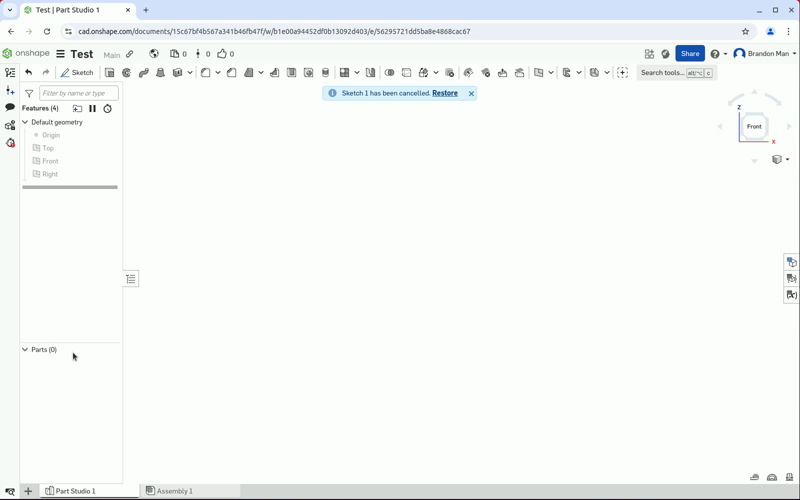
key_up(shift)
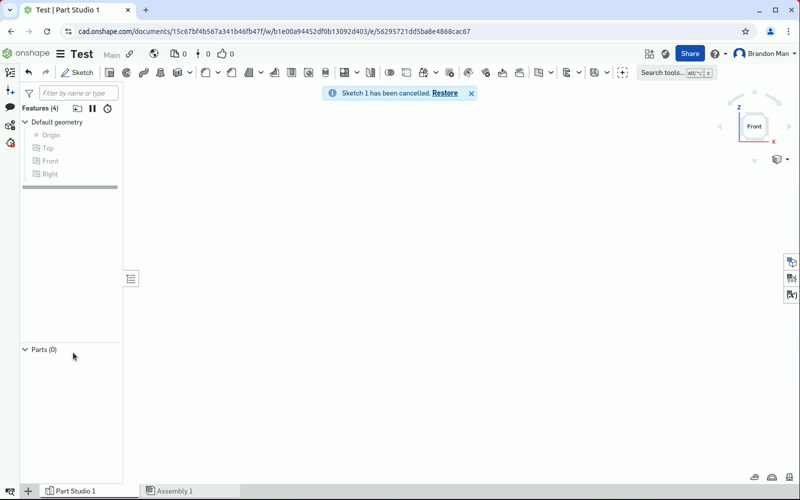
mouse_move(73, 352)
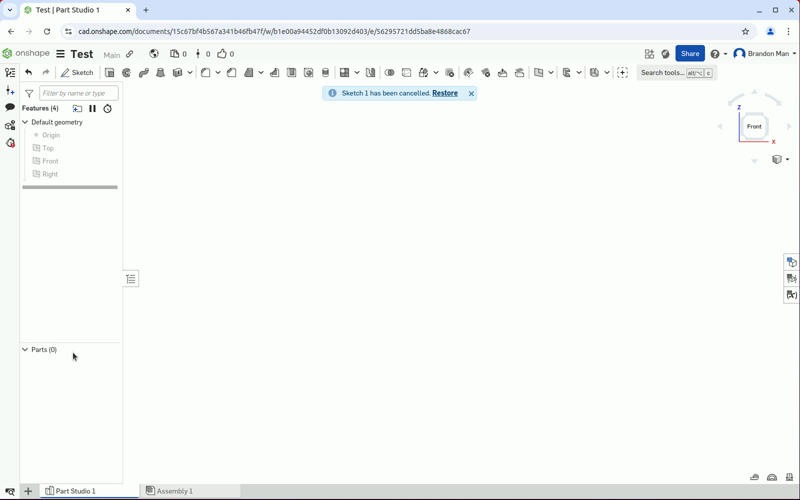
key(shift+y)
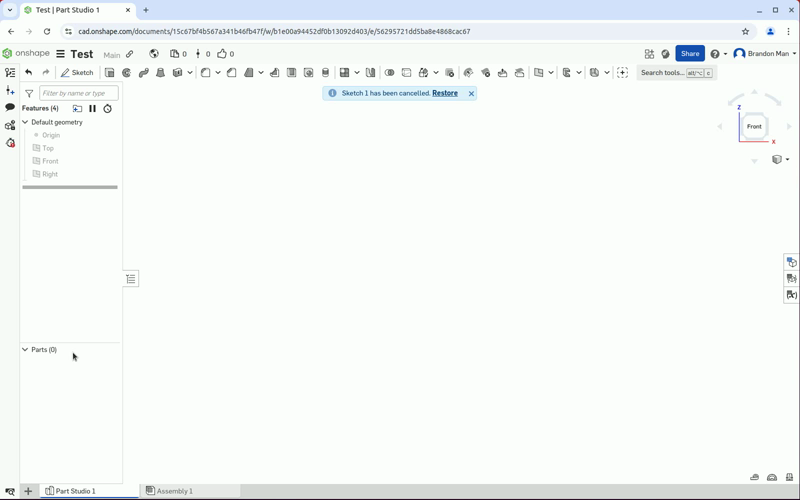
key(shift+s)
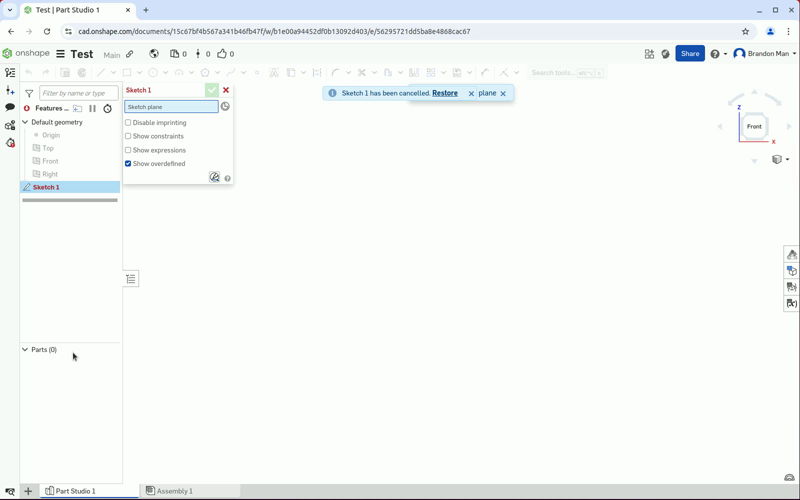
mouse_move(73, 163)
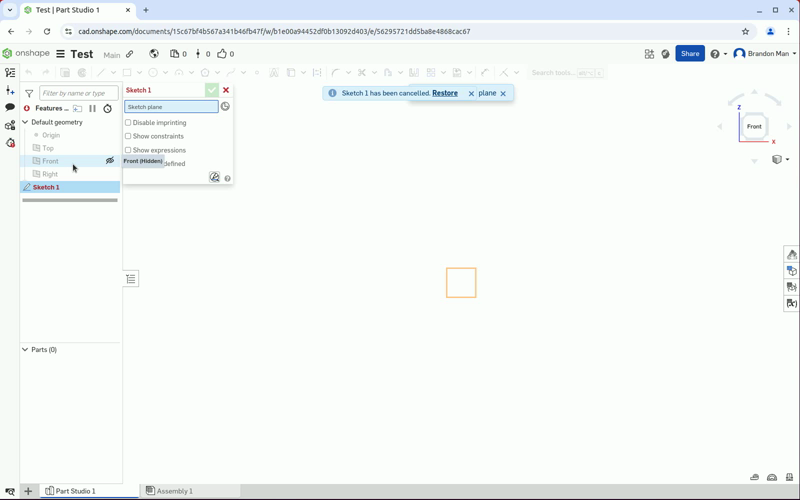
click(73, 163)
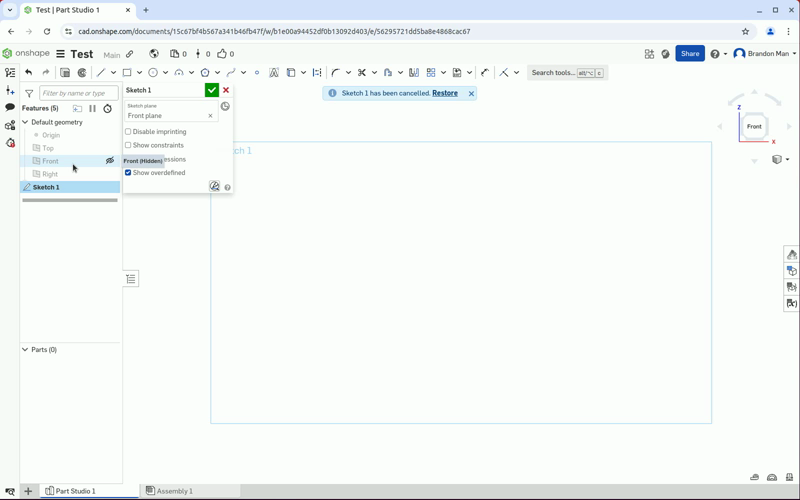
mouse_move(73, 352)
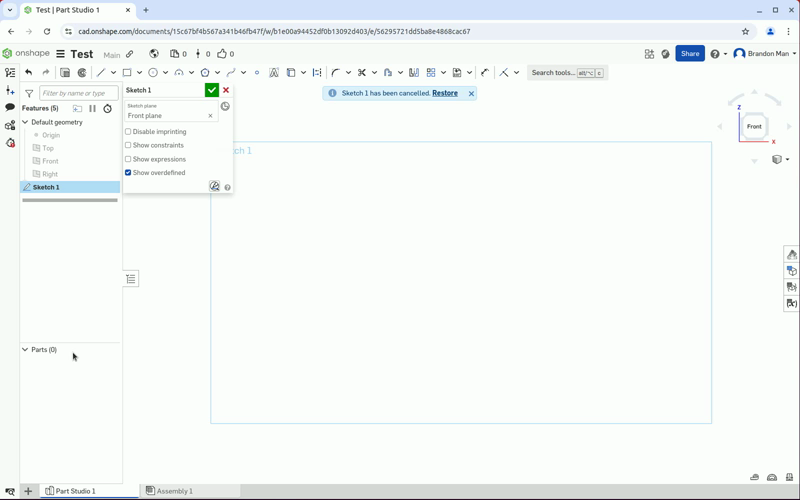
key(y)
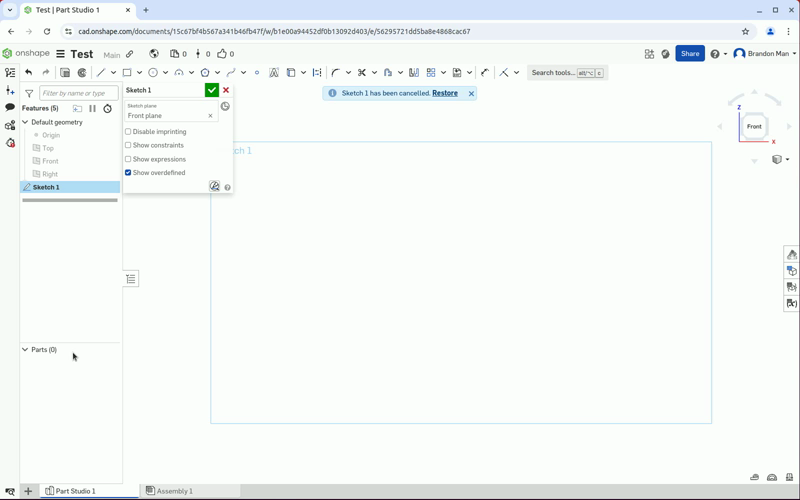
key(l)
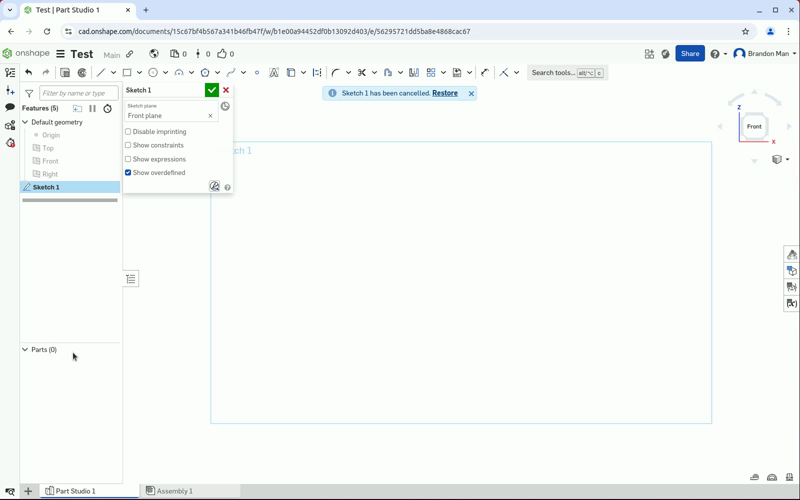
key_down(shift)
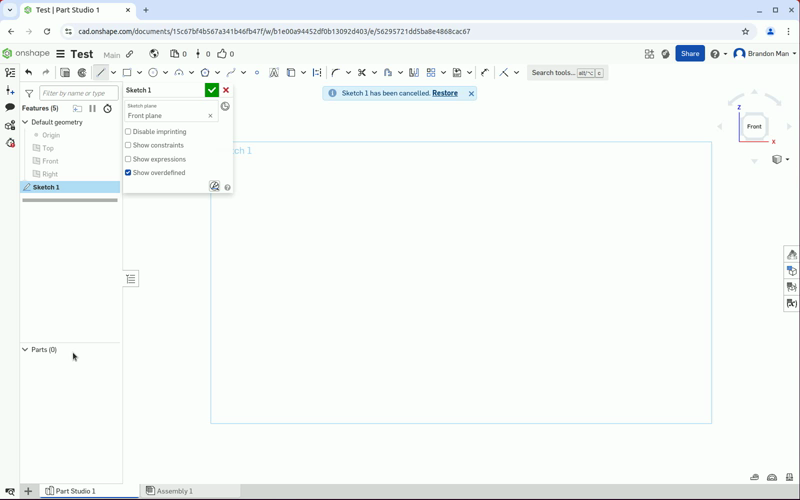
mouse_move(348, 282)
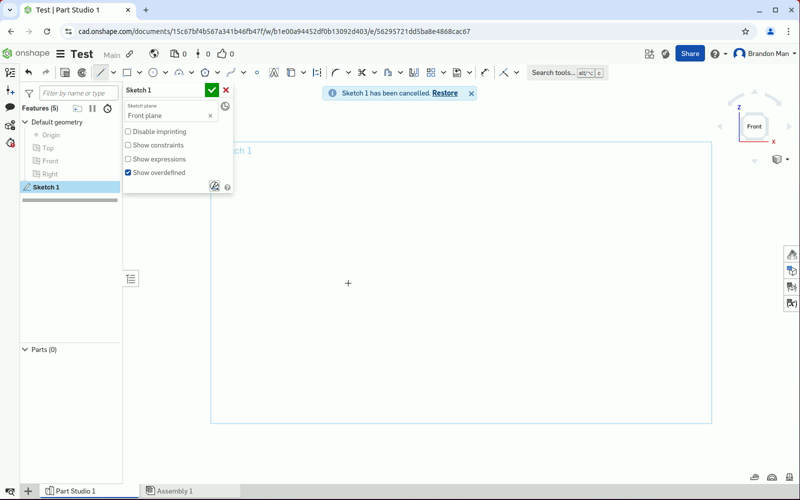
click(348, 282)
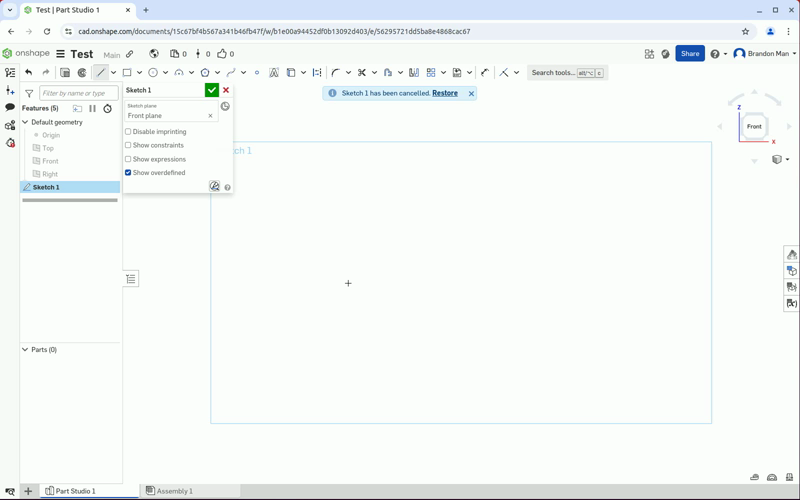
key_up(shift)
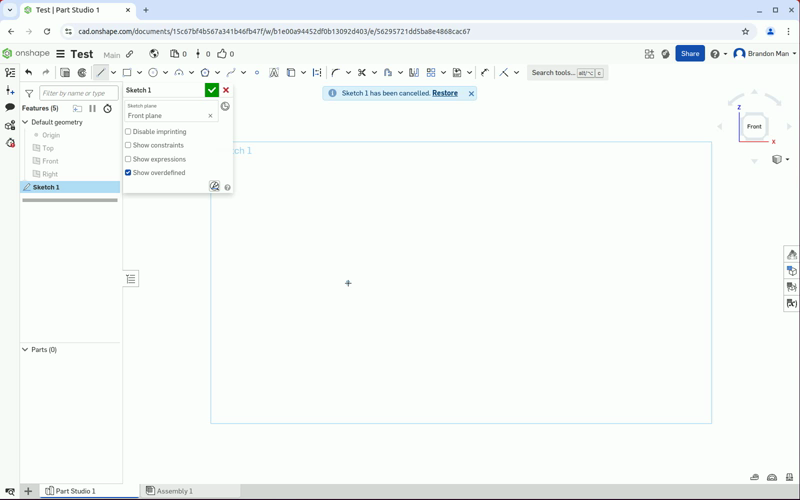
key_down(shift)
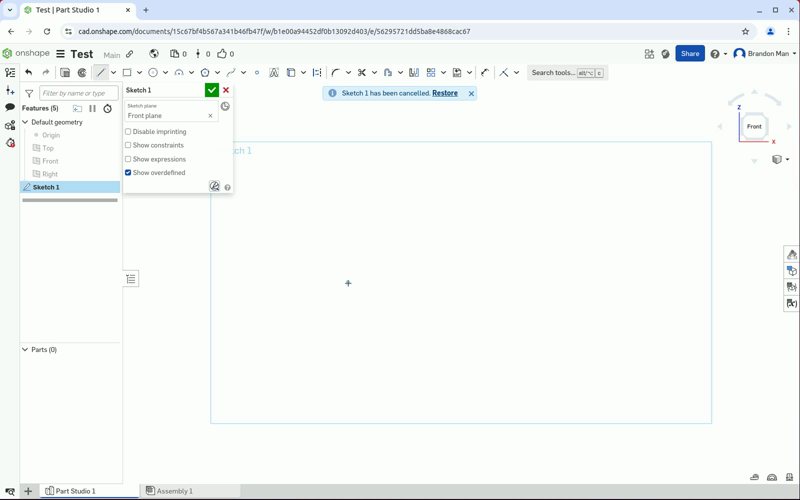
mouse_move(378, 282)
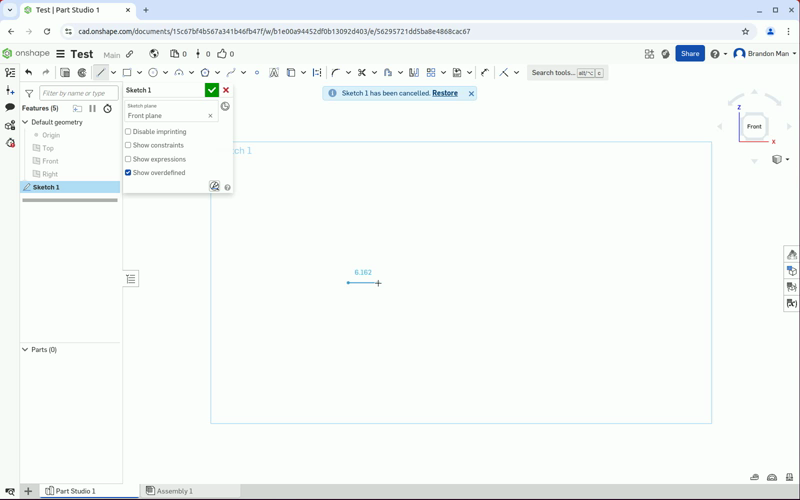
mouse_move(355, 282)
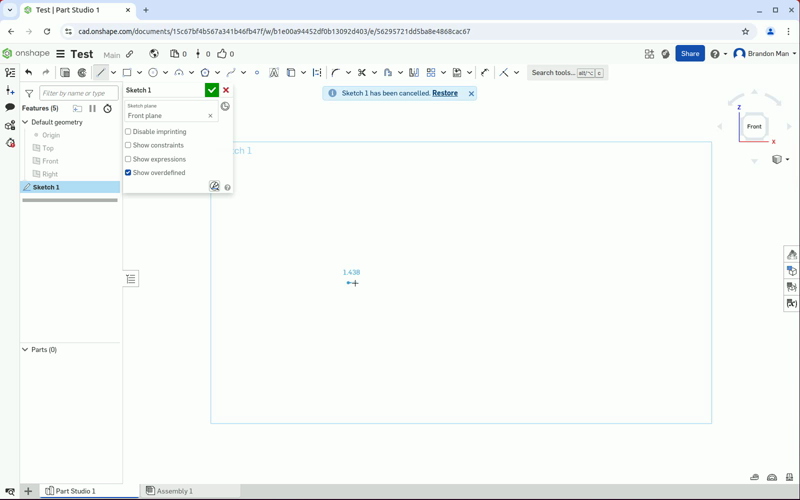
scroll(6)
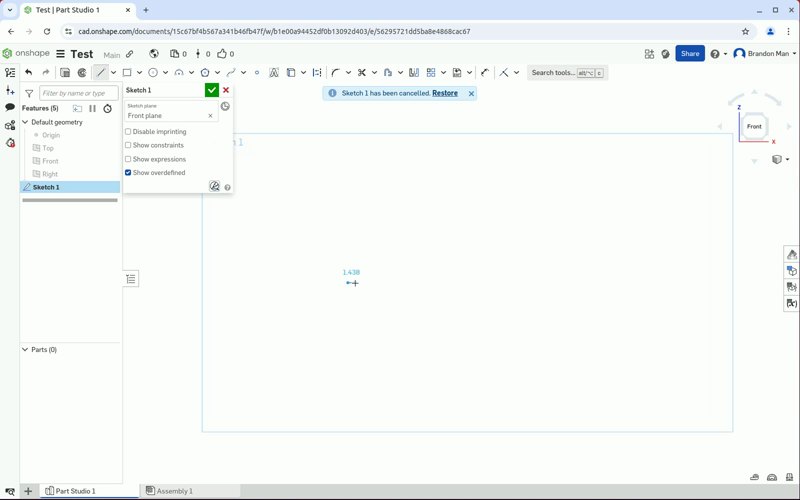
scroll(6)
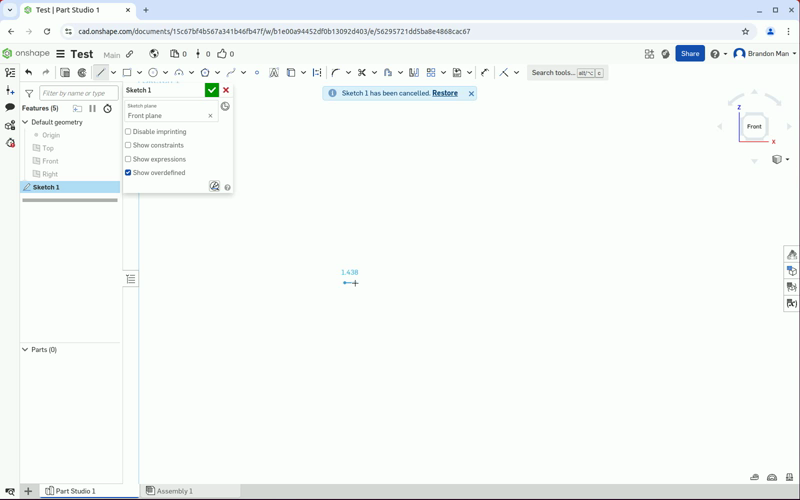
scroll(6)
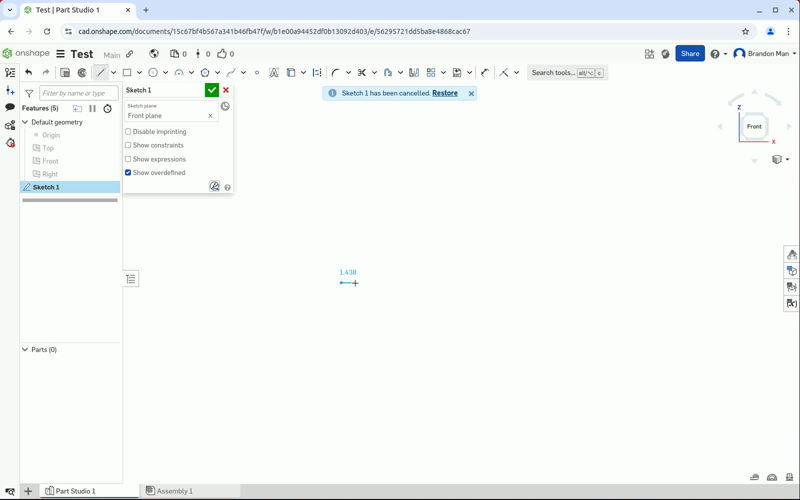
scroll(6)
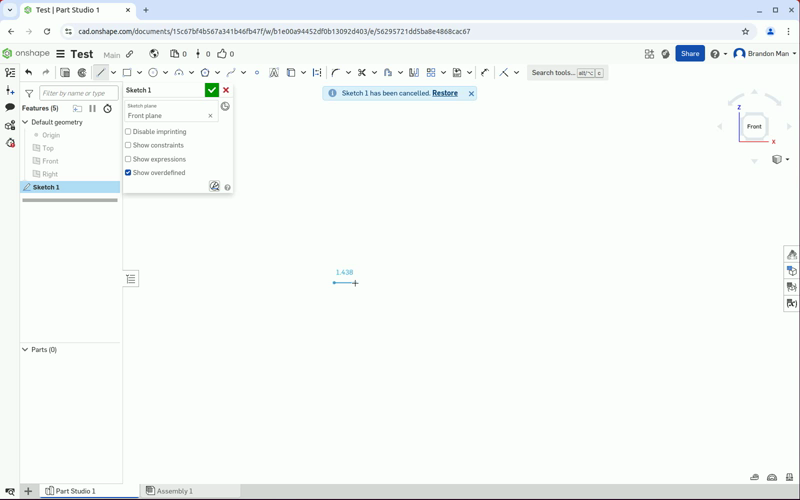
scroll(6)
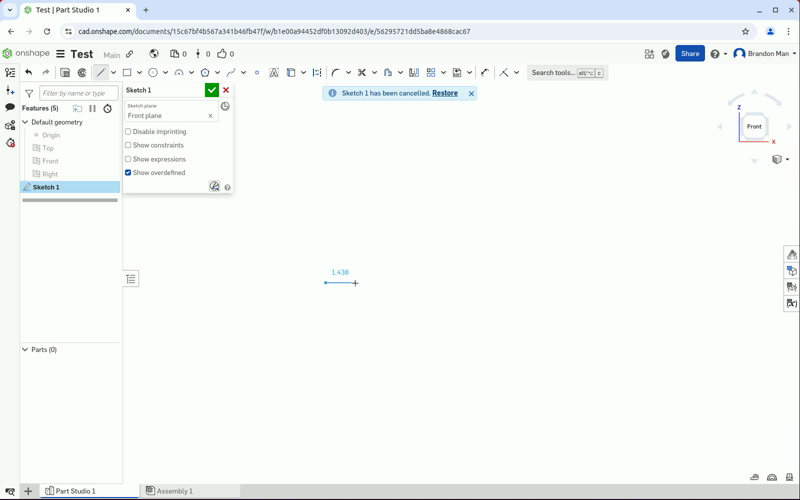
scroll(6)
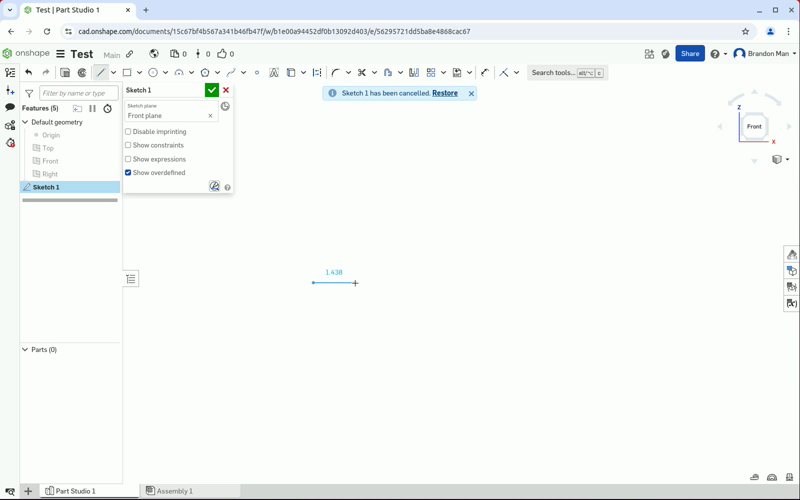
scroll(6)
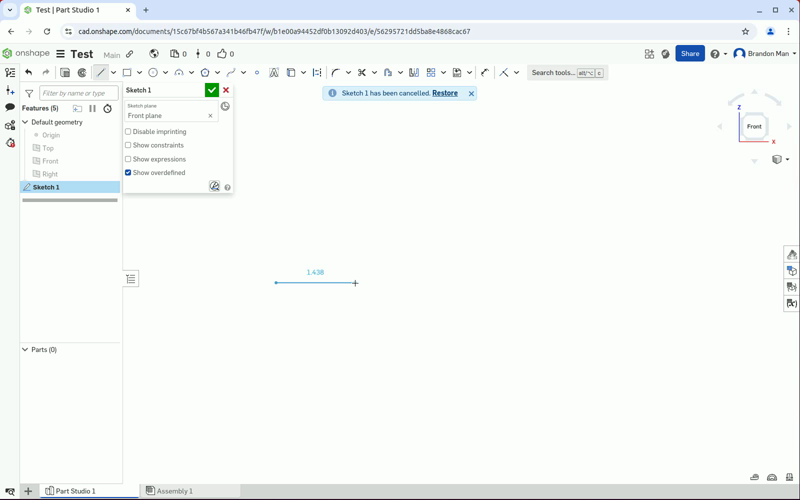
click(355, 282)
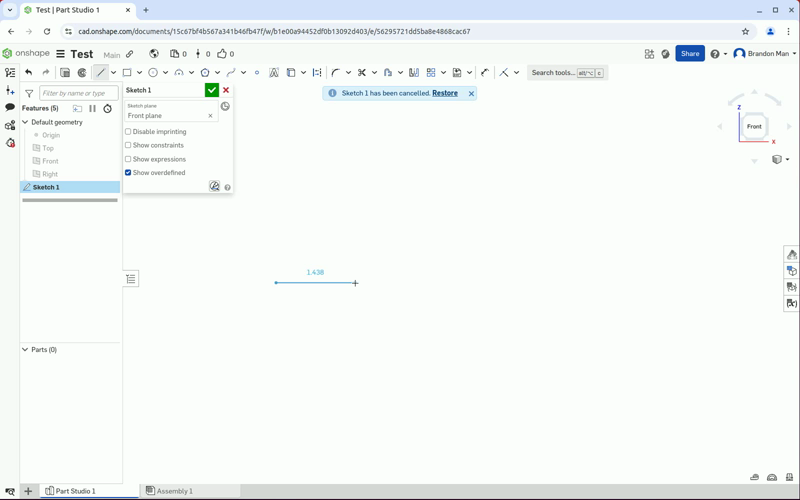
scroll(-6)
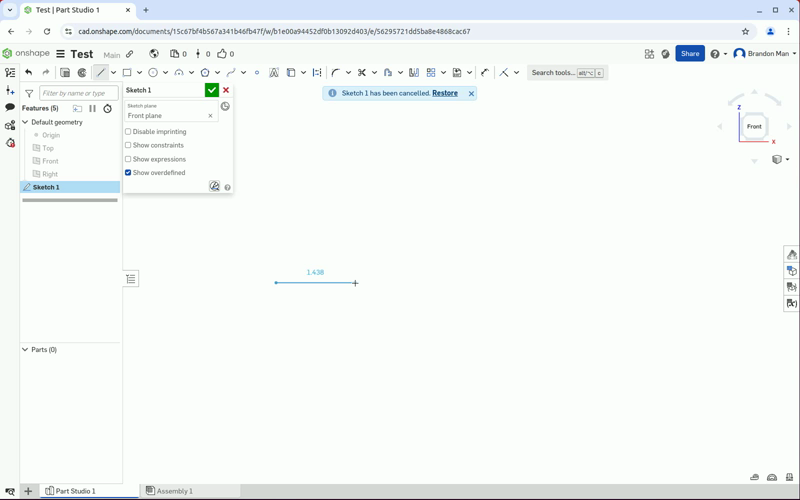
scroll(-6)
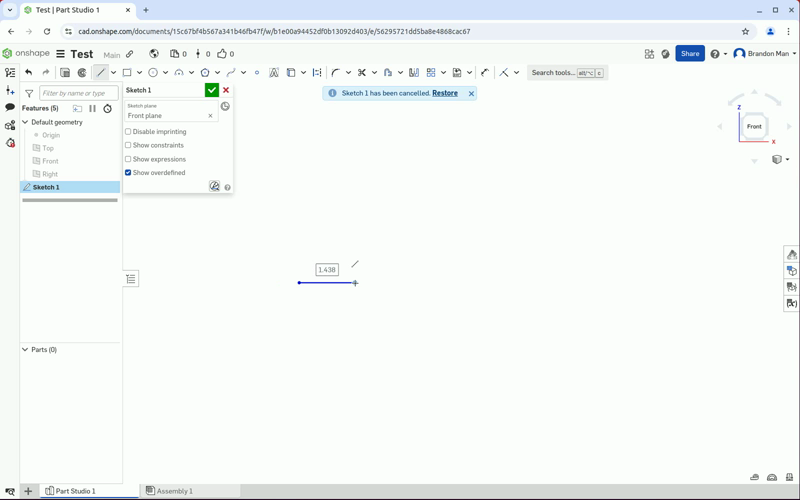
scroll(-6)
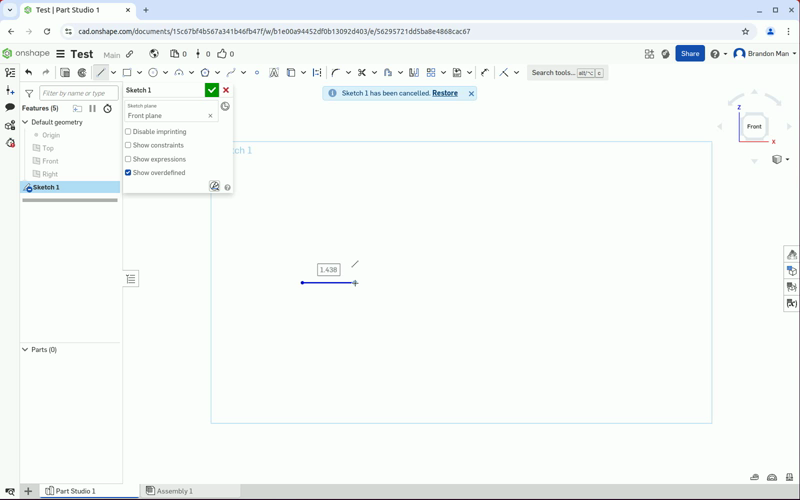
scroll(-6)
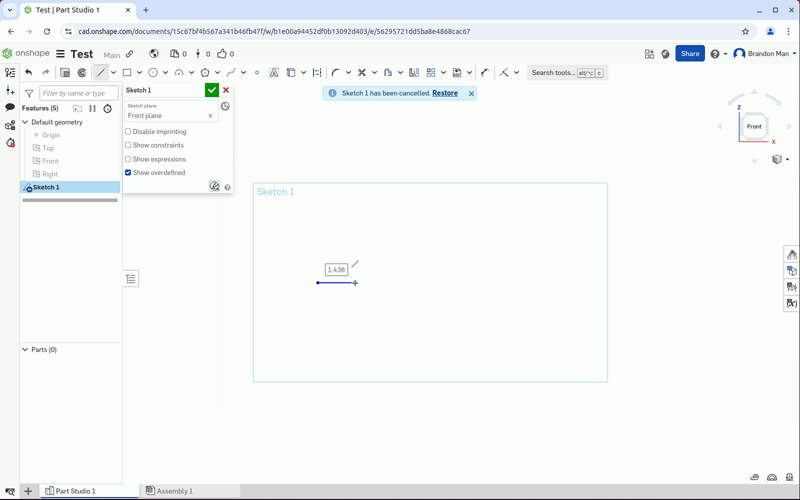
scroll(-6)
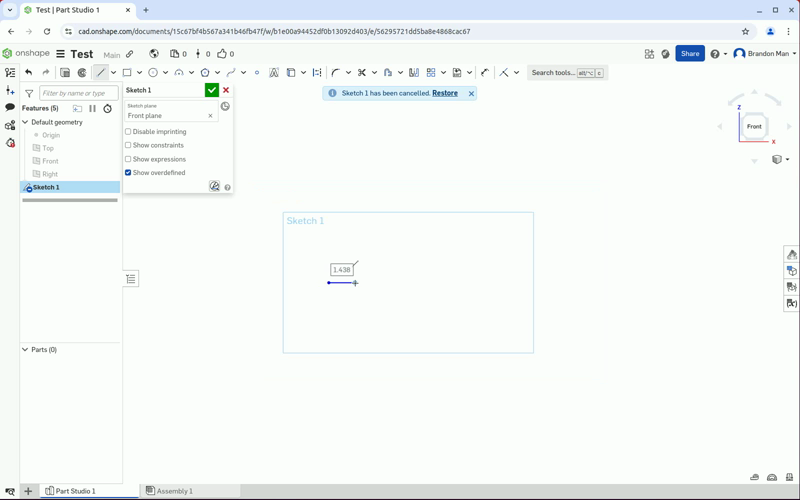
scroll(-6)
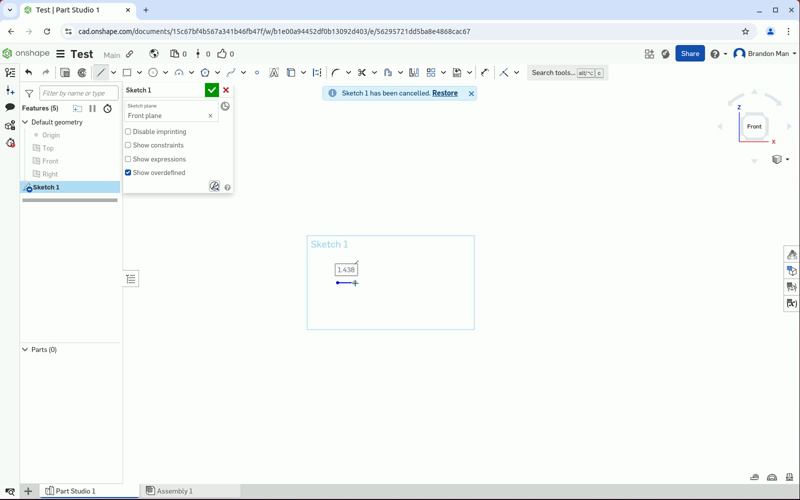
scroll(-6)
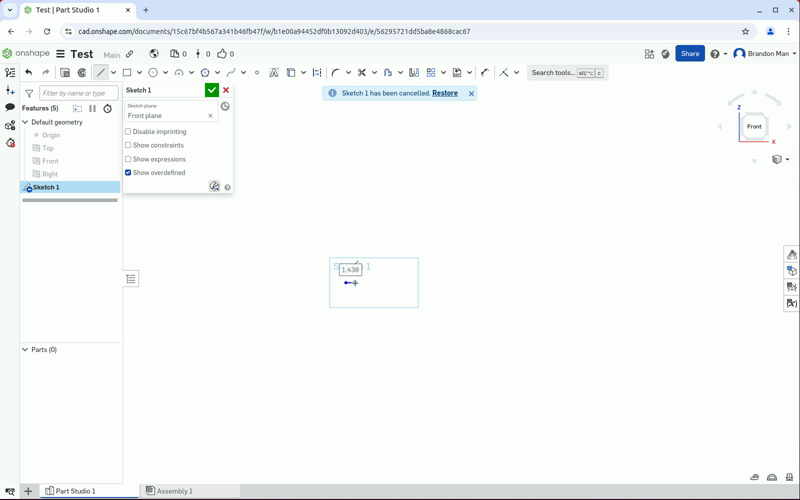
key_up(shift)
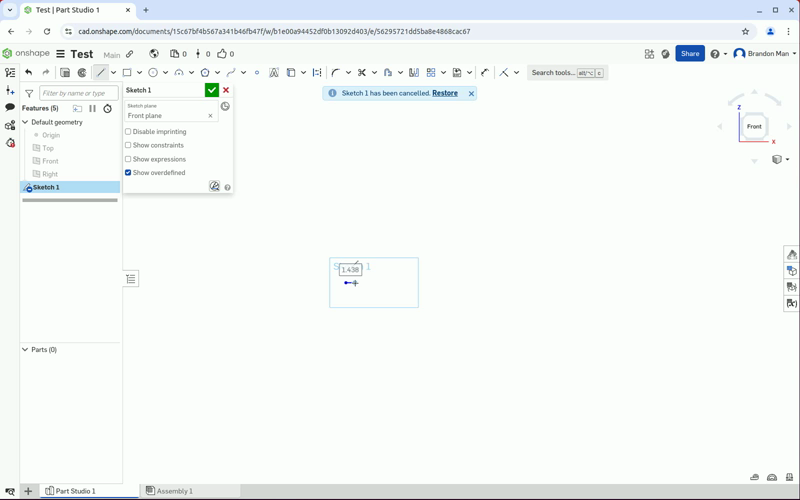
key(esc)
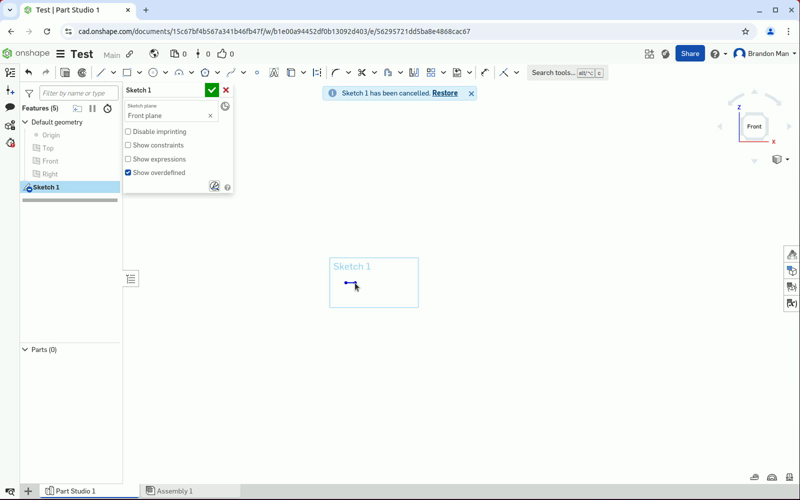
key(a)
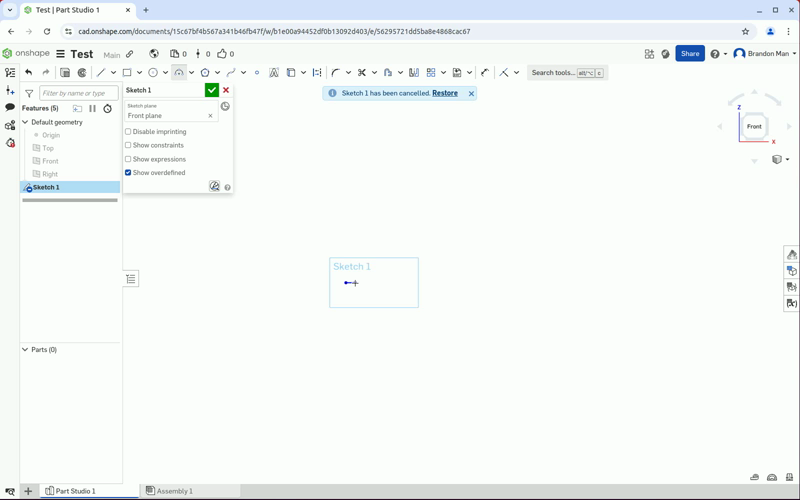
mouse_move(355, 282)
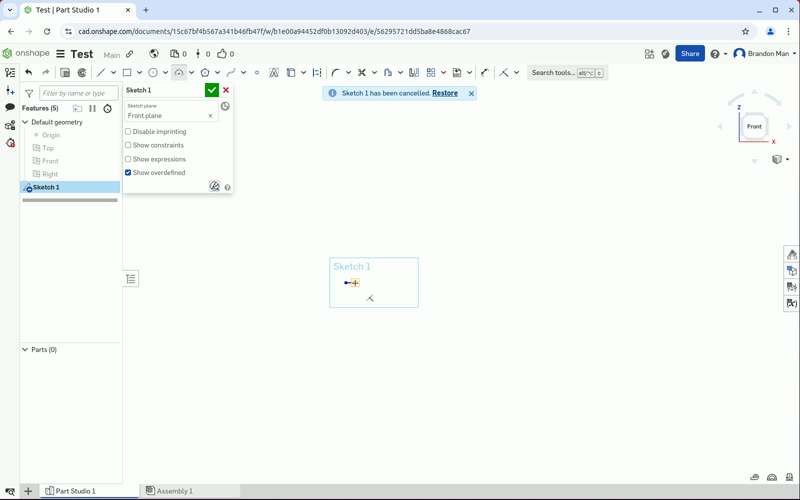
click(355, 282)
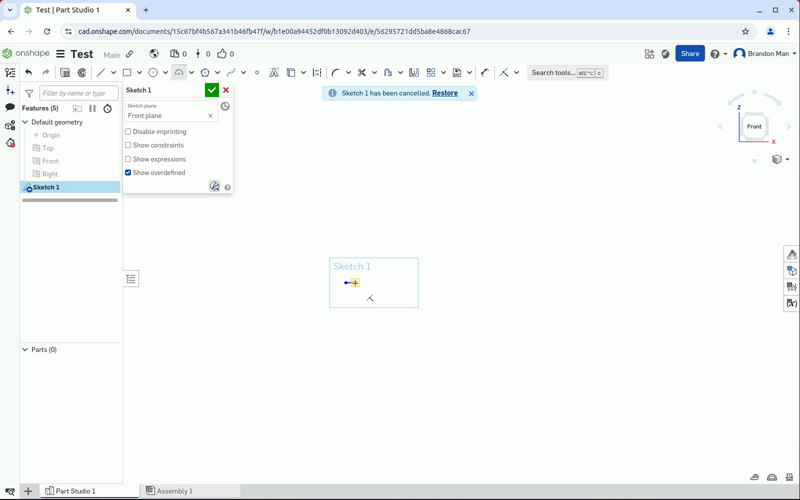
key_down(shift)
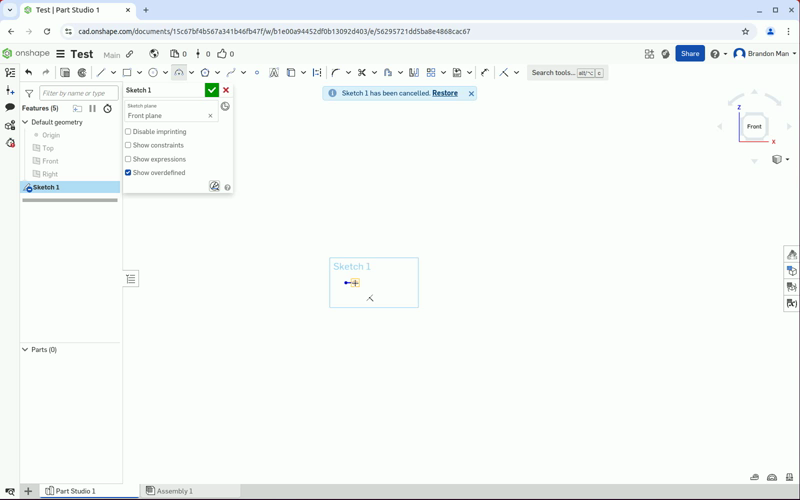
mouse_move(367, 282)
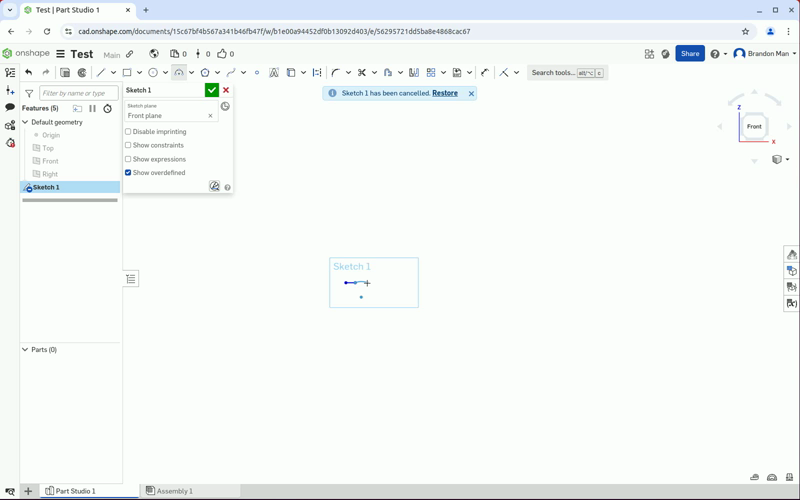
click(367, 282)
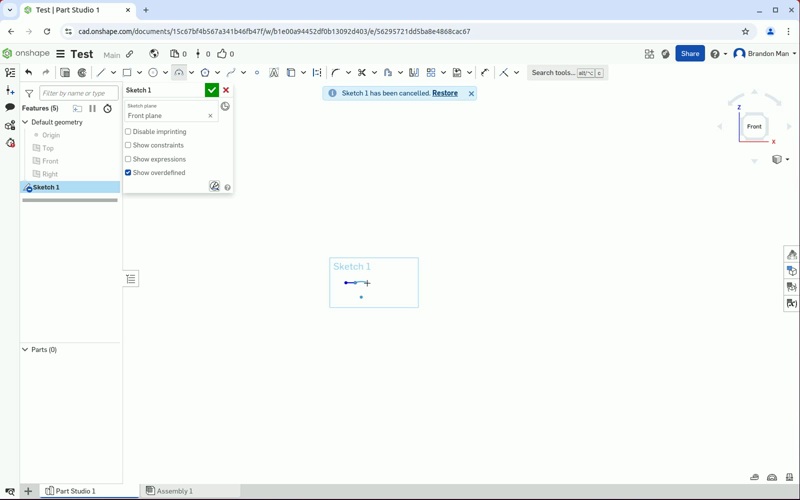
mouse_move(361, 276)
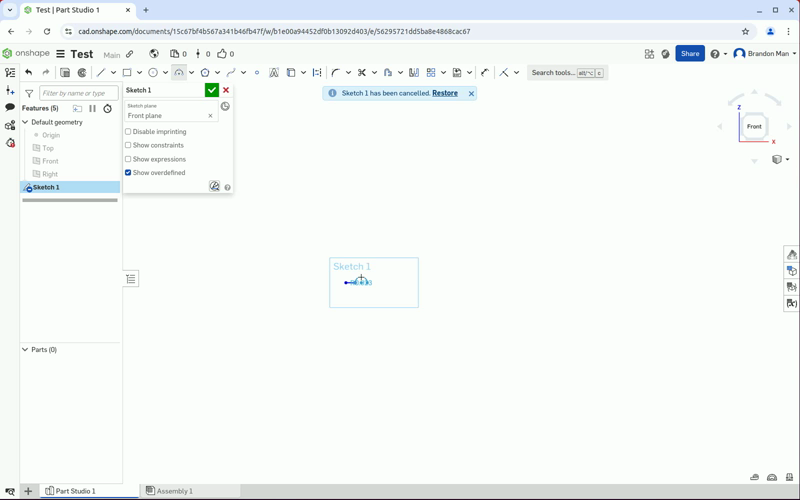
click(361, 276)
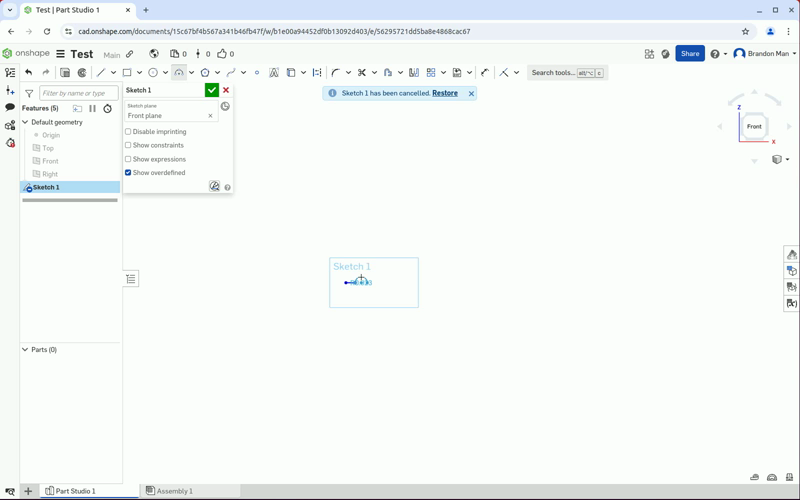
key_up(shift)
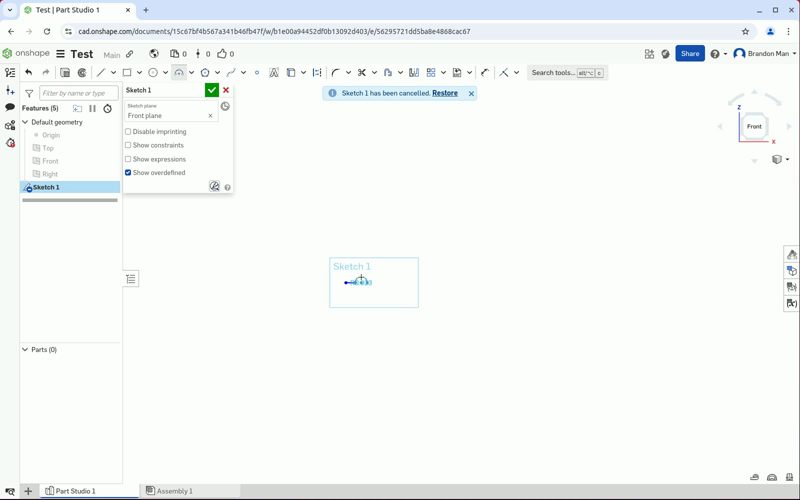
key(esc)
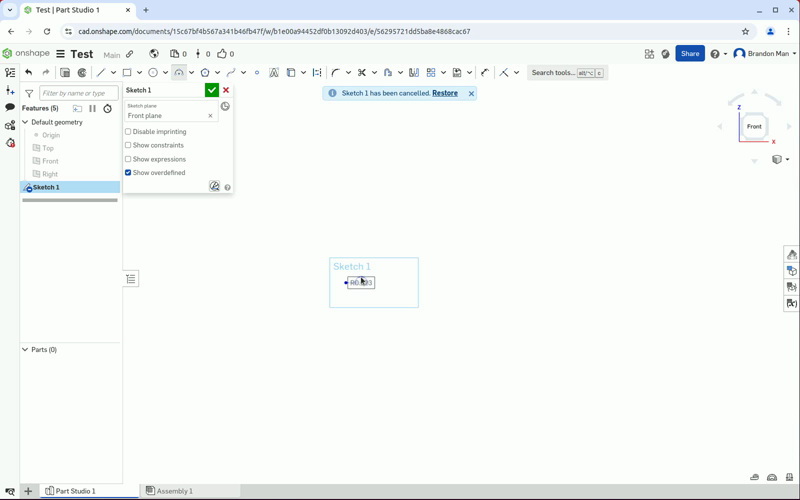
key(l)
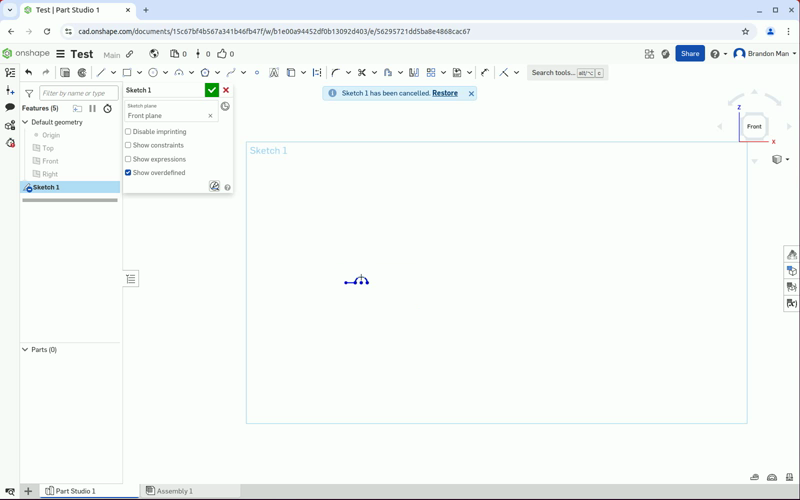
mouse_move(367, 282)
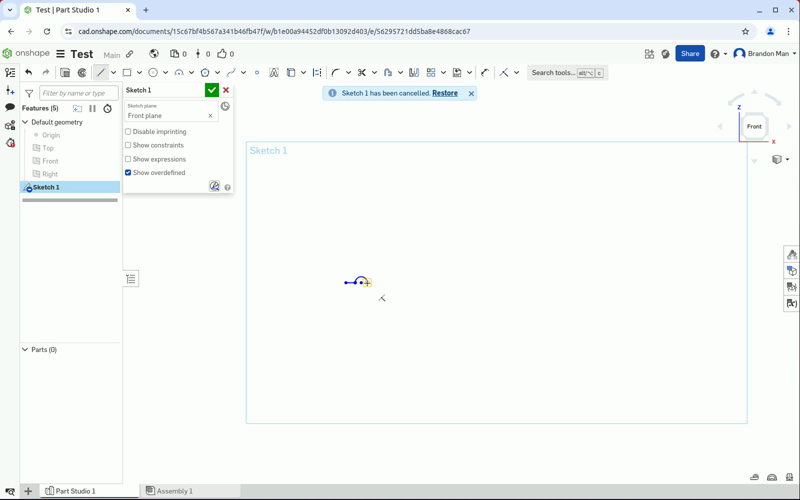
click(367, 282)
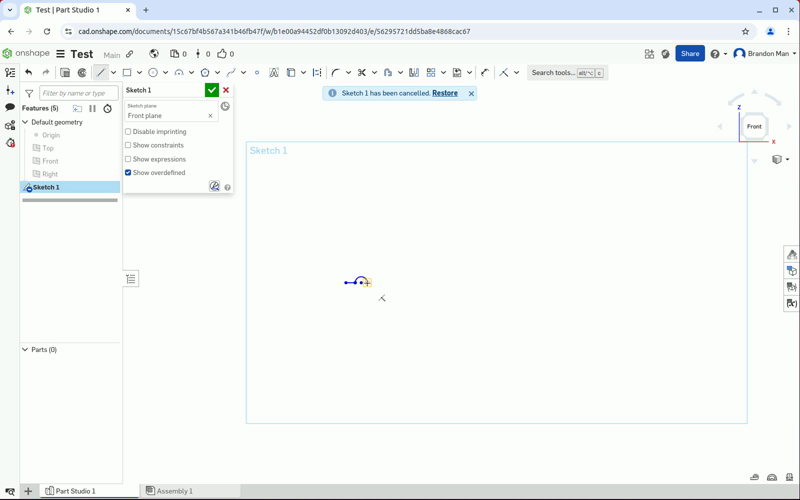
key_down(shift)
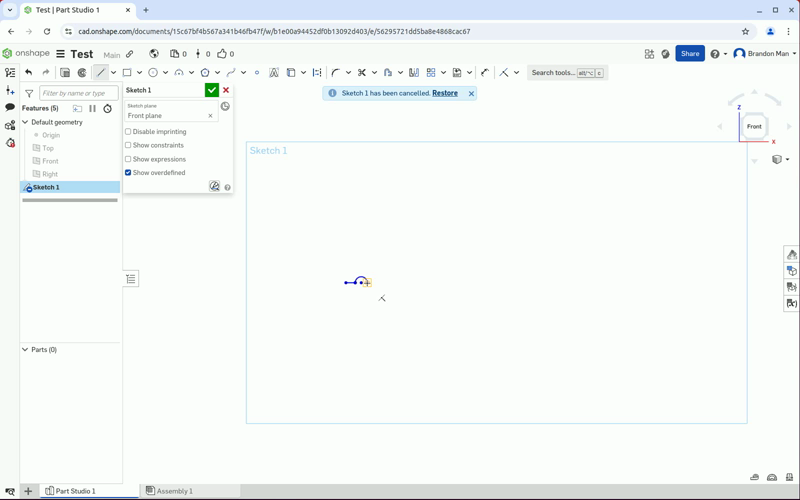
mouse_move(460, 282)
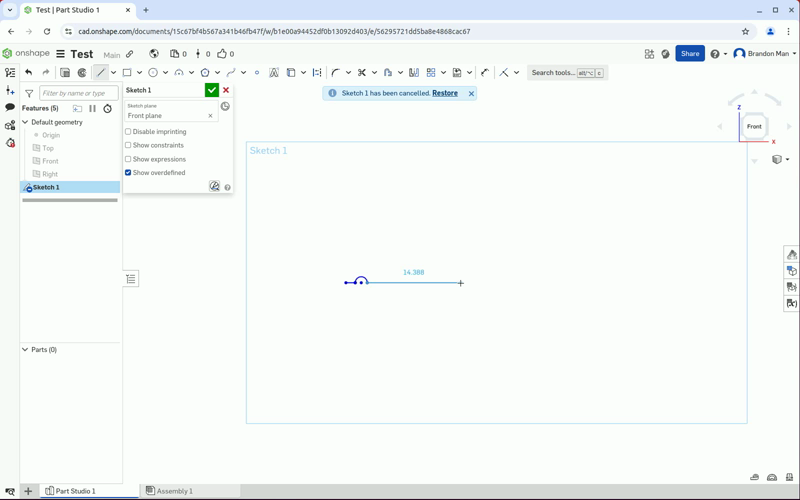
click(460, 282)
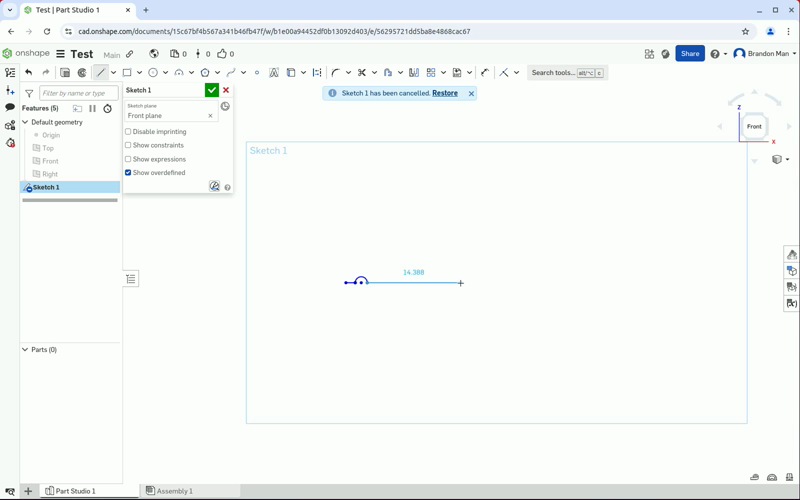
key_up(shift)
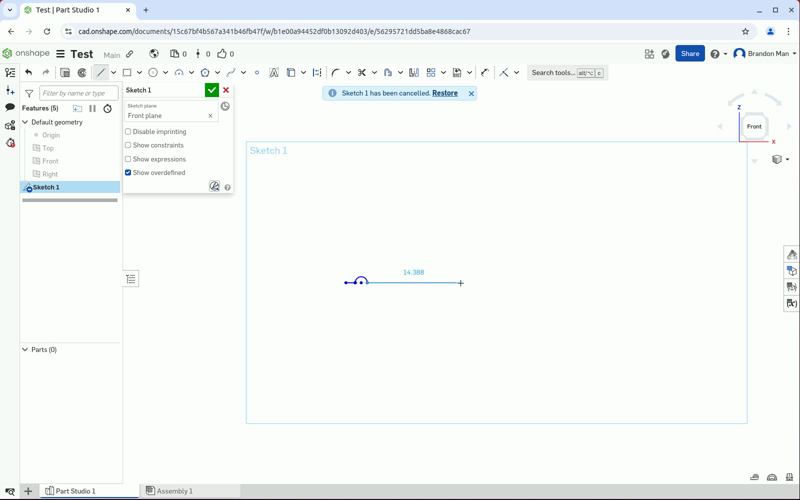
key_down(shift)
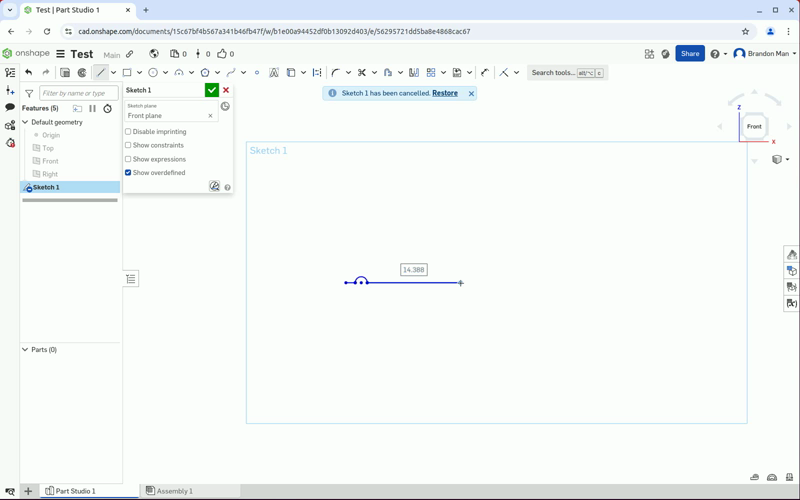
mouse_move(490, 282)
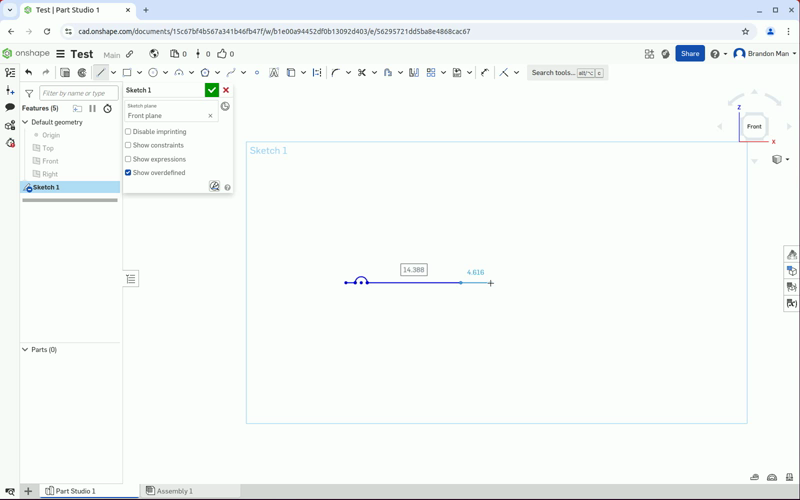
mouse_move(460, 273)
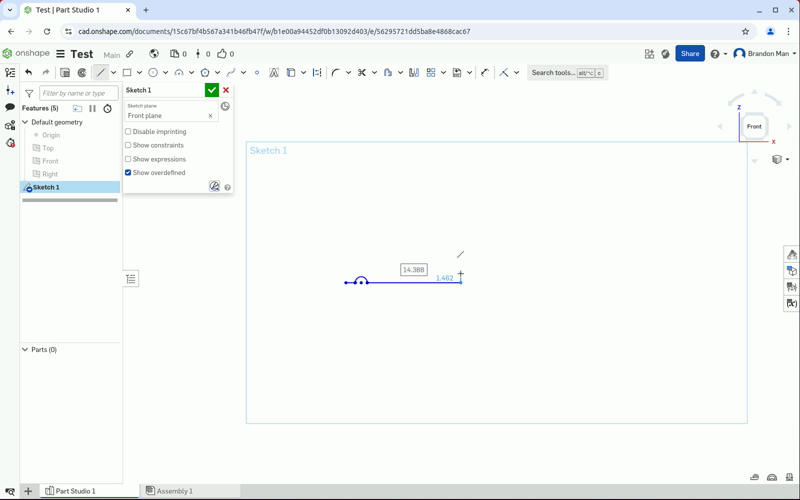
click(460, 273)
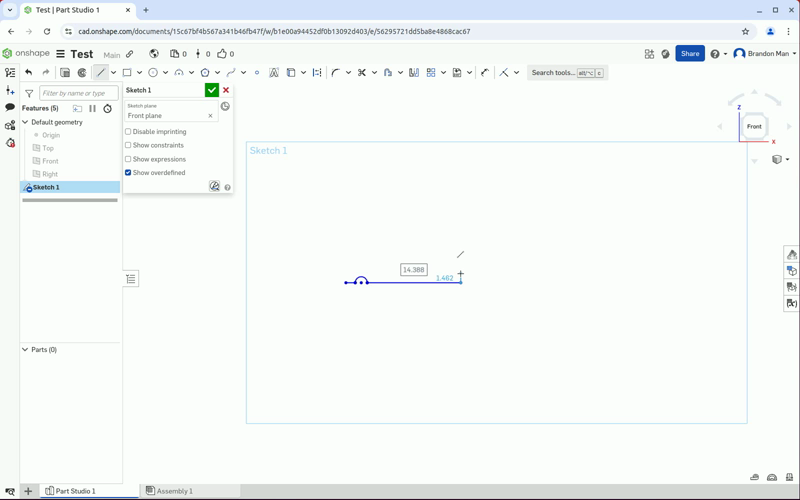
key_up(shift)
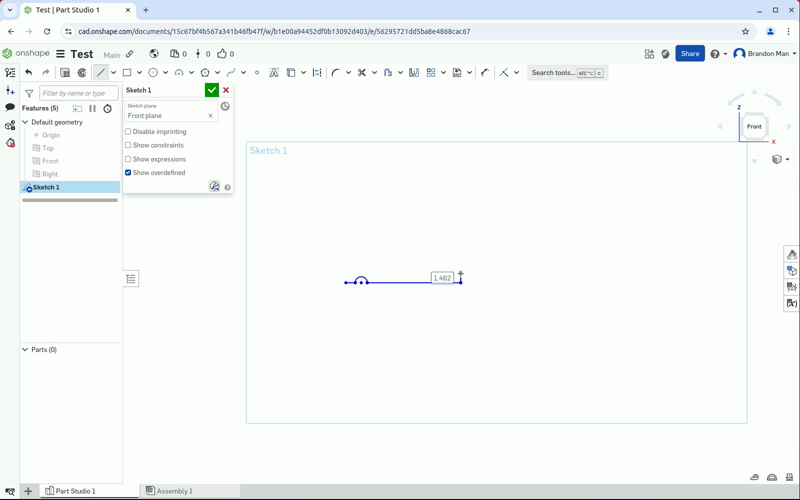
key_down(shift)
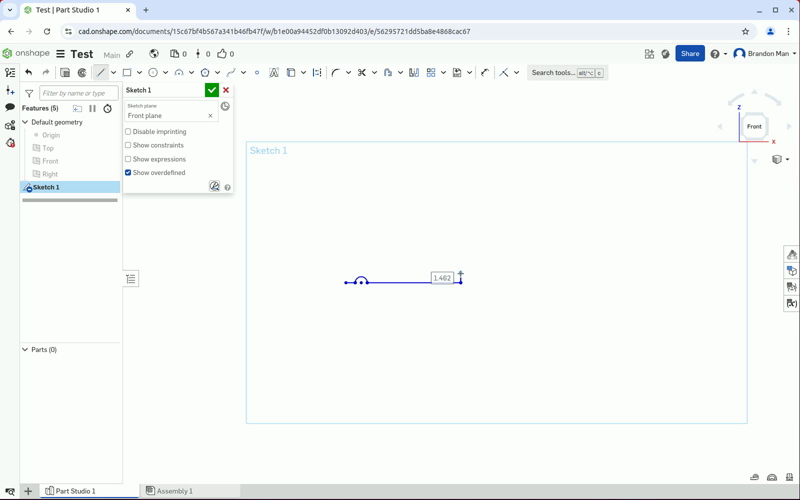
mouse_move(361, 273)
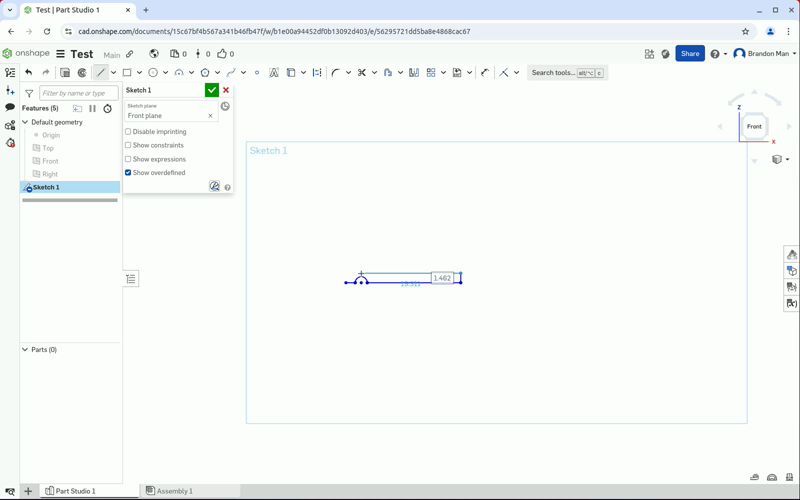
scroll(6)
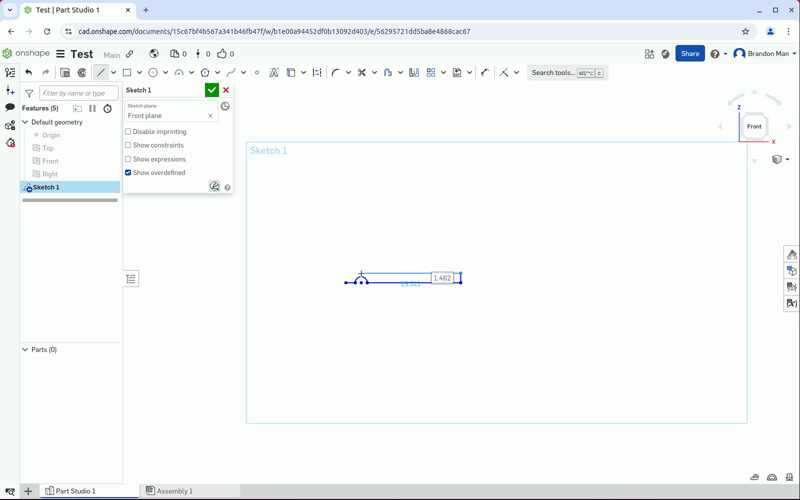
scroll(6)
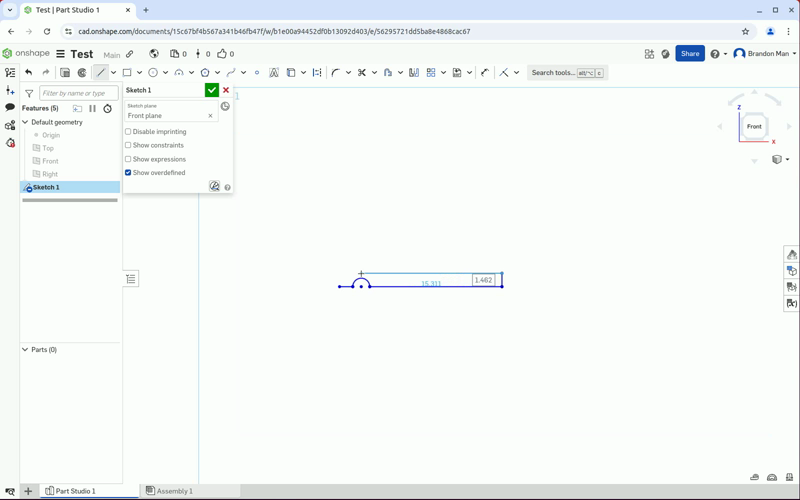
scroll(6)
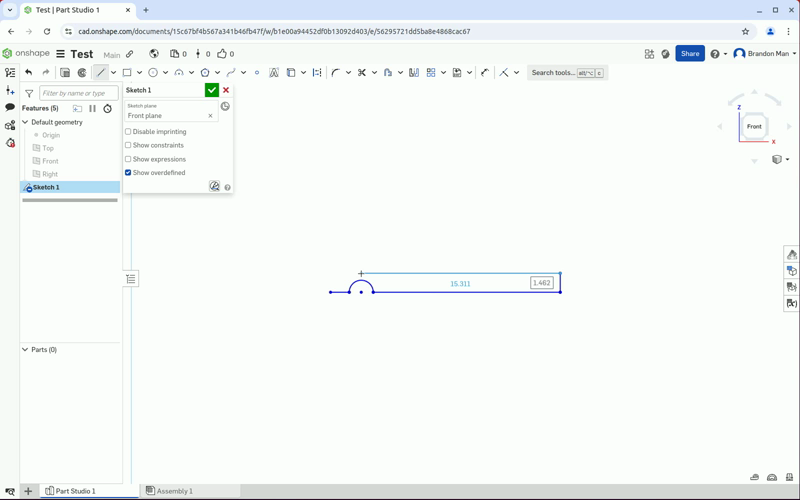
scroll(6)
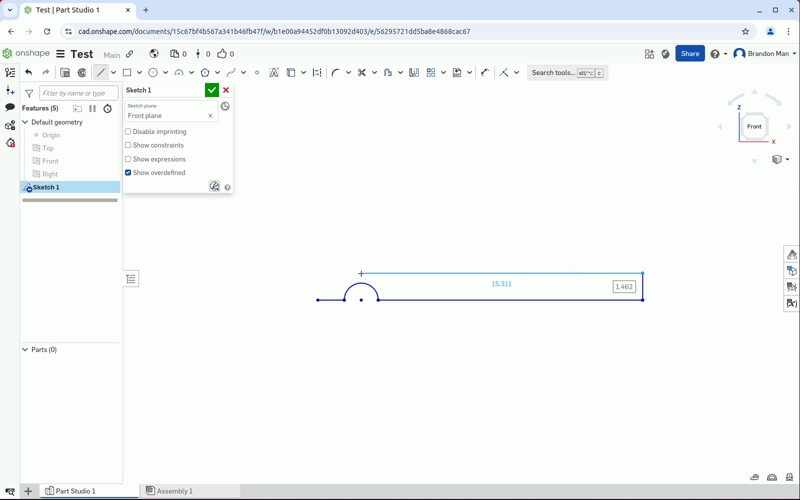
scroll(6)
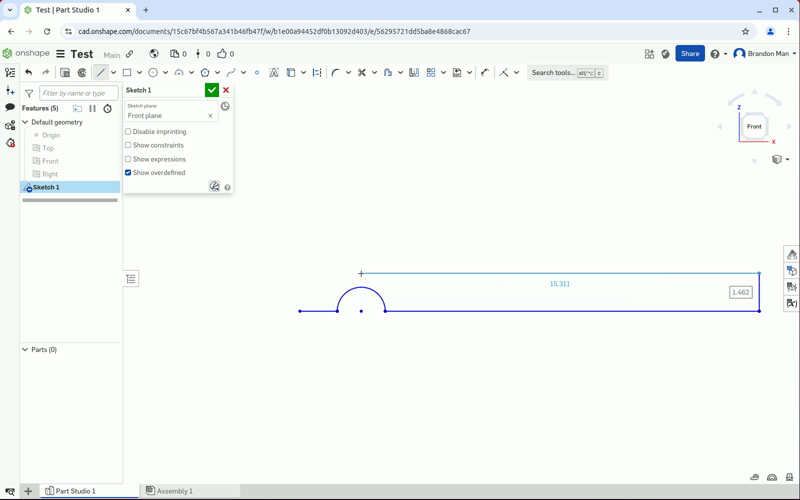
scroll(6)
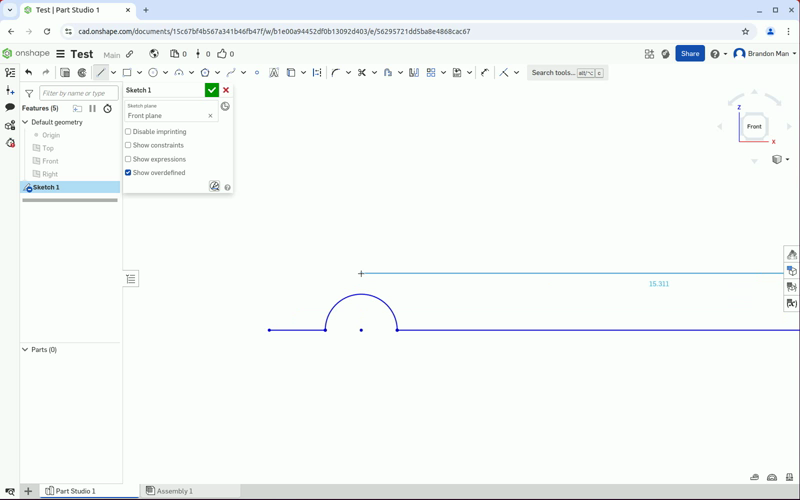
scroll(6)
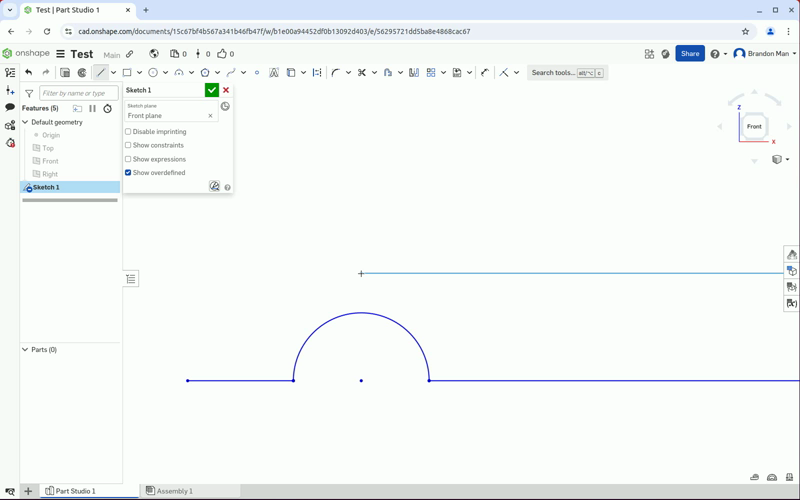
click(361, 273)
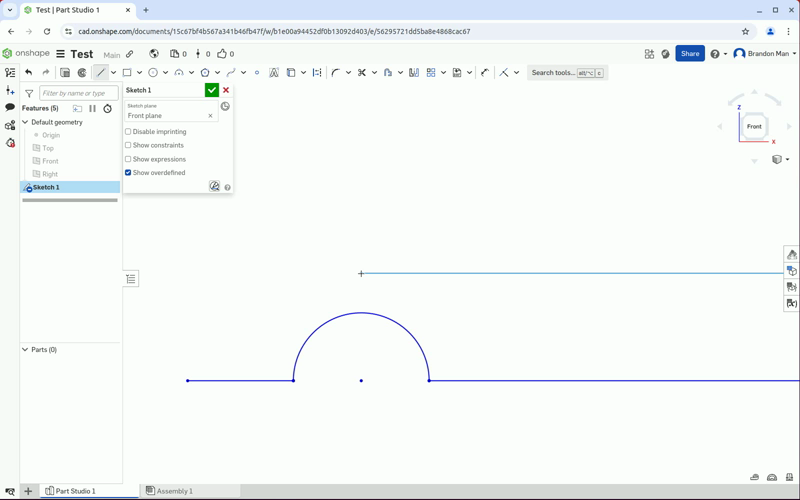
scroll(-6)
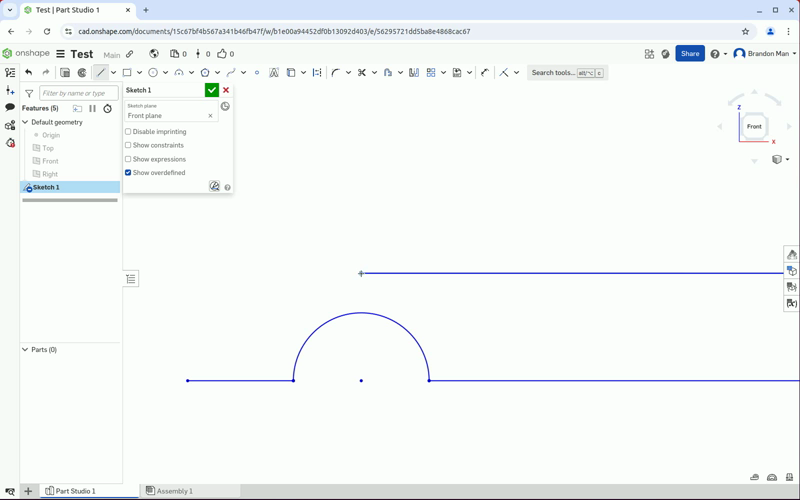
scroll(-6)
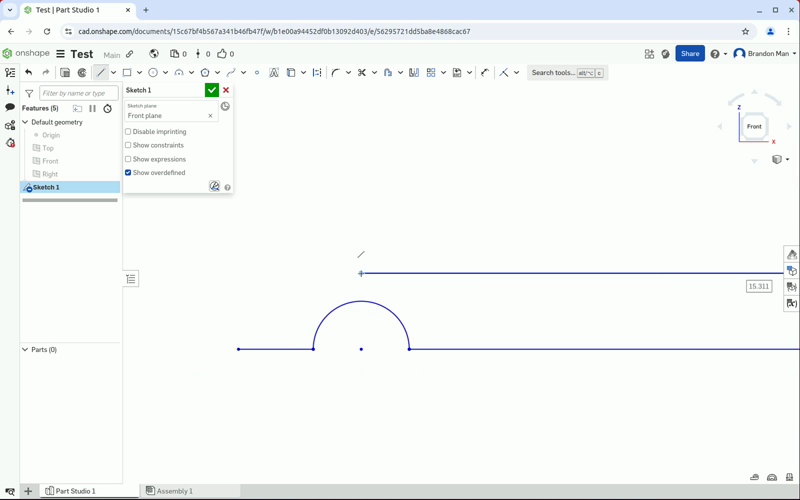
scroll(-6)
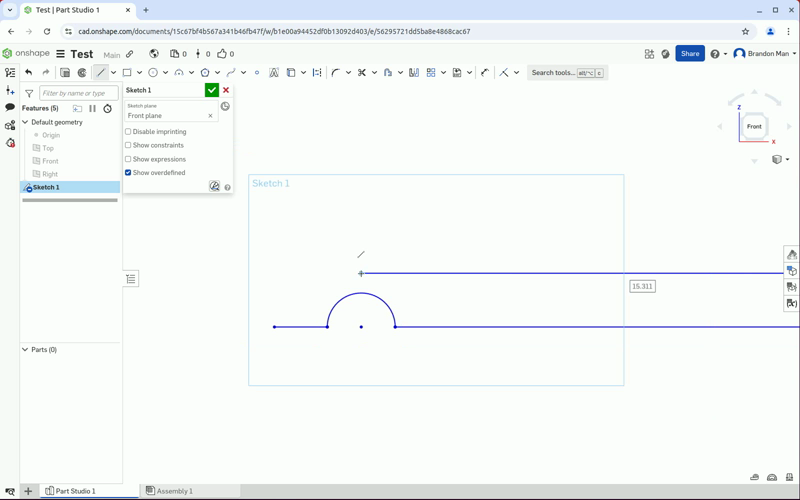
scroll(-6)
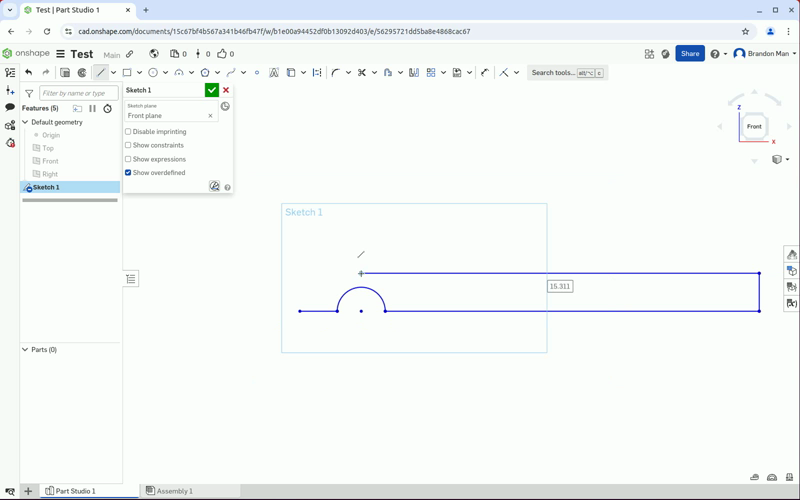
scroll(-6)
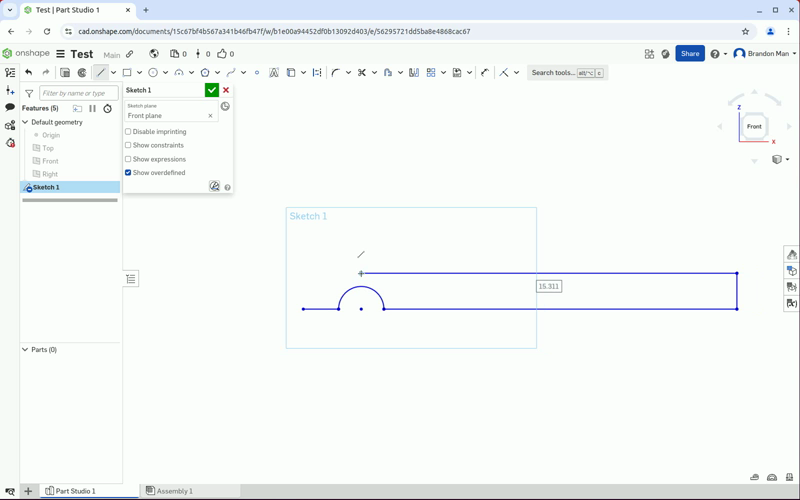
scroll(-6)
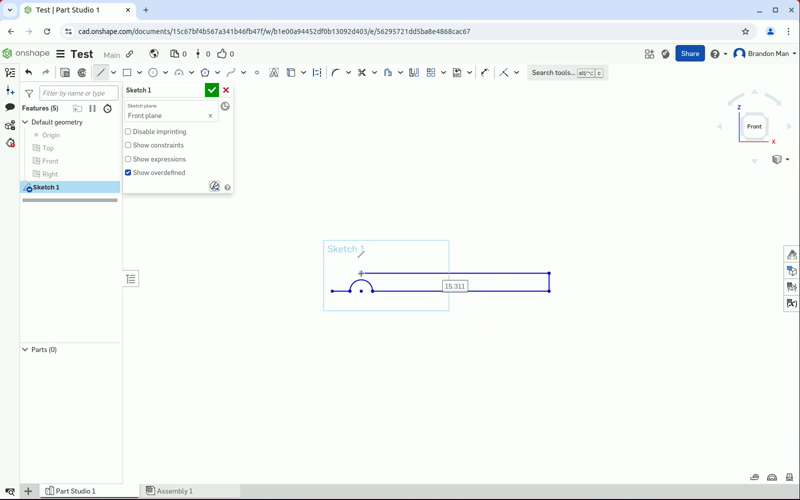
scroll(-6)
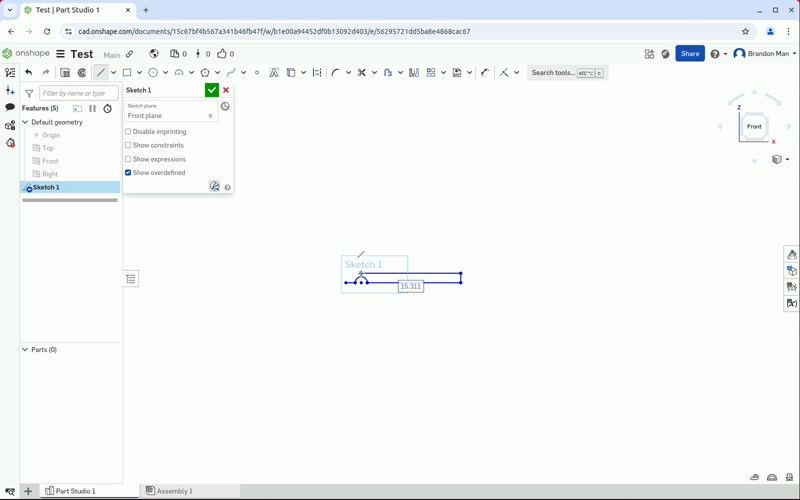
key_up(shift)
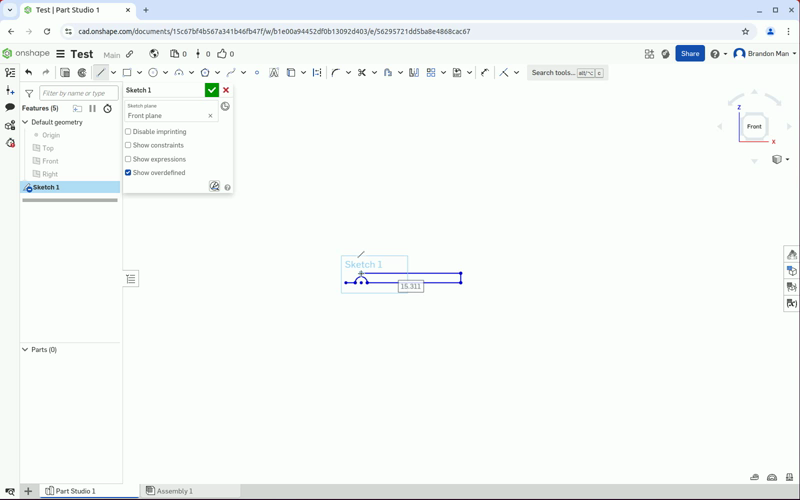
key_down(shift)
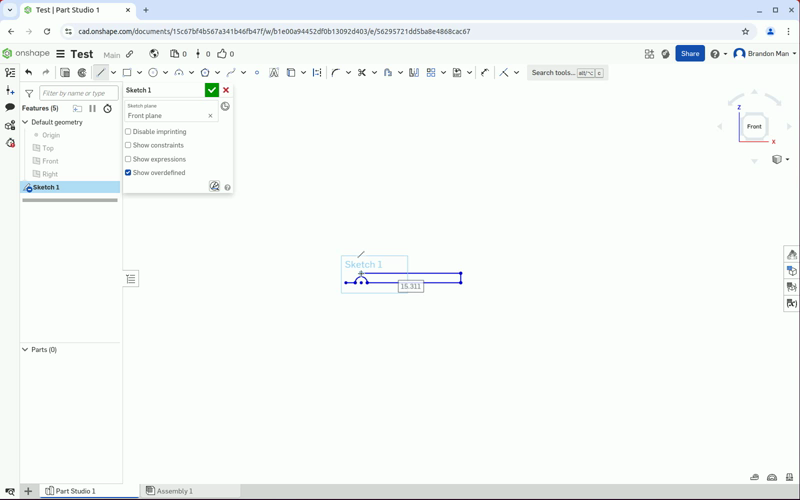
mouse_move(391, 273)
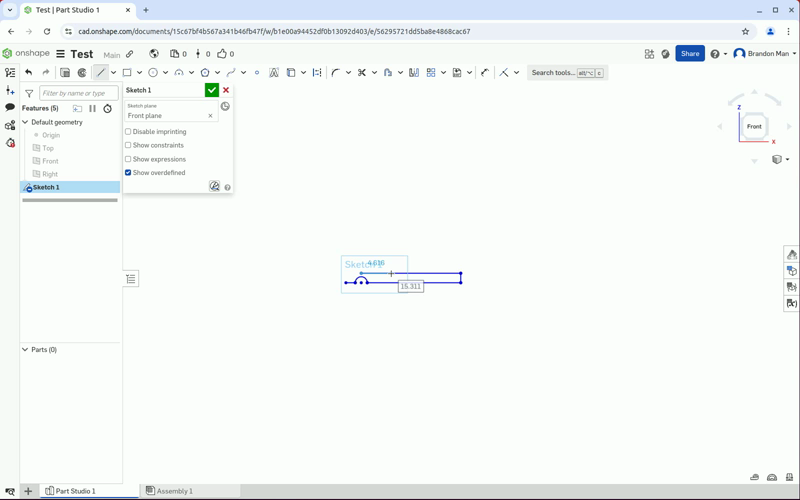
mouse_move(356, 273)
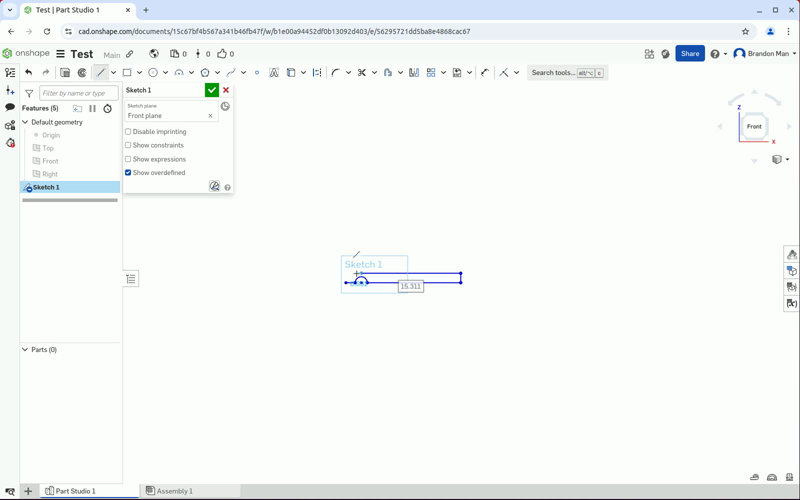
scroll(6)
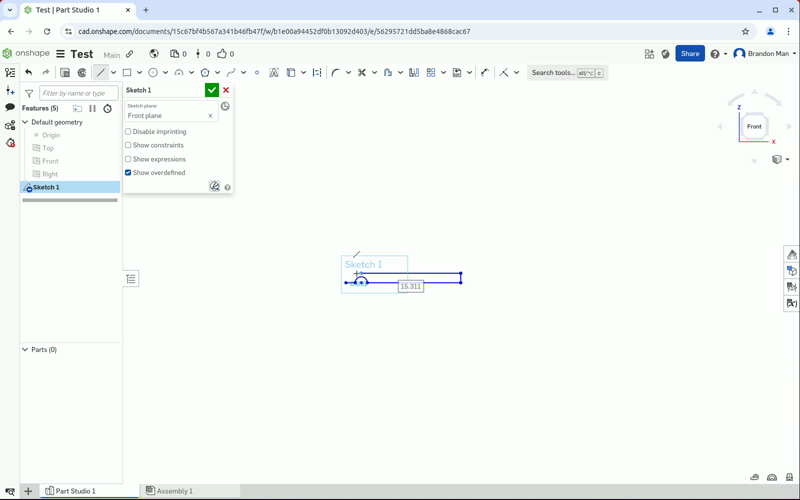
scroll(6)
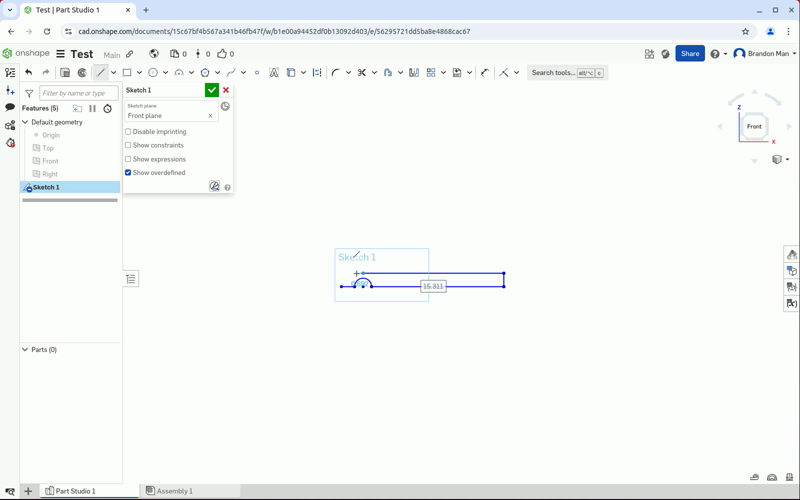
scroll(6)
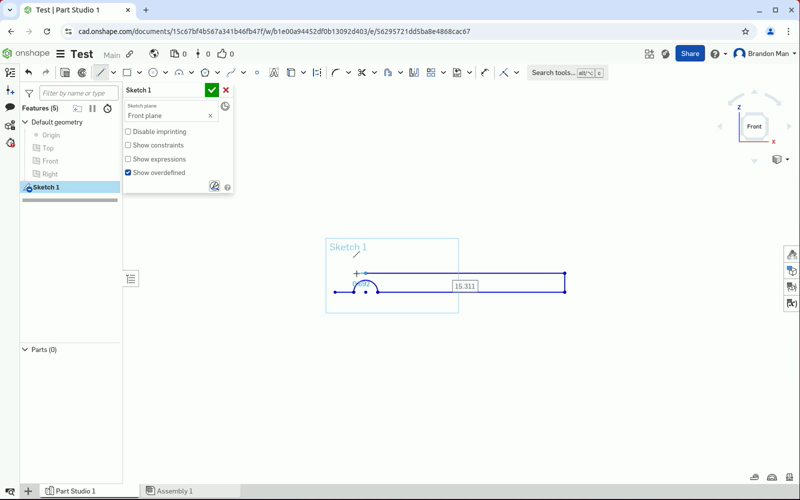
scroll(6)
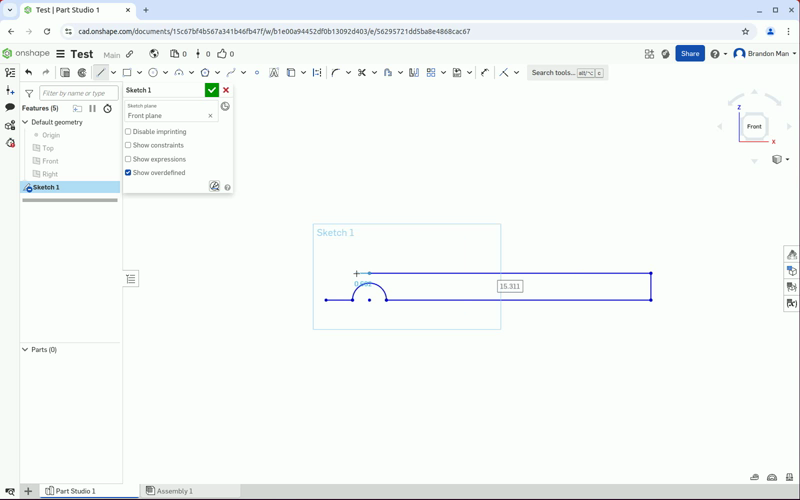
scroll(6)
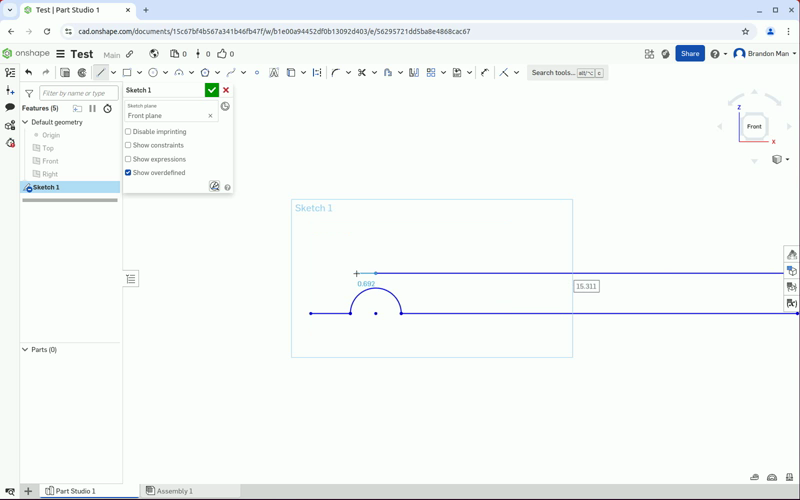
scroll(6)
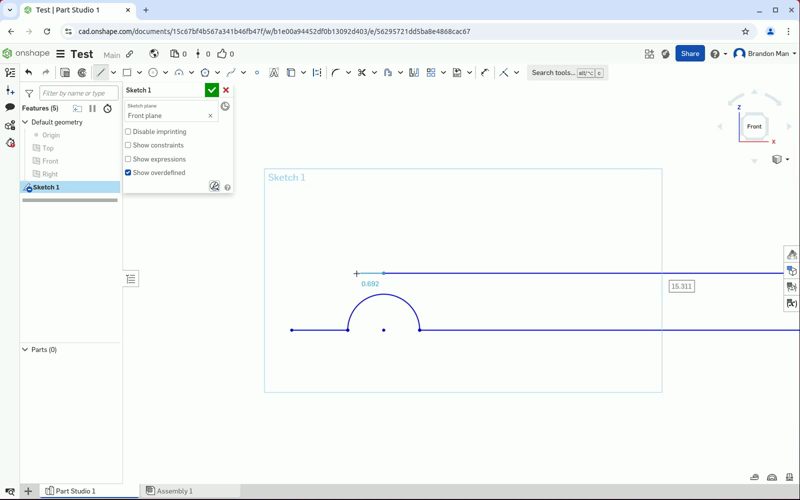
scroll(6)
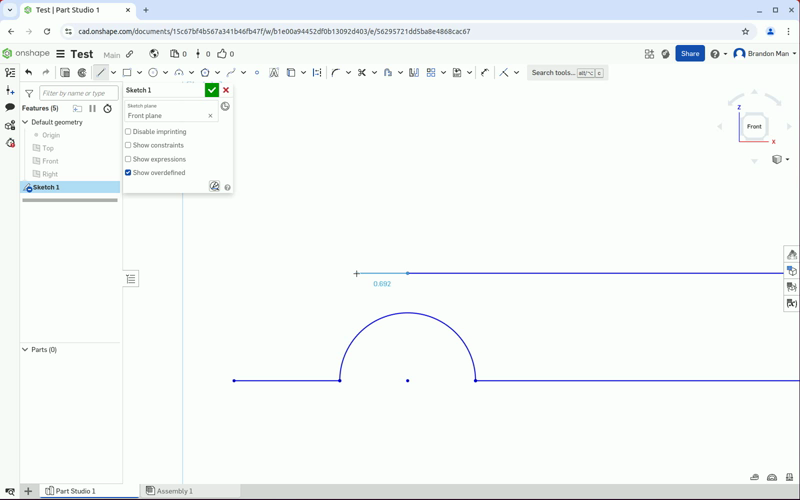
click(356, 273)
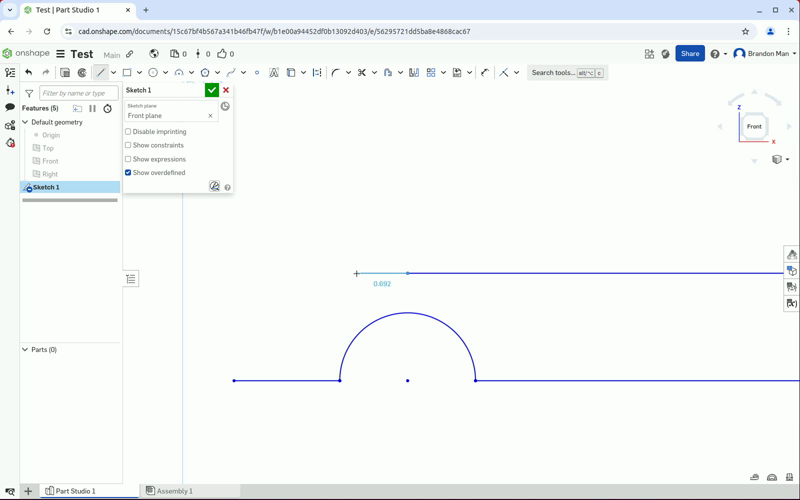
scroll(-6)
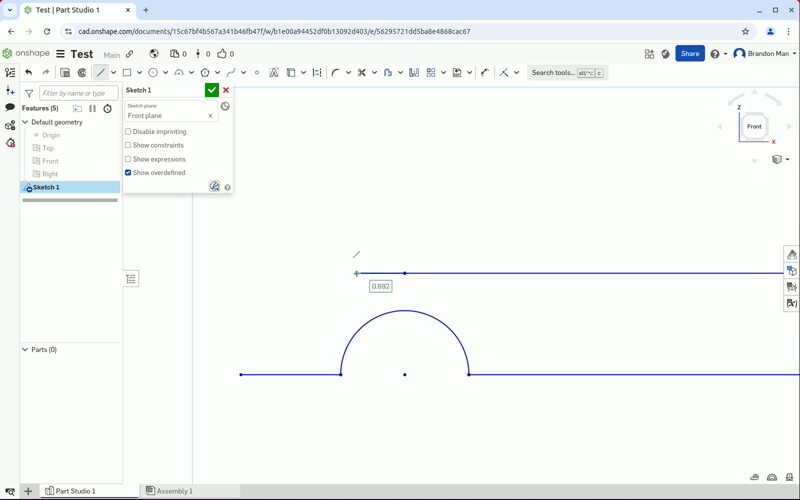
scroll(-6)
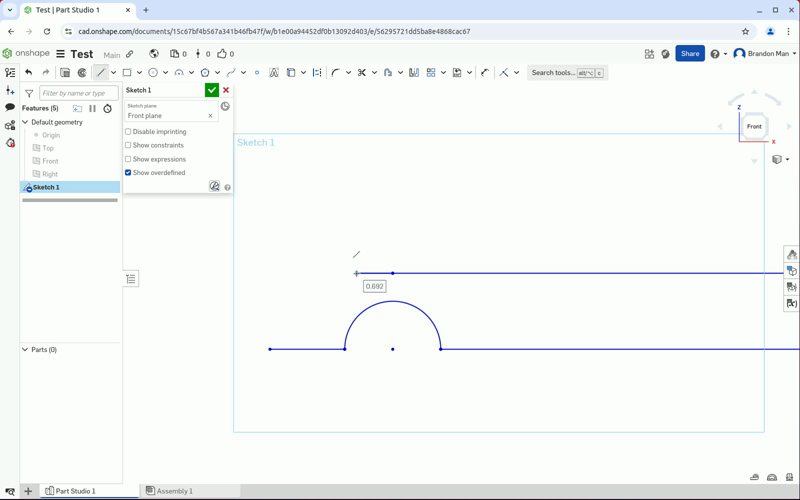
scroll(-6)
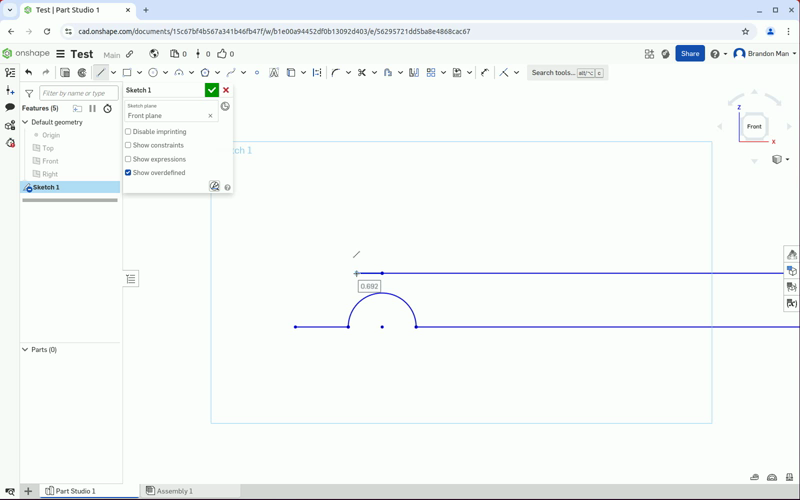
scroll(-6)
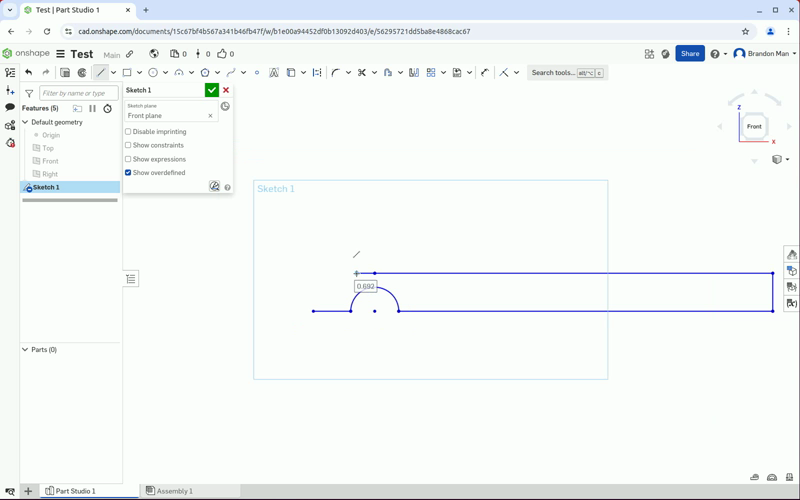
scroll(-6)
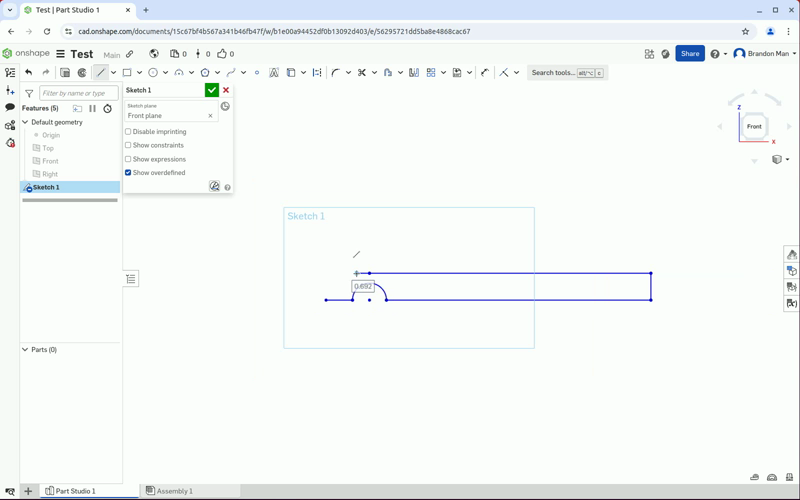
scroll(-6)
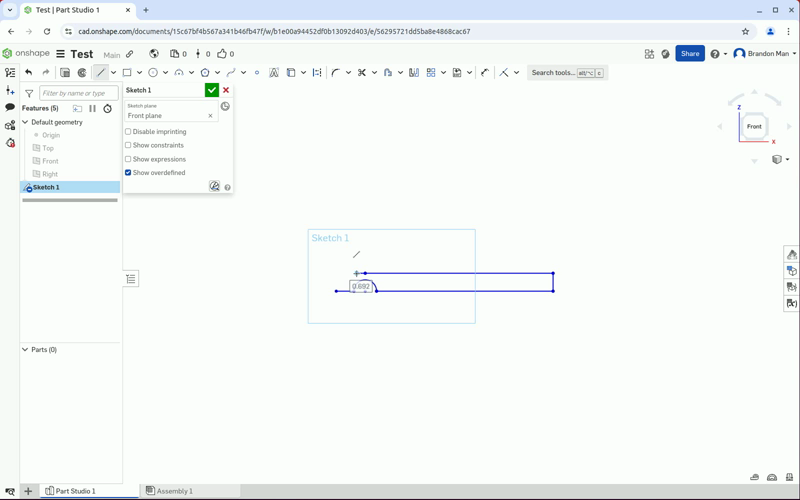
scroll(-6)
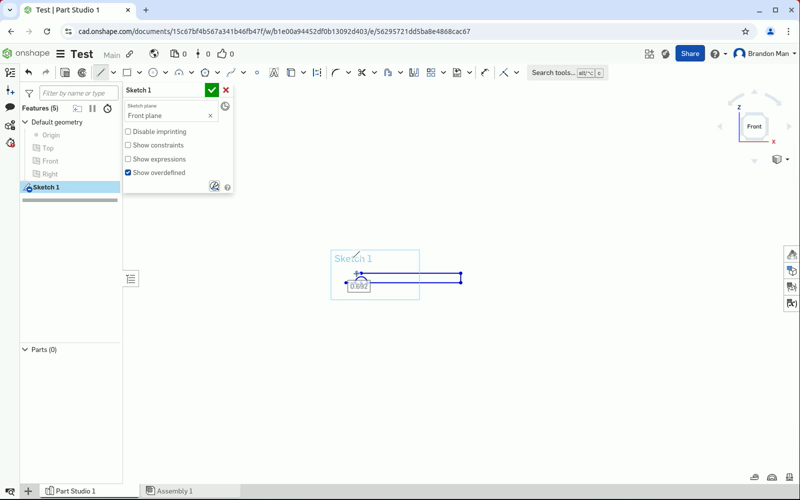
key_up(shift)
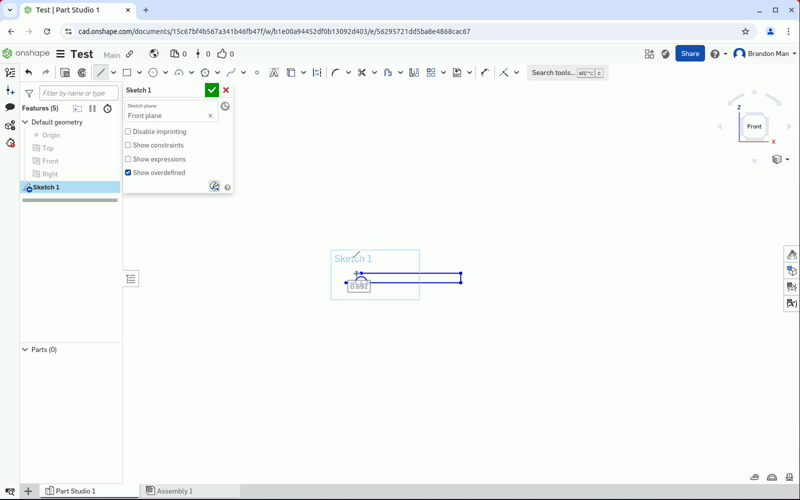
key(esc)
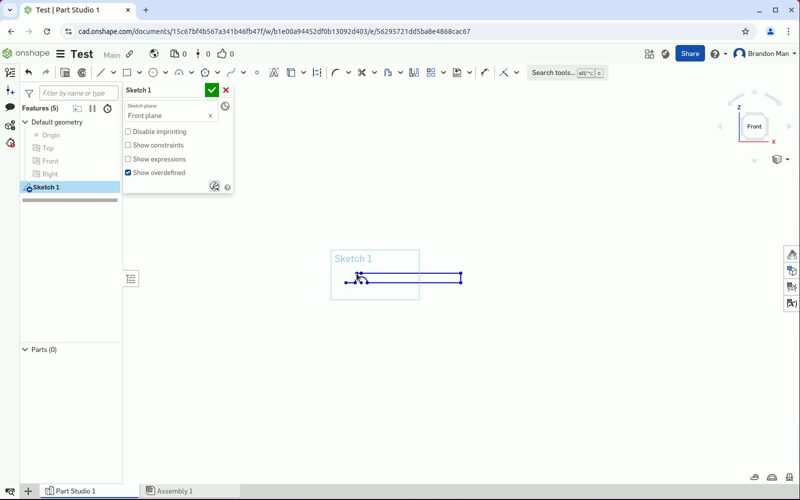
key(a)
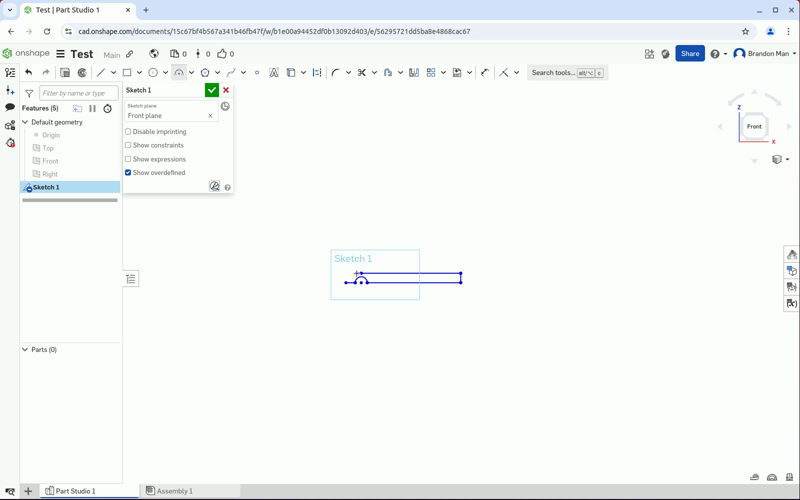
mouse_move(356, 273)
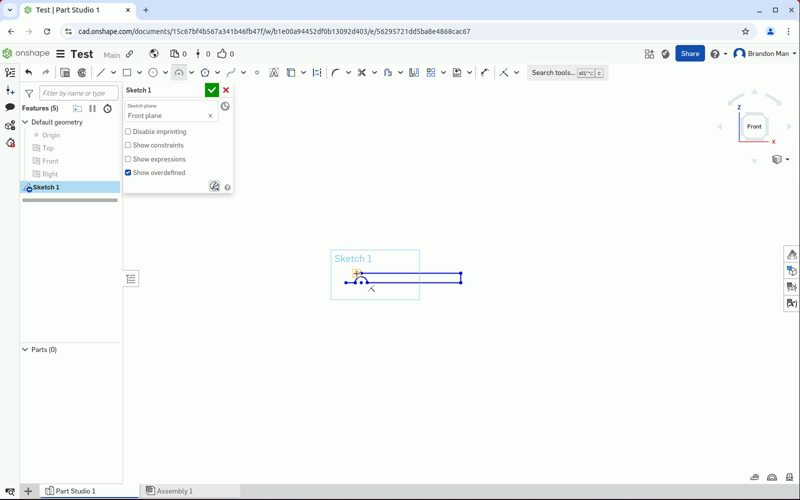
scroll(6)
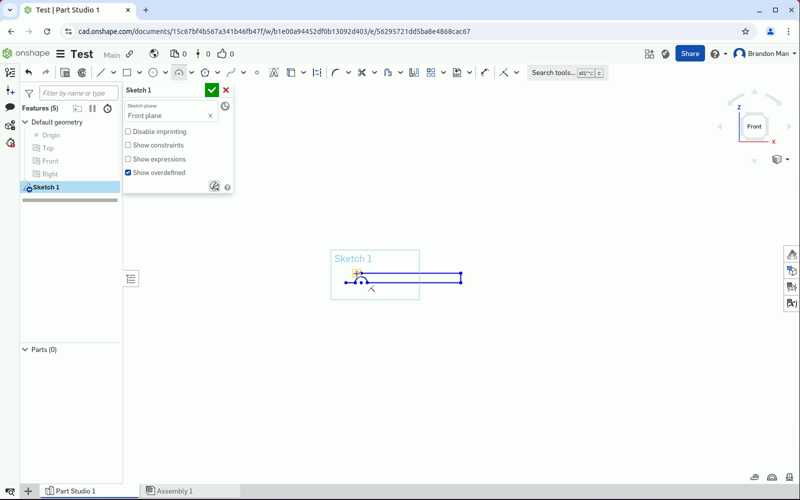
scroll(6)
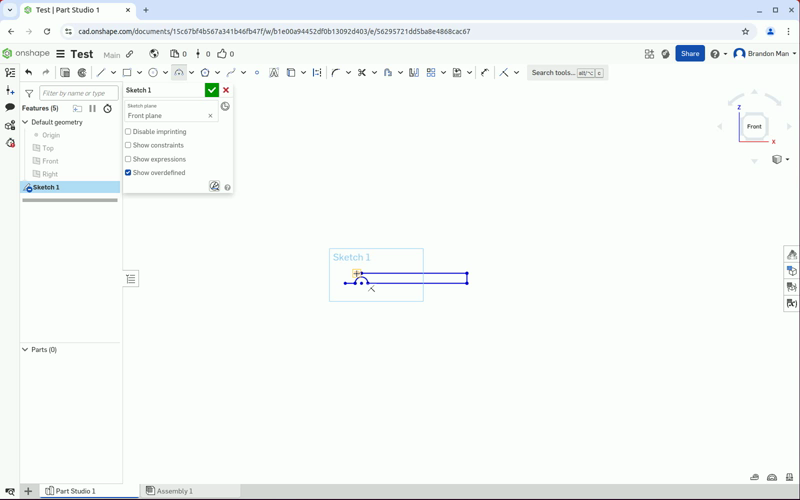
scroll(6)
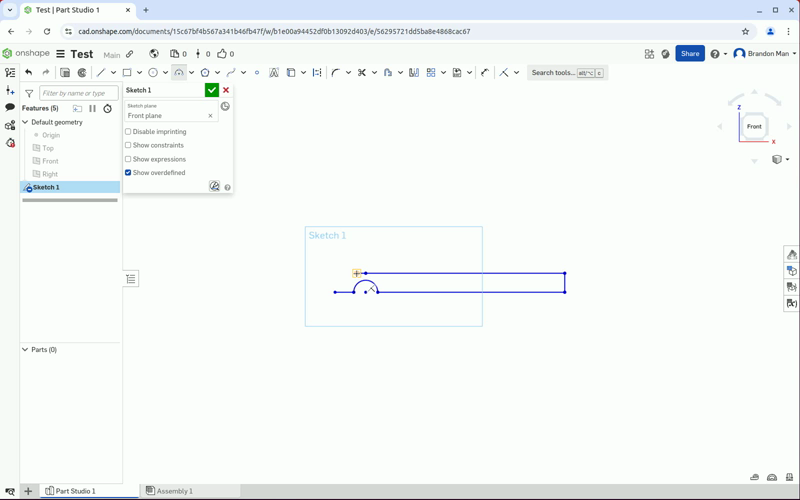
scroll(6)
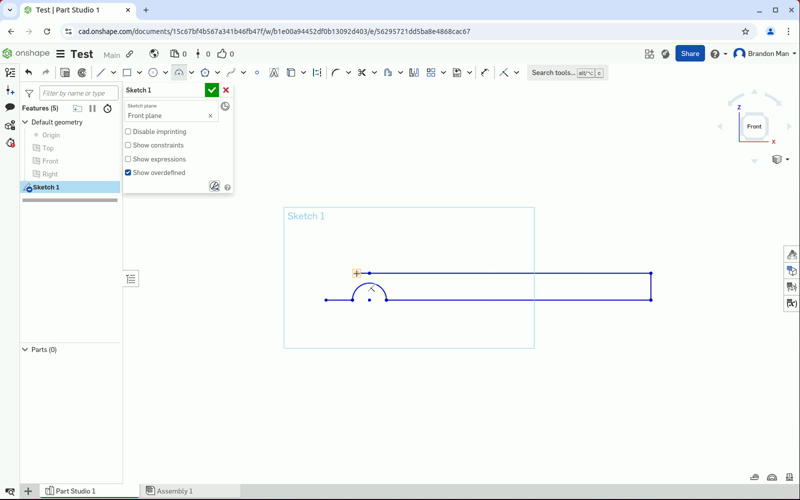
scroll(6)
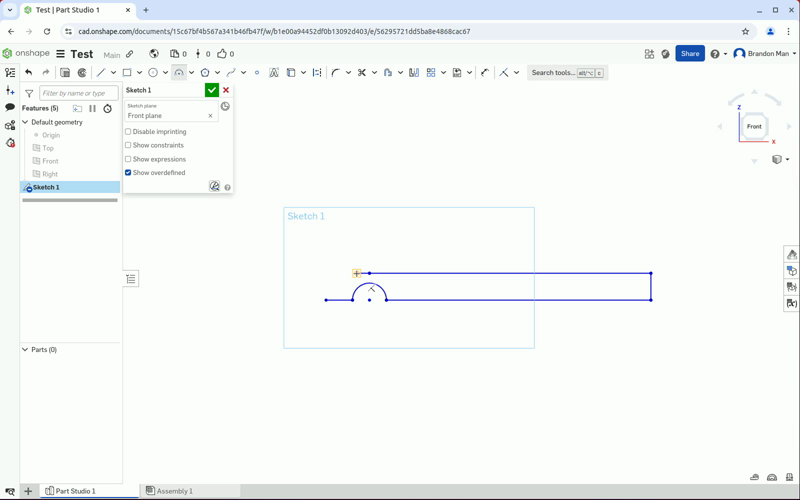
scroll(6)
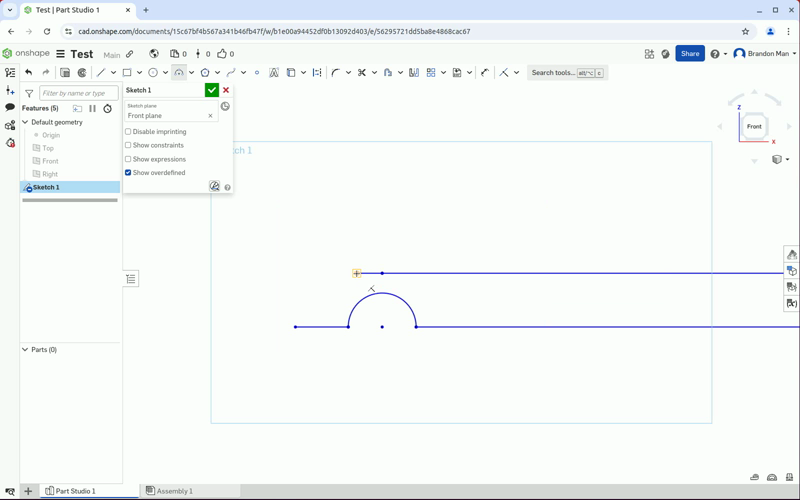
scroll(6)
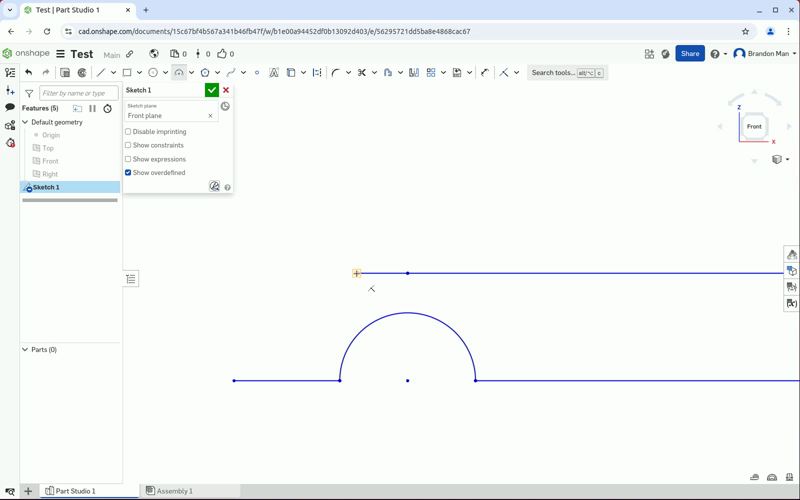
click(356, 273)
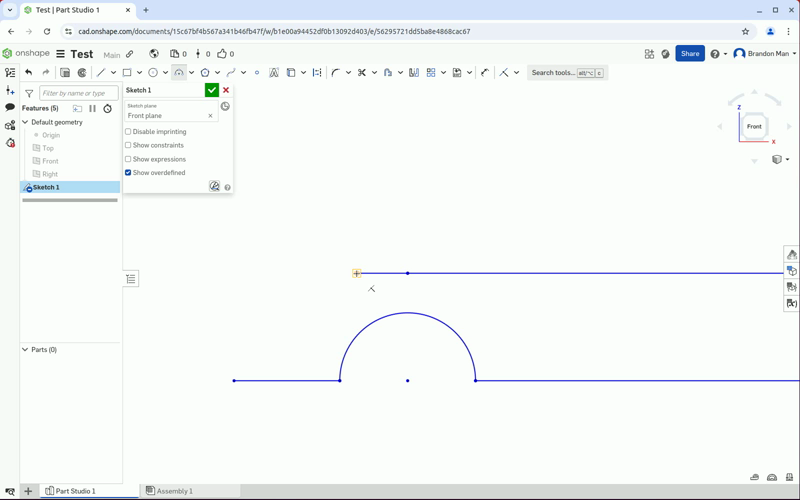
scroll(-6)
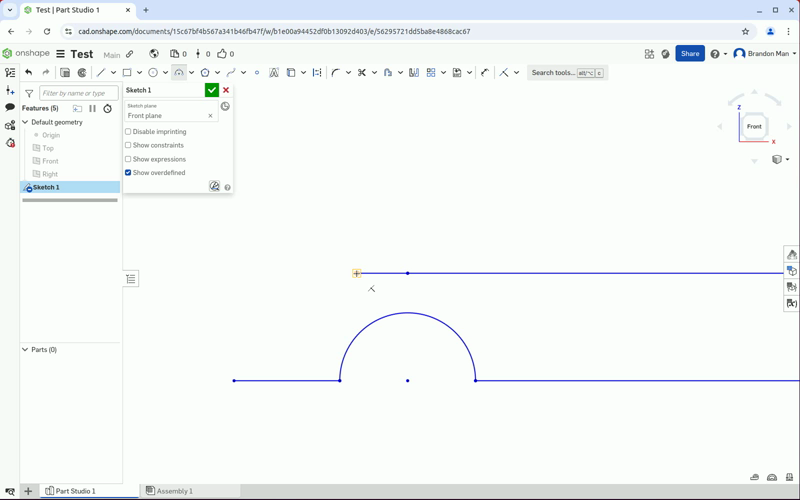
scroll(-6)
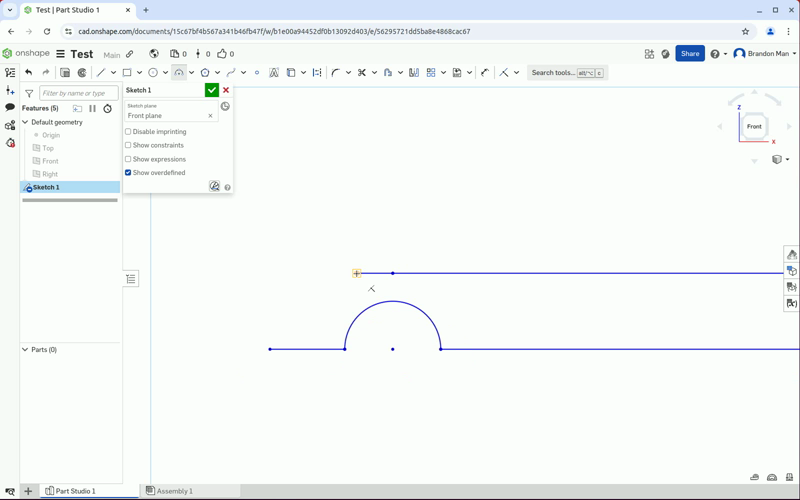
scroll(-6)
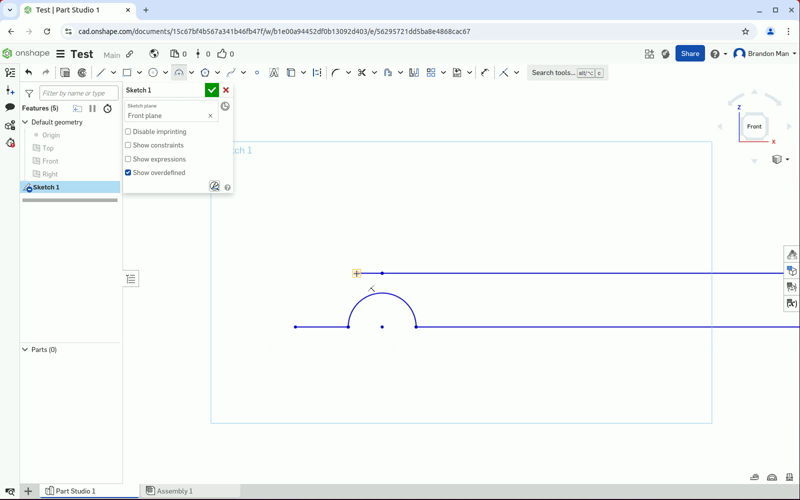
scroll(-6)
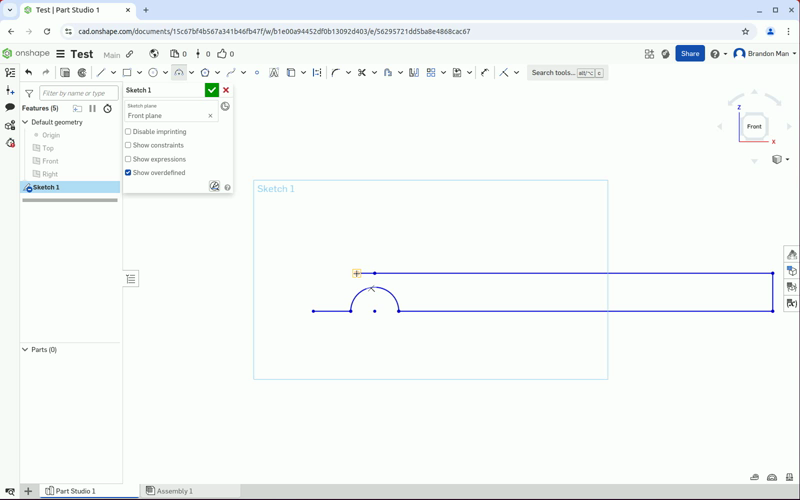
scroll(-6)
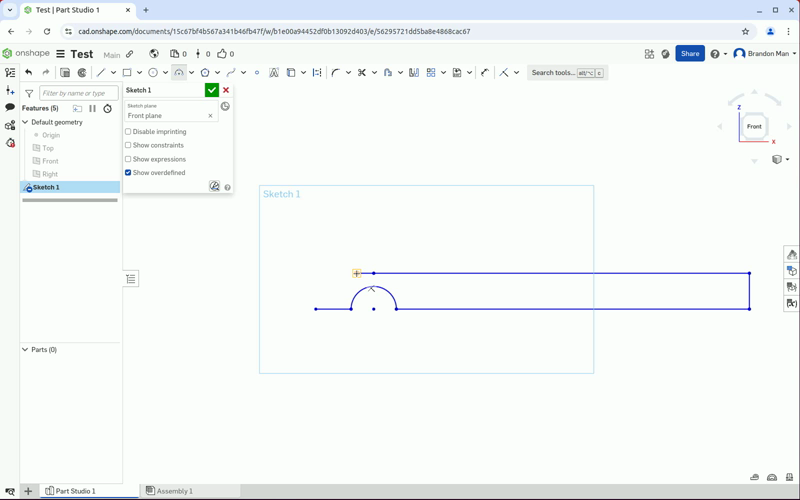
scroll(-6)
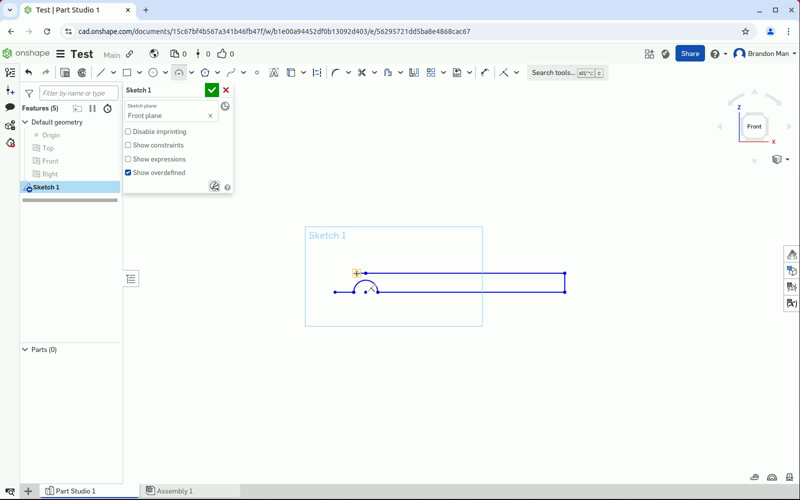
scroll(-6)
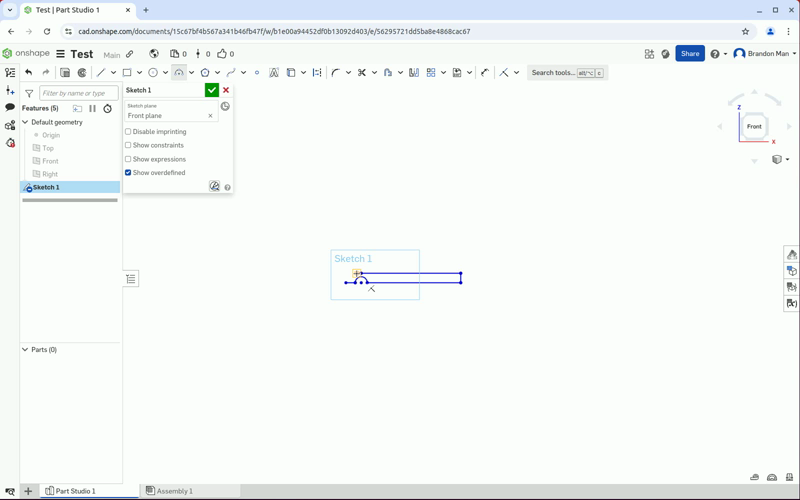
mouse_move(348, 282)
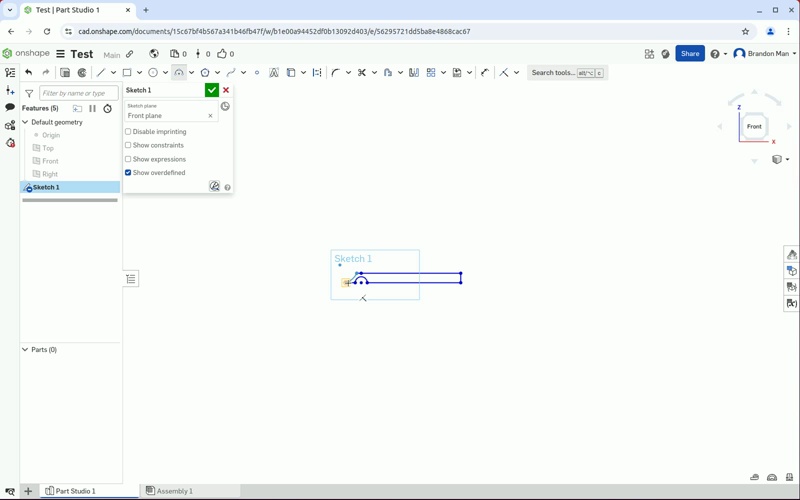
click(348, 282)
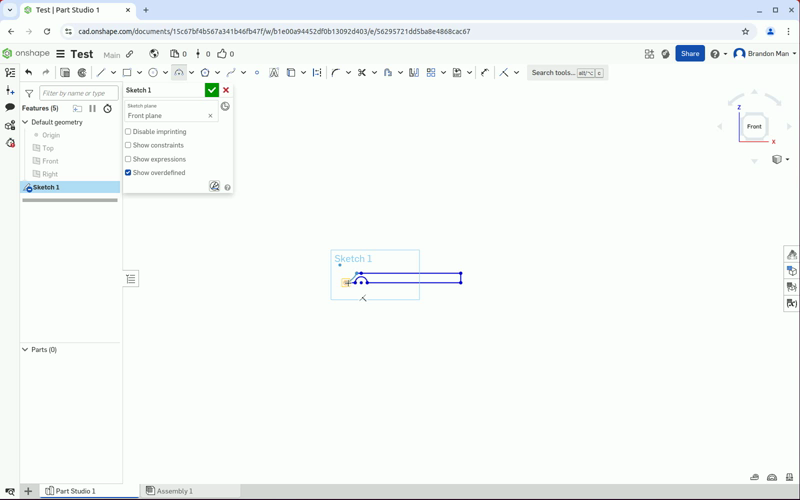
key_down(shift)
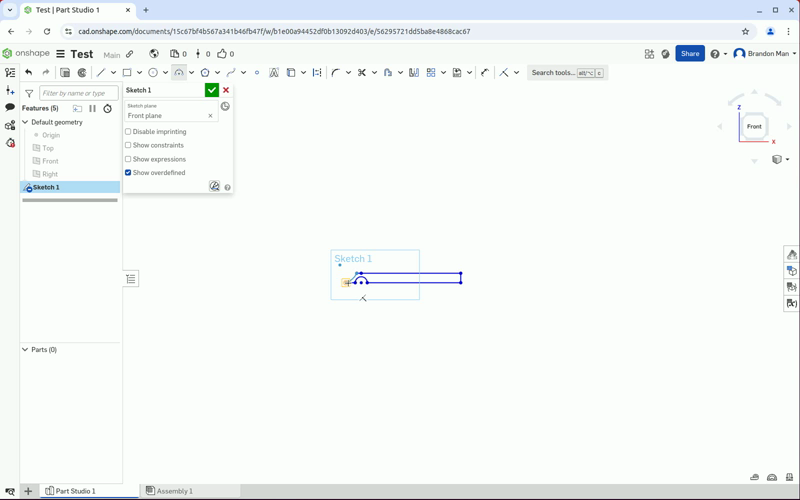
mouse_move(350, 276)
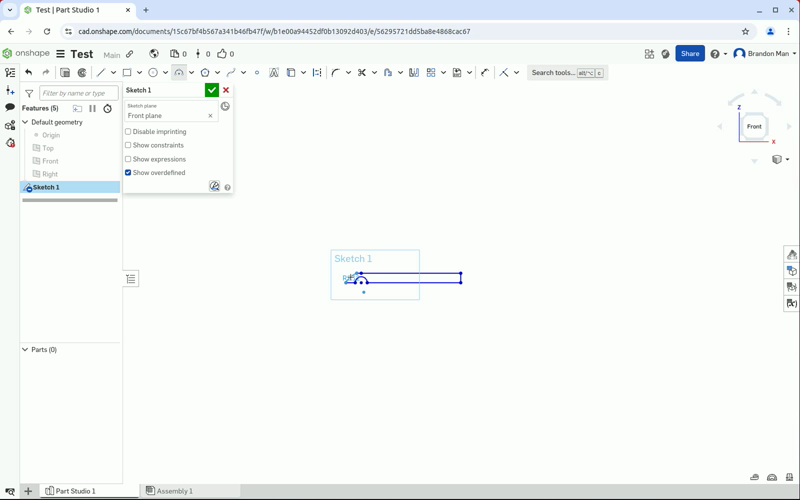
click(350, 276)
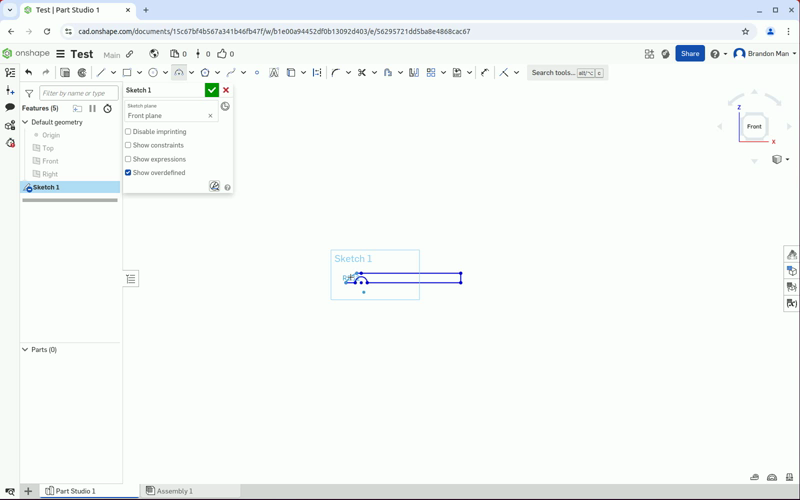
key_up(shift)
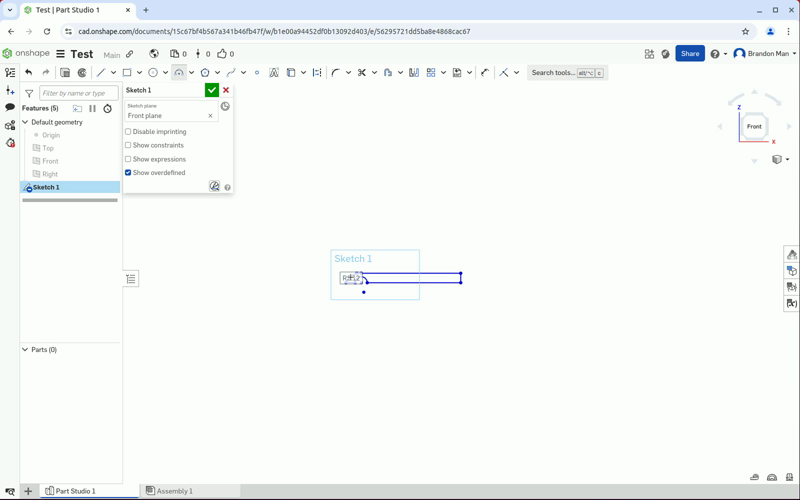
key(esc)
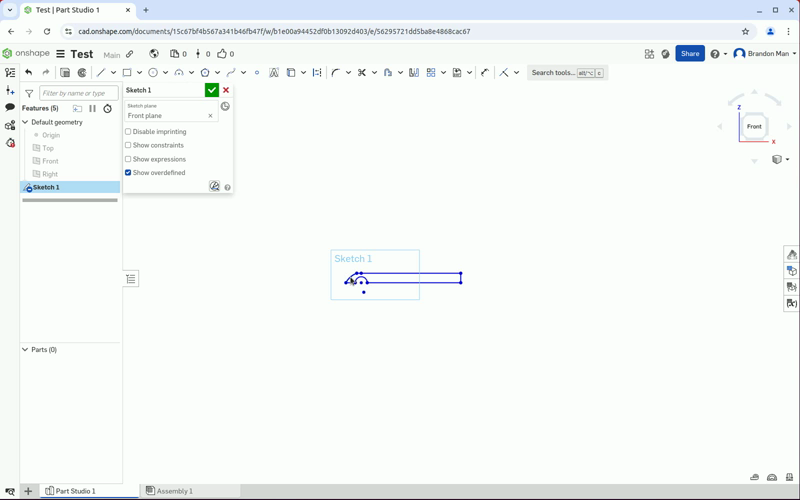
mouse_move(394, 280)
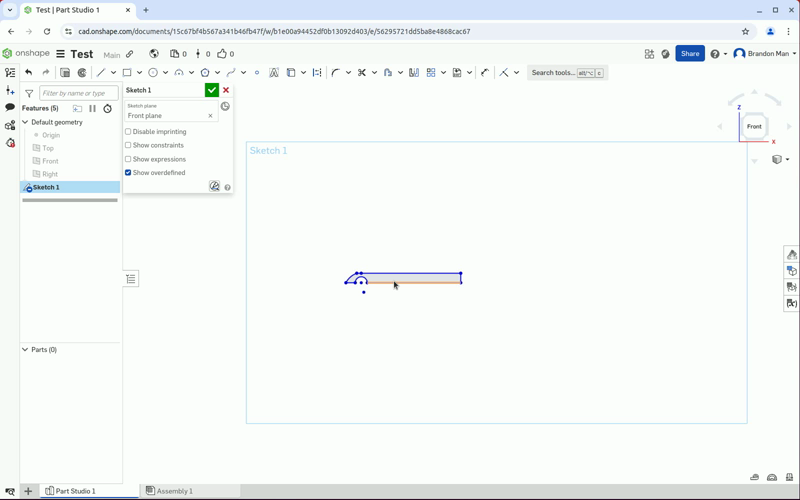
scroll(6)
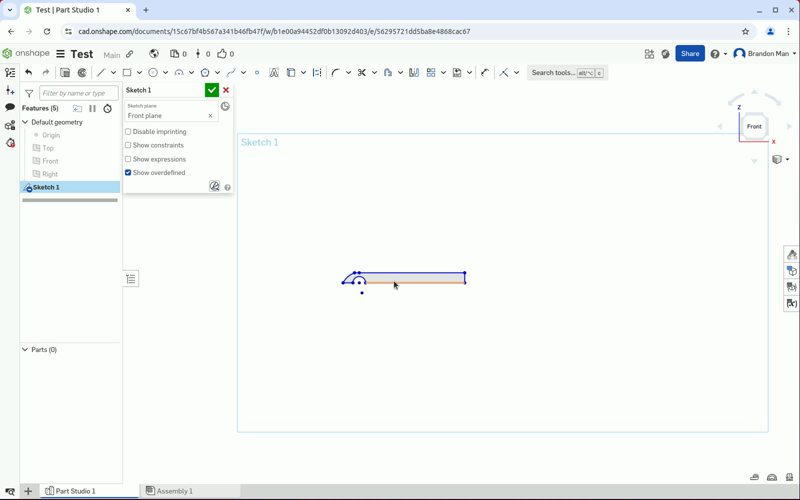
scroll(6)
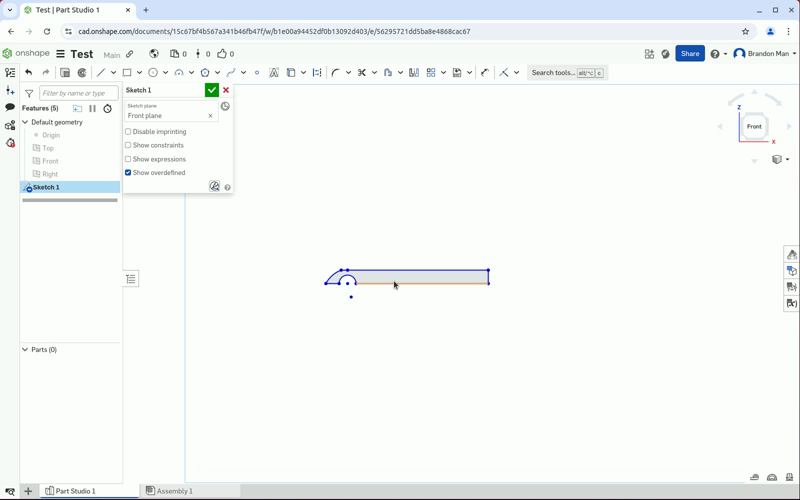
scroll(6)
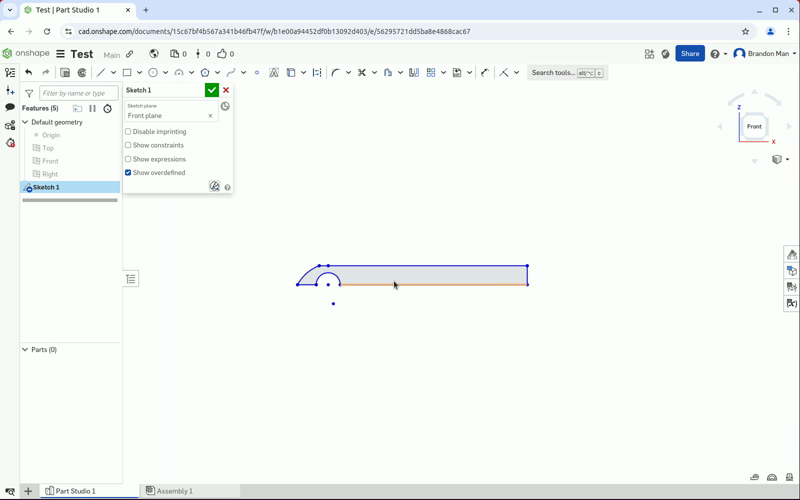
scroll(6)
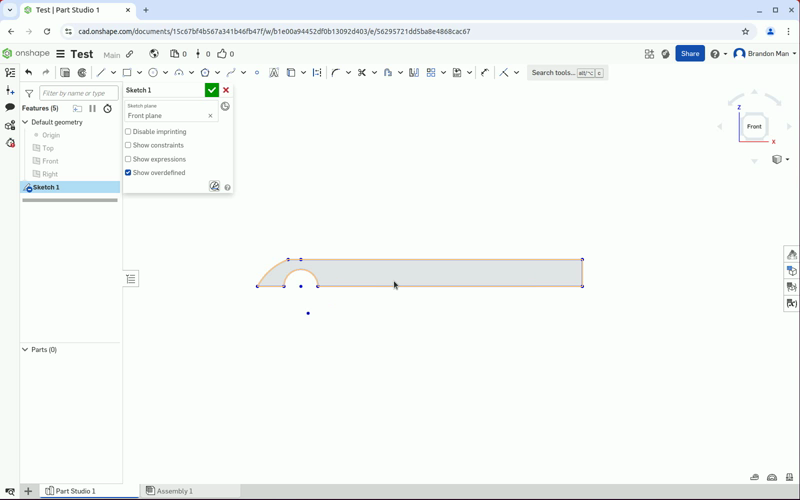
scroll(6)
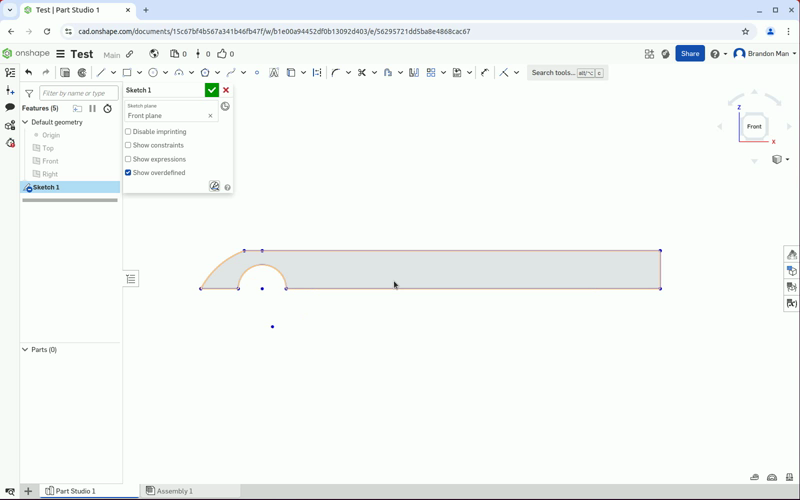
scroll(6)
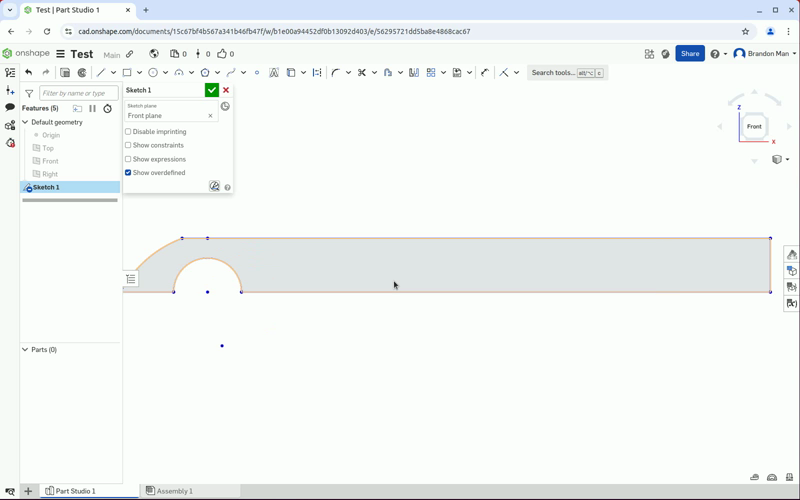
scroll(6)
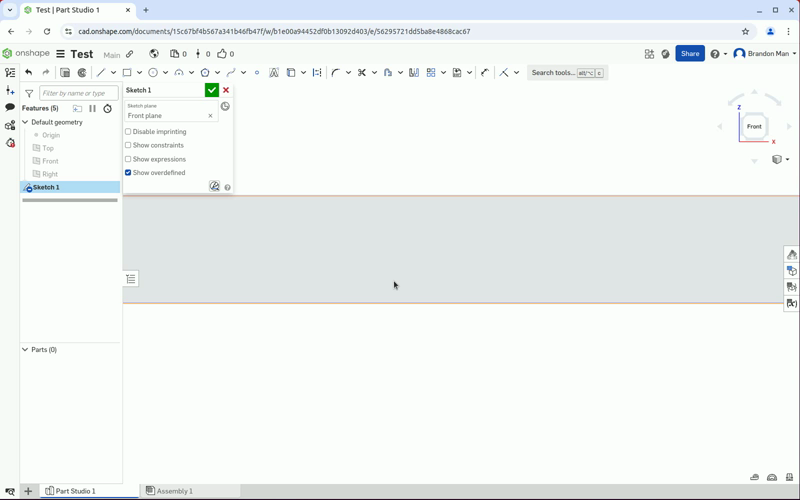
click(394, 280)
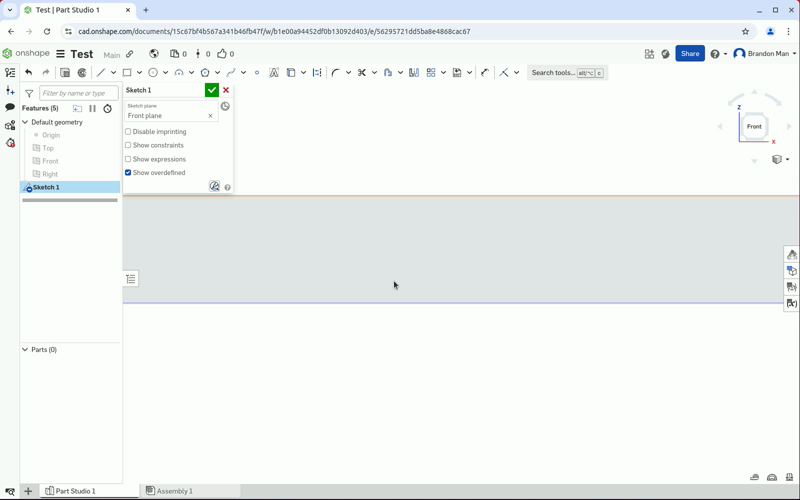
scroll(-6)
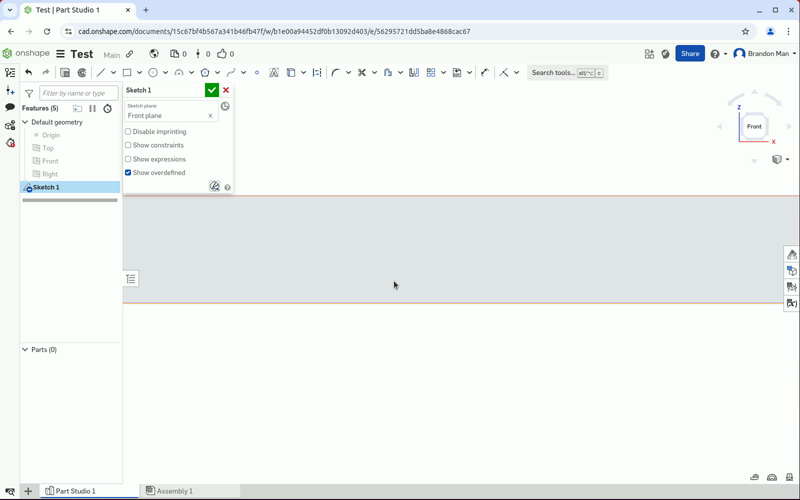
scroll(-6)
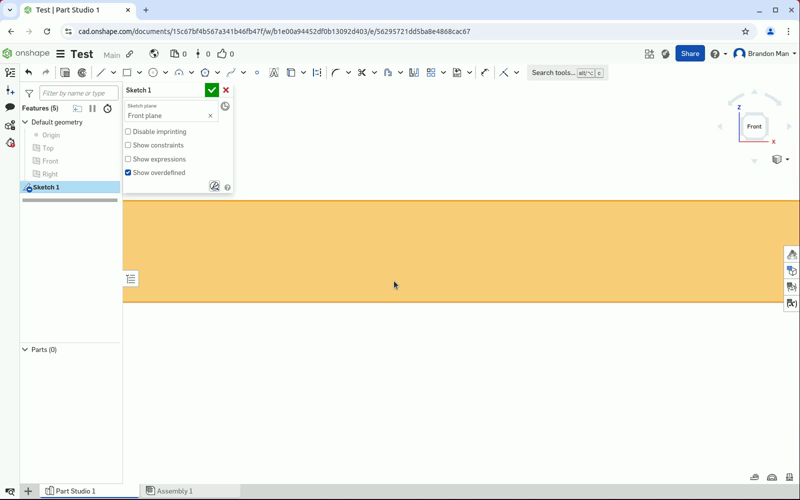
scroll(-6)
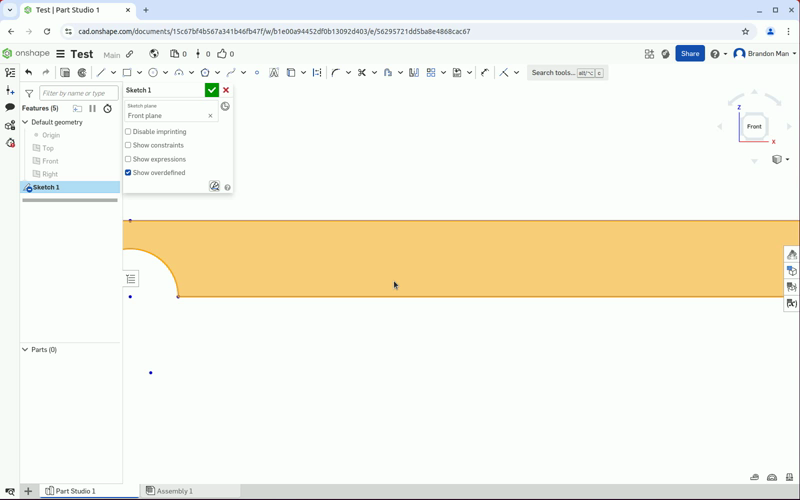
scroll(-6)
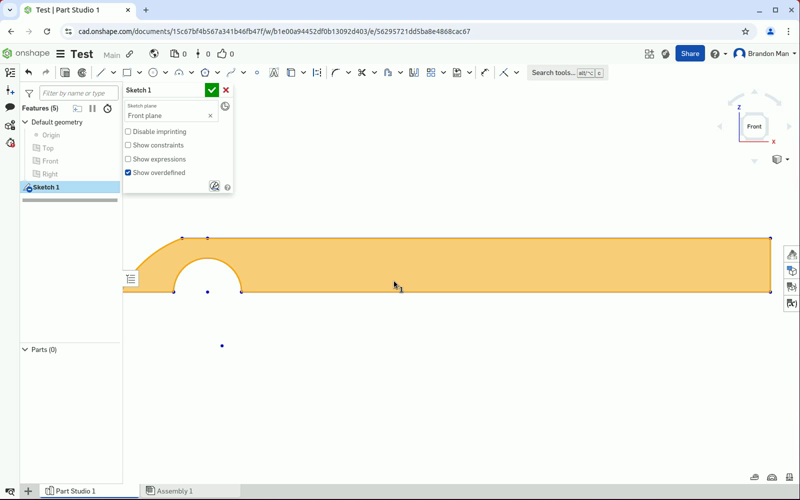
scroll(-6)
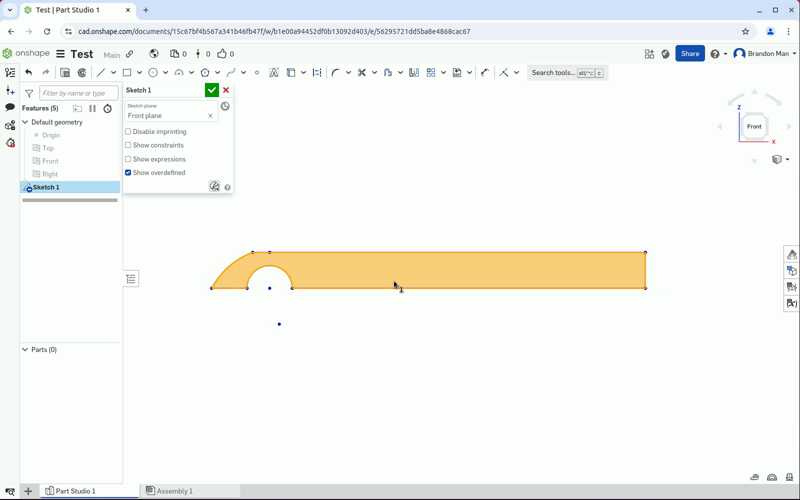
scroll(-6)
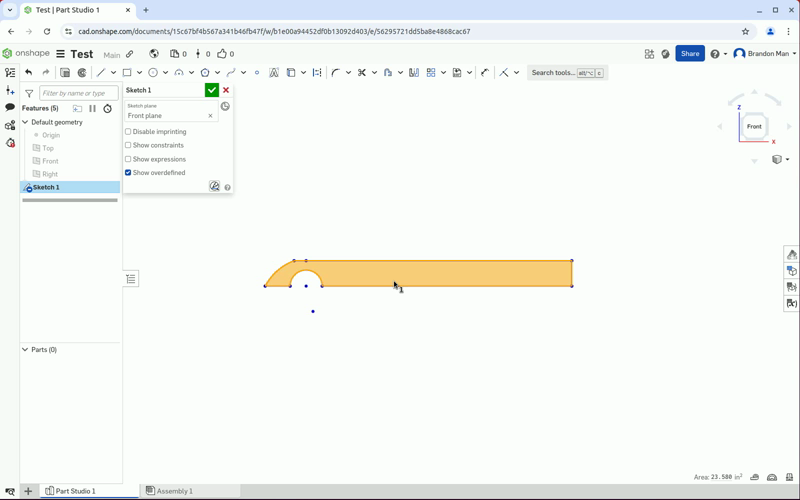
scroll(-6)
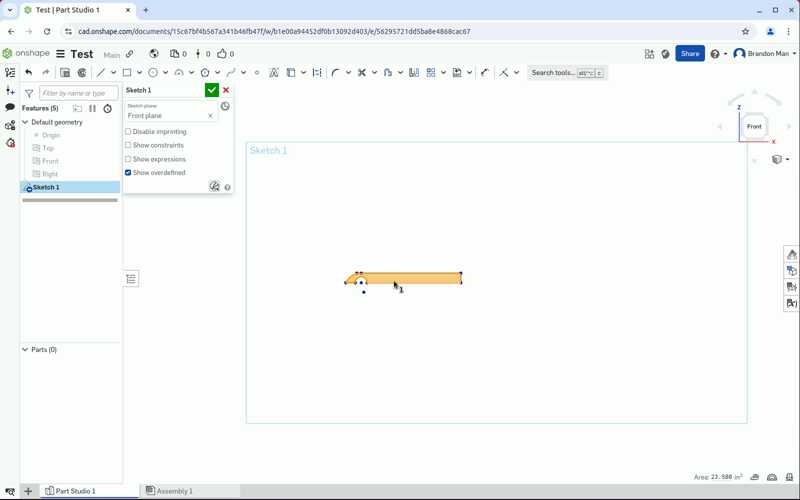
mouse_move(73, 352)
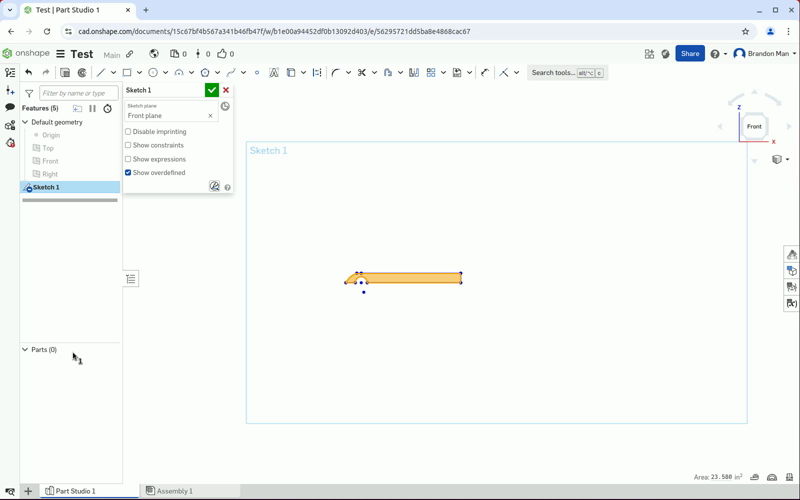
key(shift+y)
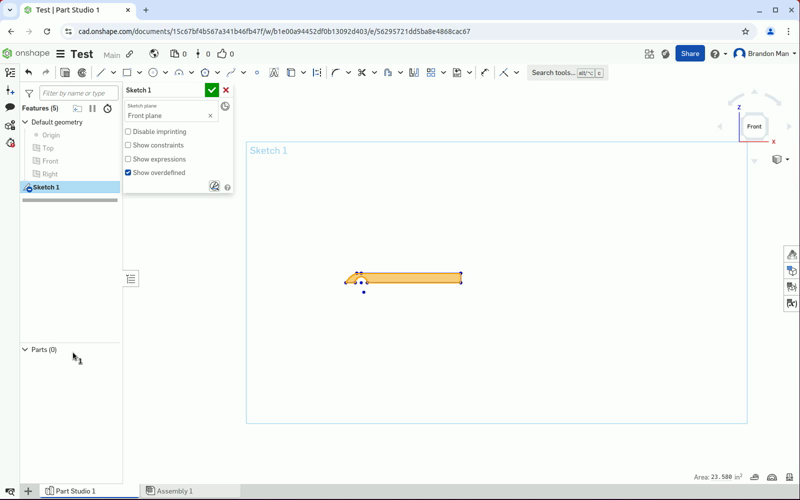
key(shift+e)
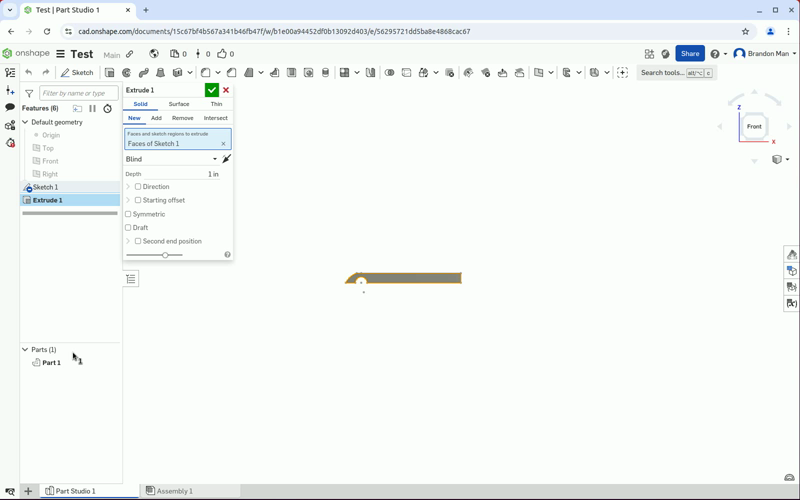
mouse_move(143, 106)
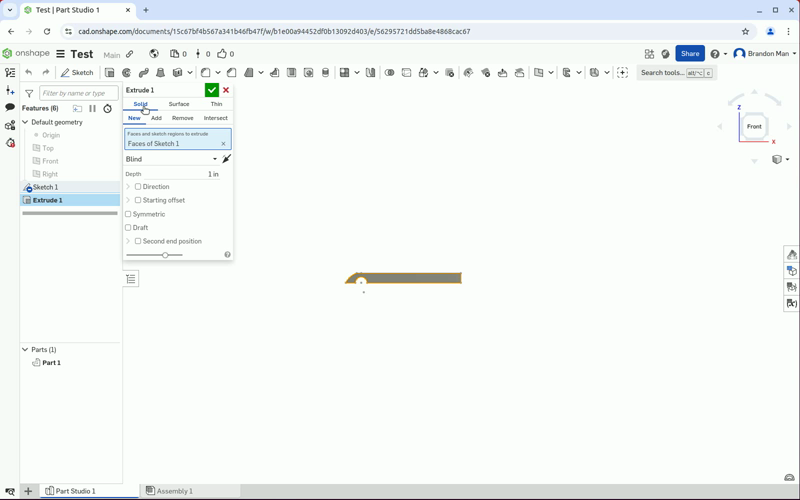
click(143, 106)
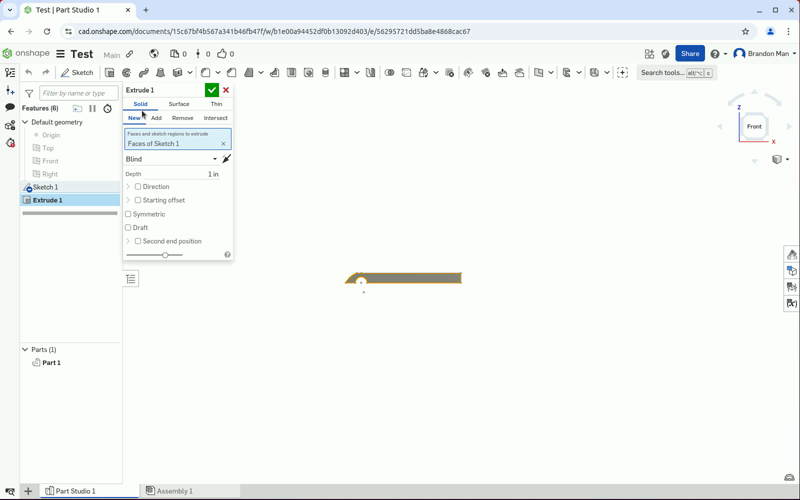
mouse_move(137, 120)
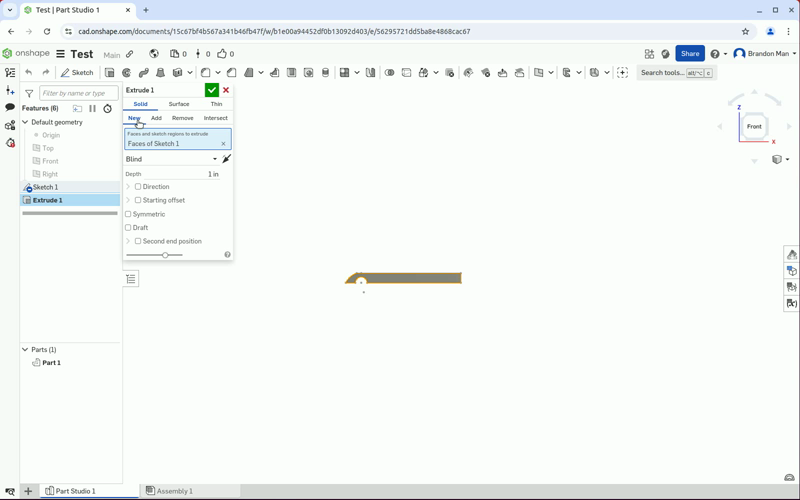
click(137, 120)
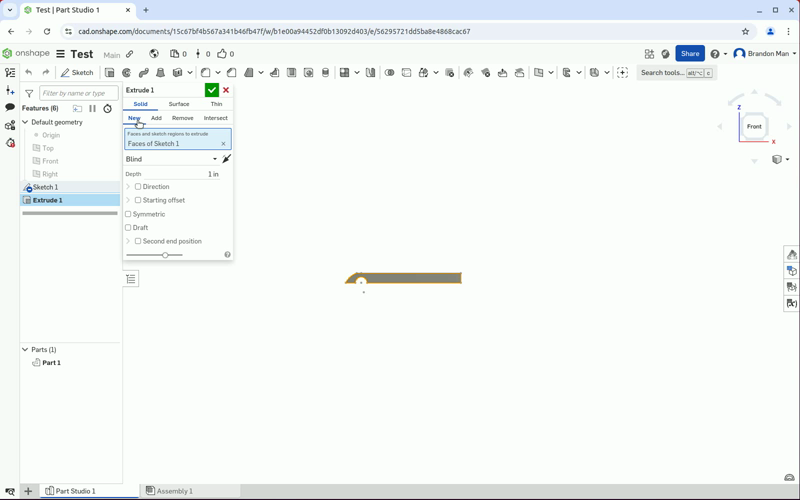
key(tab, 4)
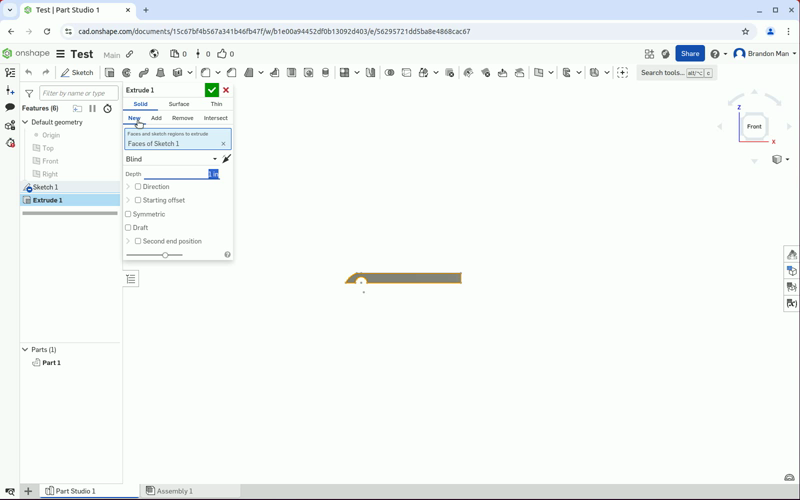
text(2.648)
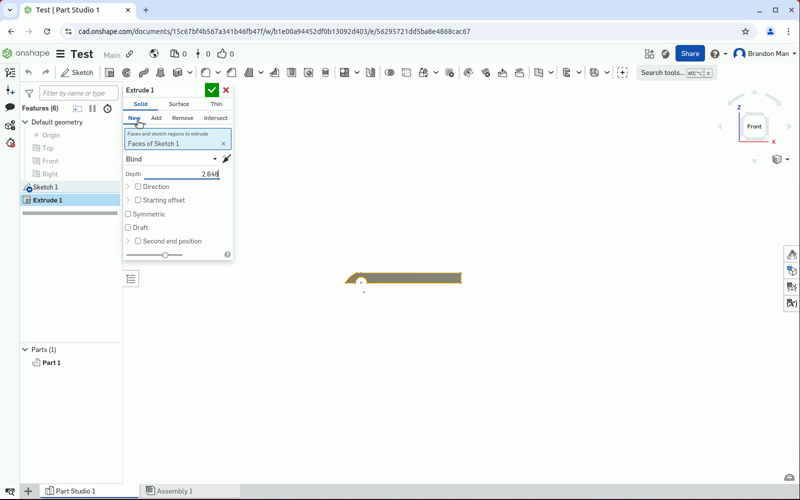
key(enter)
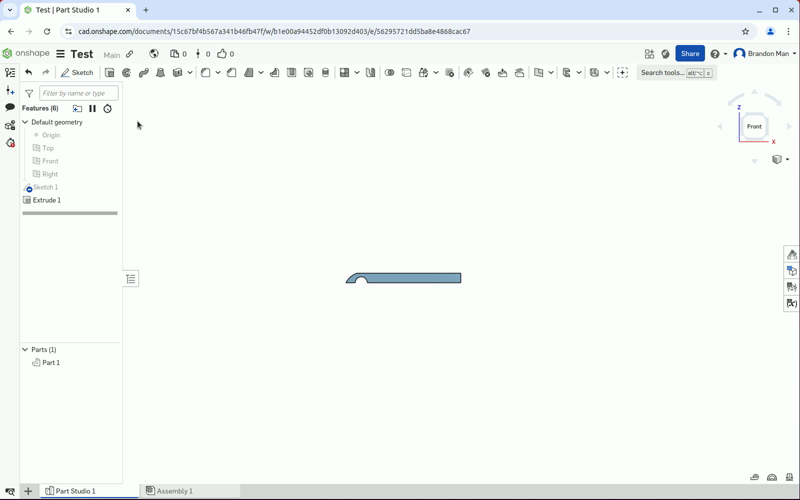
key(shift+h)
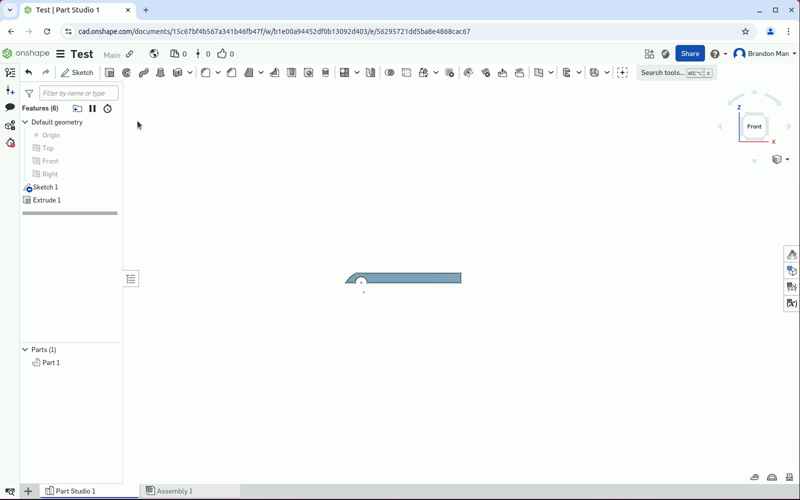
key(shift+h)
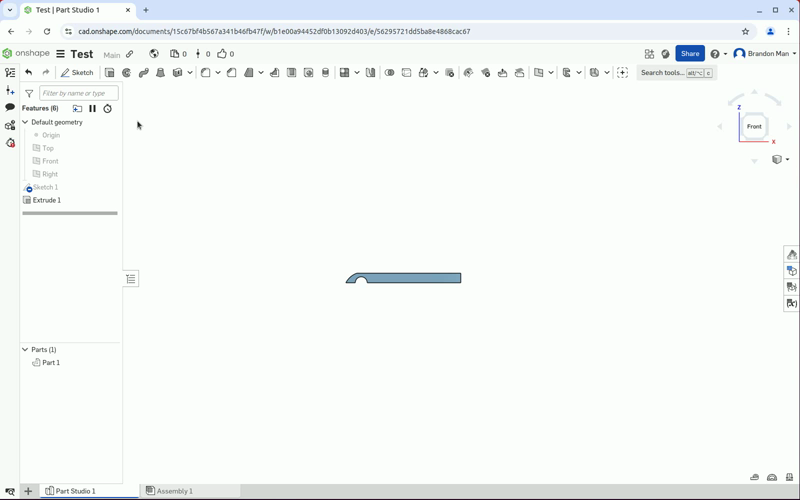
mouse_move(73, 189)
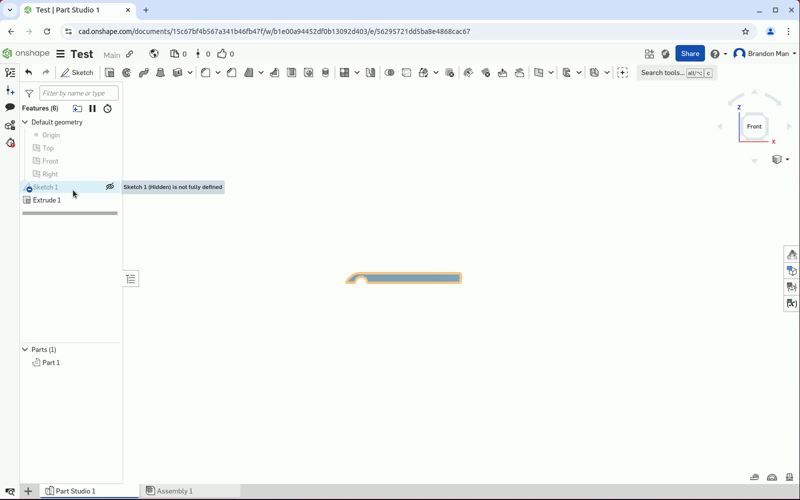
click(73, 189)
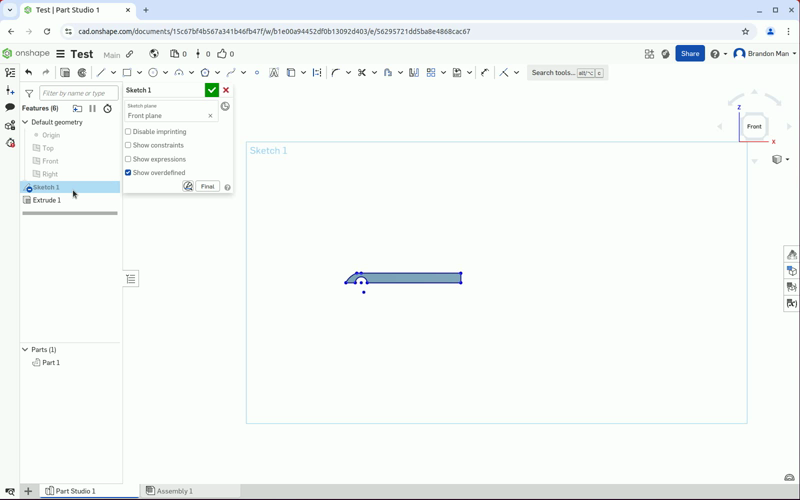
mouse_move(229, 92)
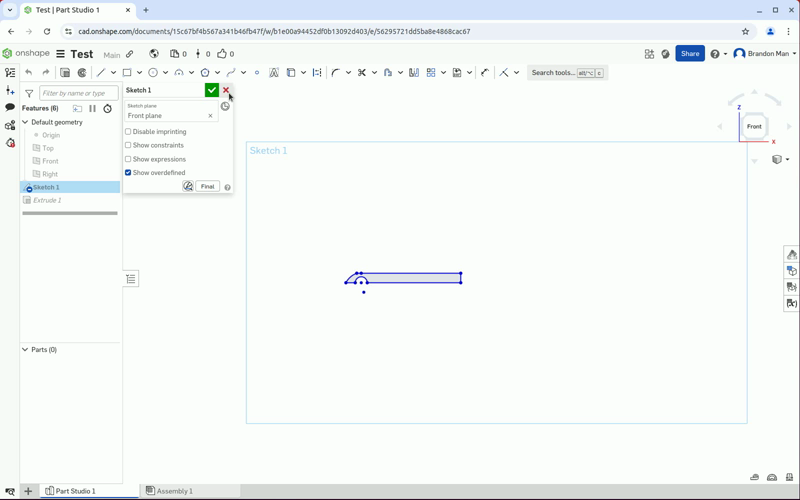
click(229, 92)
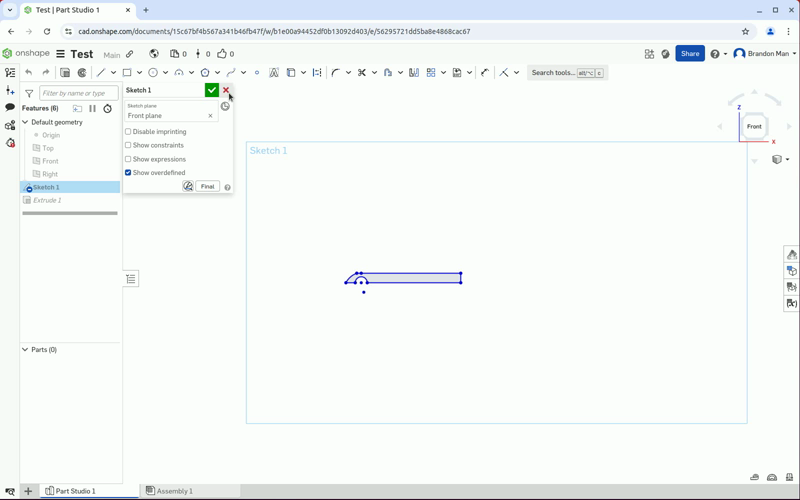
key(shift+s)
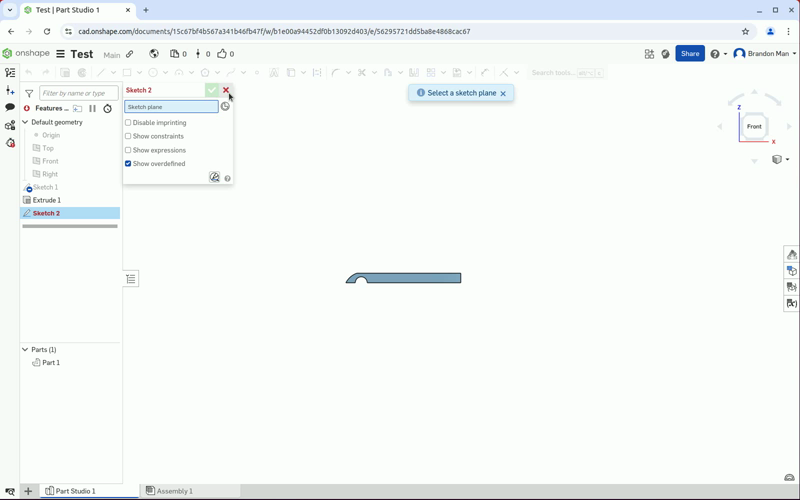
mouse_move(73, 163)
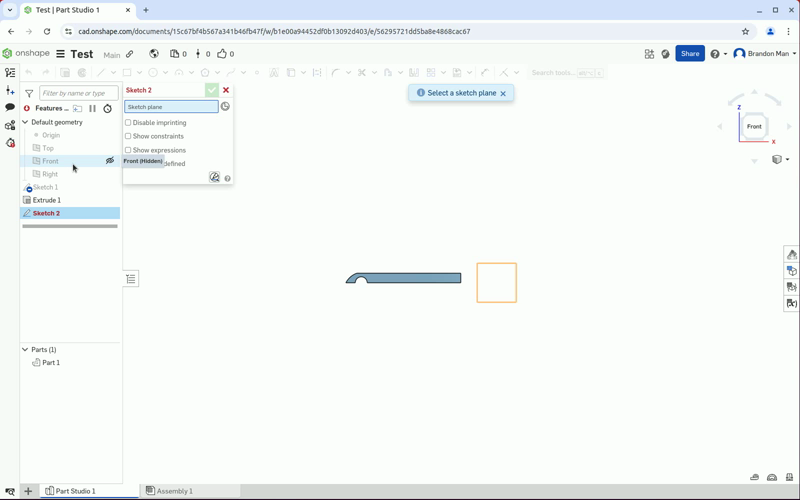
click(73, 163)
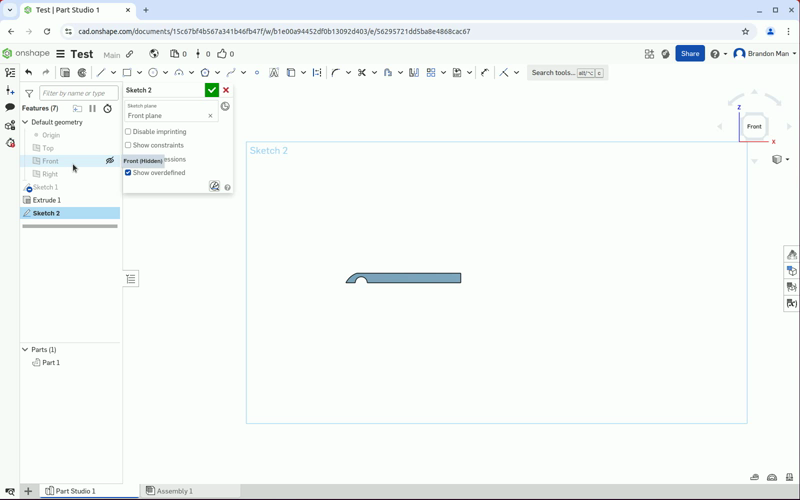
mouse_move(73, 352)
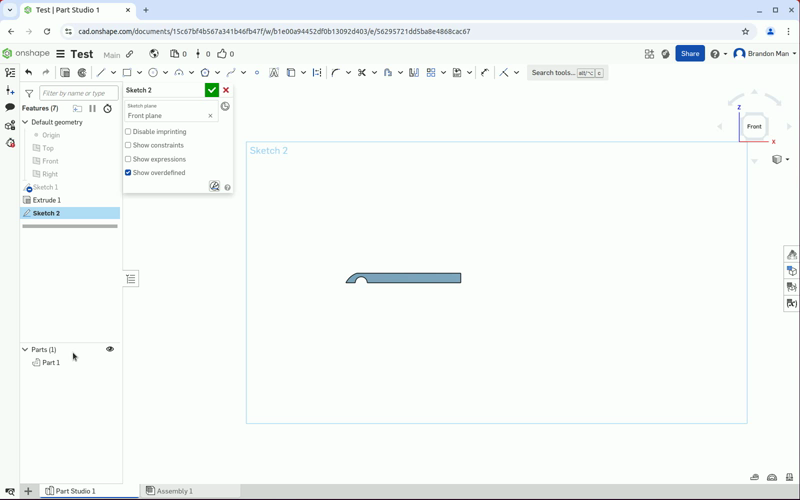
key(y)
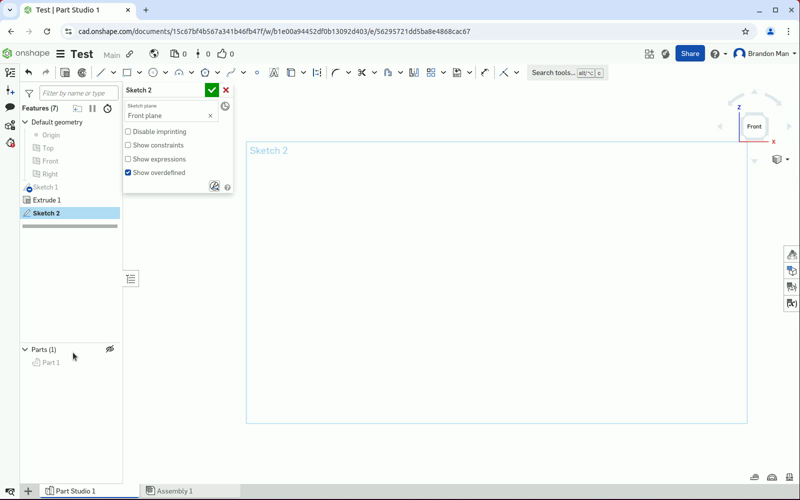
key(a)
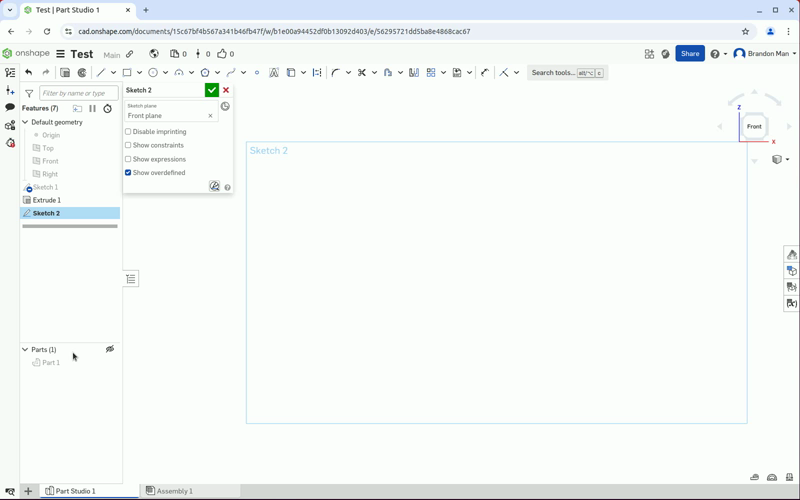
key_down(shift)
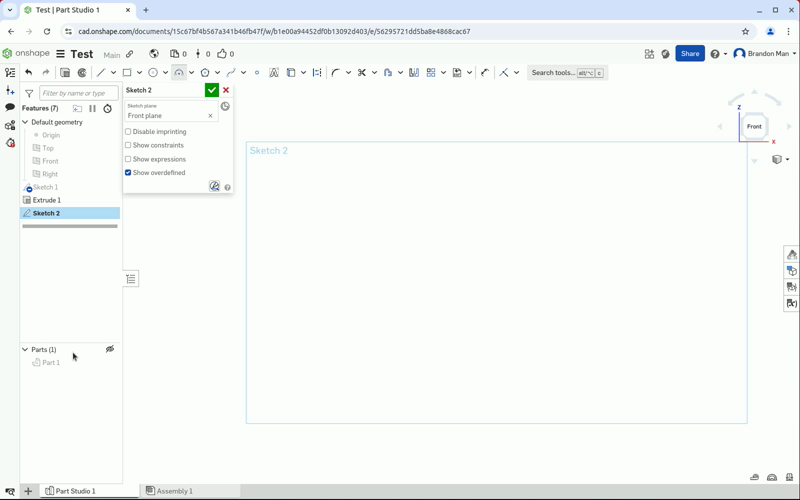
mouse_move(348, 282)
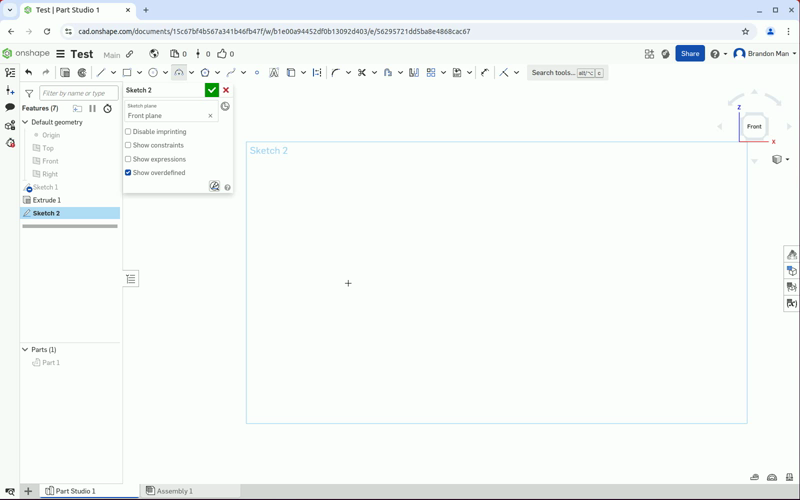
click(348, 282)
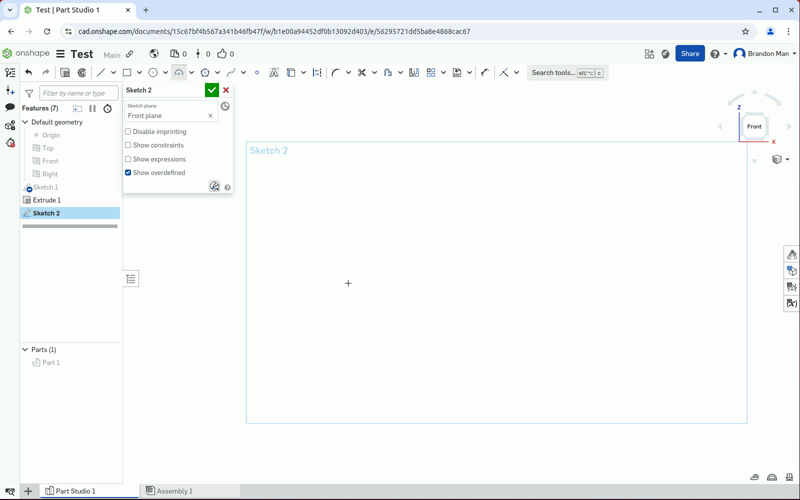
key_up(shift)
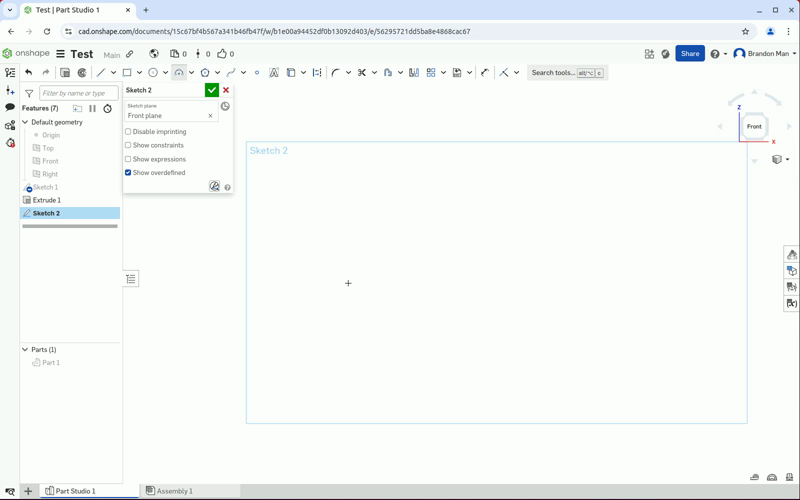
key_down(shift)
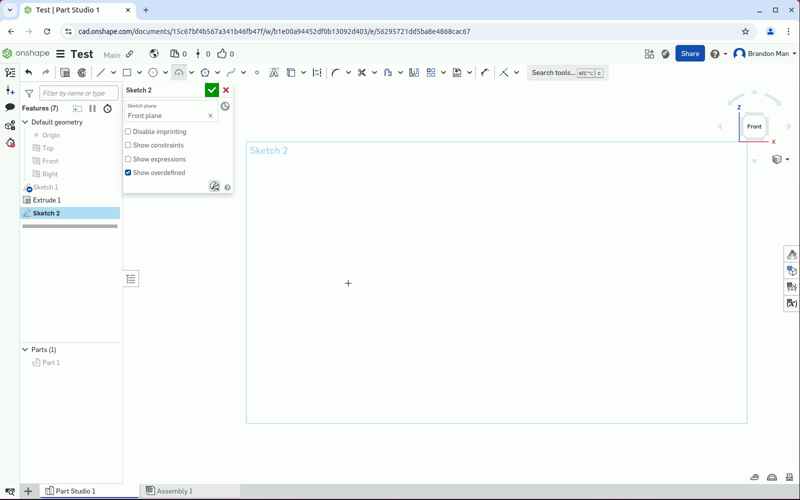
mouse_move(356, 292)
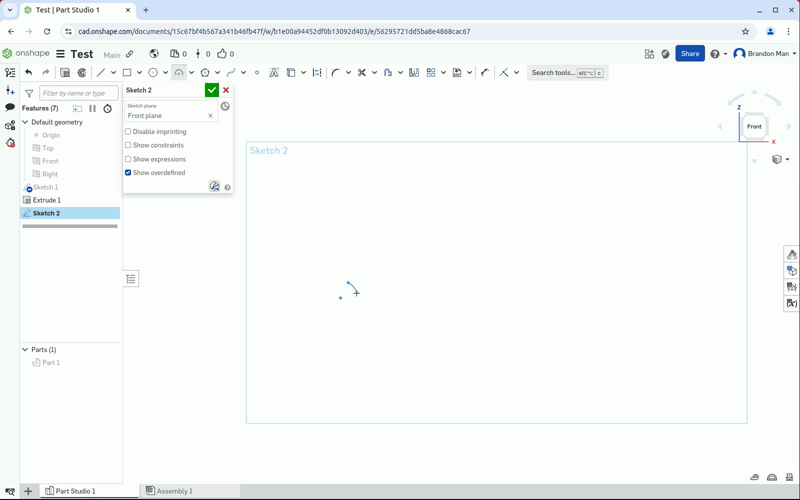
click(356, 292)
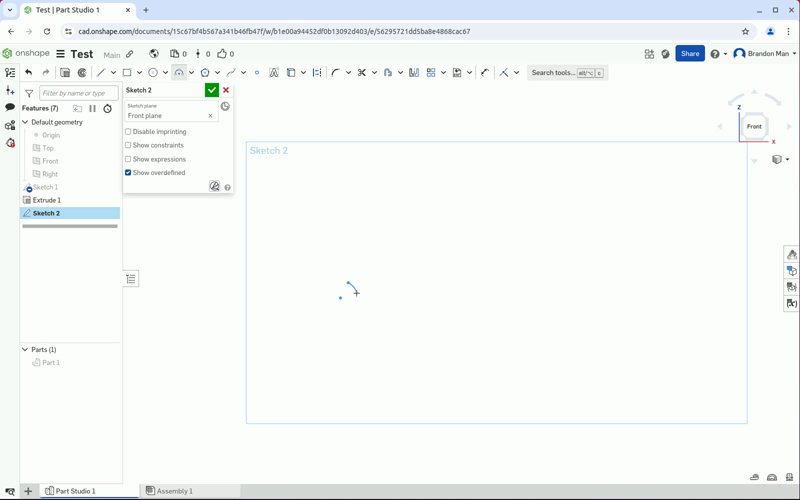
mouse_move(350, 289)
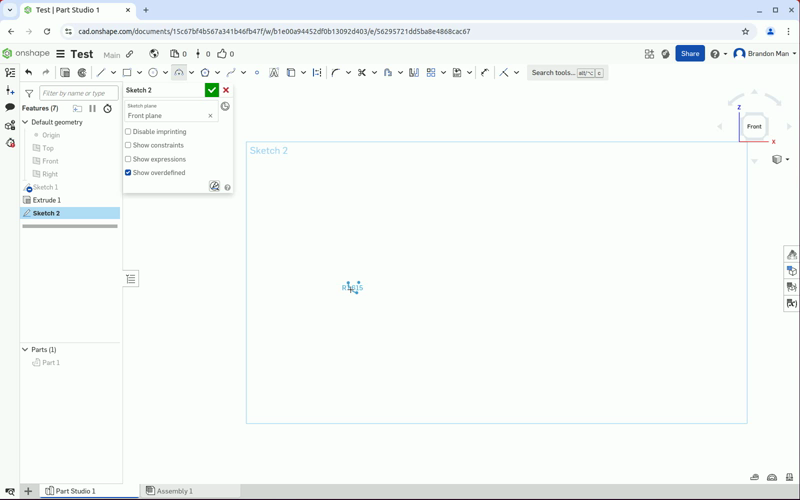
click(350, 289)
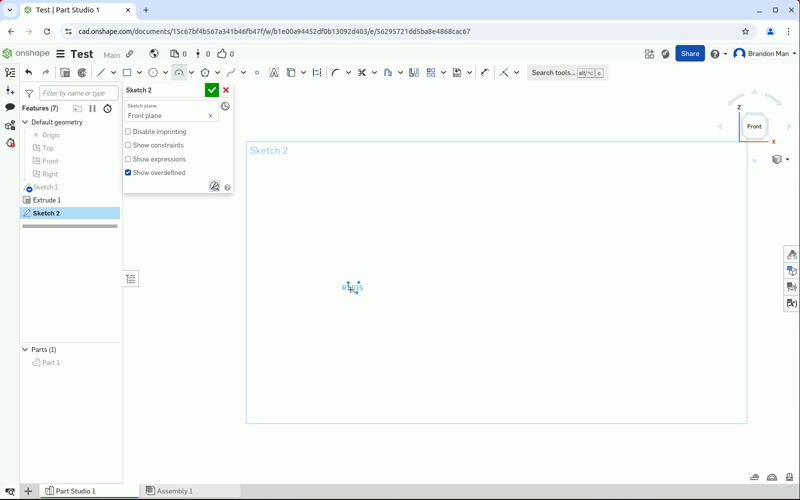
key_up(shift)
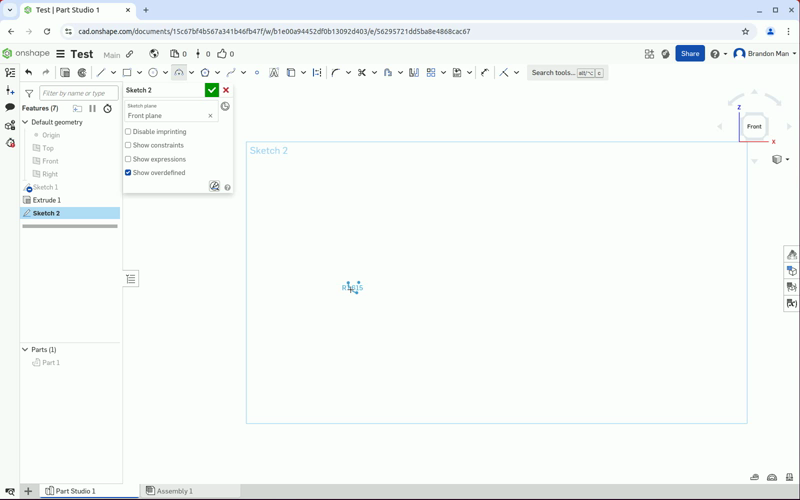
key(esc)
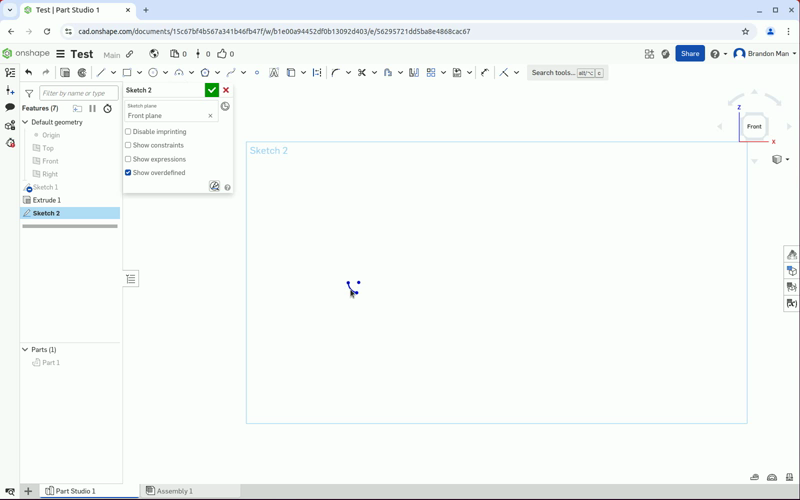
key(l)
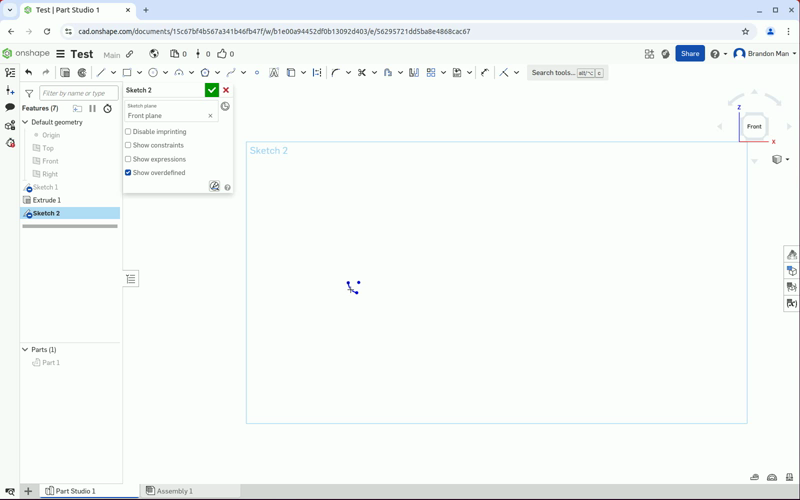
mouse_move(356, 292)
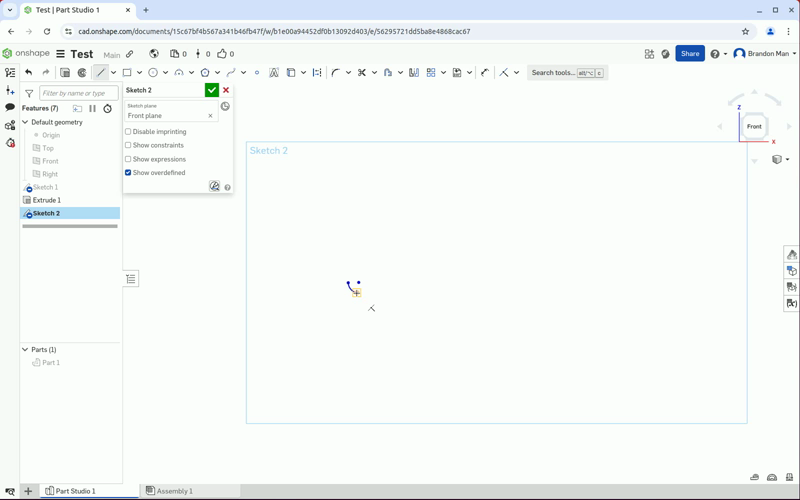
click(356, 292)
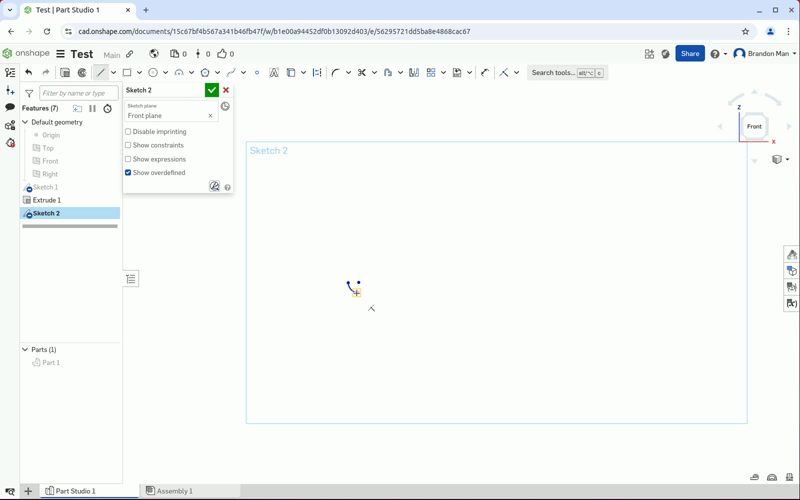
key_down(shift)
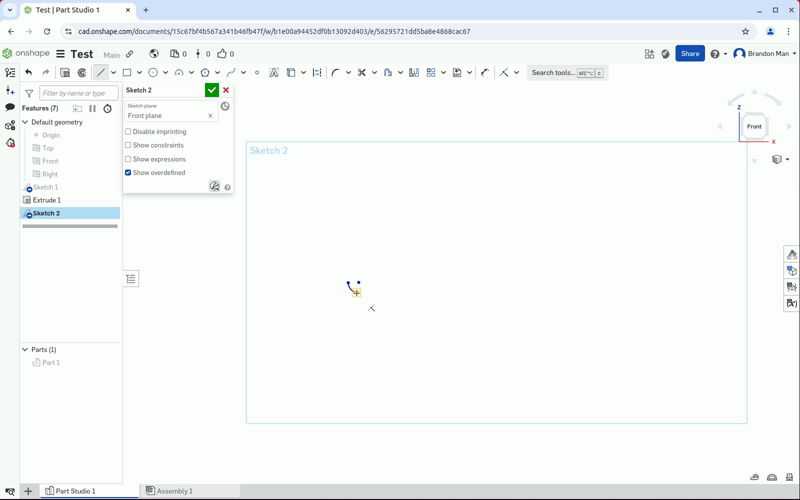
mouse_move(386, 292)
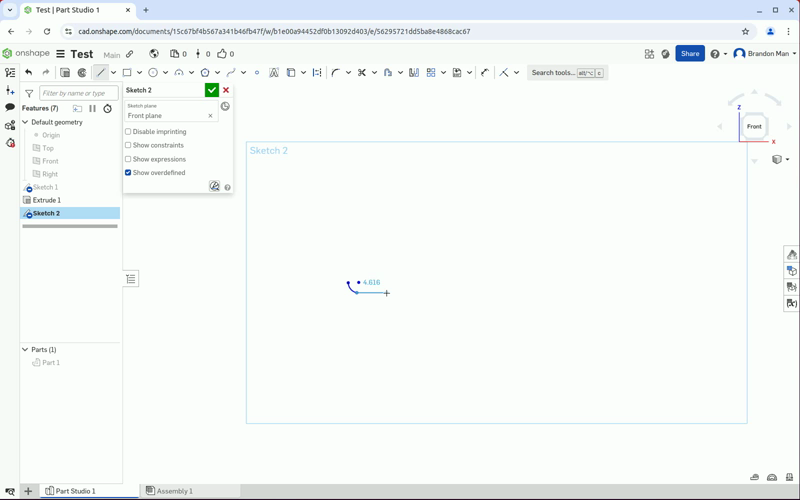
mouse_move(361, 292)
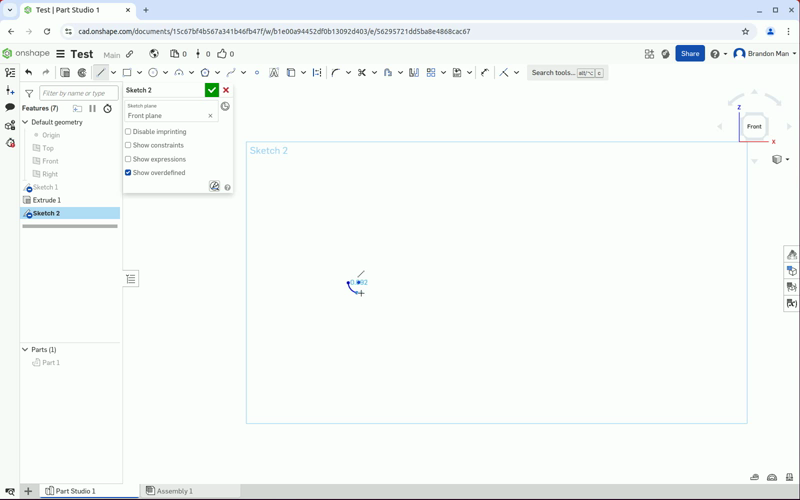
scroll(6)
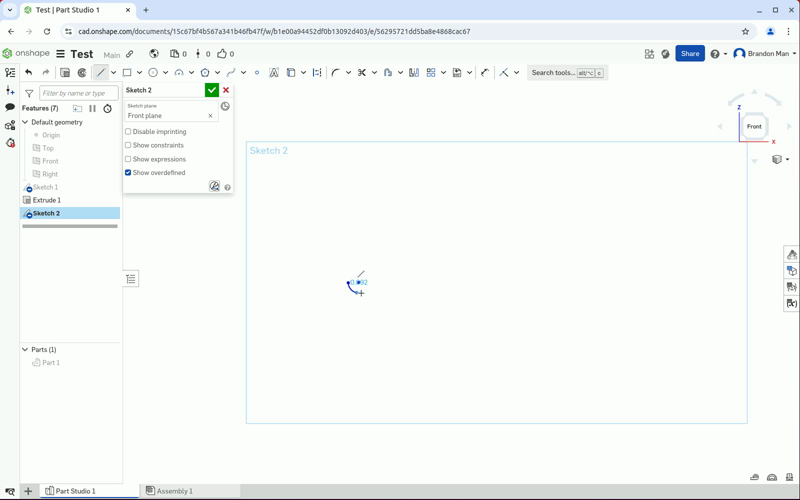
scroll(6)
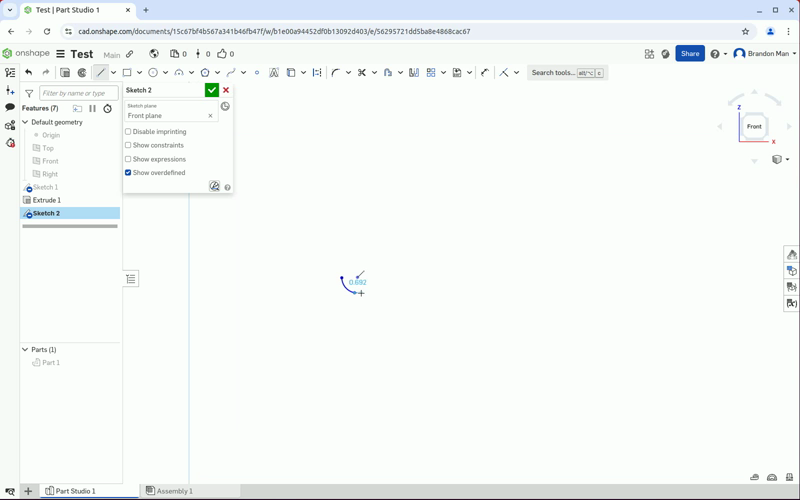
scroll(6)
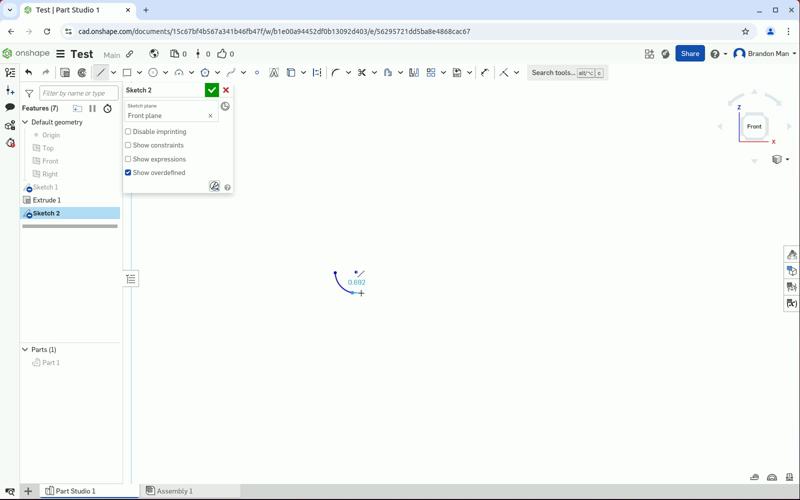
scroll(6)
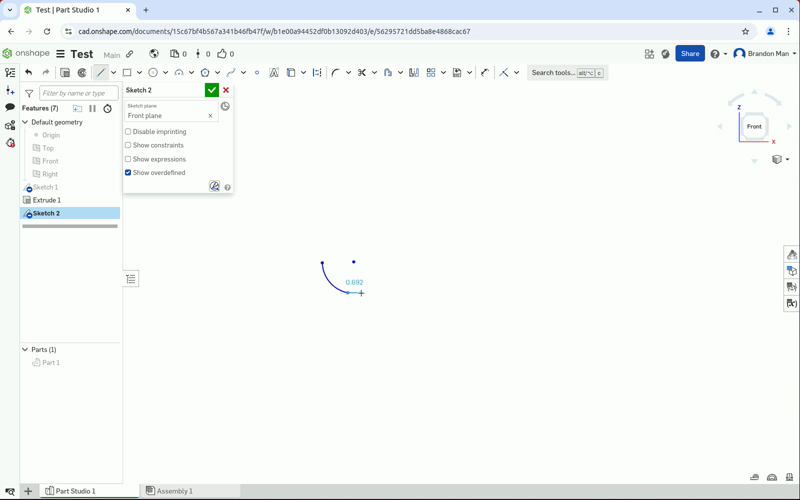
scroll(6)
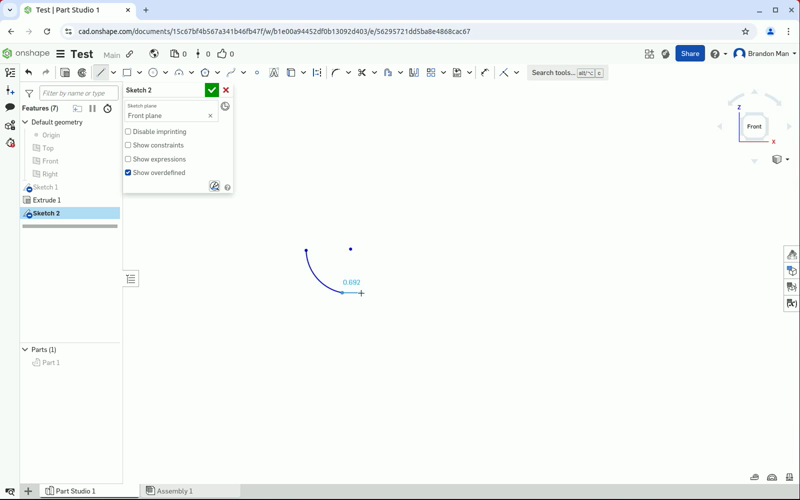
scroll(6)
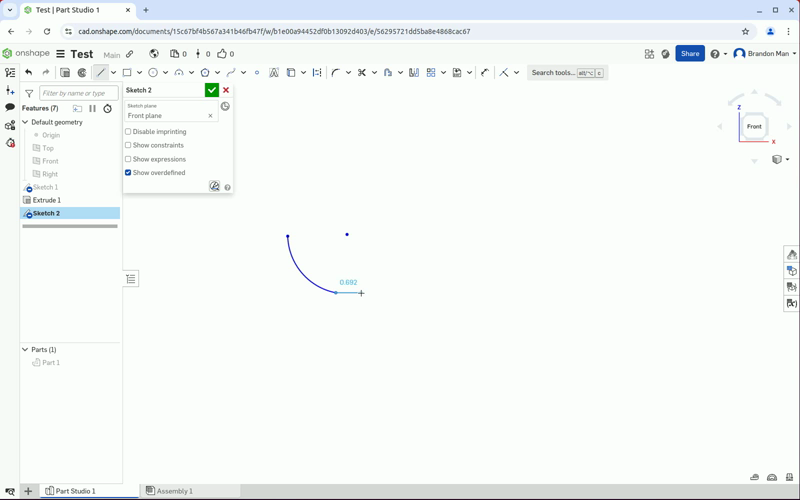
scroll(6)
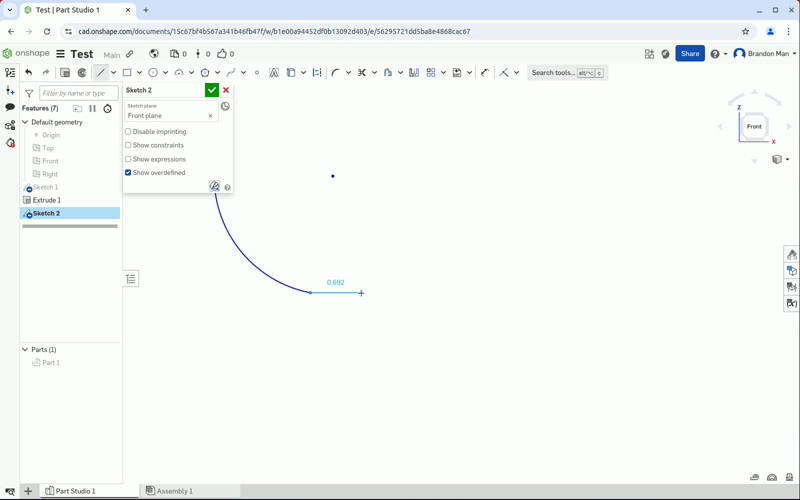
click(361, 292)
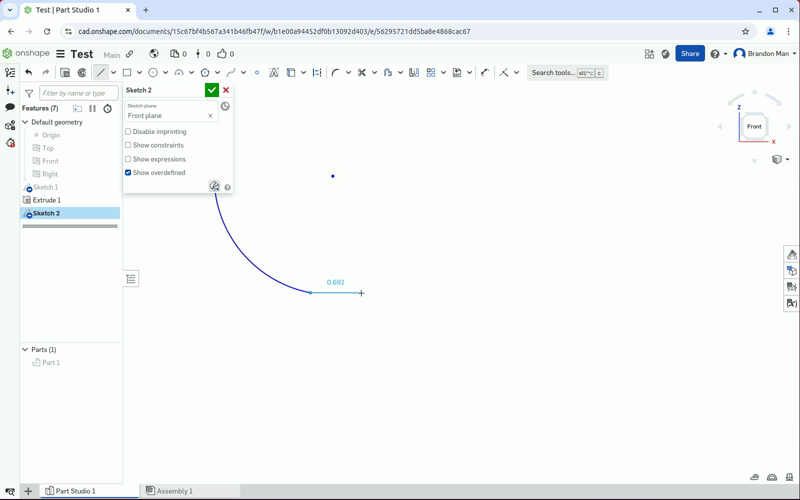
scroll(-6)
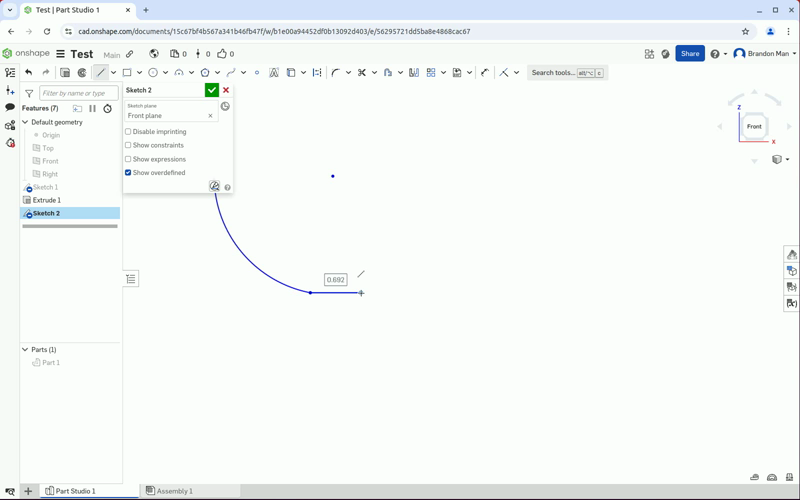
scroll(-6)
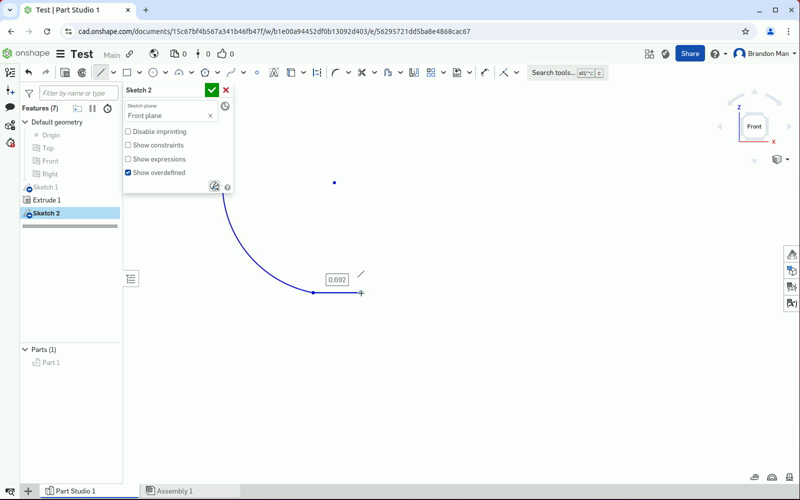
scroll(-6)
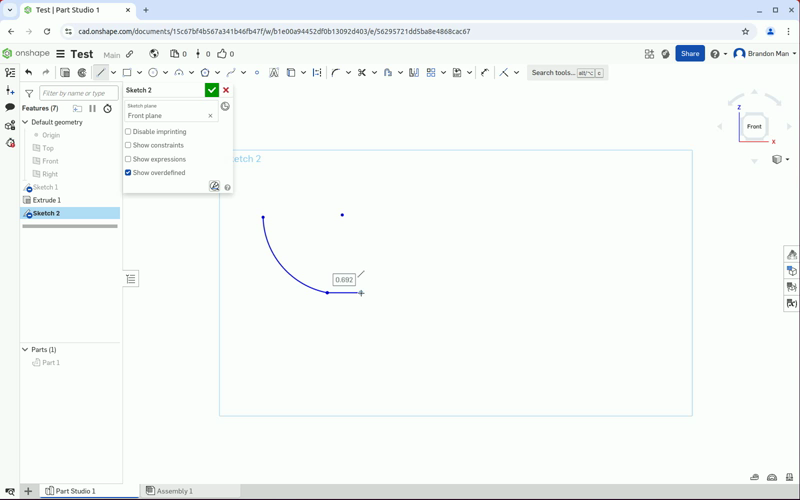
scroll(-6)
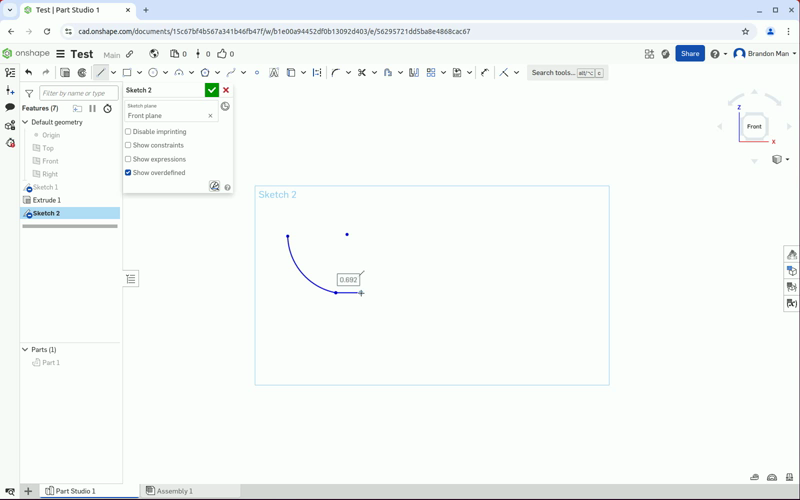
scroll(-6)
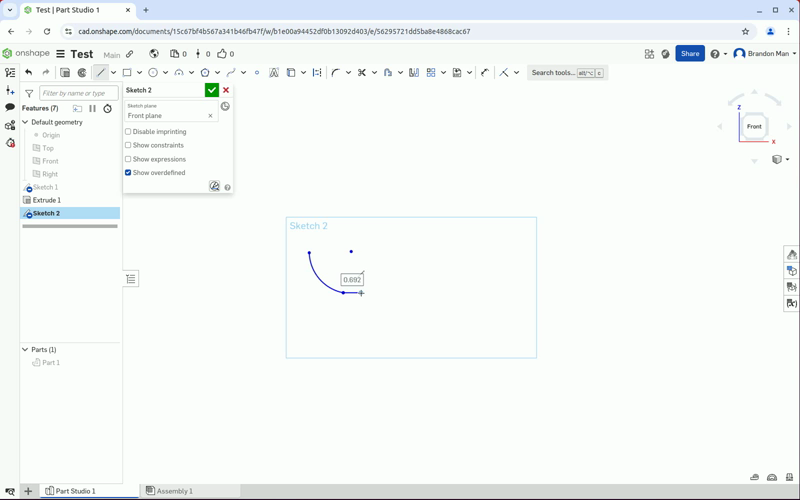
scroll(-6)
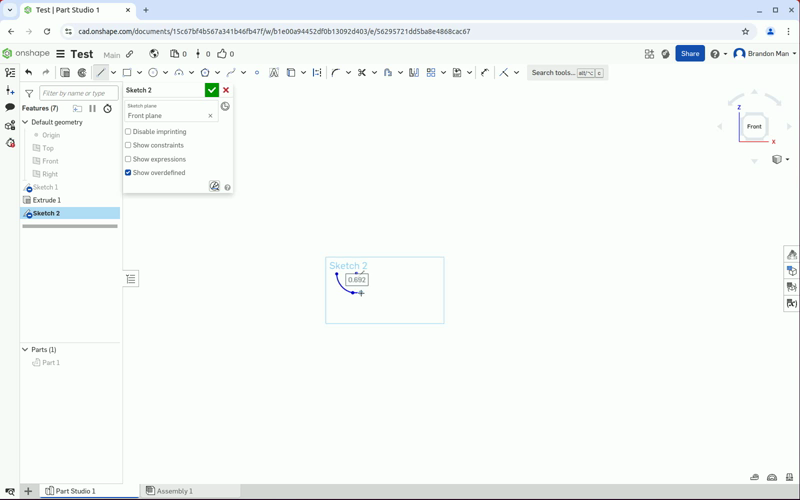
scroll(-6)
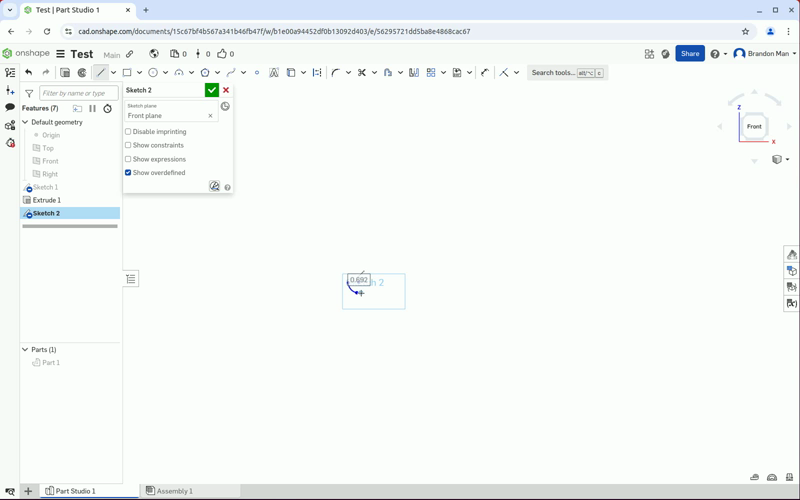
key_up(shift)
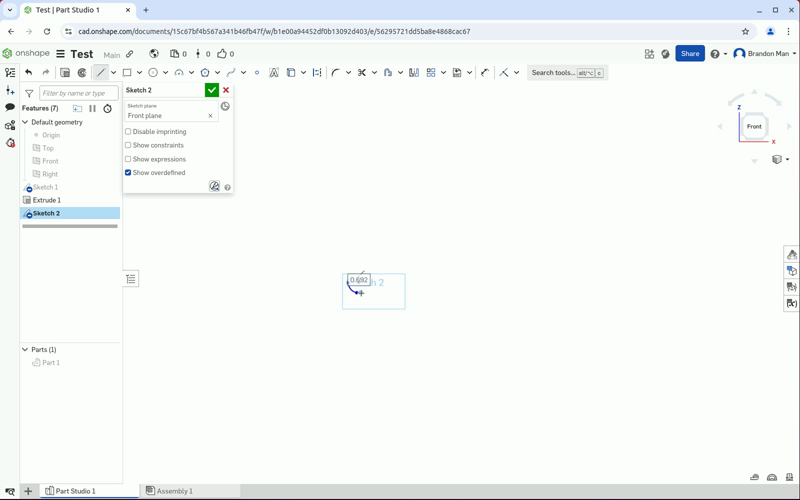
key_down(shift)
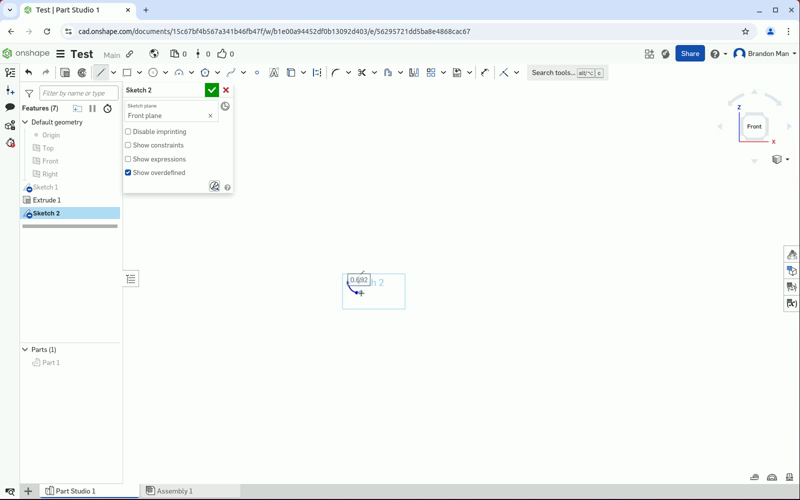
mouse_move(460, 292)
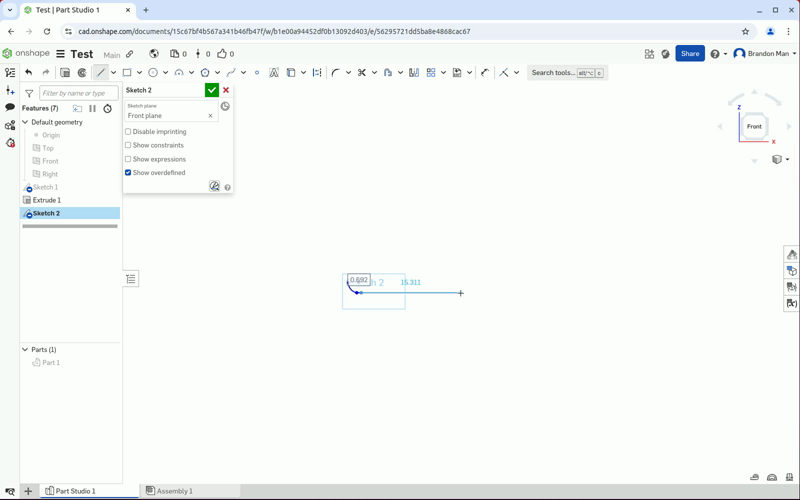
click(460, 292)
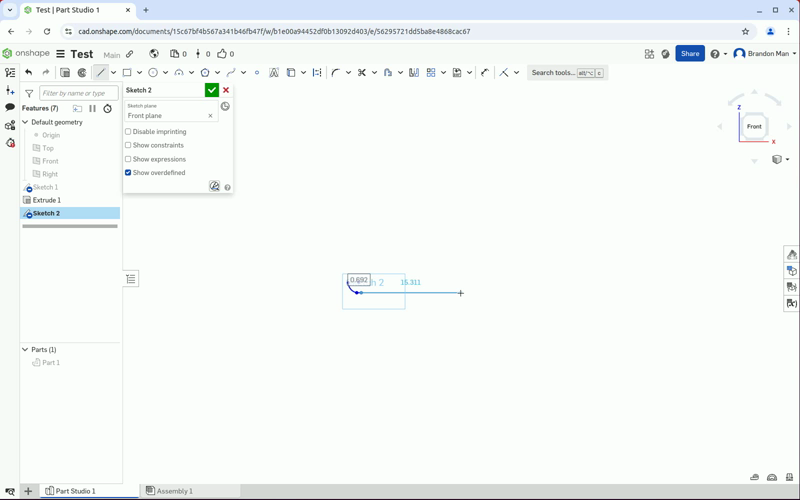
key_up(shift)
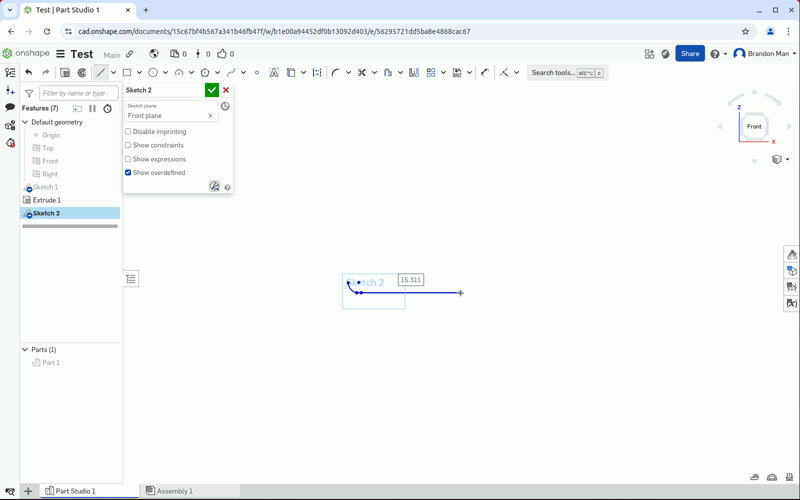
key_down(shift)
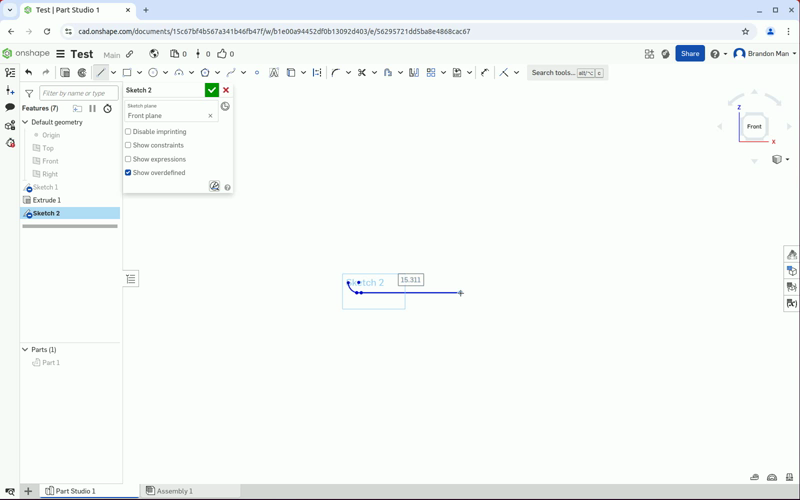
mouse_move(490, 292)
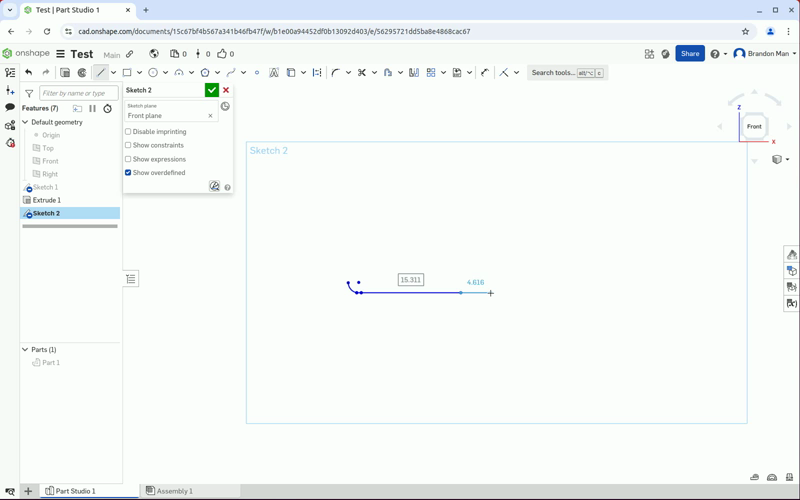
mouse_move(460, 282)
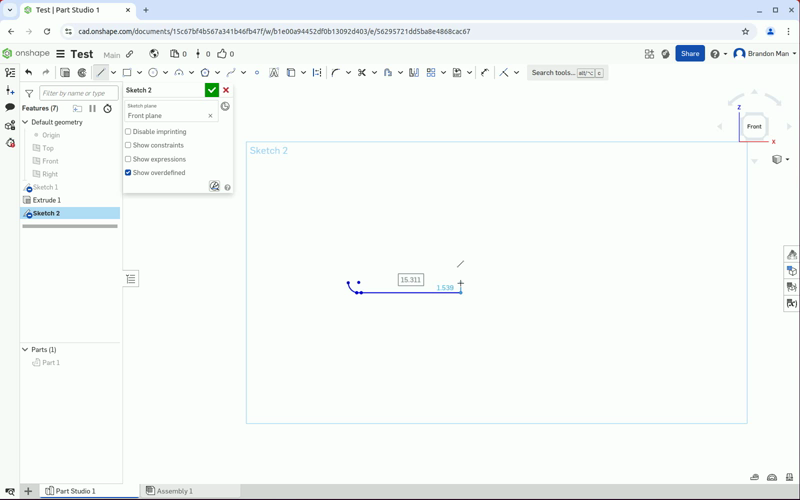
click(460, 282)
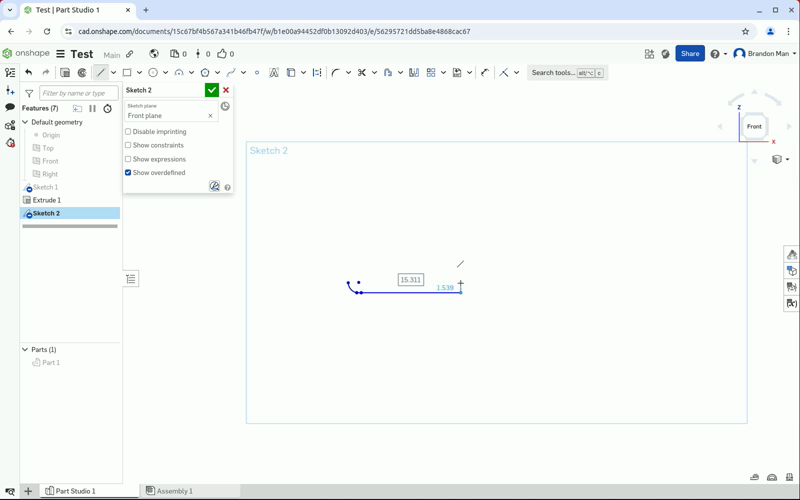
key_up(shift)
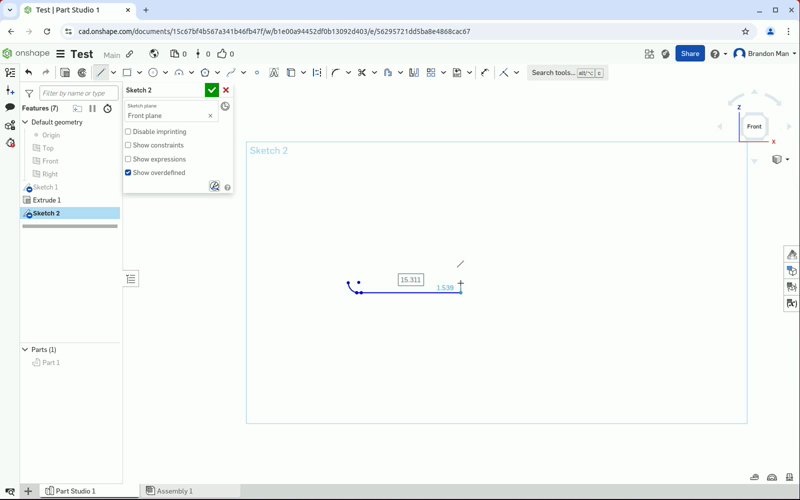
key_down(shift)
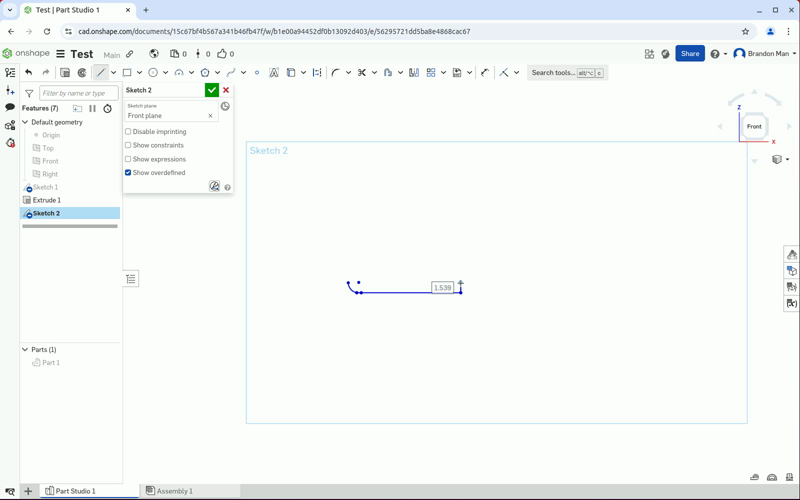
mouse_move(367, 282)
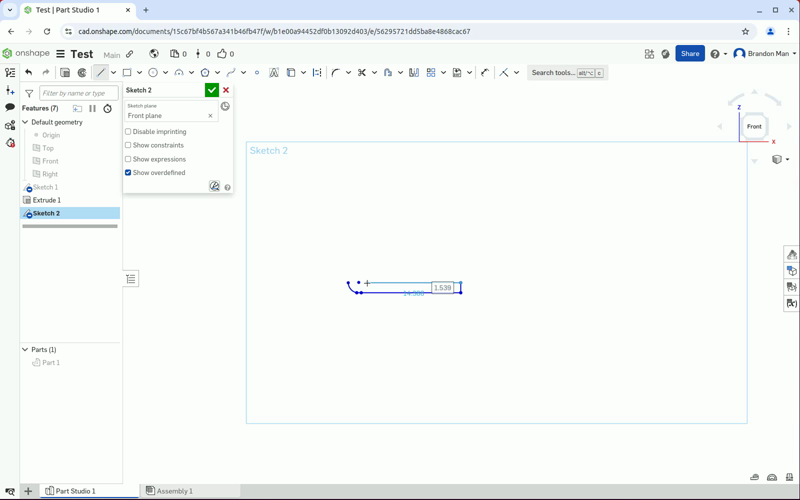
click(367, 282)
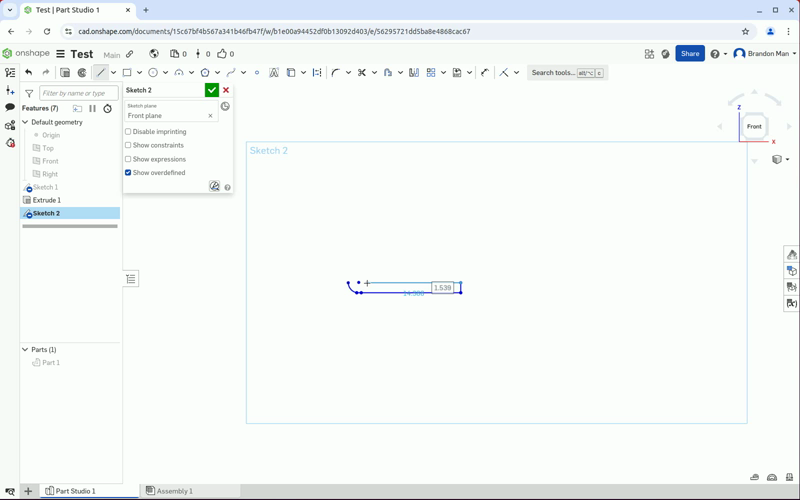
key_up(shift)
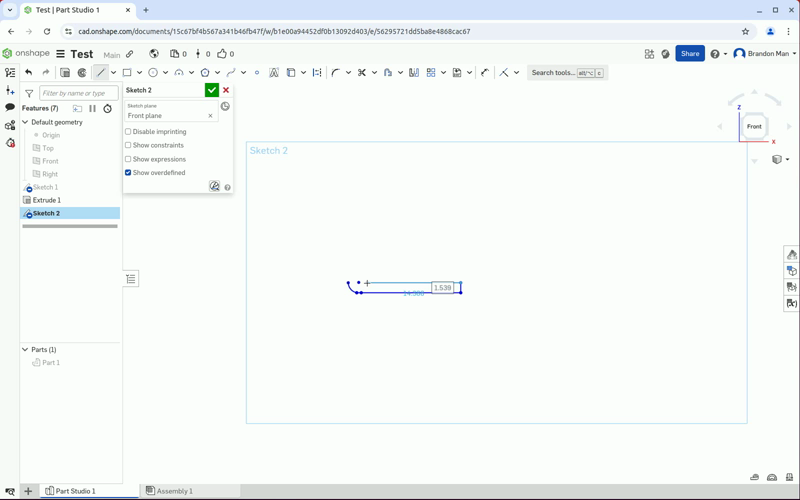
key(esc)
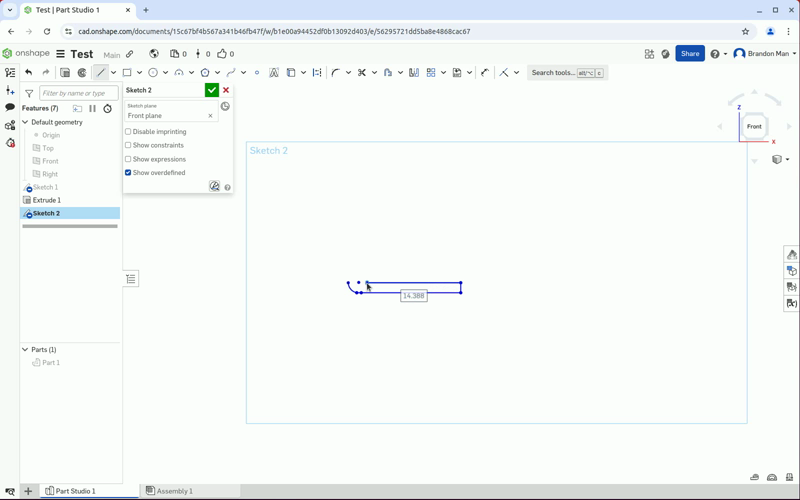
key(a)
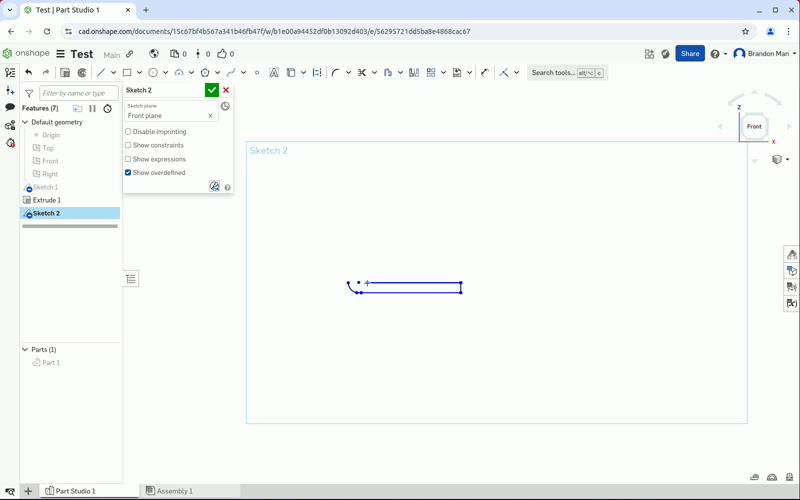
mouse_move(367, 282)
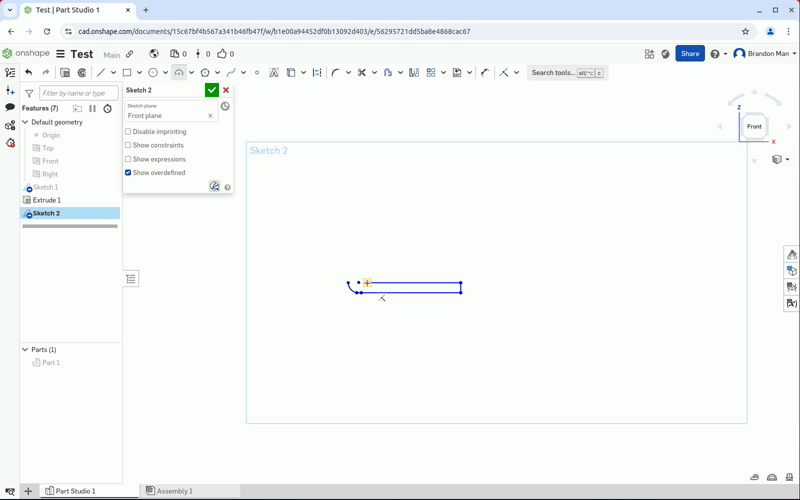
click(367, 282)
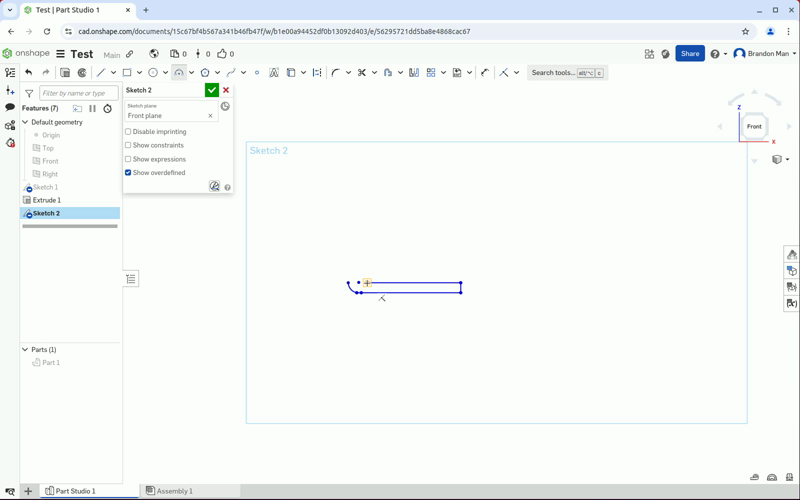
key_down(shift)
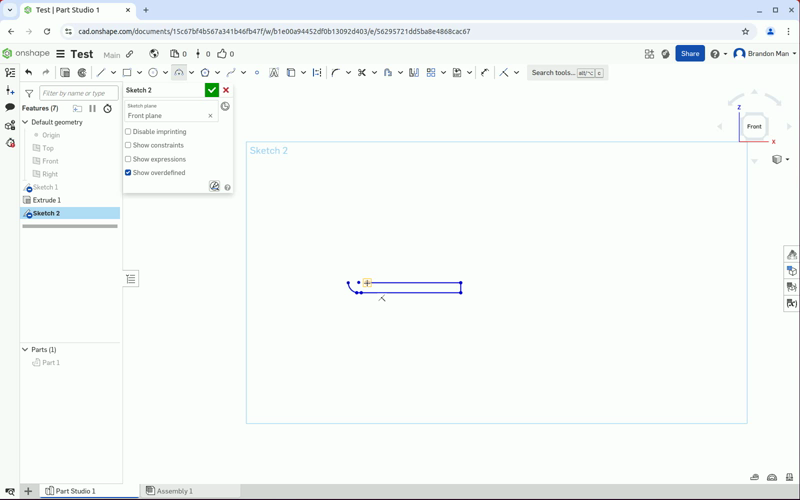
mouse_move(355, 282)
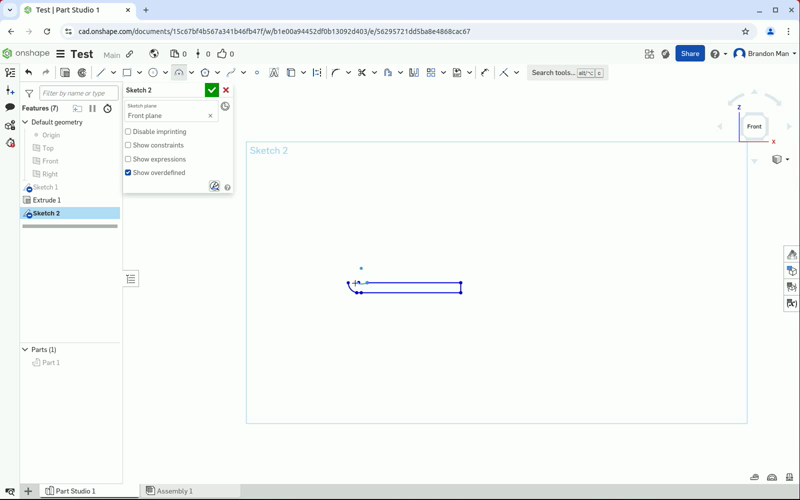
scroll(6)
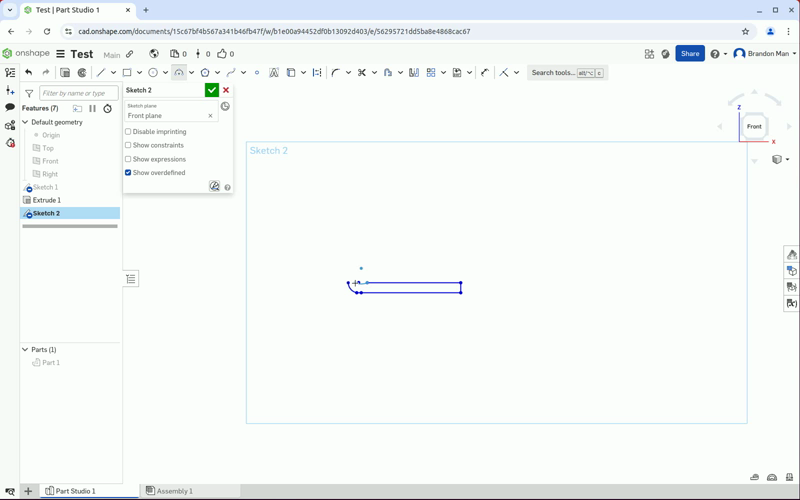
scroll(6)
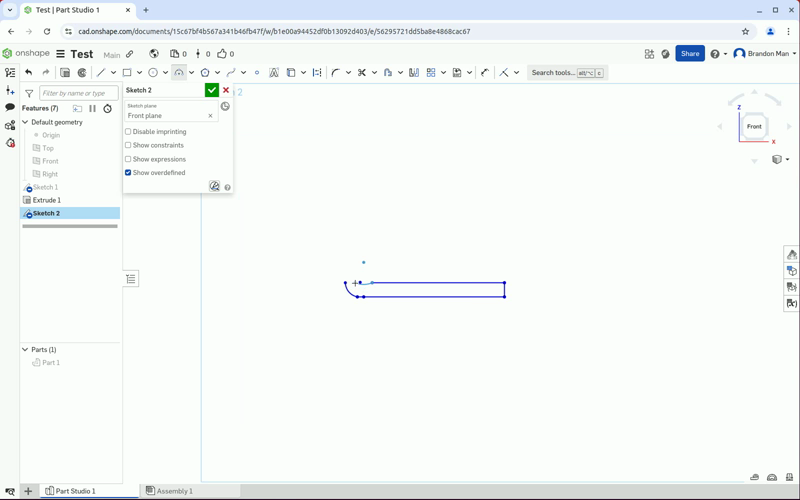
scroll(6)
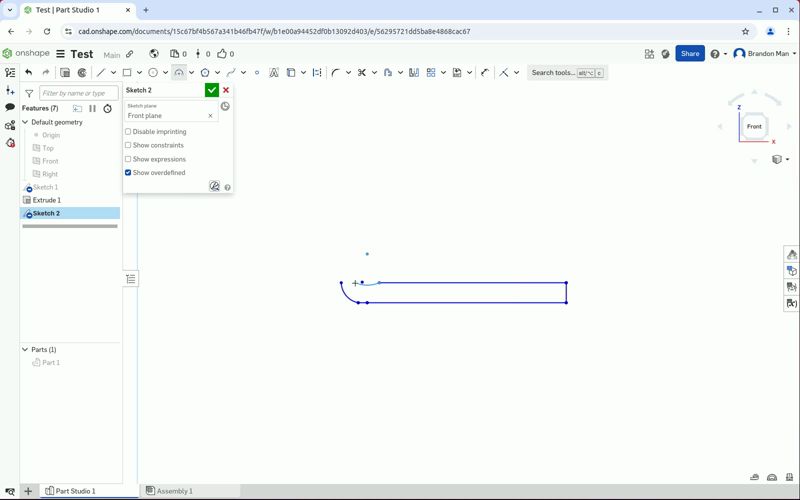
scroll(6)
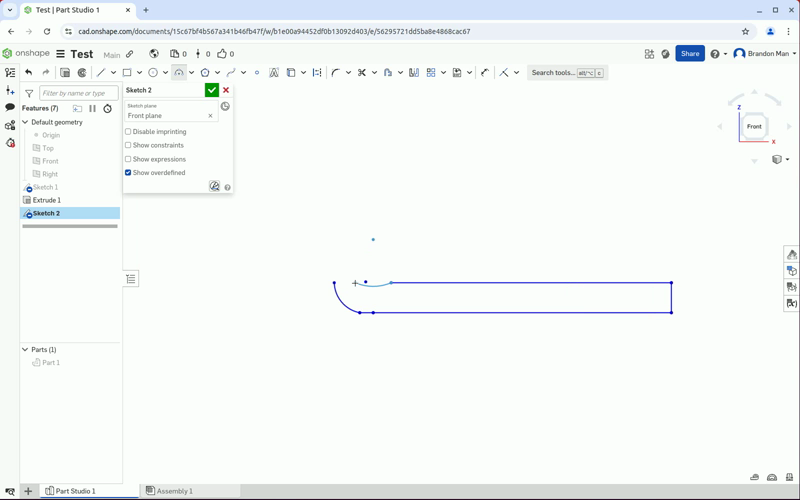
scroll(6)
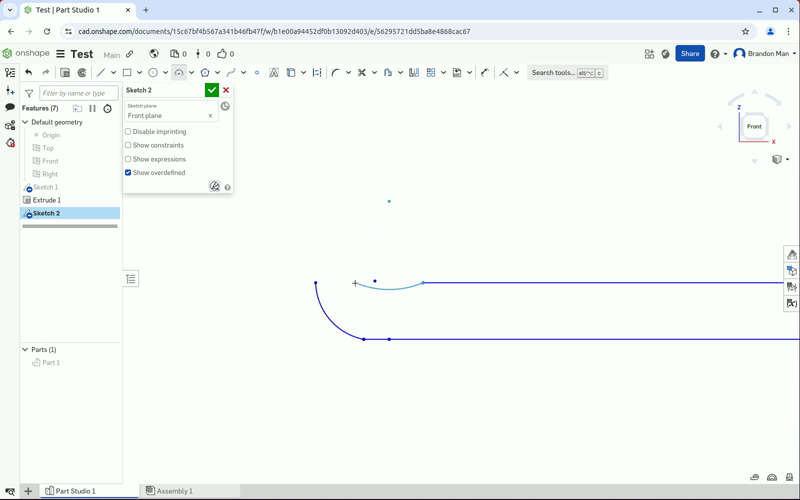
scroll(6)
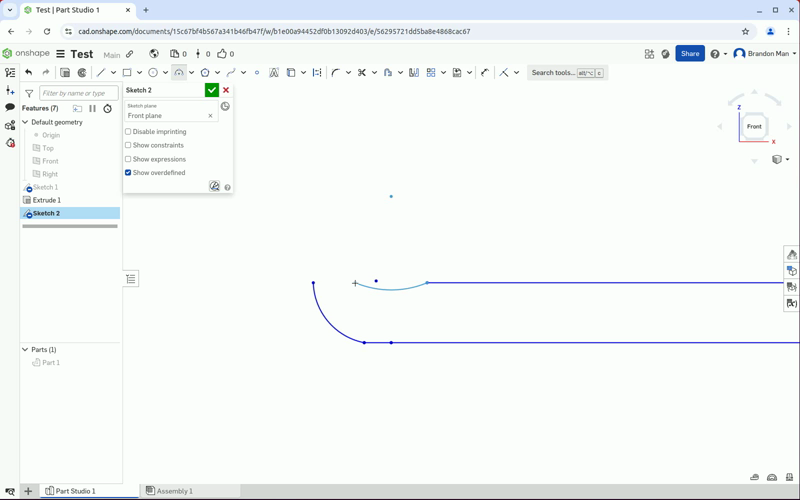
scroll(6)
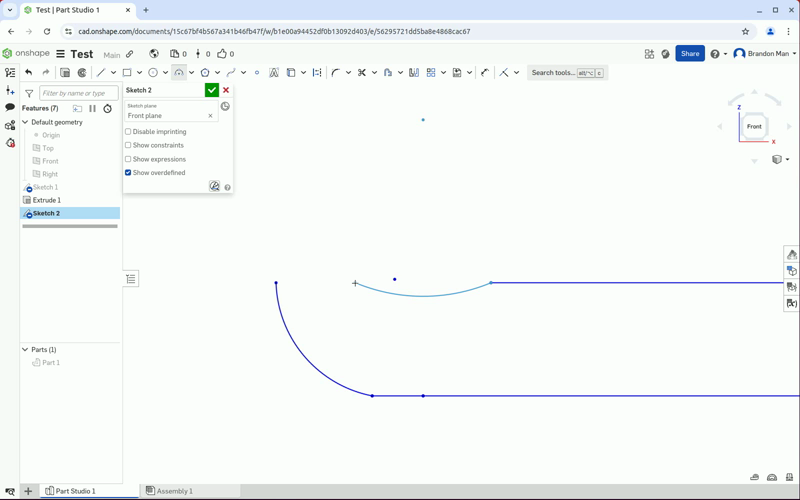
click(355, 282)
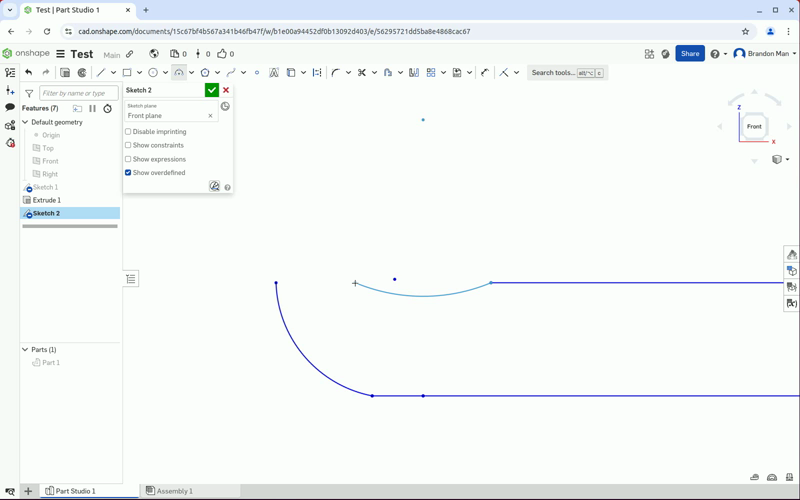
scroll(-6)
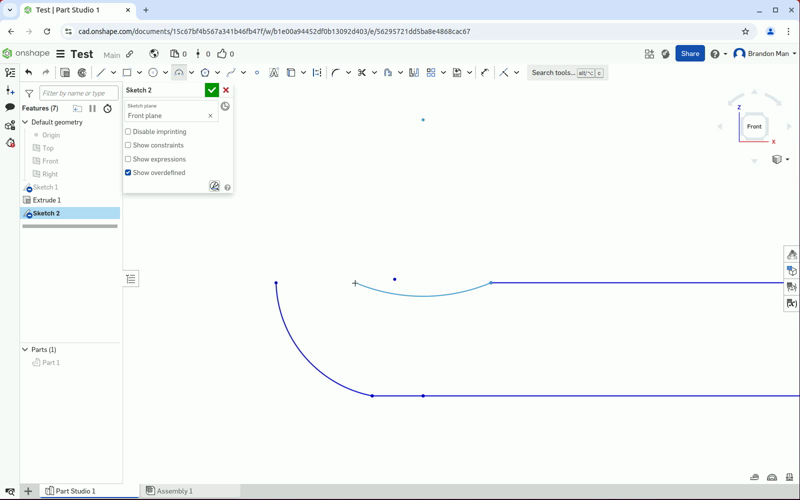
scroll(-6)
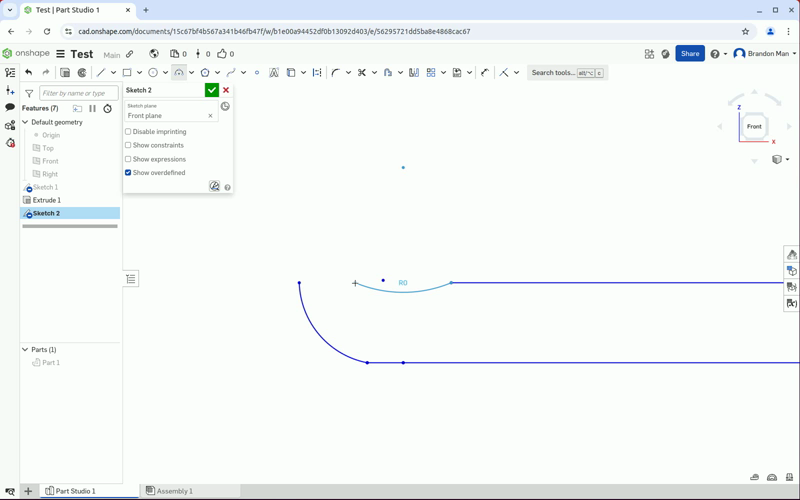
scroll(-6)
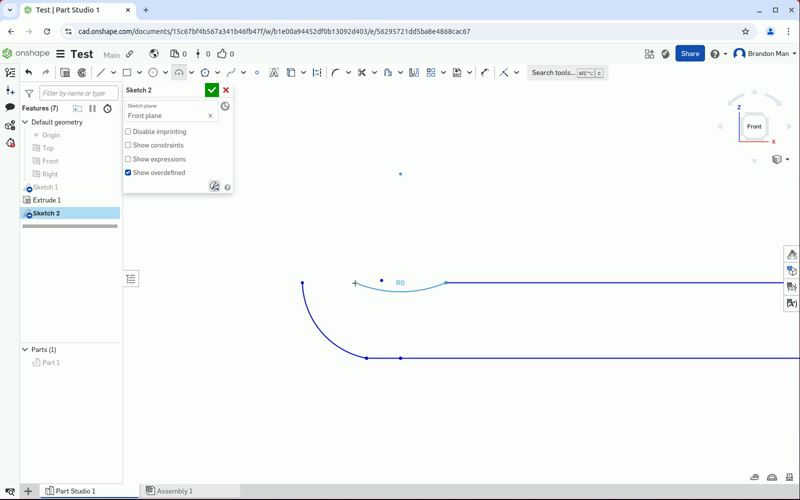
scroll(-6)
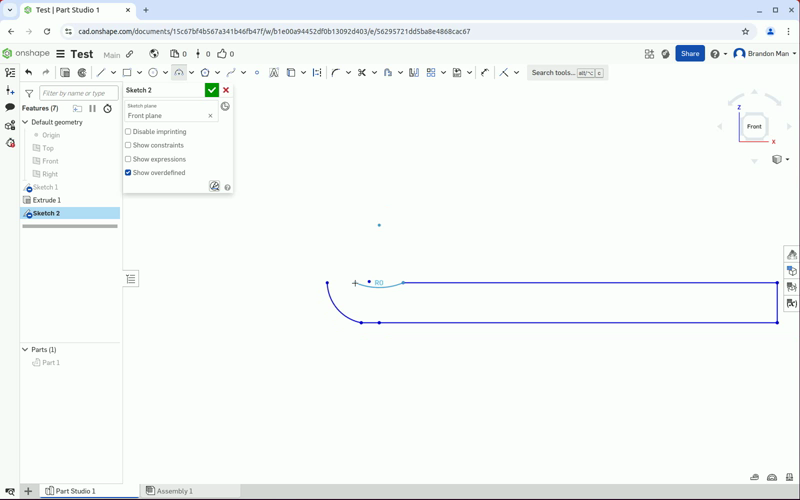
scroll(-6)
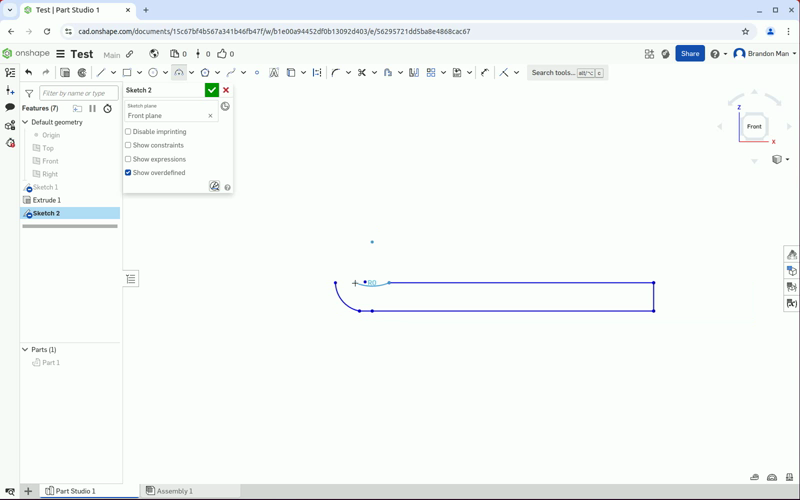
scroll(-6)
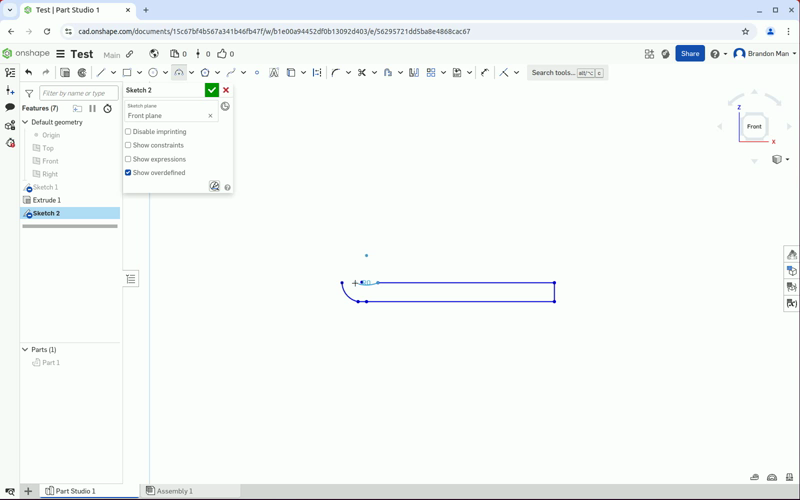
scroll(-6)
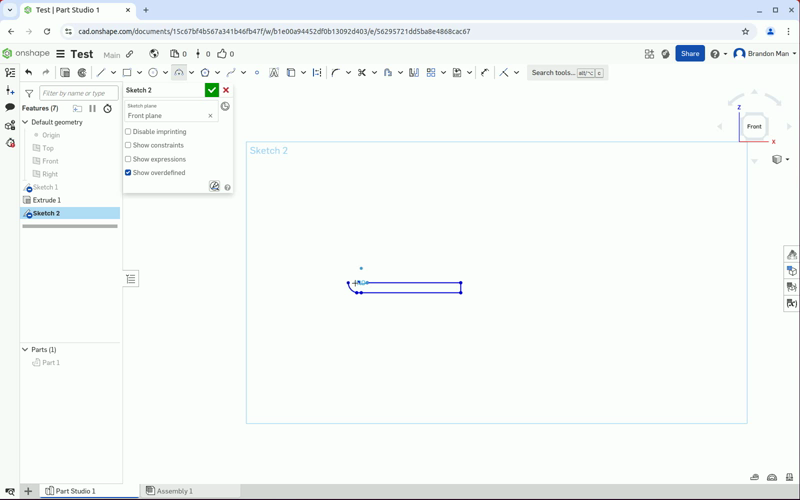
mouse_move(361, 288)
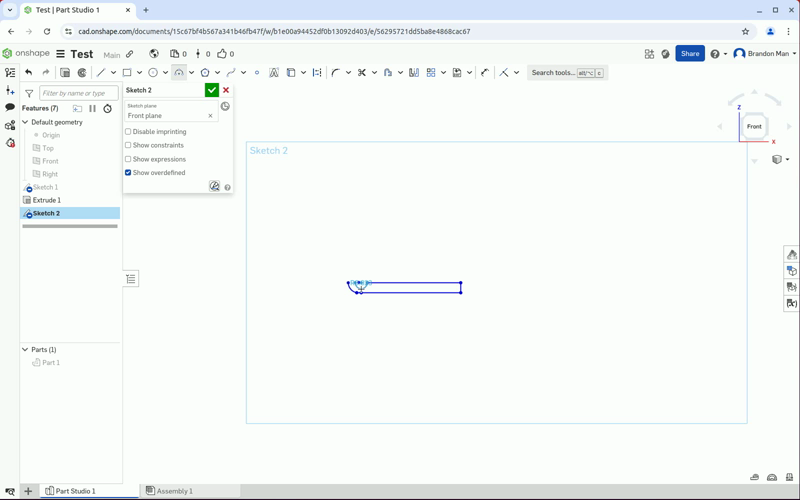
scroll(6)
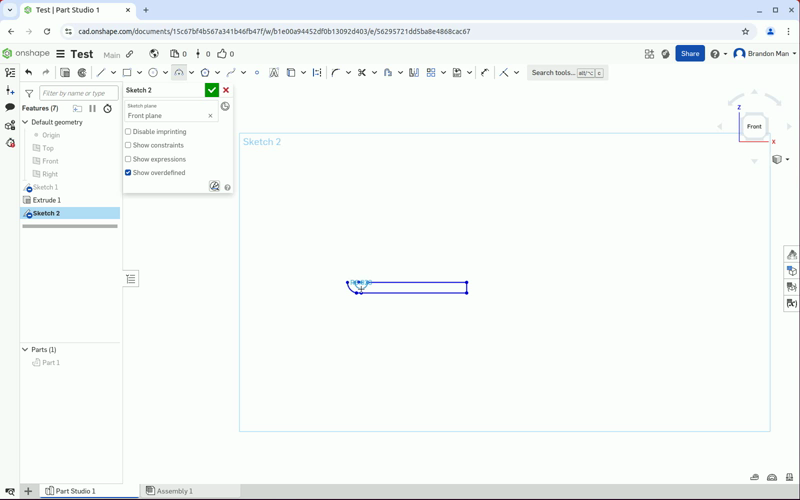
scroll(6)
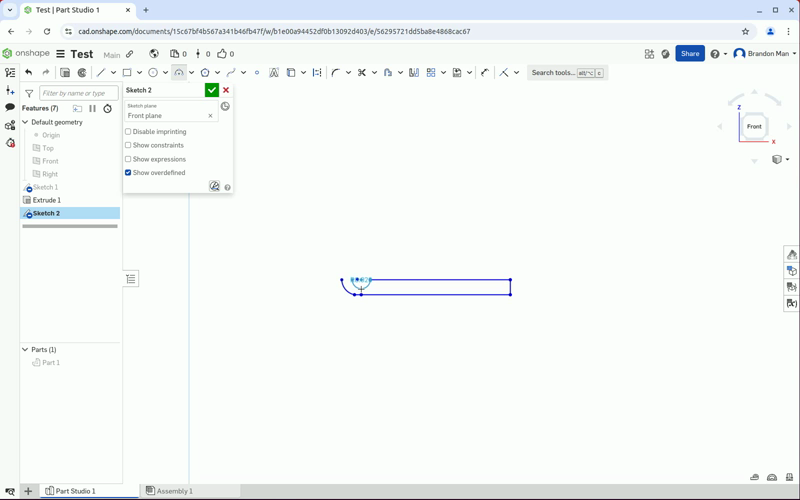
scroll(6)
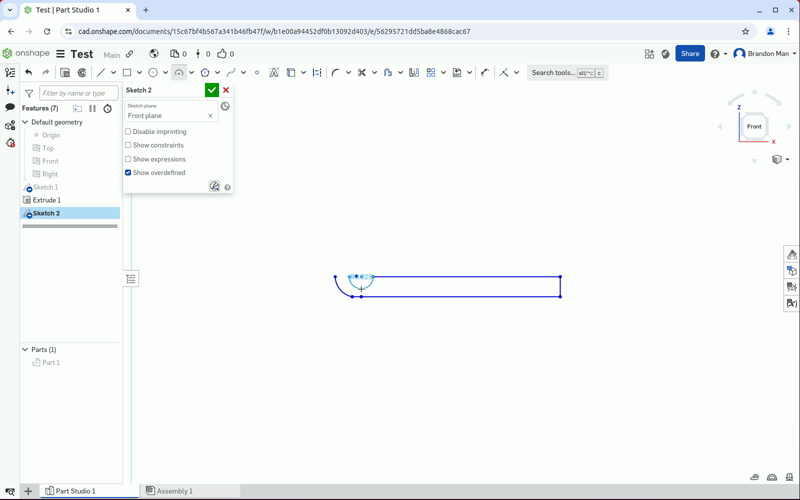
scroll(6)
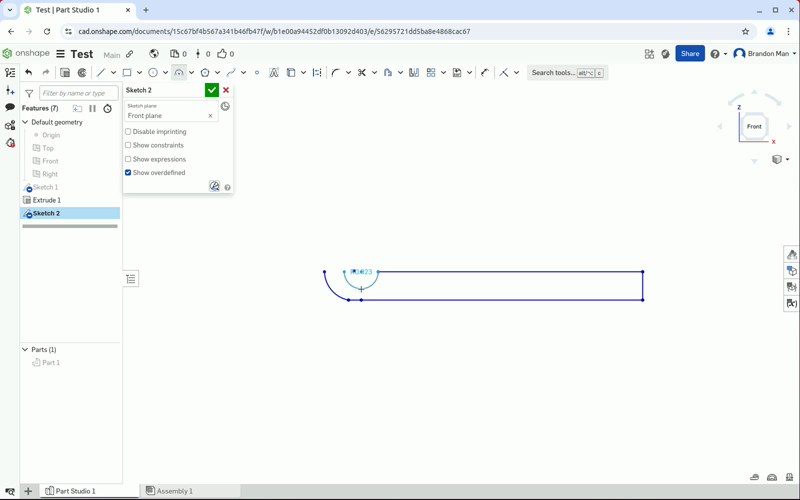
scroll(6)
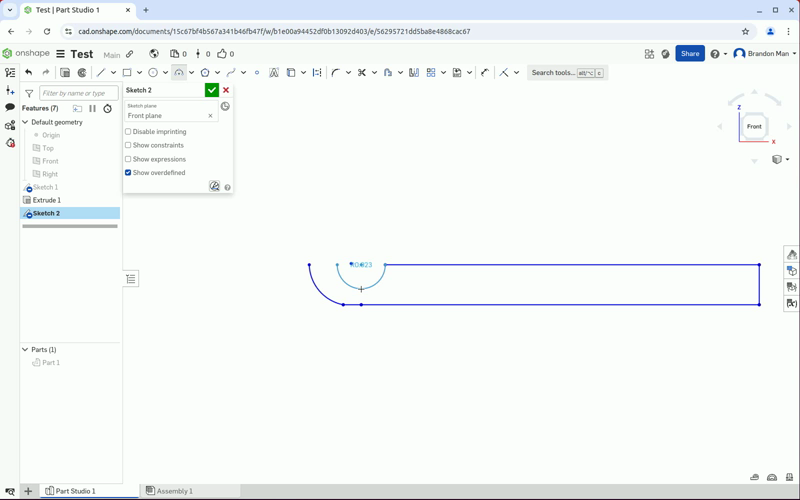
scroll(6)
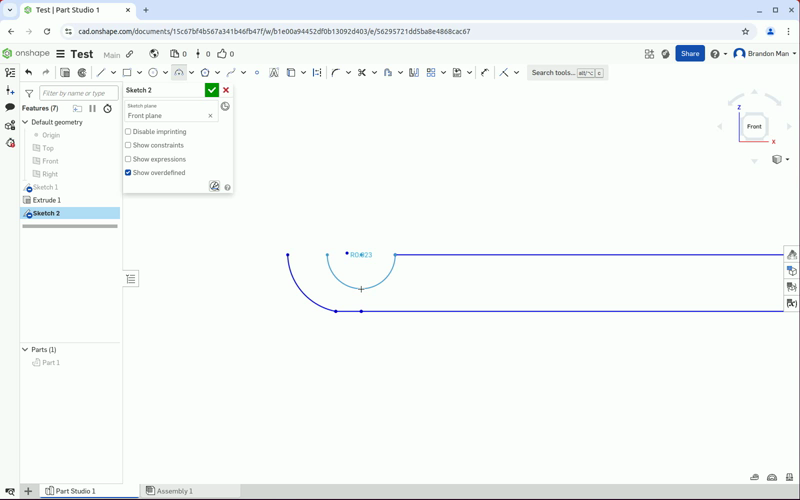
scroll(6)
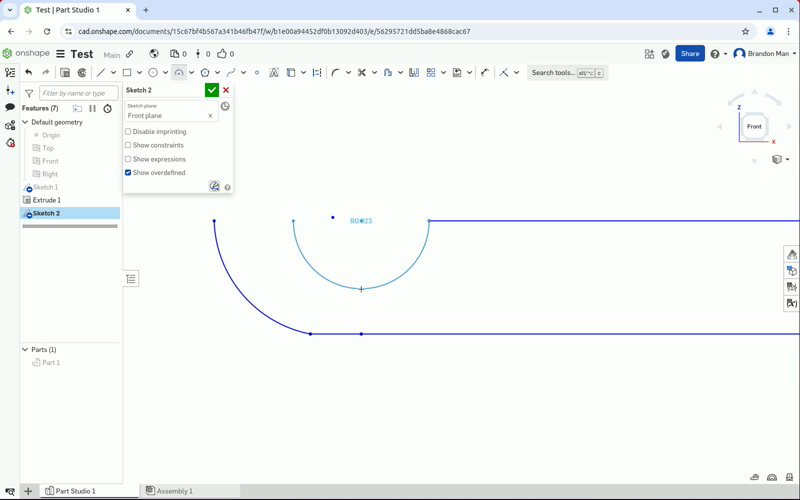
click(361, 288)
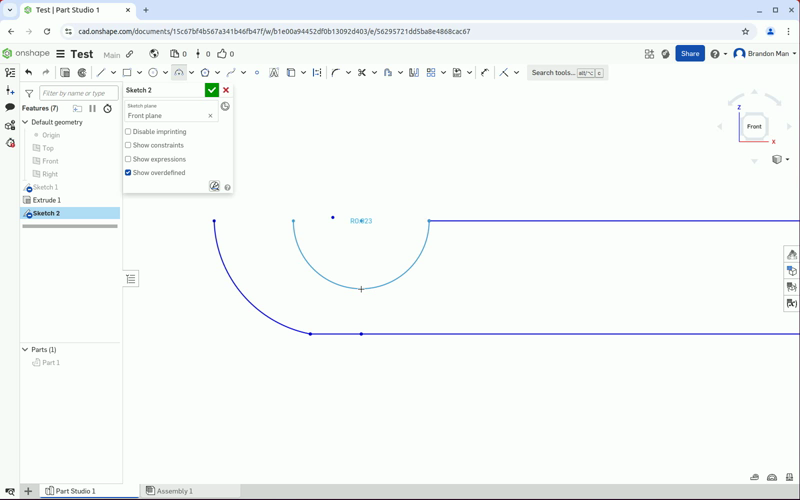
scroll(-6)
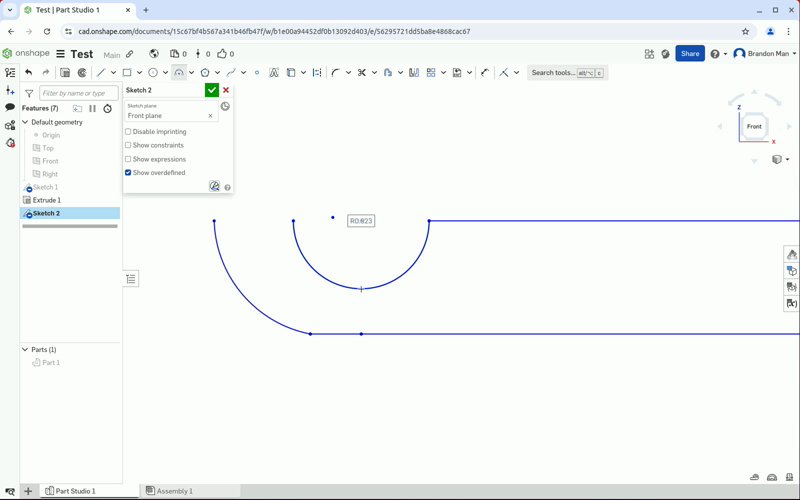
scroll(-6)
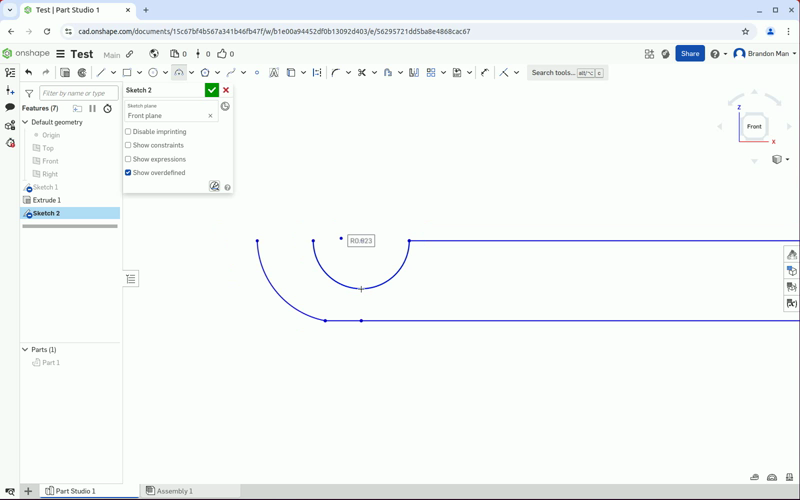
scroll(-6)
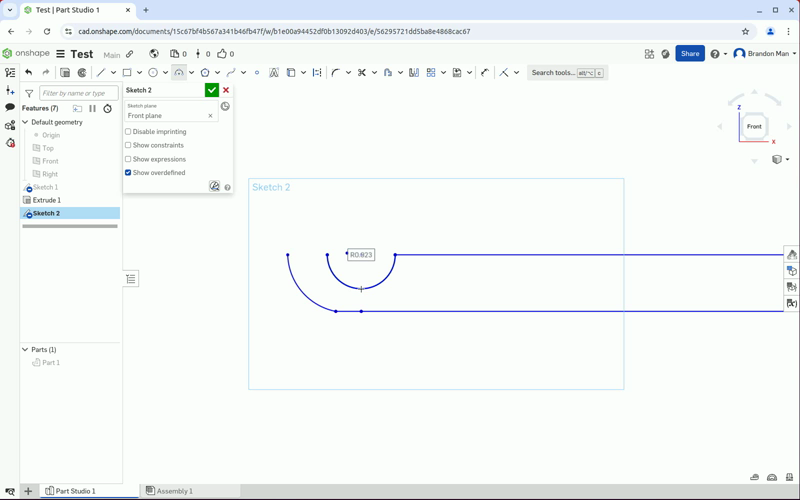
scroll(-6)
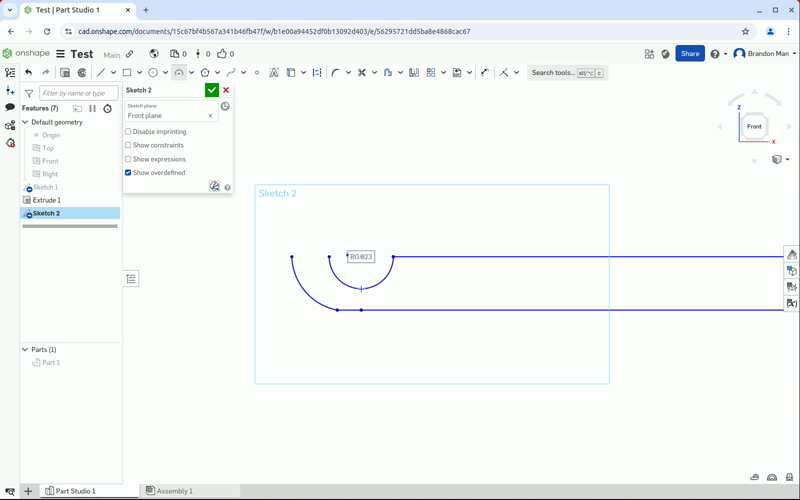
scroll(-6)
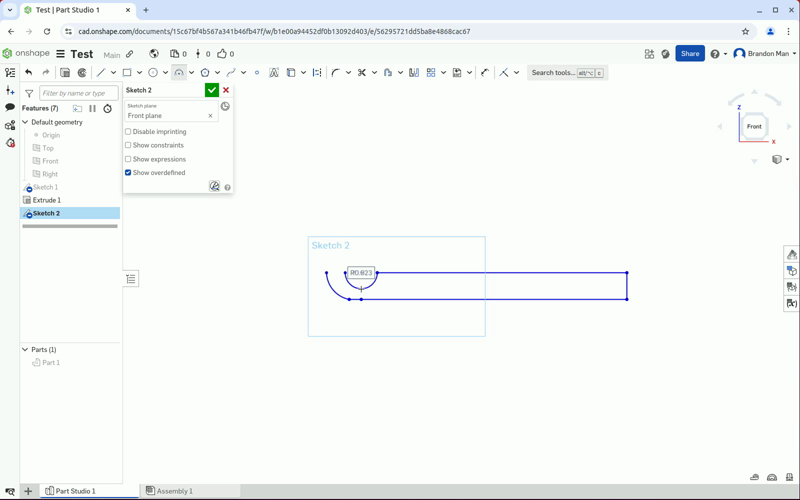
scroll(-6)
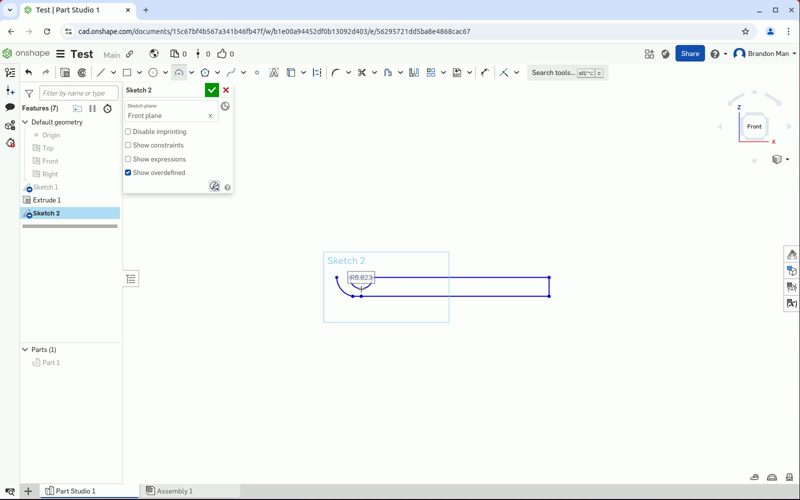
scroll(-6)
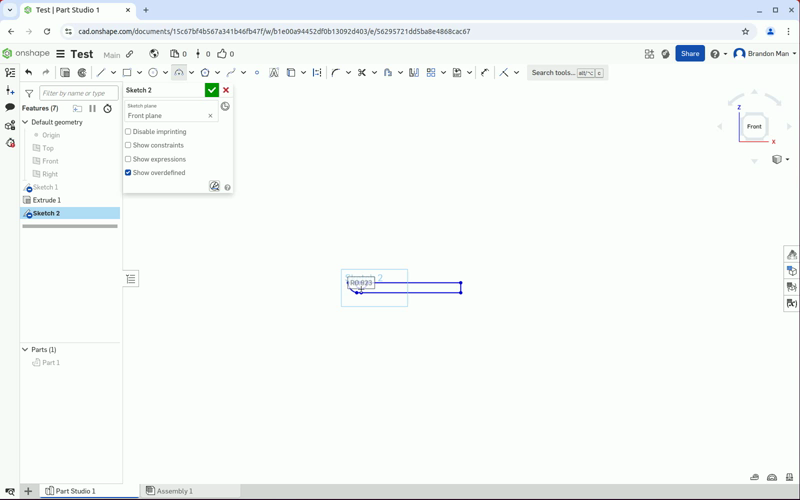
key_up(shift)
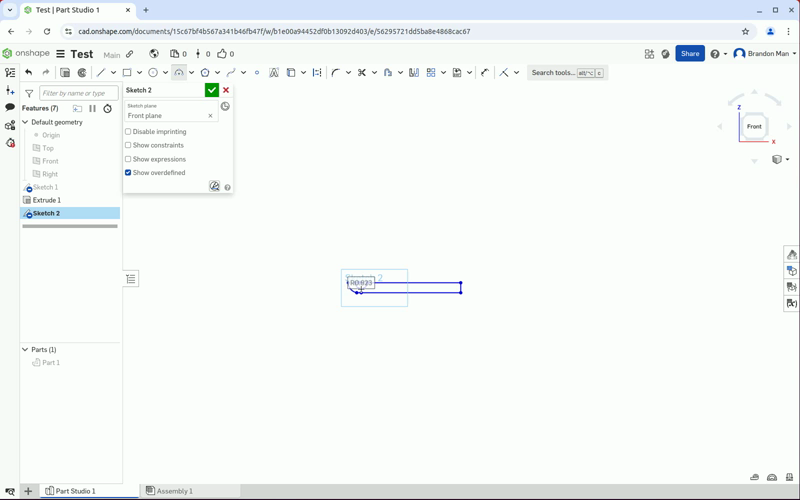
key(esc)
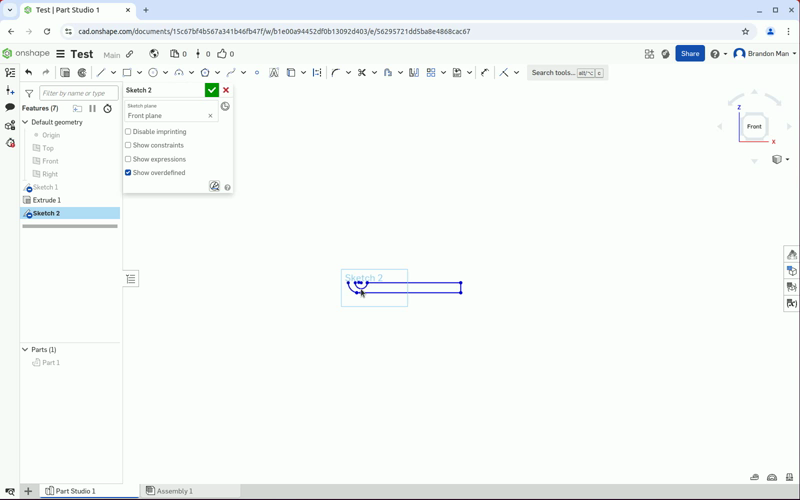
key(l)
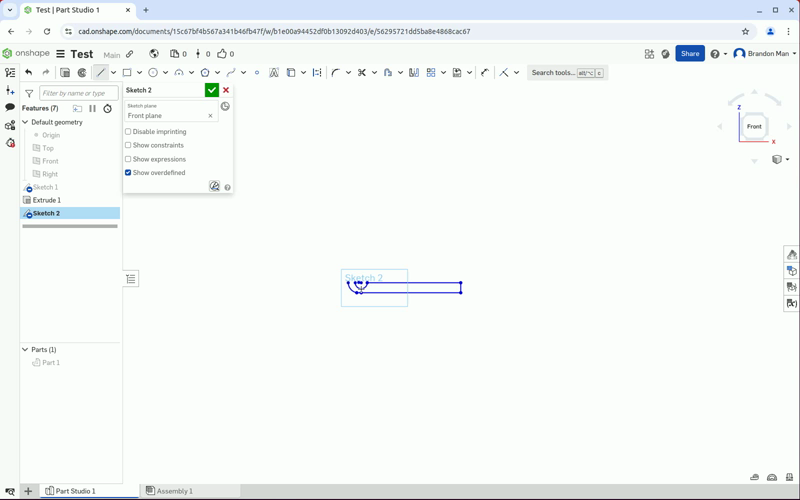
mouse_move(355, 282)
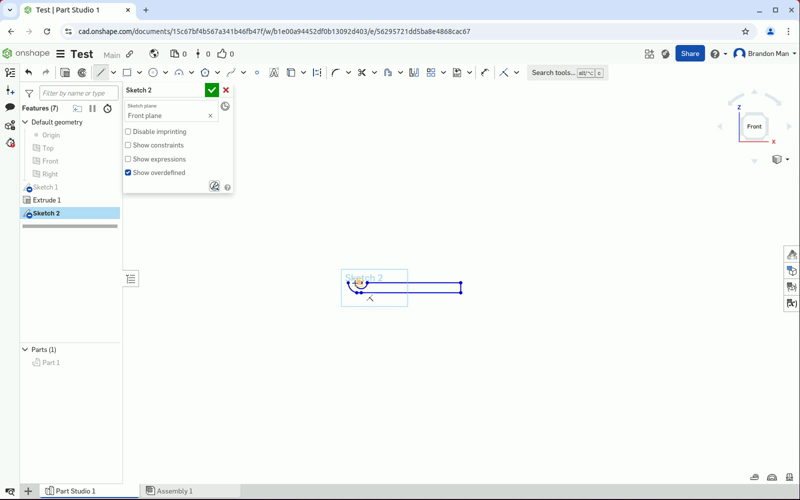
scroll(6)
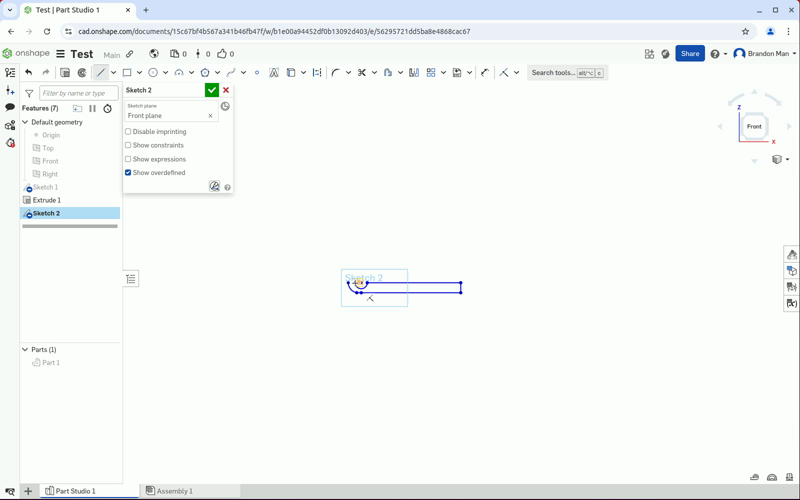
scroll(6)
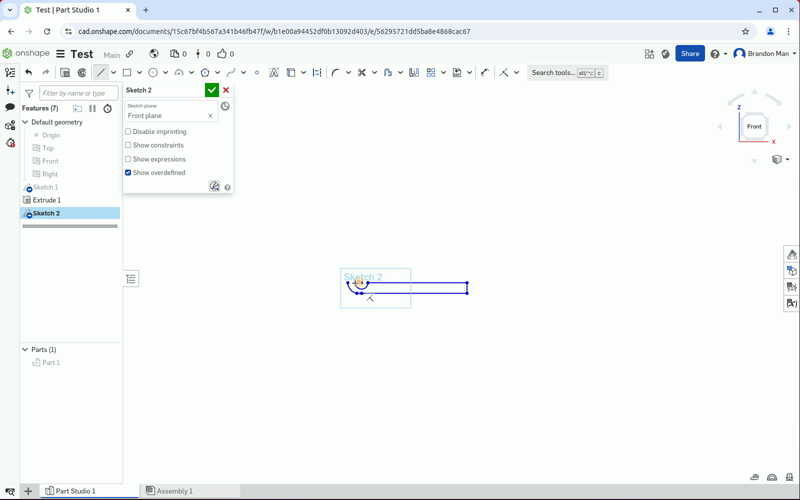
scroll(6)
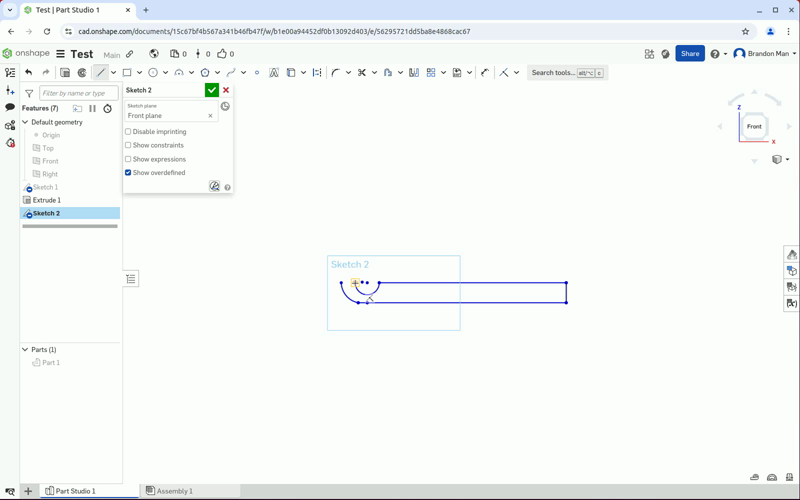
scroll(6)
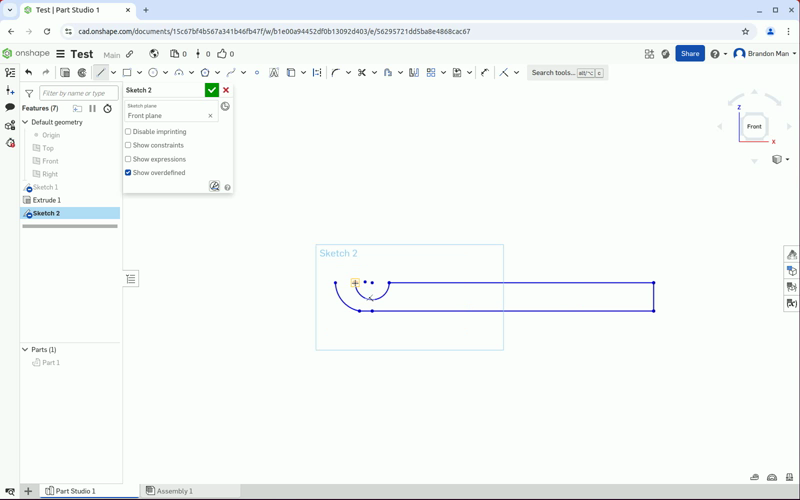
scroll(6)
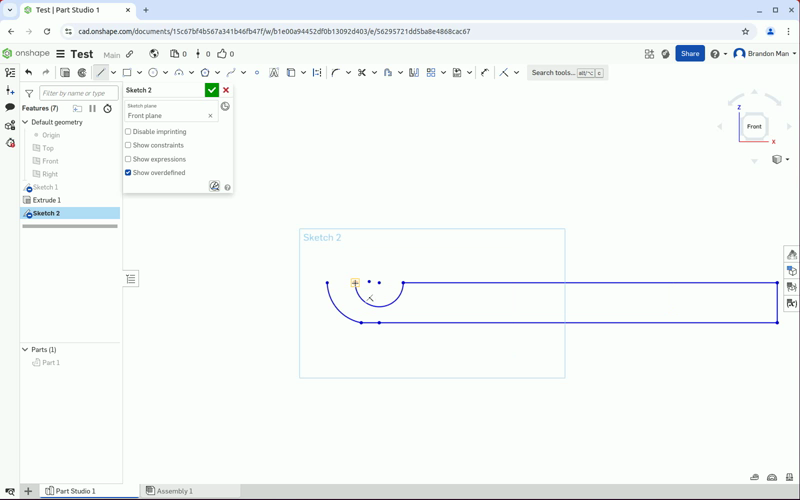
scroll(6)
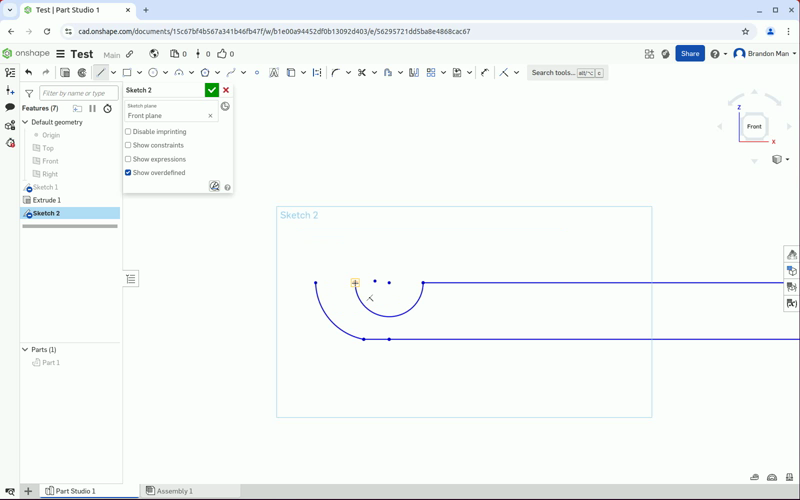
scroll(6)
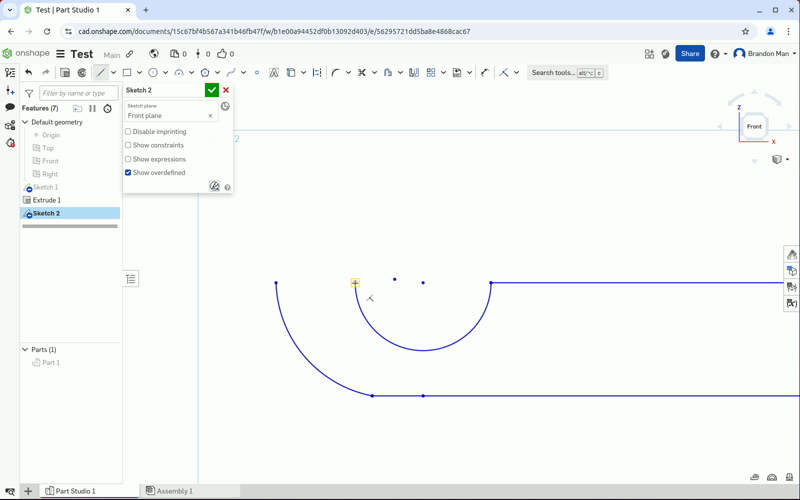
click(355, 282)
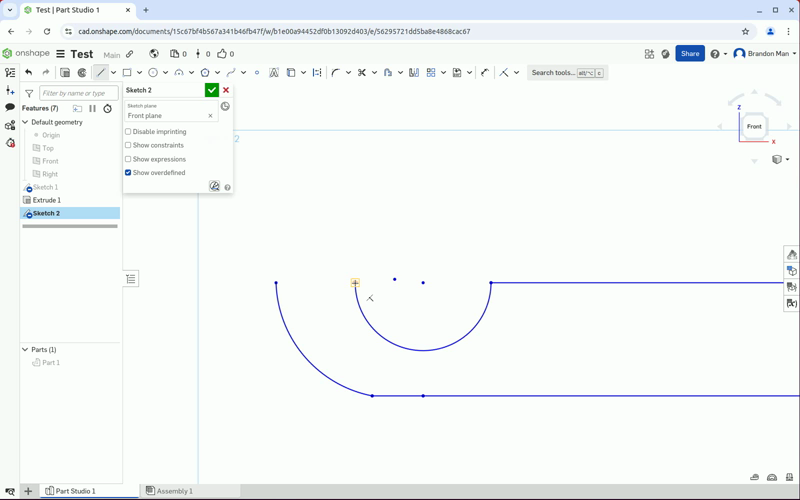
scroll(-6)
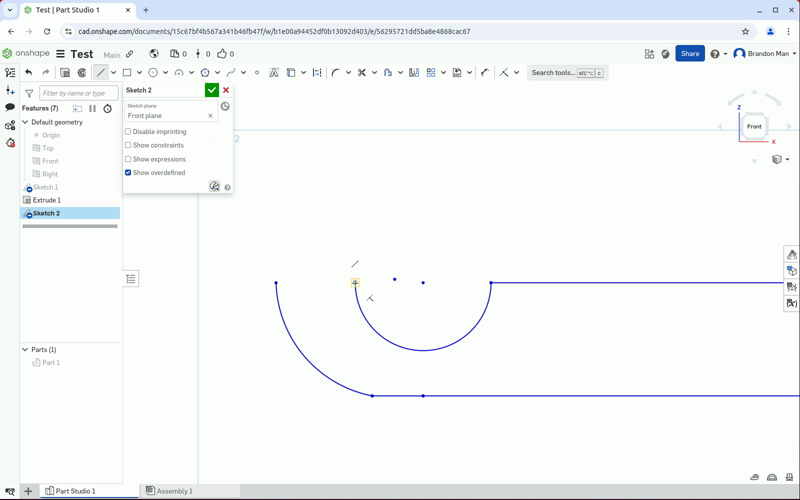
scroll(-6)
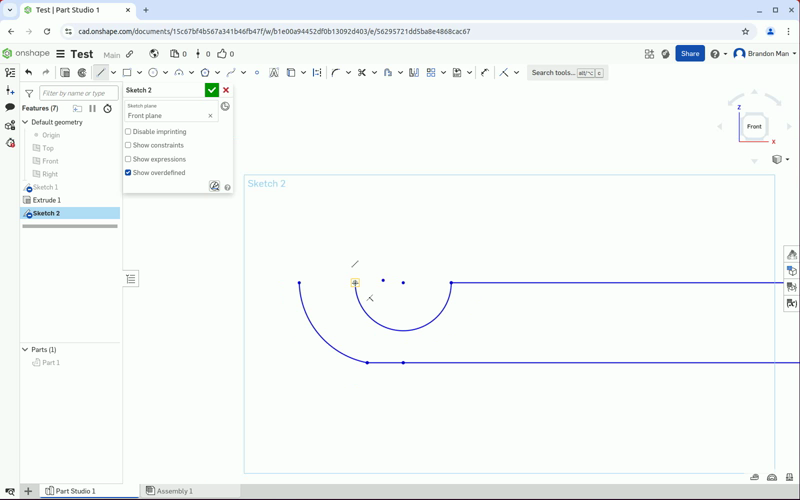
scroll(-6)
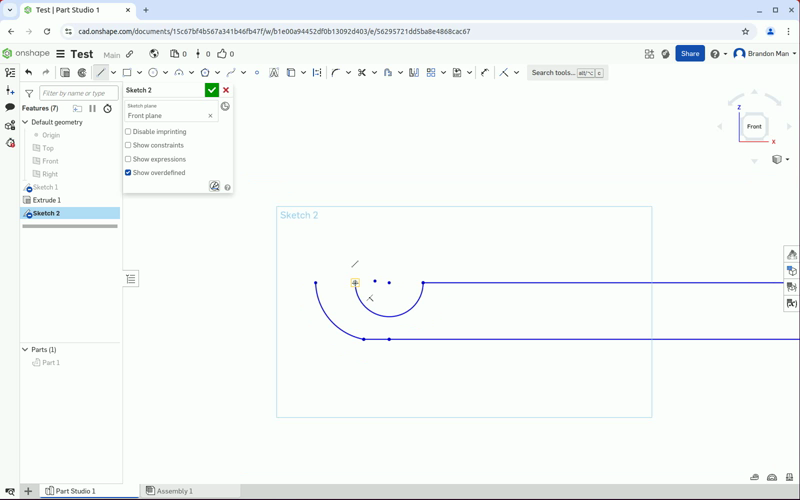
scroll(-6)
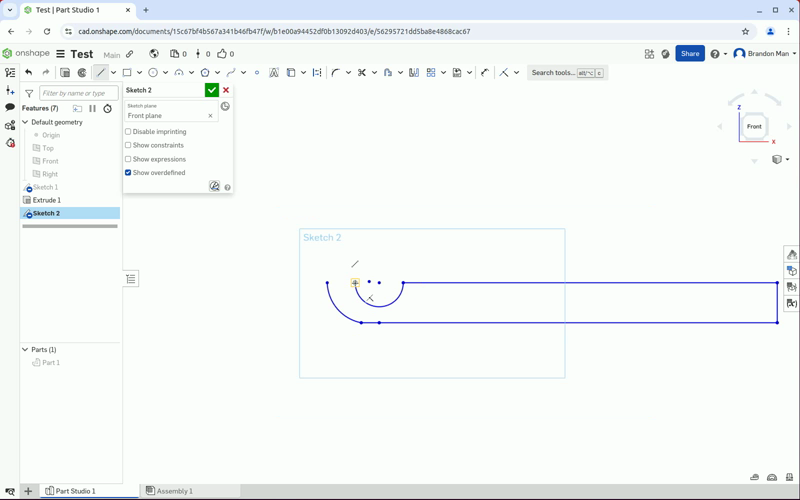
scroll(-6)
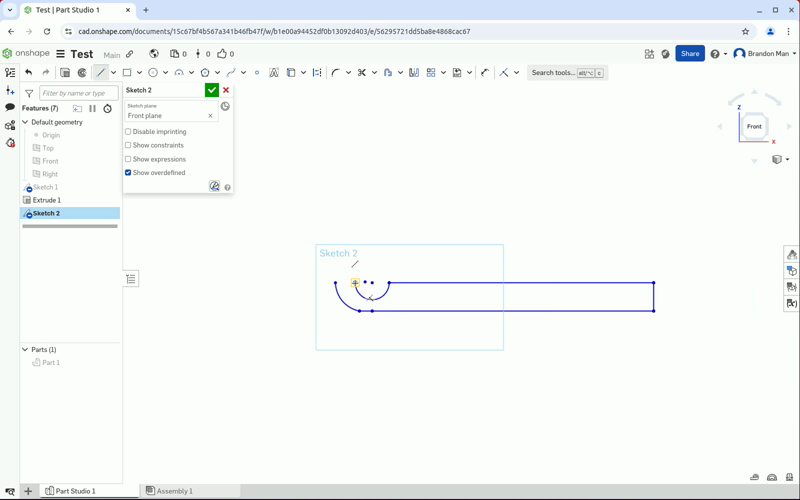
scroll(-6)
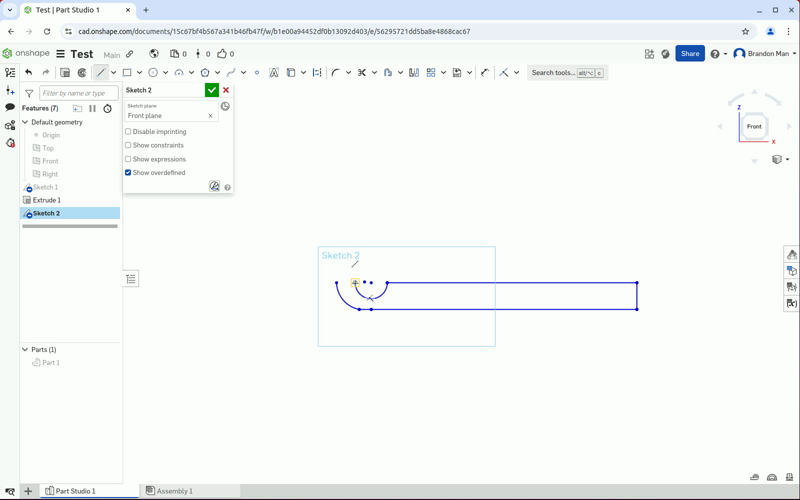
scroll(-6)
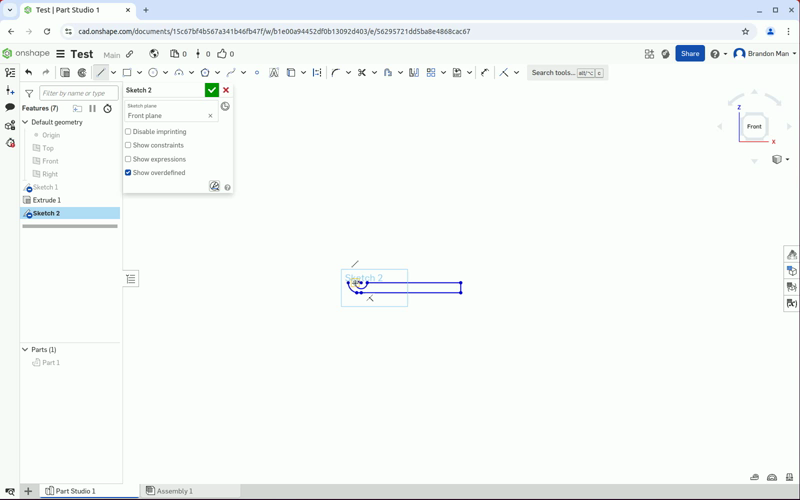
mouse_move(385, 282)
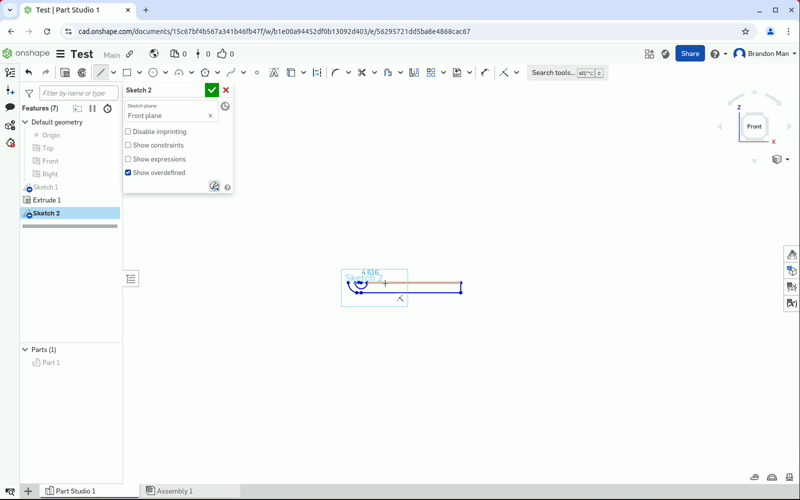
key_down(shift)
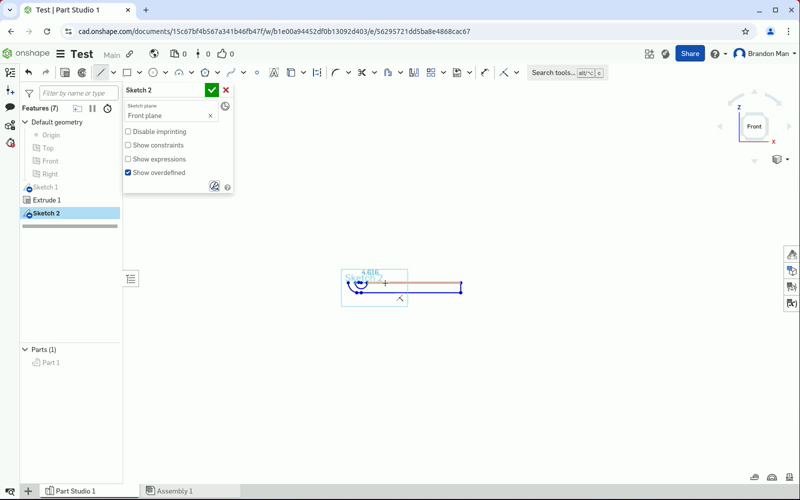
mouse_move(348, 282)
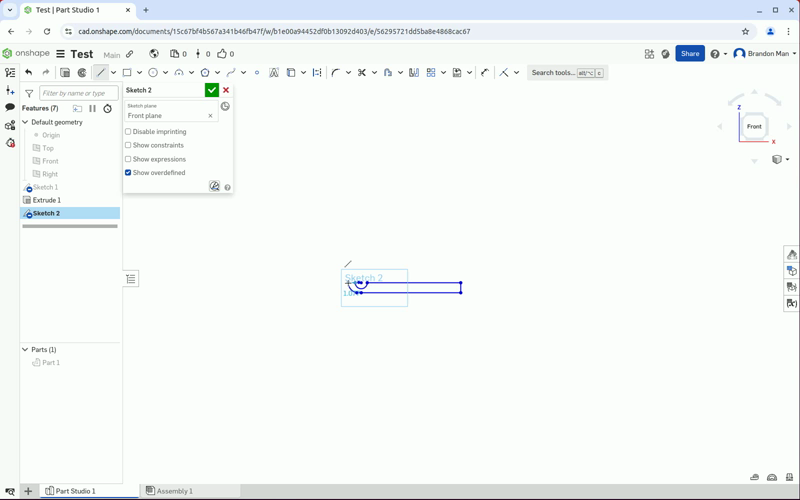
scroll(6)
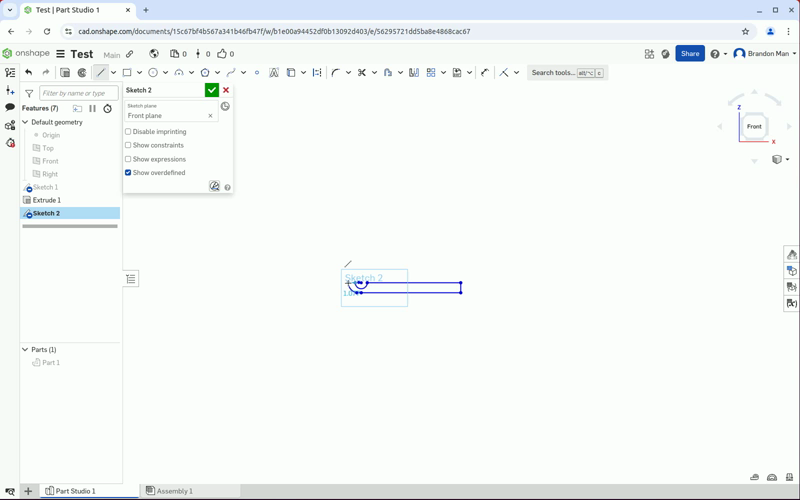
scroll(6)
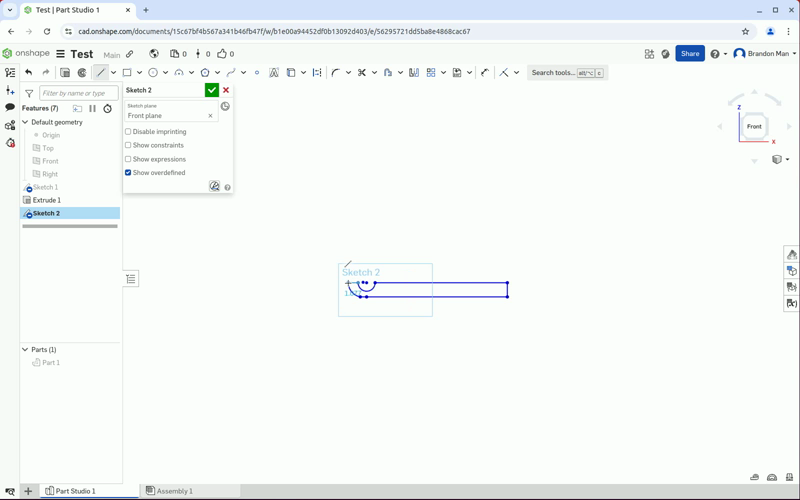
scroll(6)
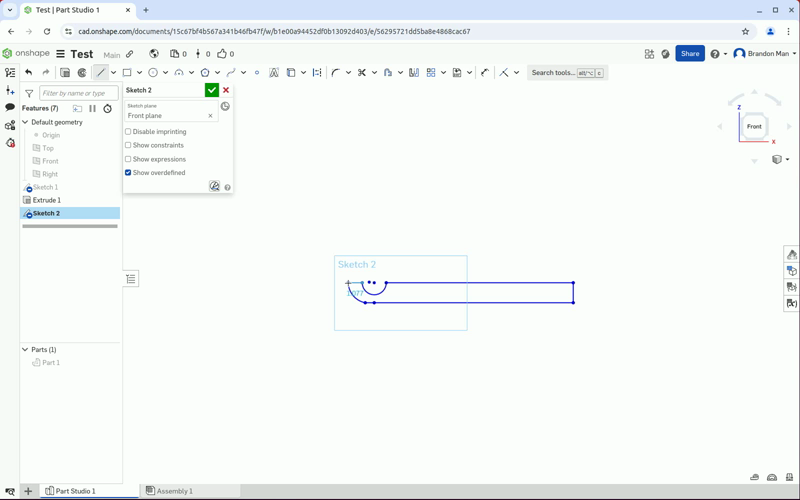
scroll(6)
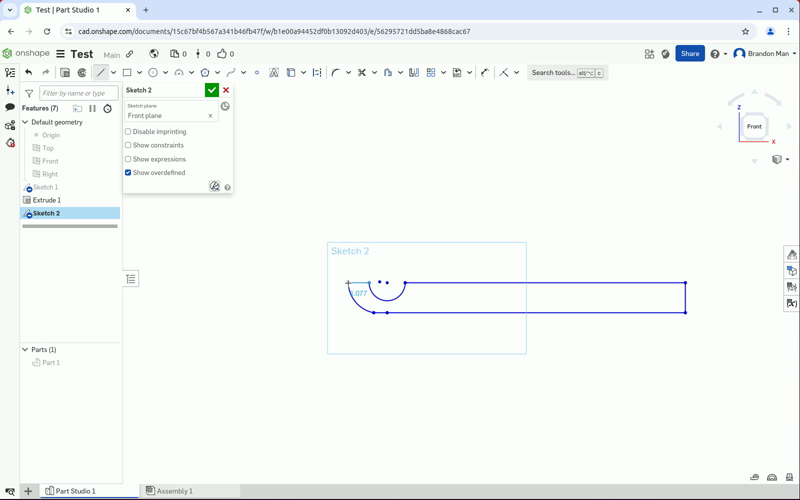
scroll(6)
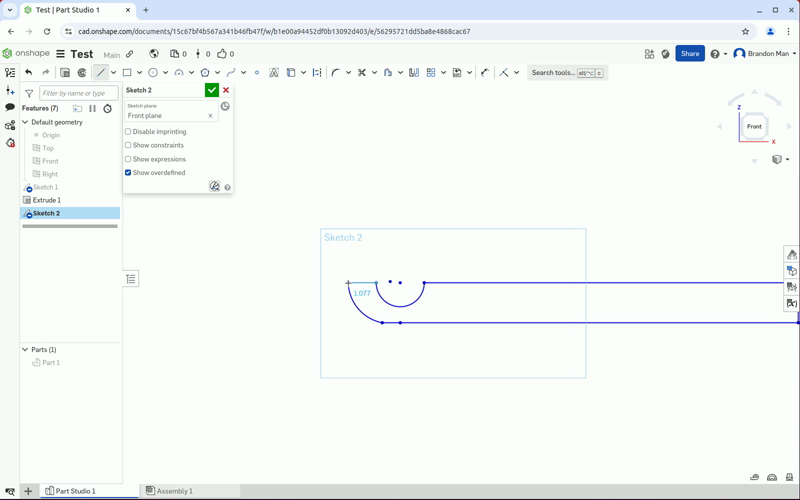
scroll(6)
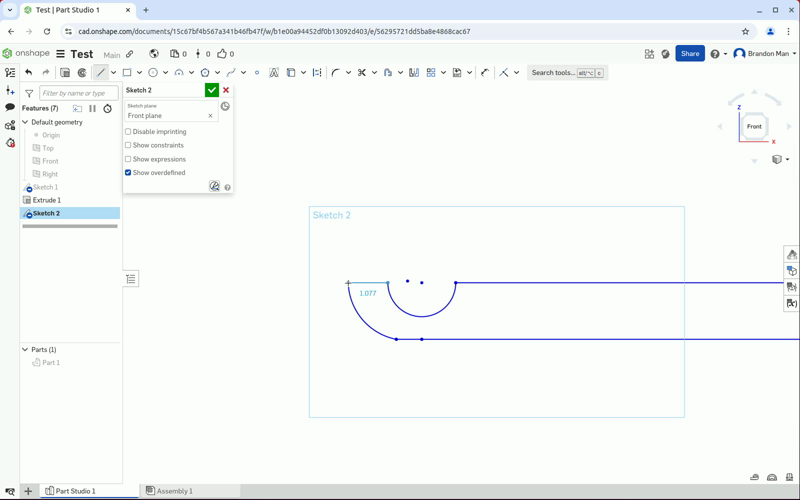
scroll(6)
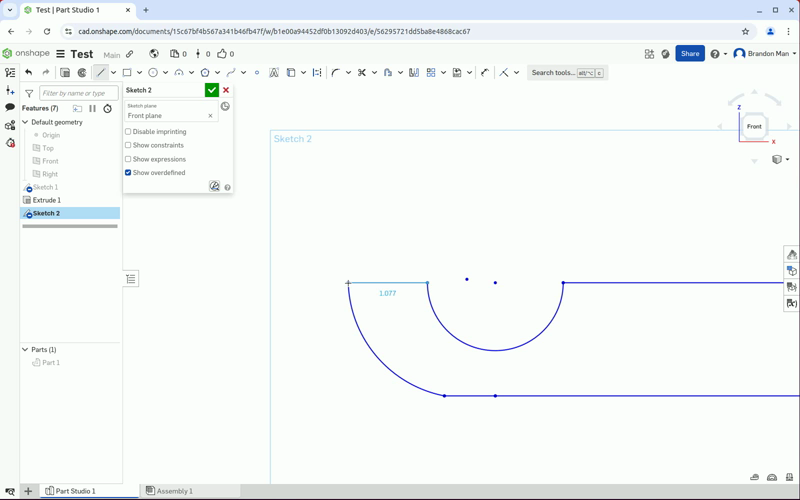
key_up(shift)
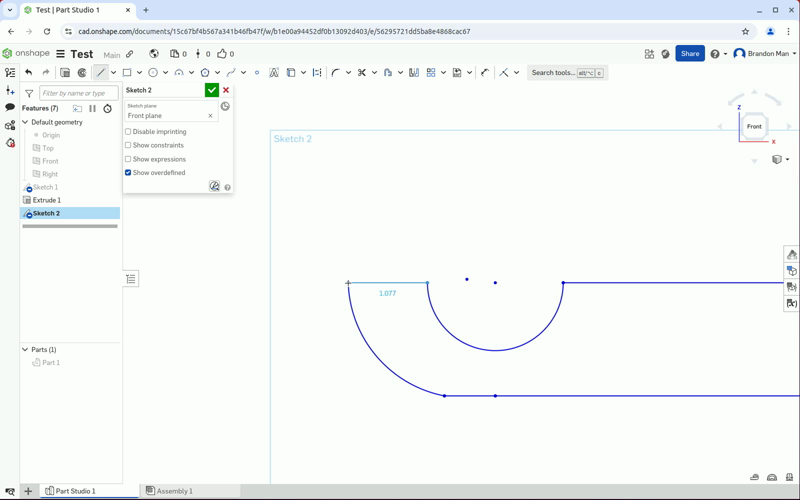
click(348, 282)
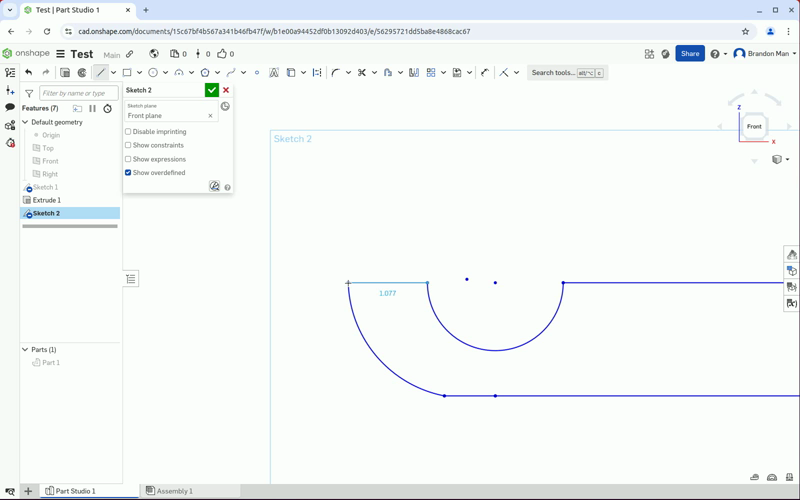
scroll(-6)
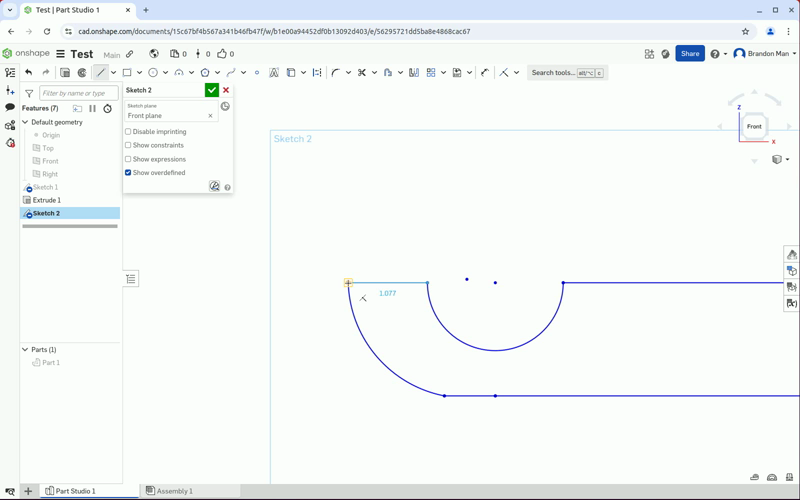
scroll(-6)
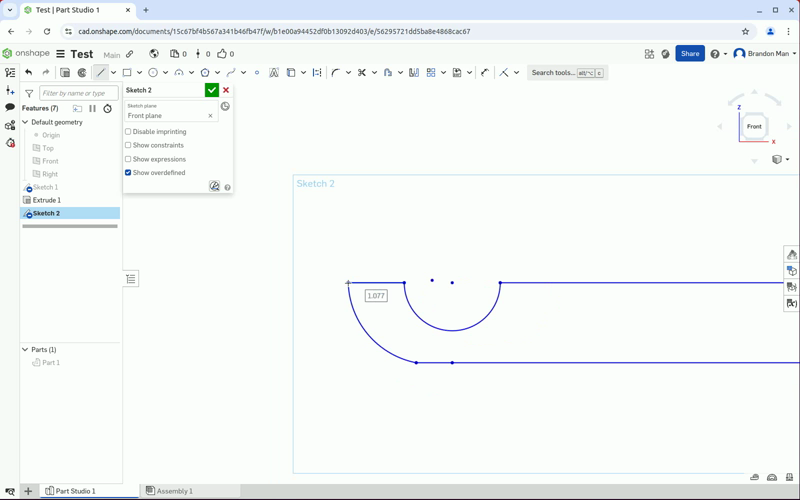
scroll(-6)
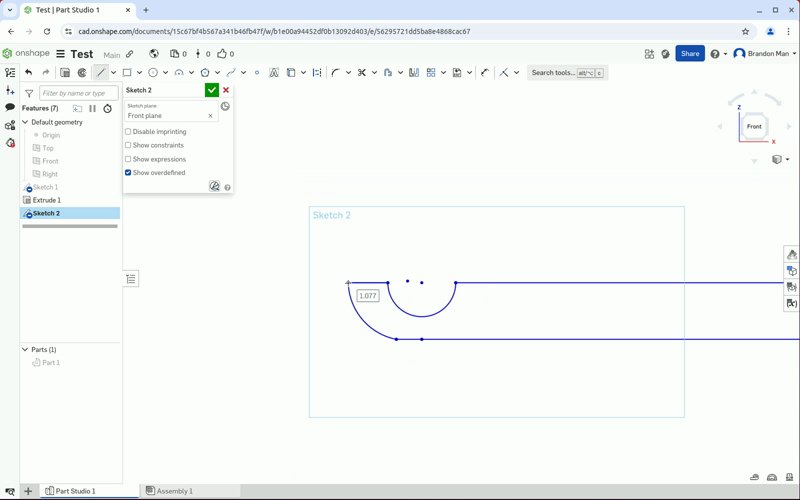
scroll(-6)
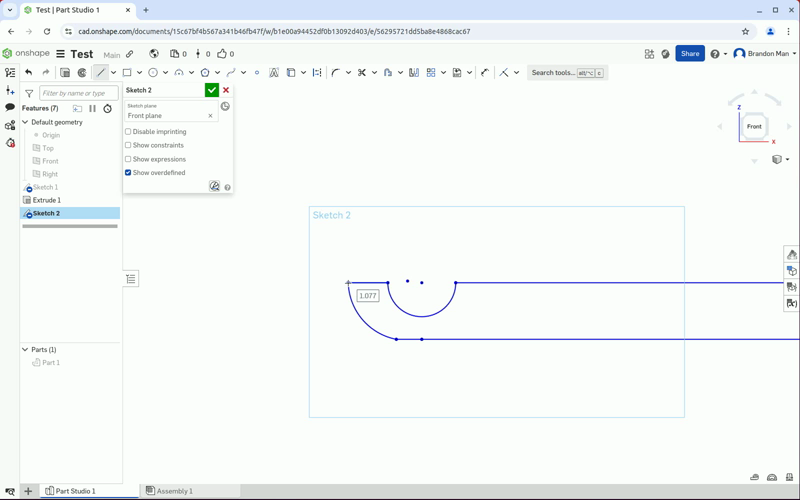
scroll(-6)
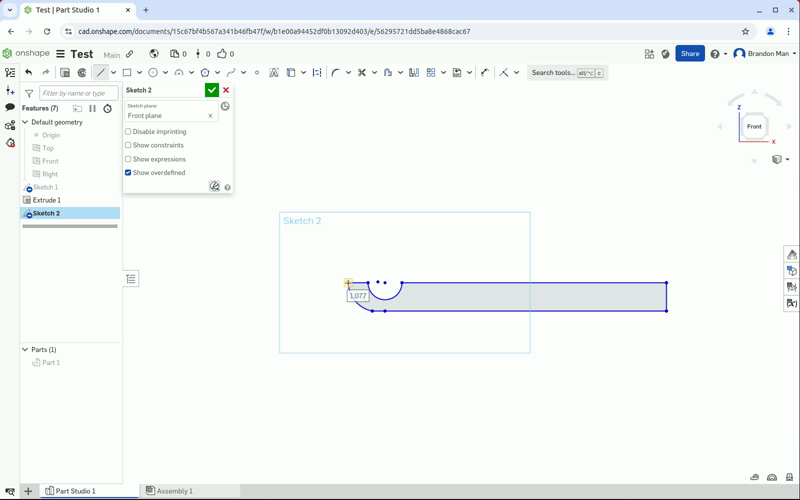
scroll(-6)
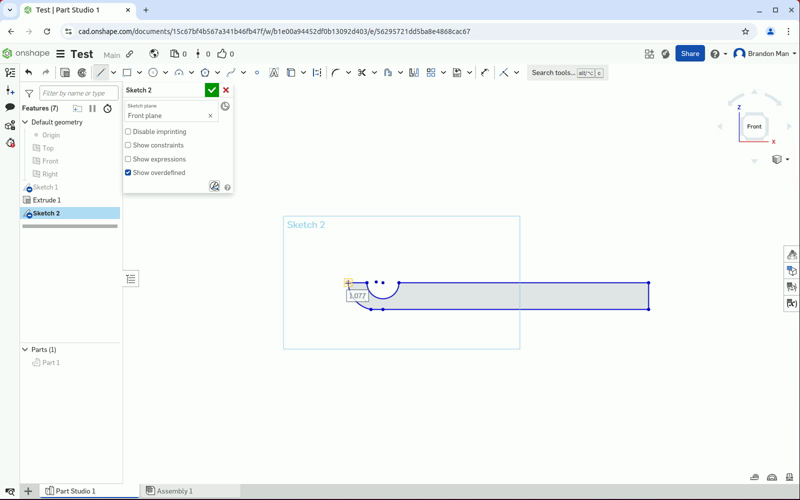
scroll(-6)
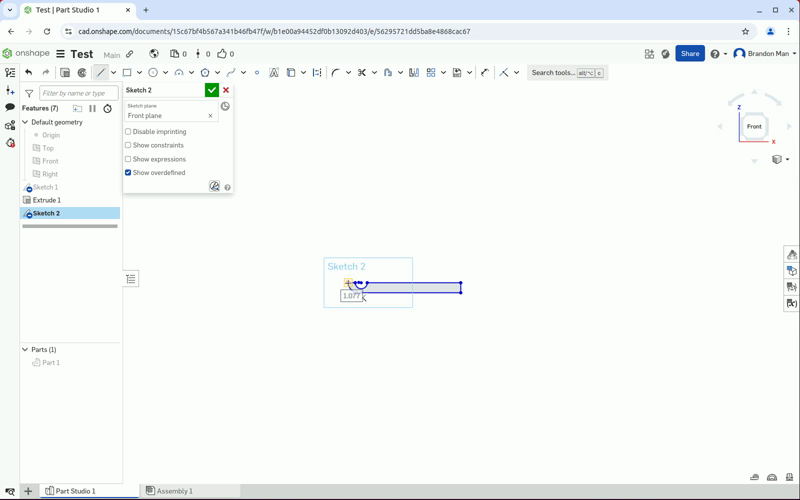
key(esc)
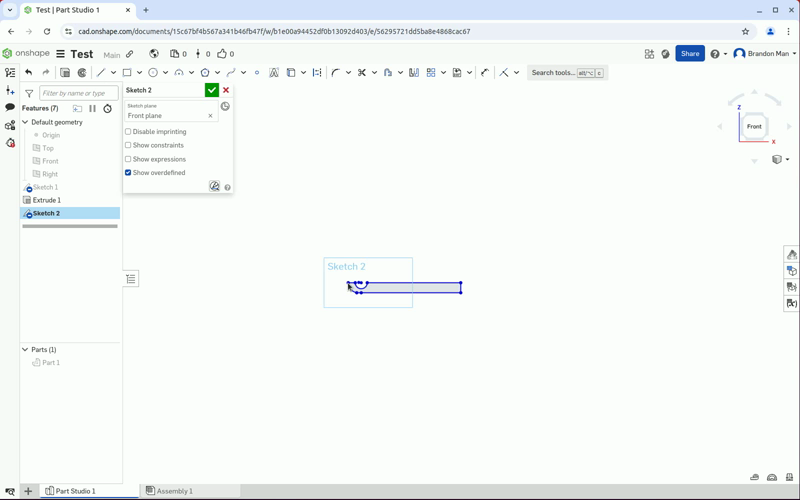
mouse_move(369, 288)
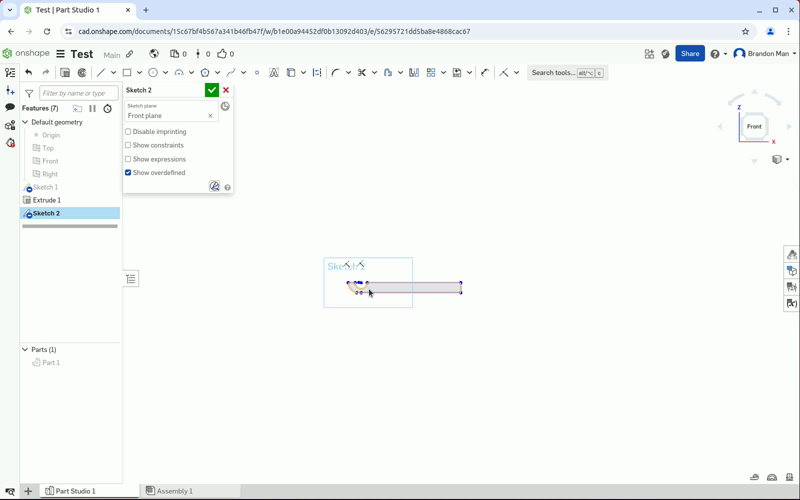
scroll(6)
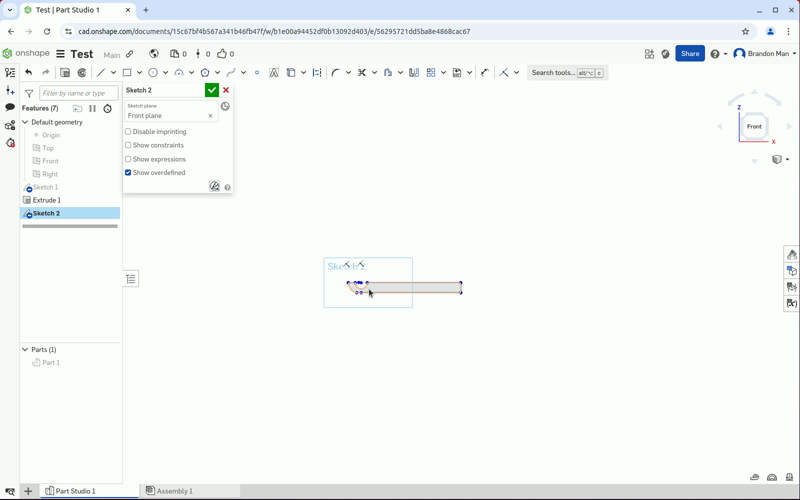
scroll(6)
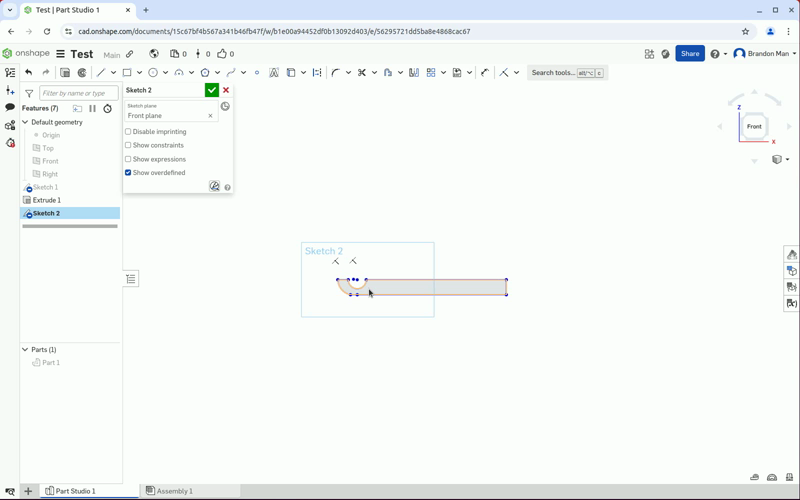
scroll(6)
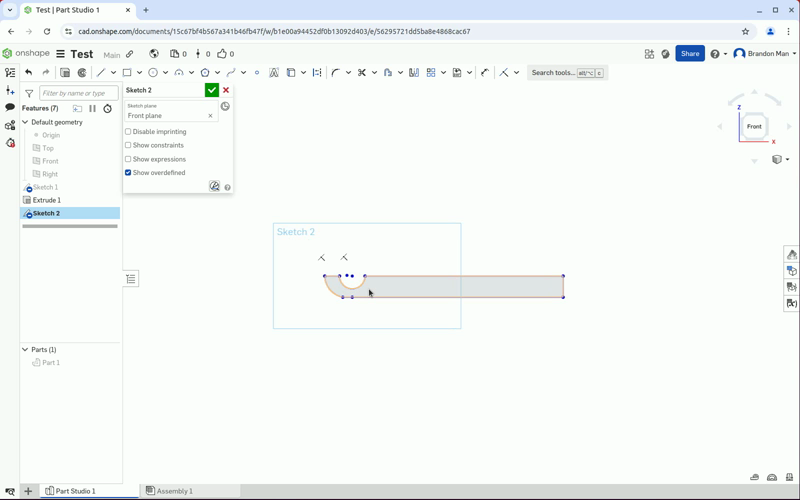
scroll(6)
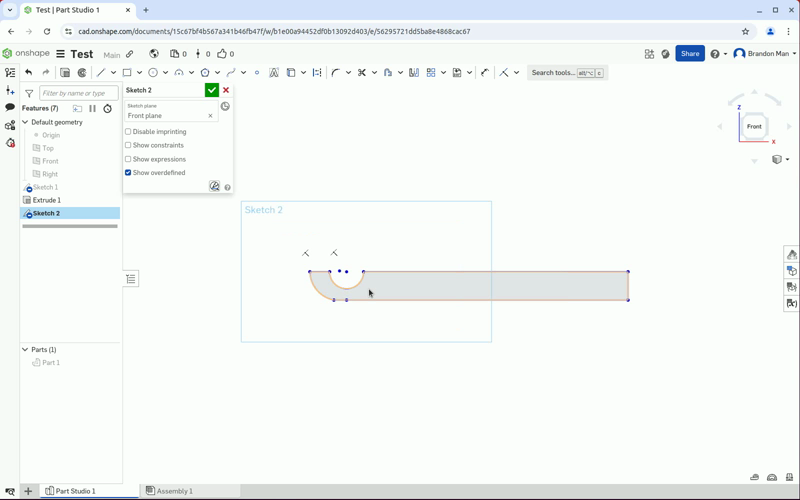
scroll(6)
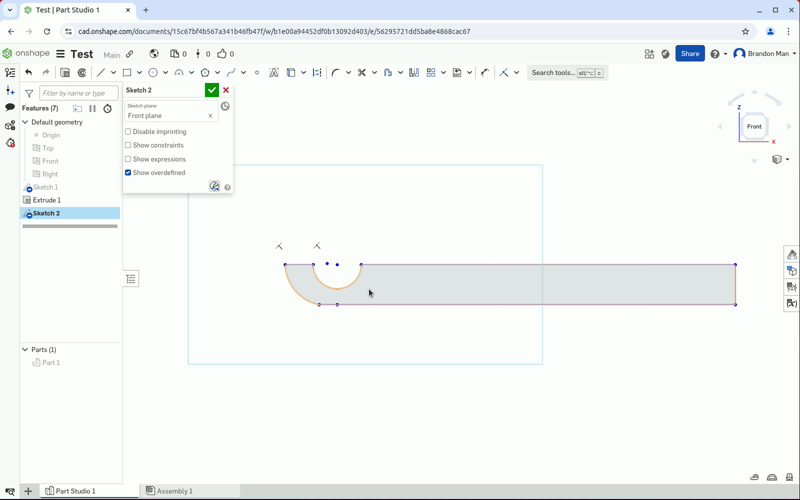
scroll(6)
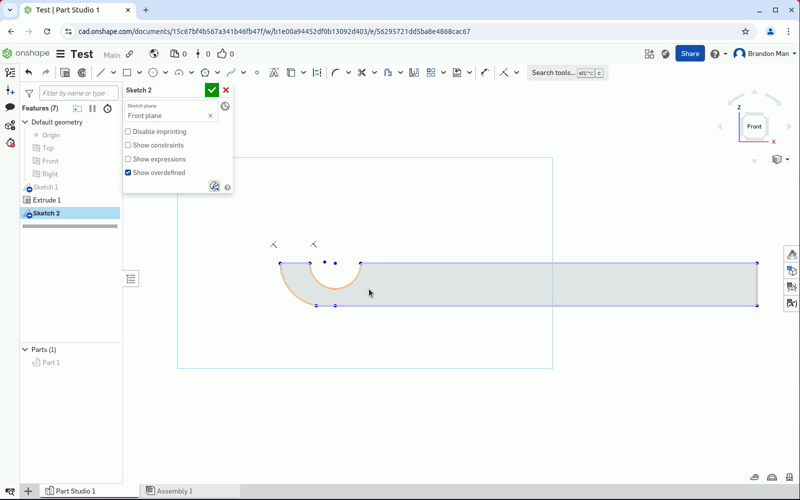
scroll(6)
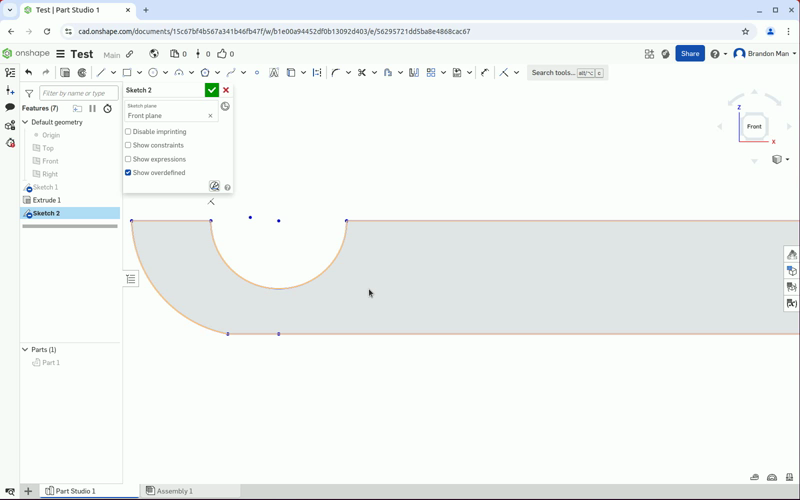
click(369, 288)
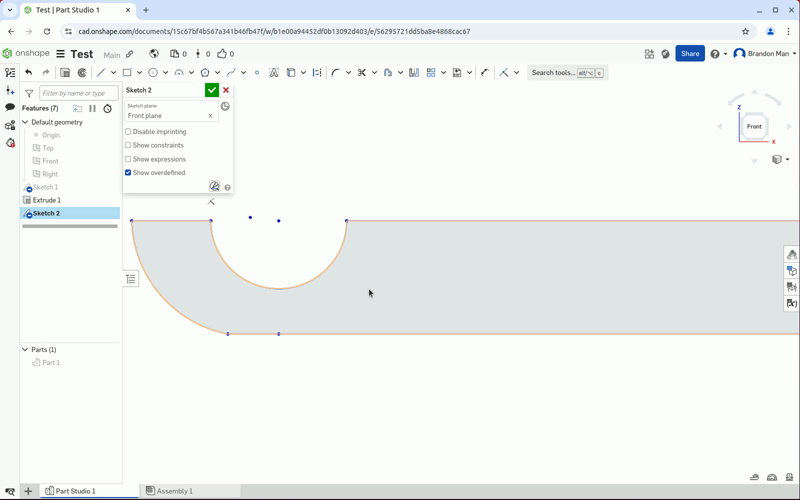
scroll(-6)
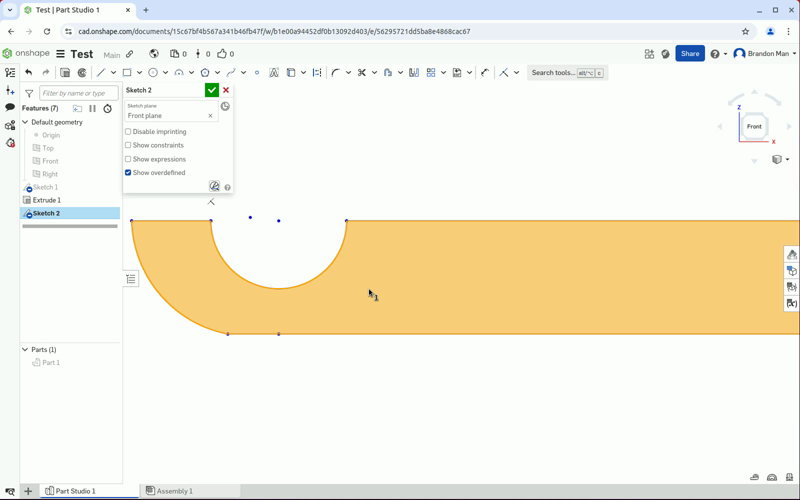
scroll(-6)
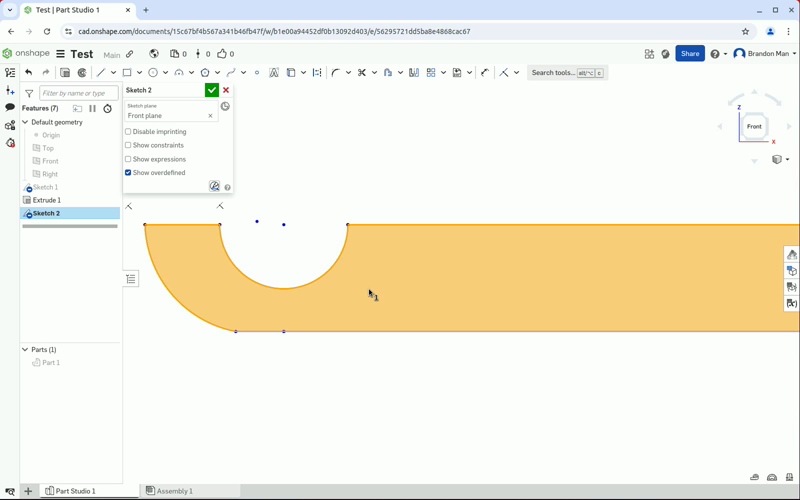
scroll(-6)
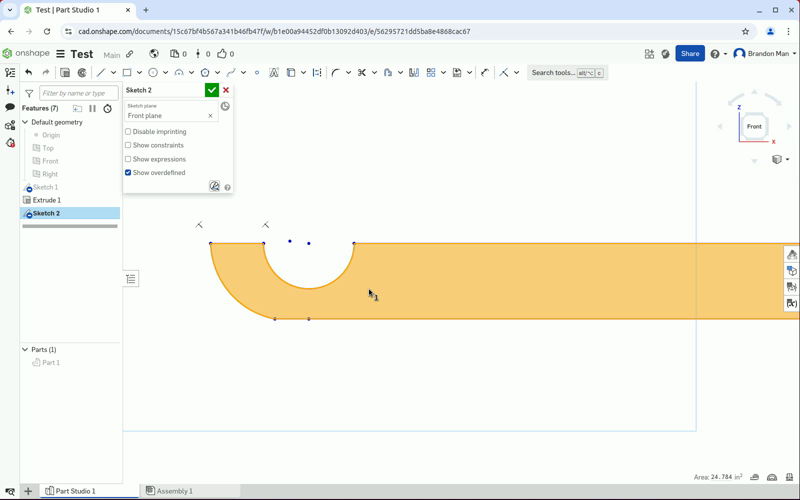
scroll(-6)
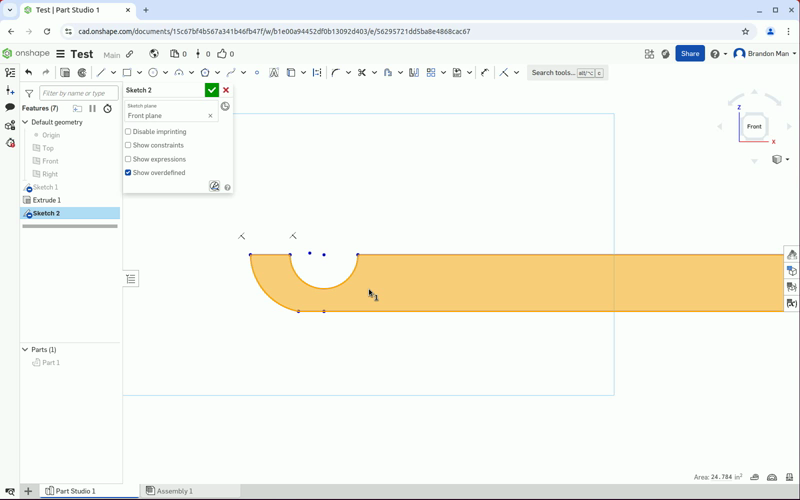
scroll(-6)
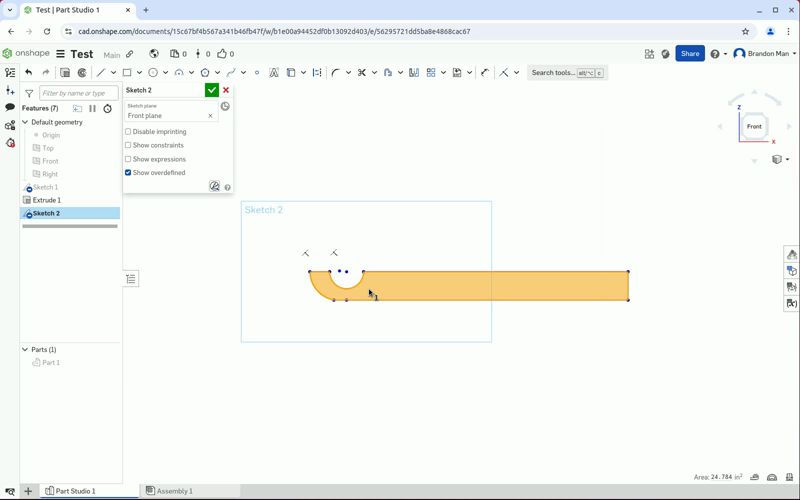
scroll(-6)
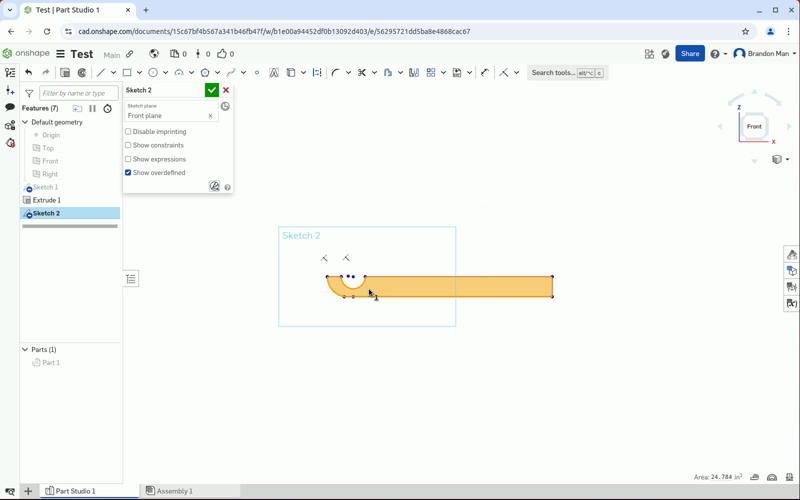
scroll(-6)
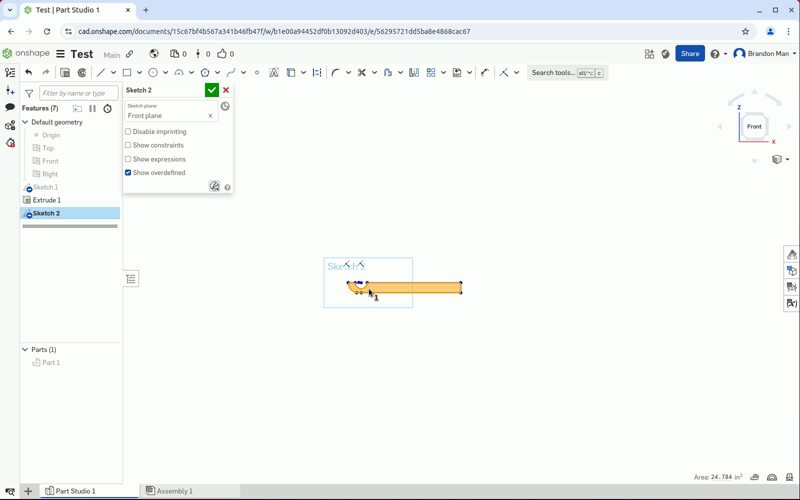
mouse_move(73, 352)
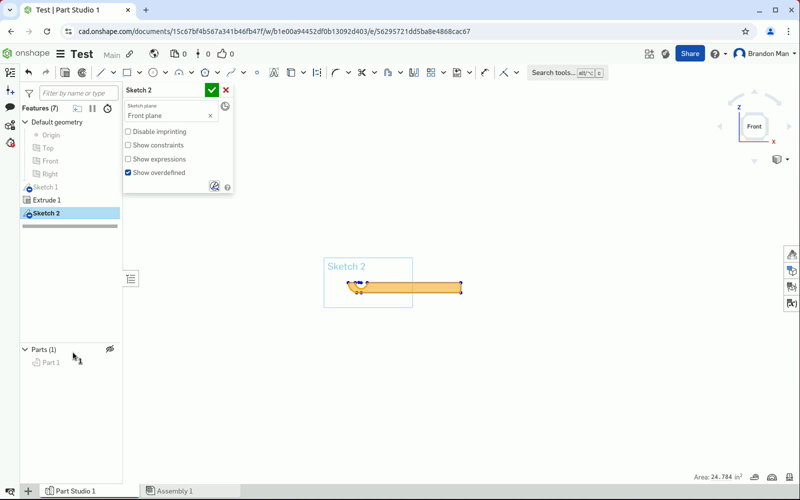
key(shift+y)
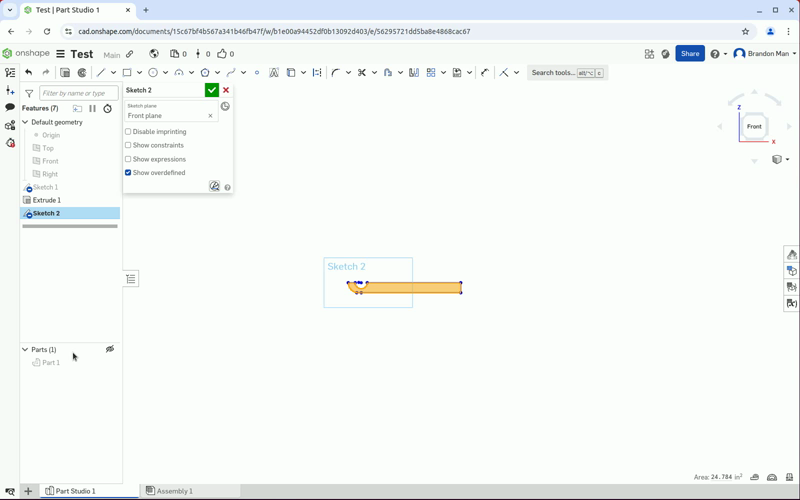
key(shift+e)
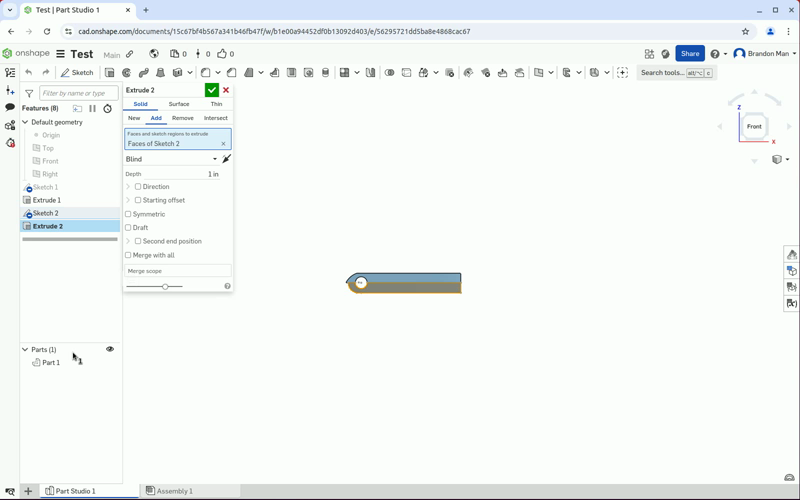
mouse_move(143, 106)
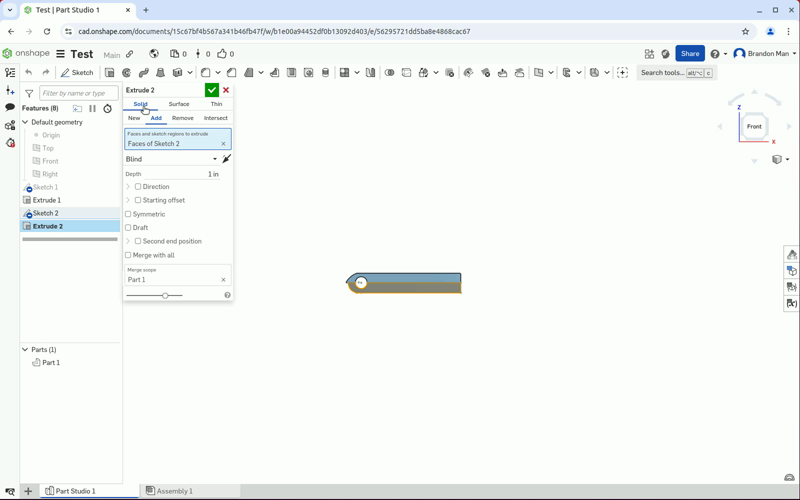
click(143, 106)
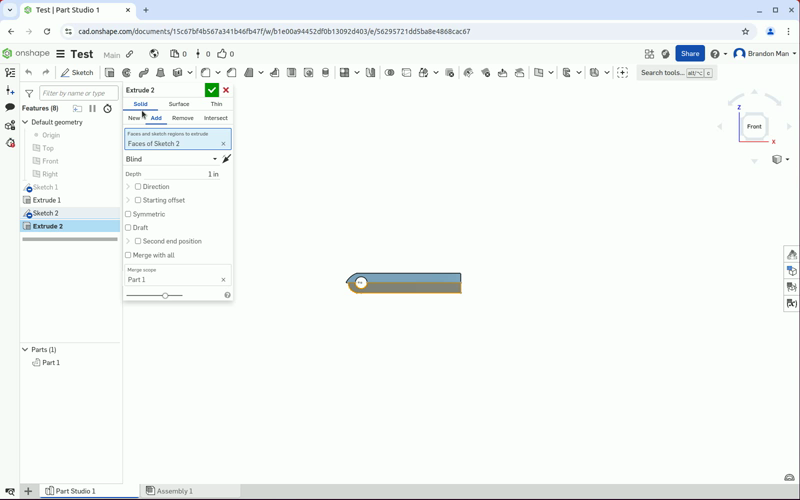
mouse_move(137, 120)
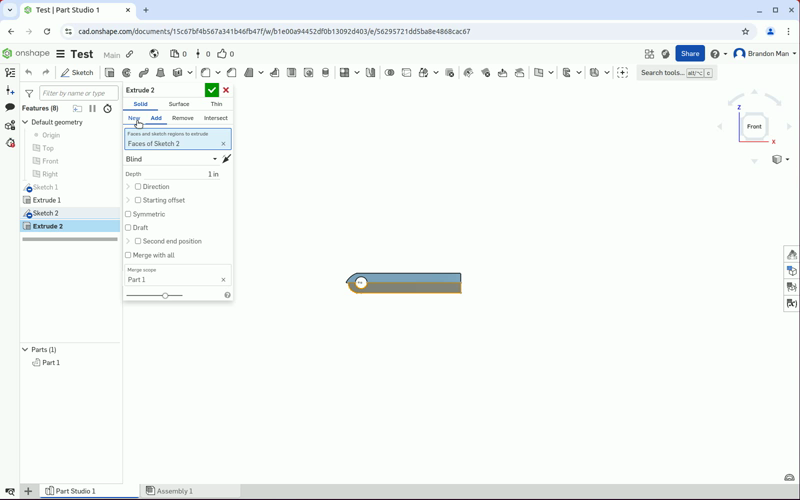
click(137, 120)
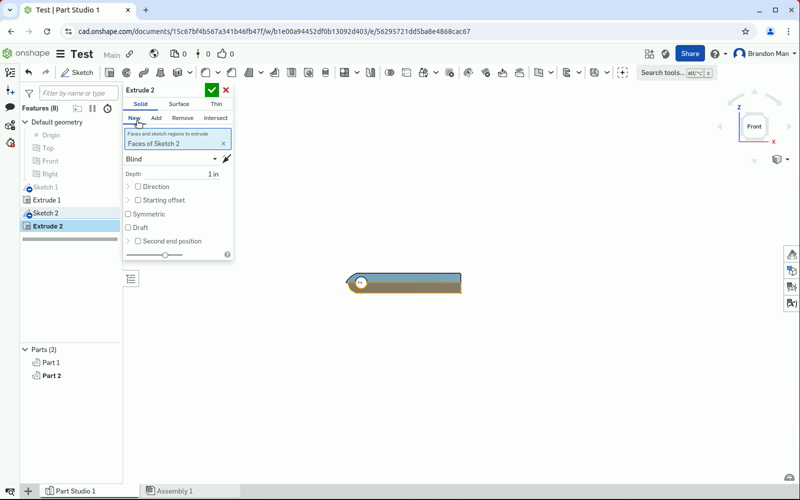
key(tab, 4)
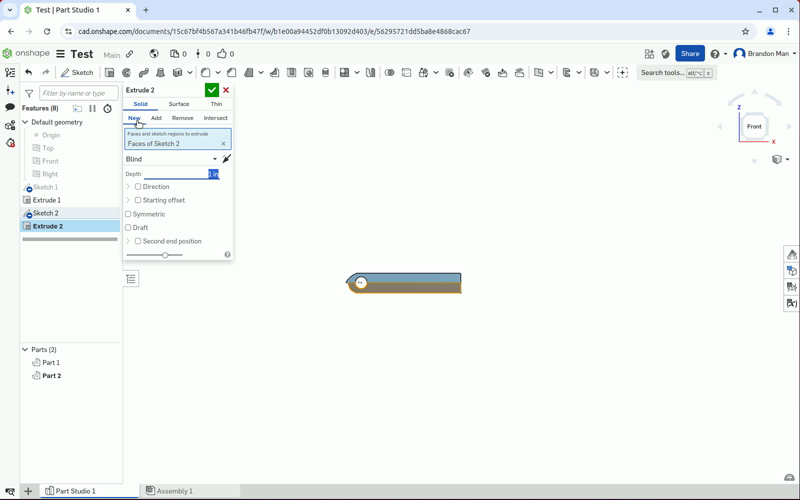
text(2.648)
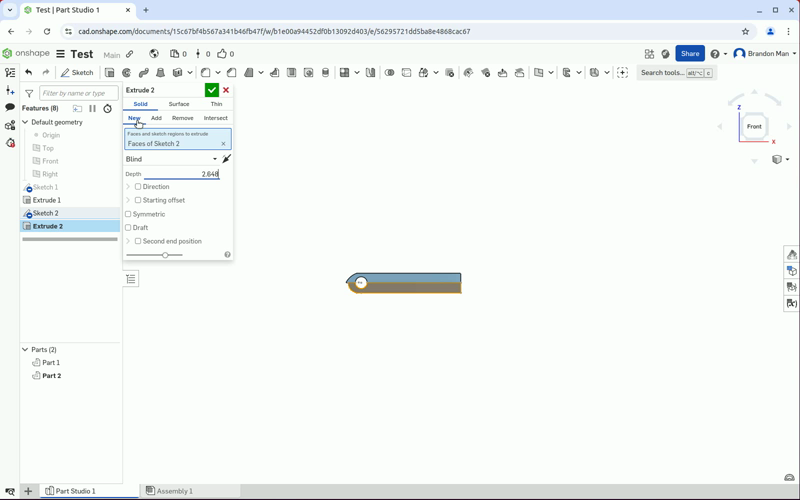
key(enter)
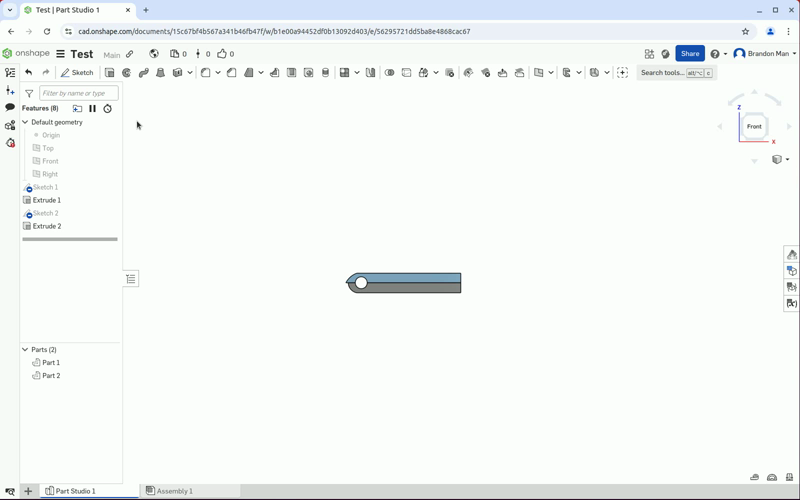
key(shift+h)
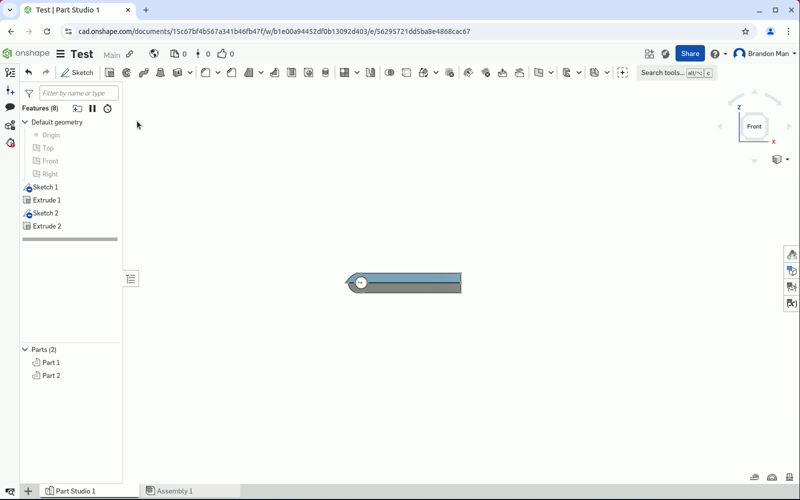
key(shift+h)
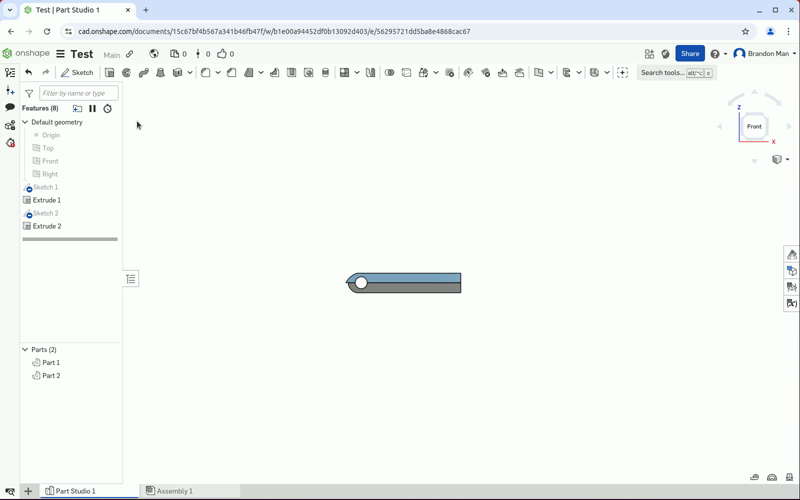
mouse_move(73, 189)
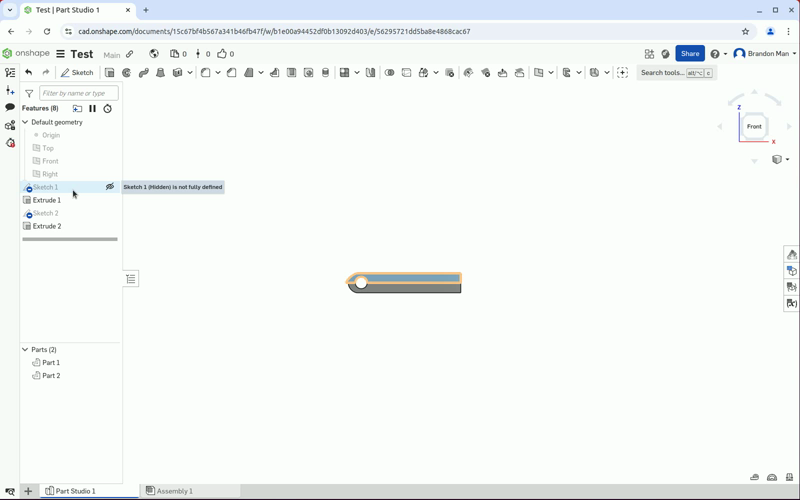
click(73, 189)
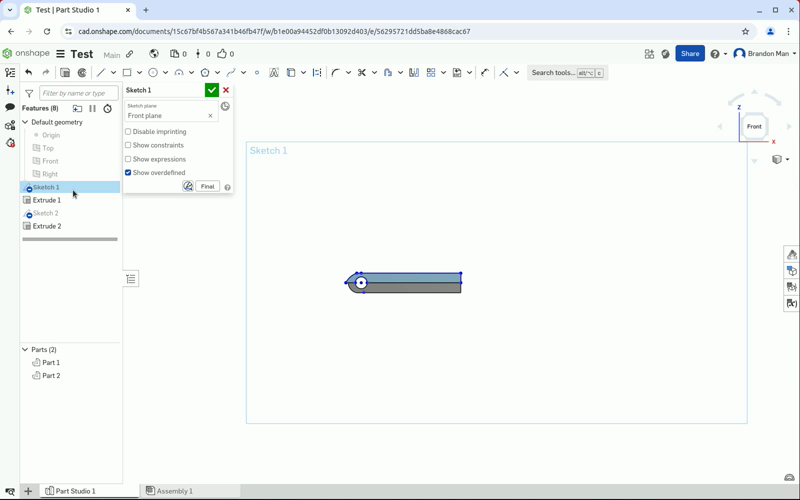
mouse_move(229, 92)
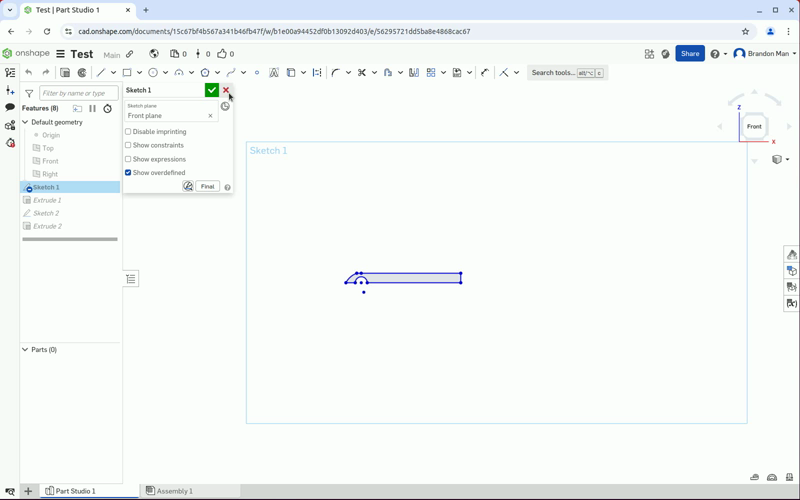
click(229, 92)
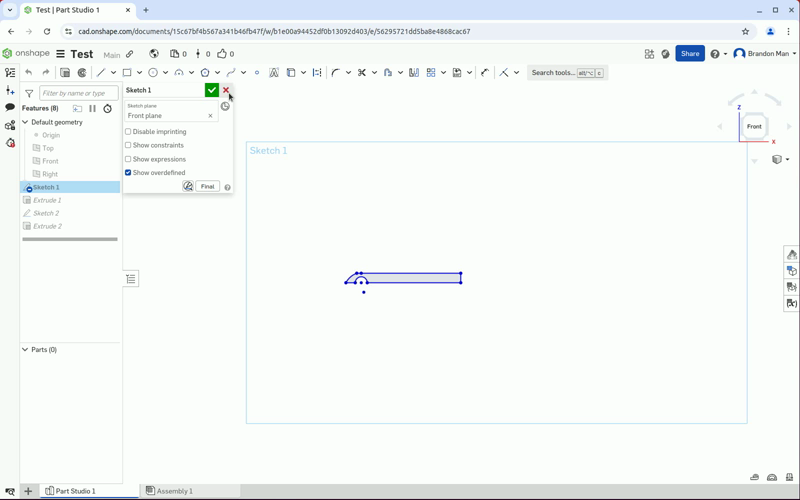
key(shift+s)
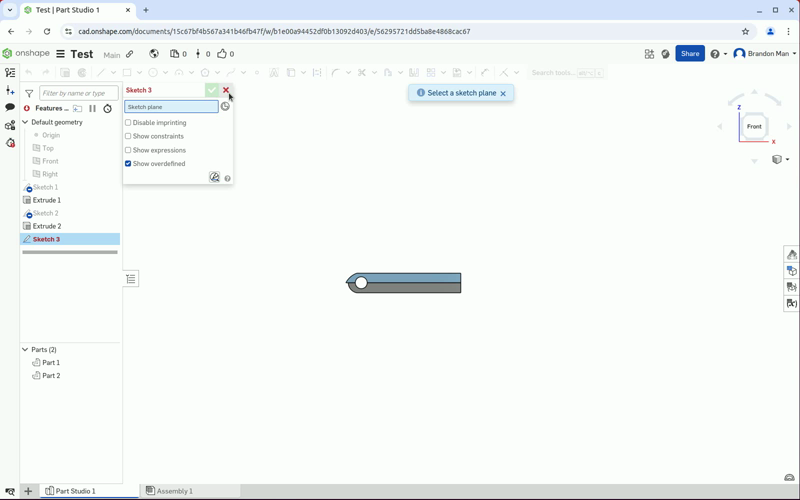
mouse_move(73, 163)
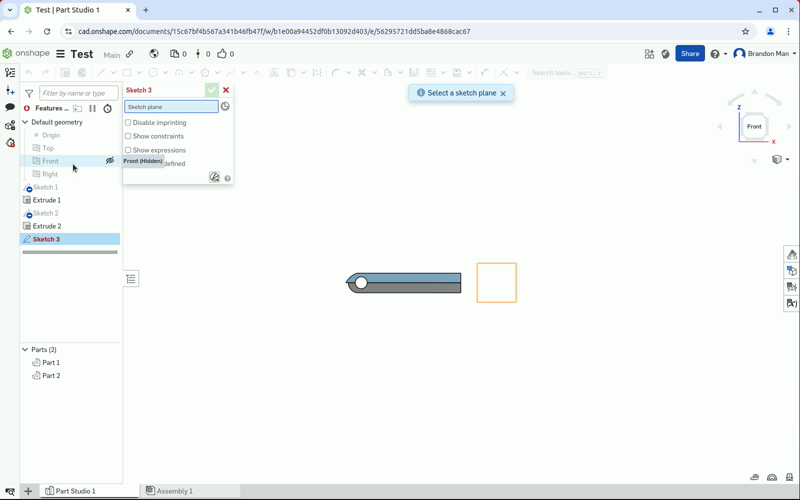
click(73, 163)
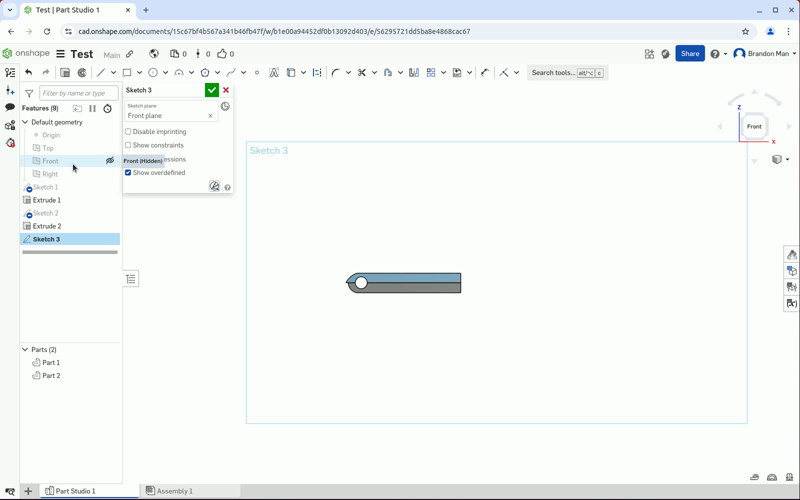
mouse_move(73, 352)
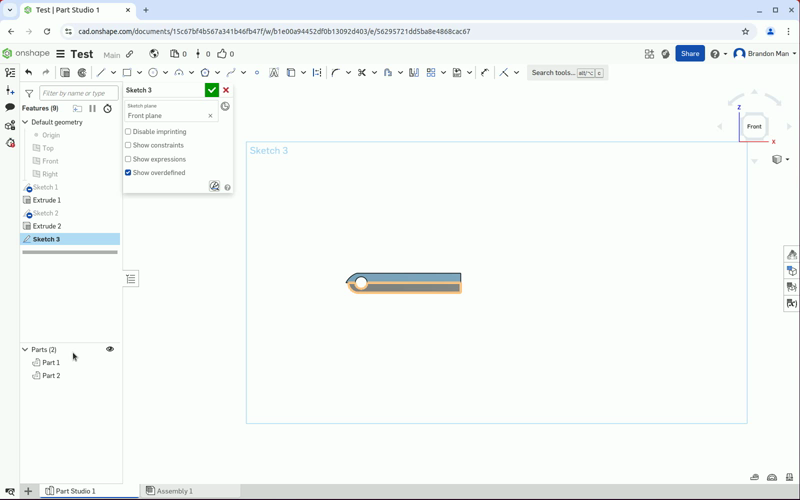
key(y)
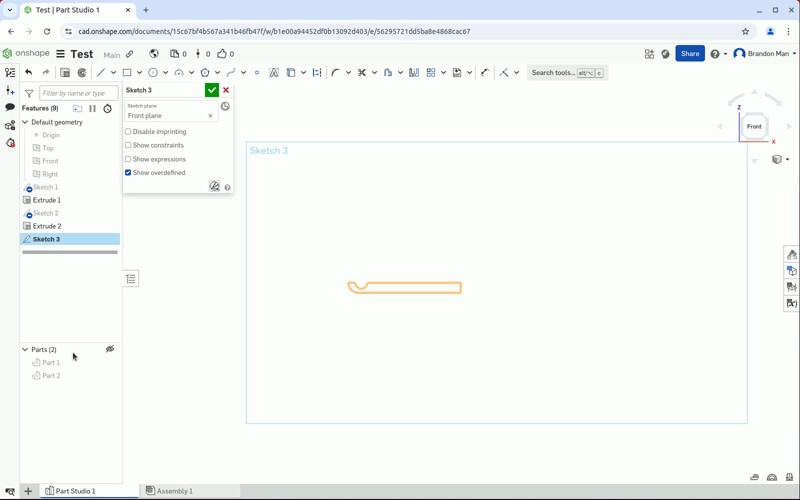
key(l)
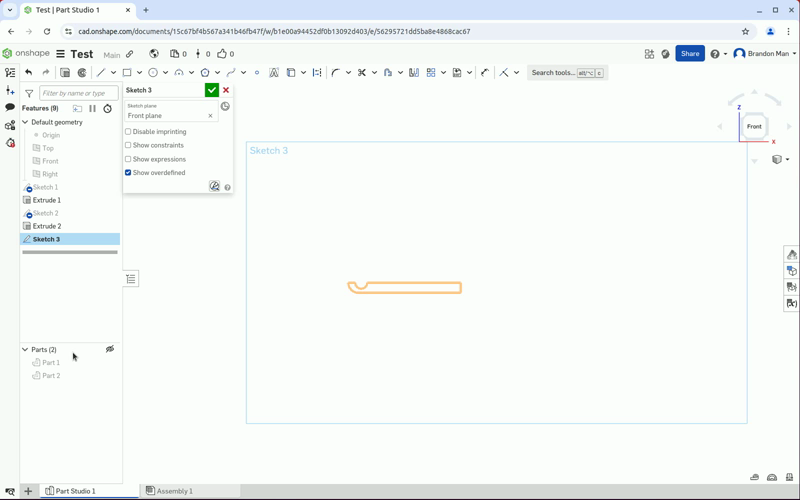
key_down(shift)
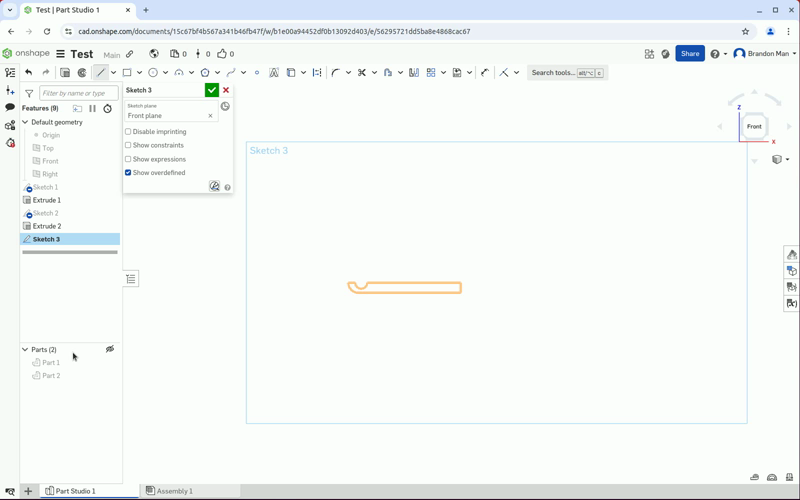
mouse_move(460, 282)
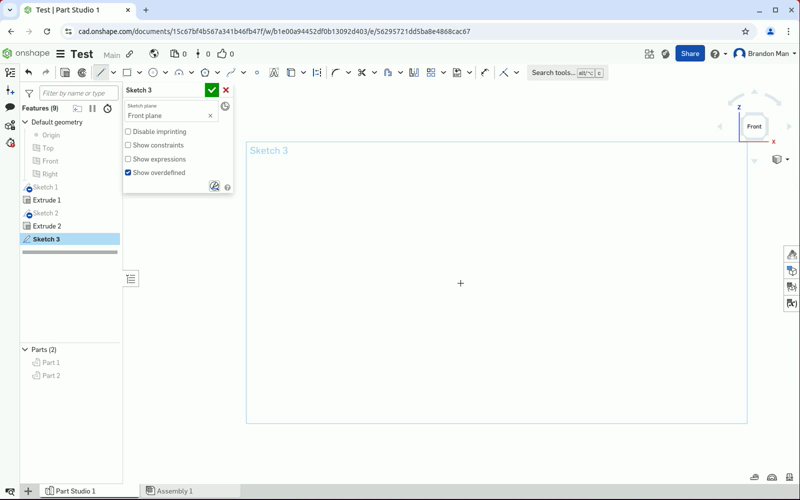
click(460, 282)
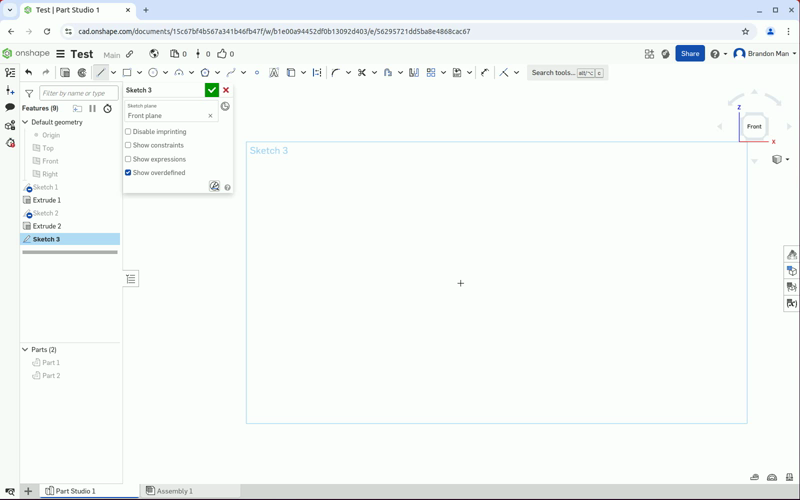
key_up(shift)
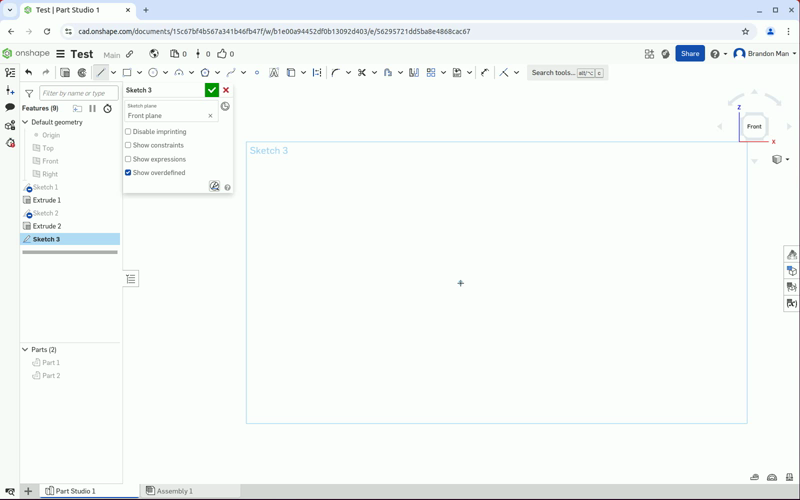
key_down(shift)
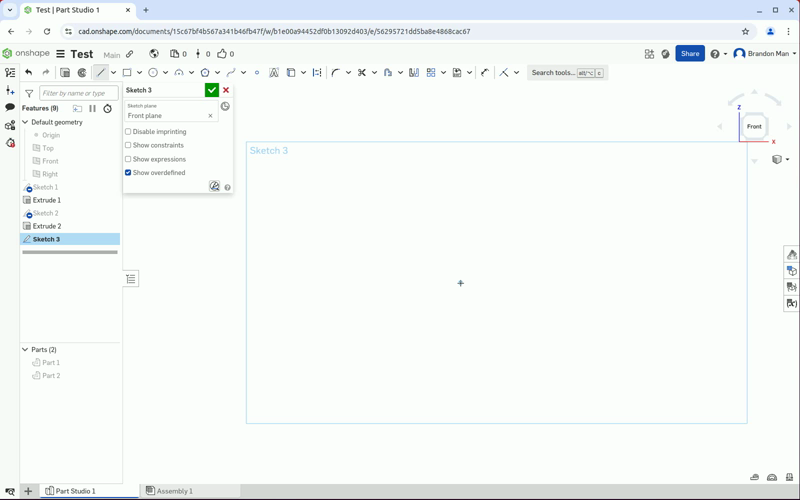
mouse_move(554, 282)
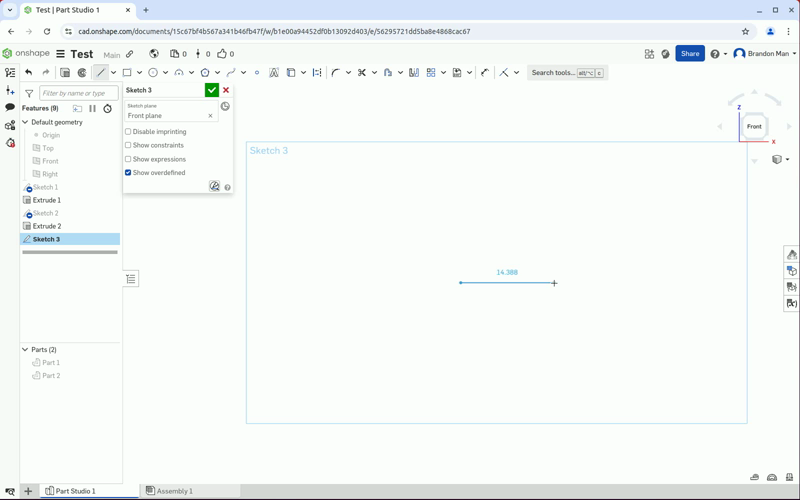
click(554, 282)
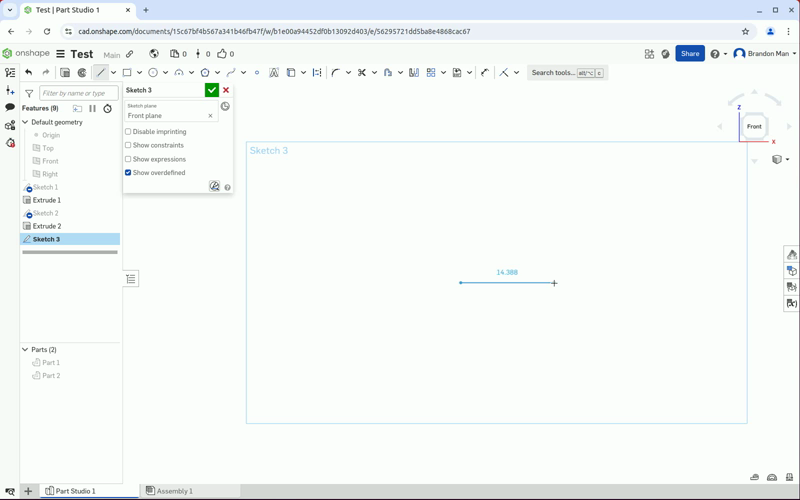
key_up(shift)
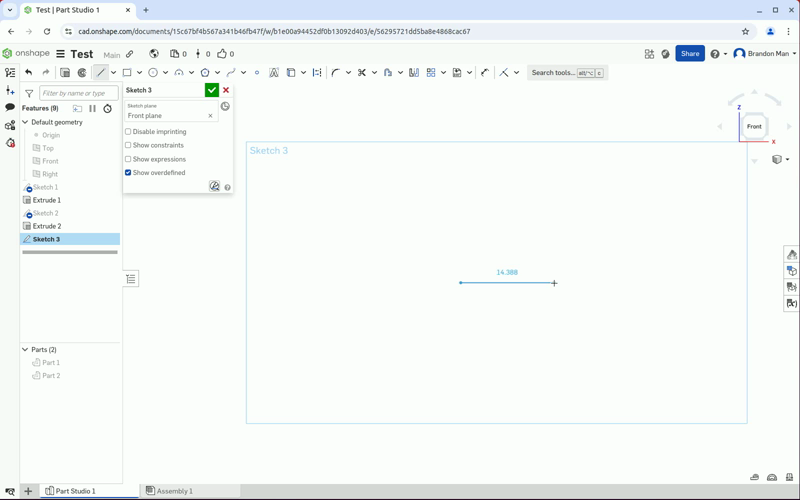
key(esc)
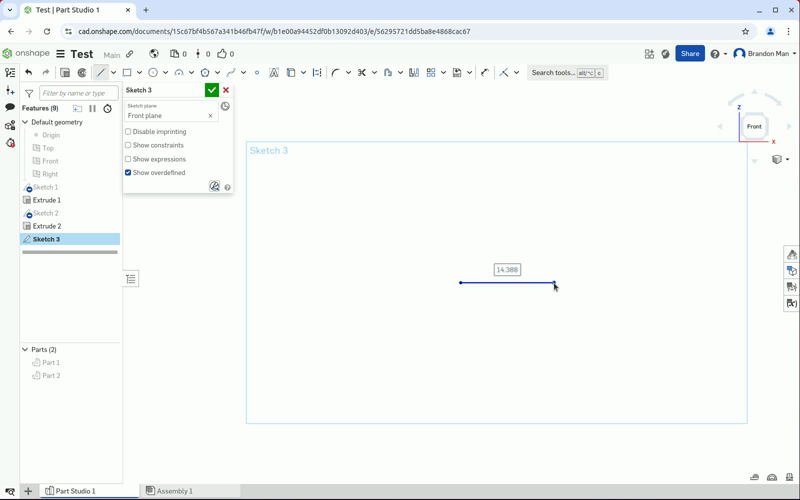
key(a)
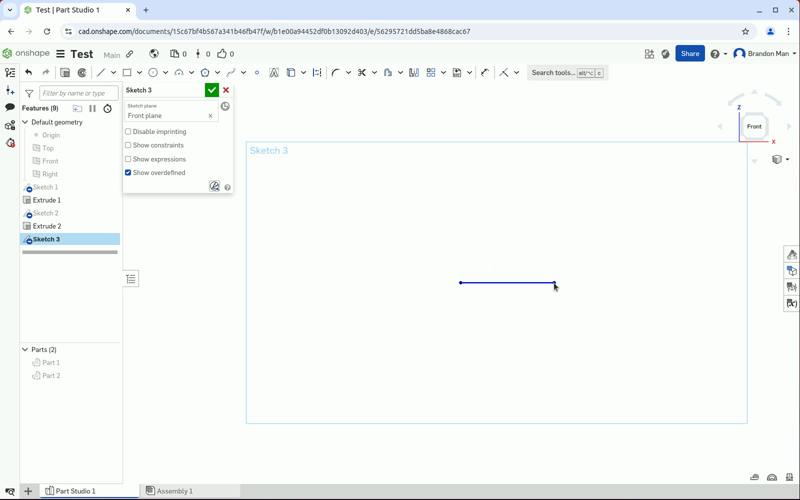
mouse_move(554, 282)
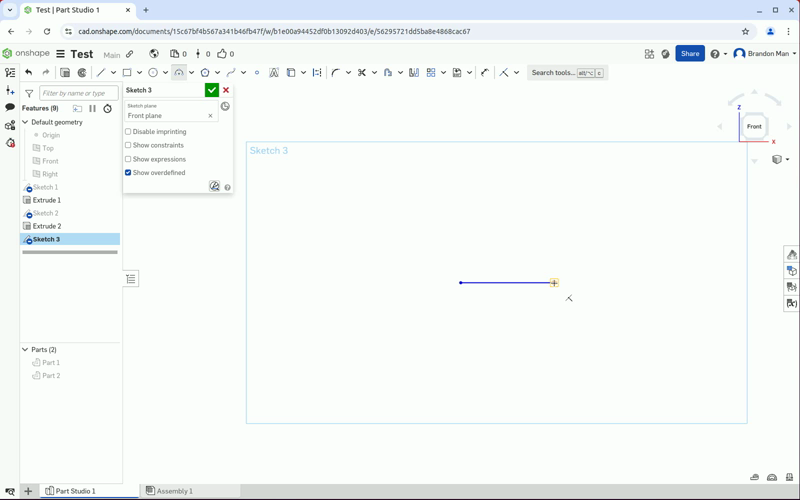
click(554, 282)
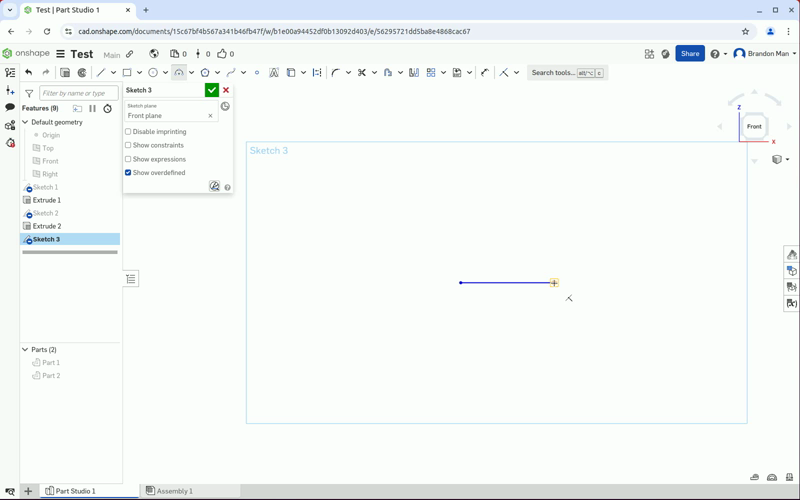
key_down(shift)
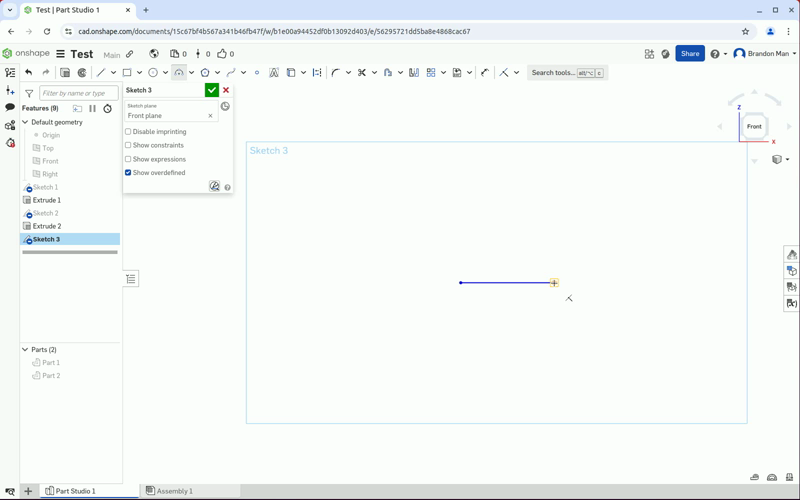
mouse_move(566, 282)
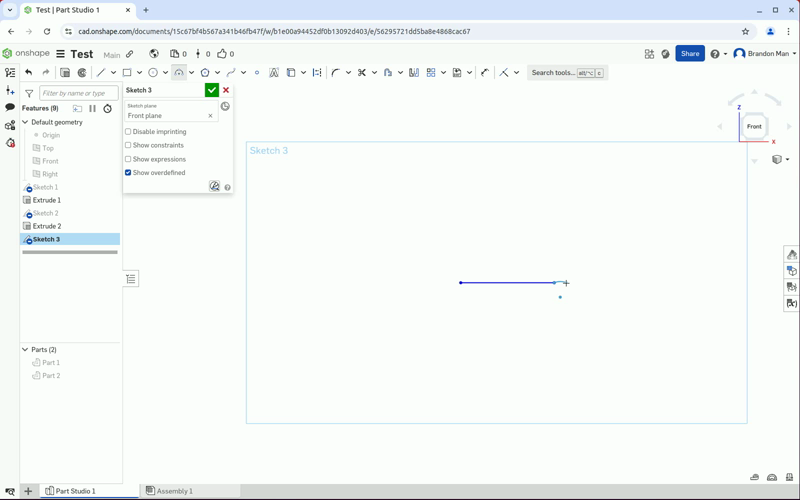
click(566, 282)
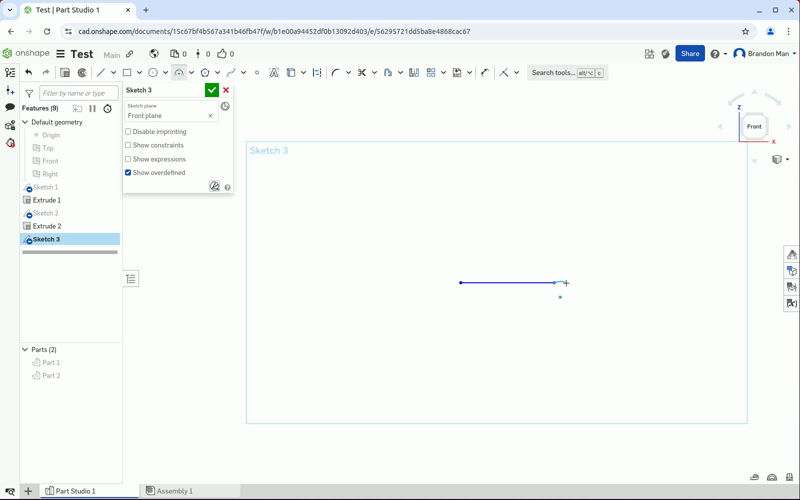
mouse_move(560, 276)
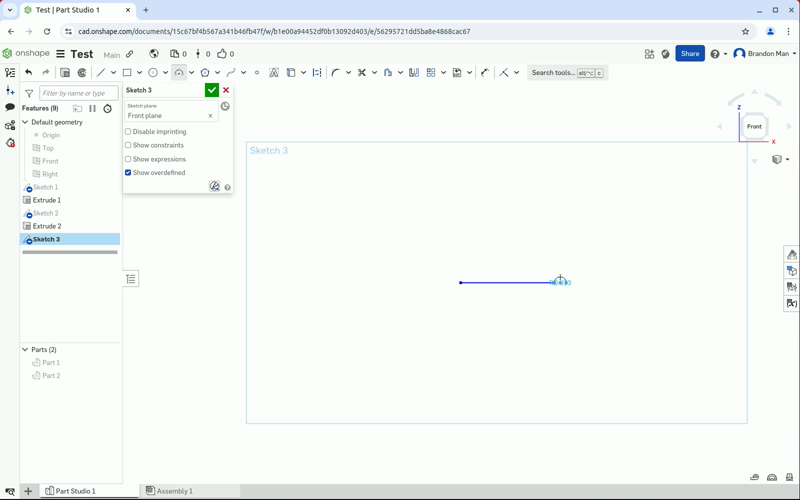
click(560, 276)
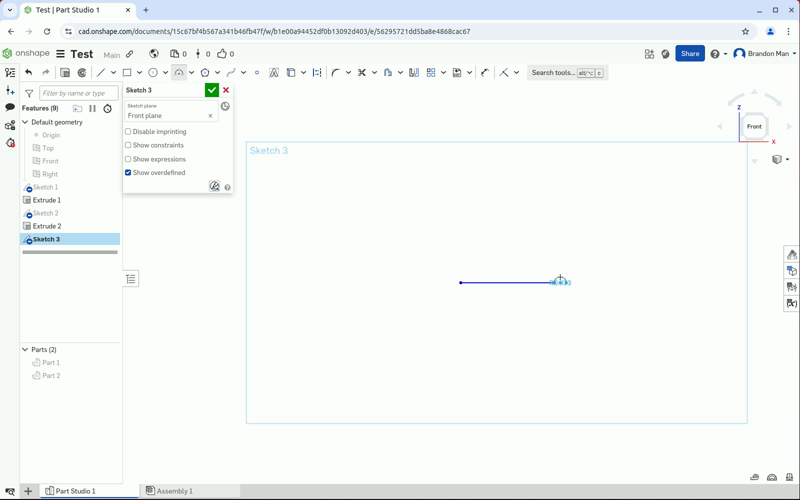
key_up(shift)
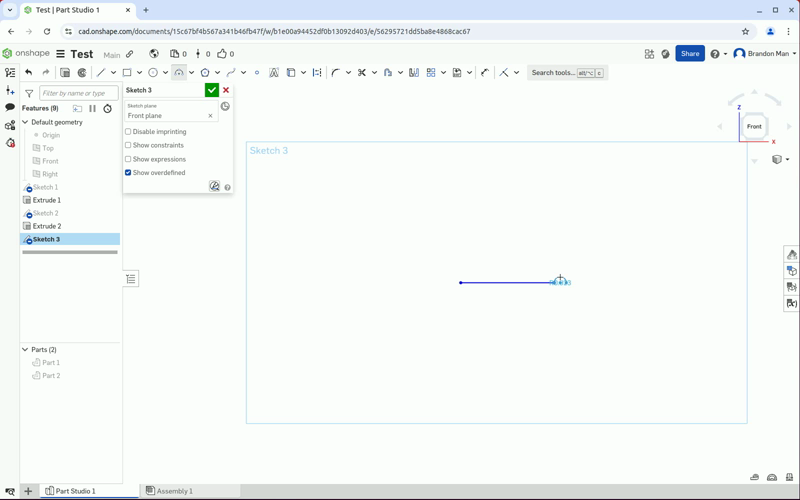
key(esc)
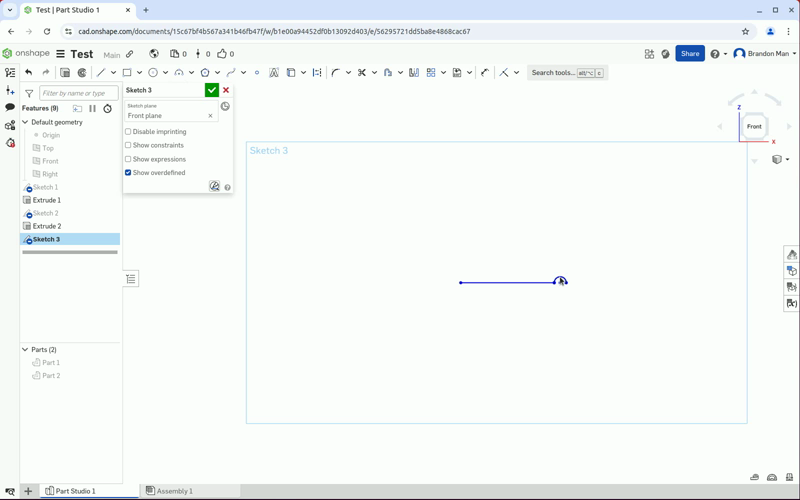
key(l)
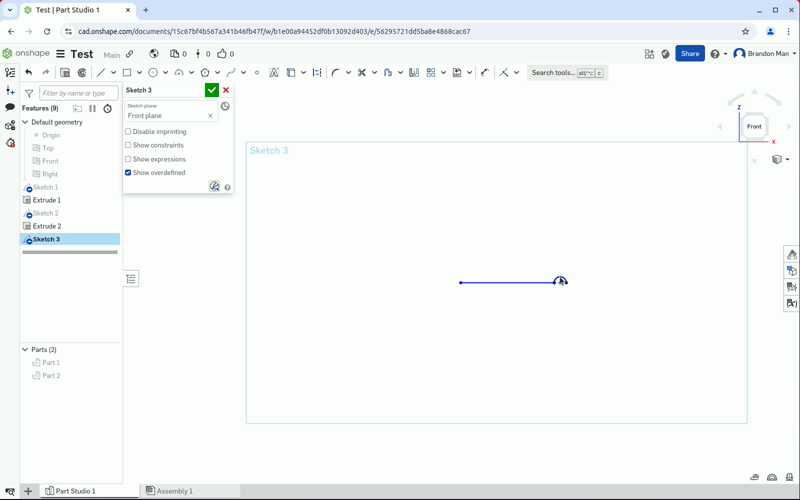
mouse_move(566, 282)
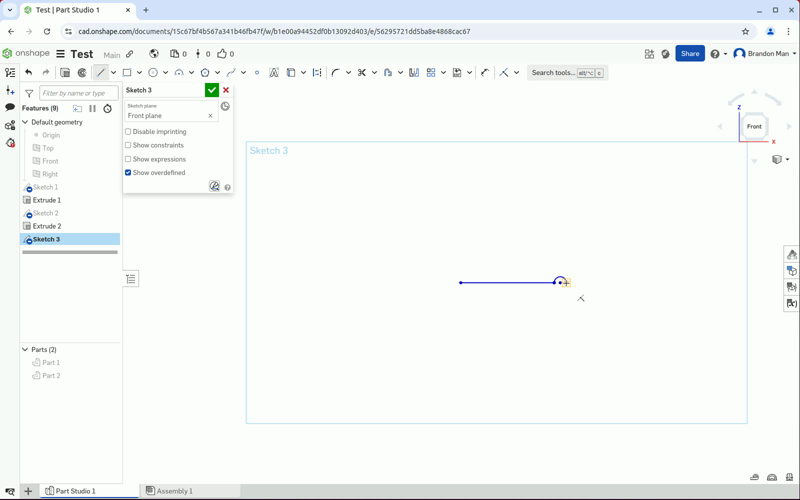
click(566, 282)
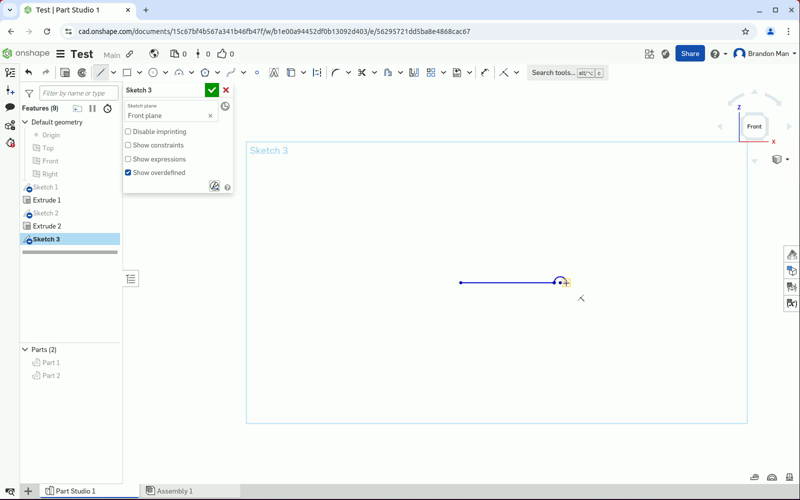
key_down(shift)
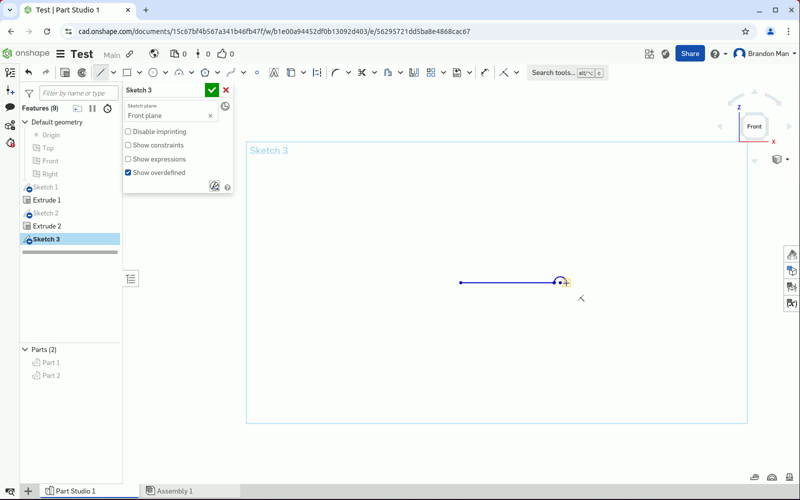
mouse_move(589, 282)
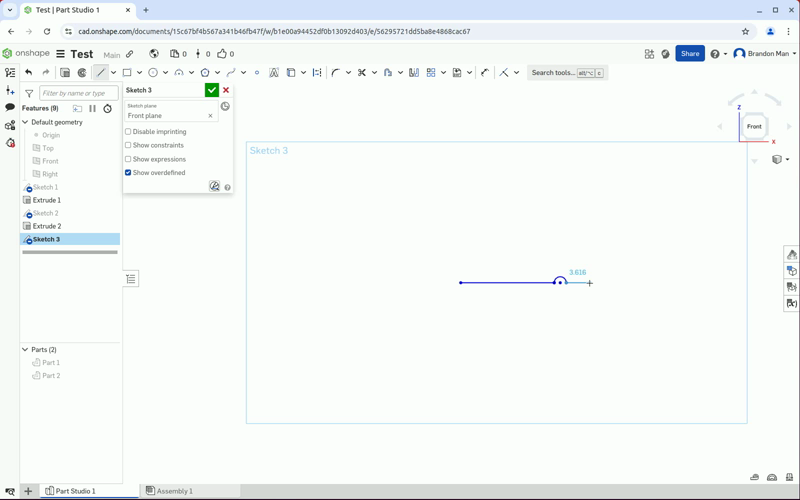
mouse_move(573, 282)
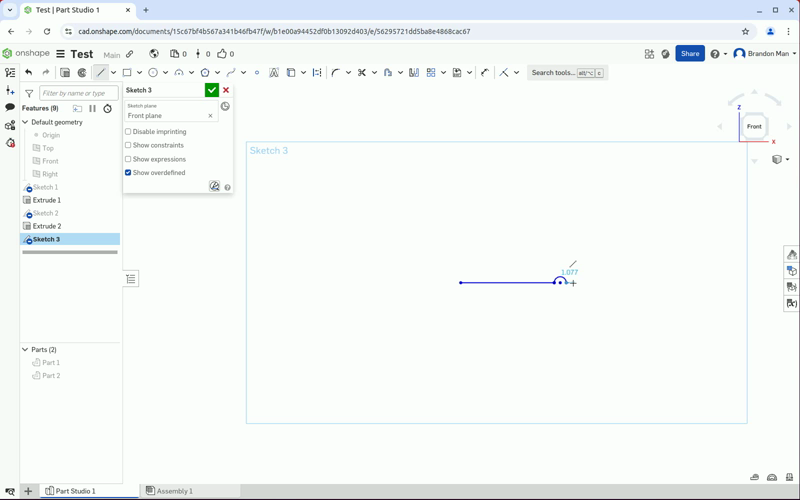
scroll(6)
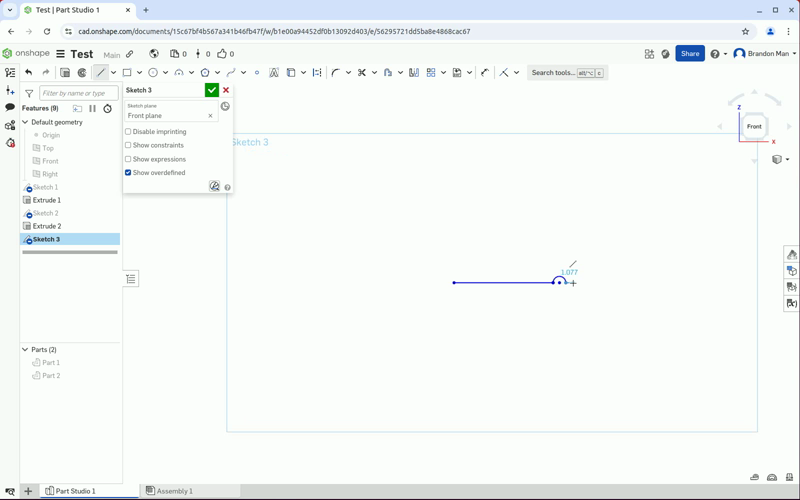
scroll(6)
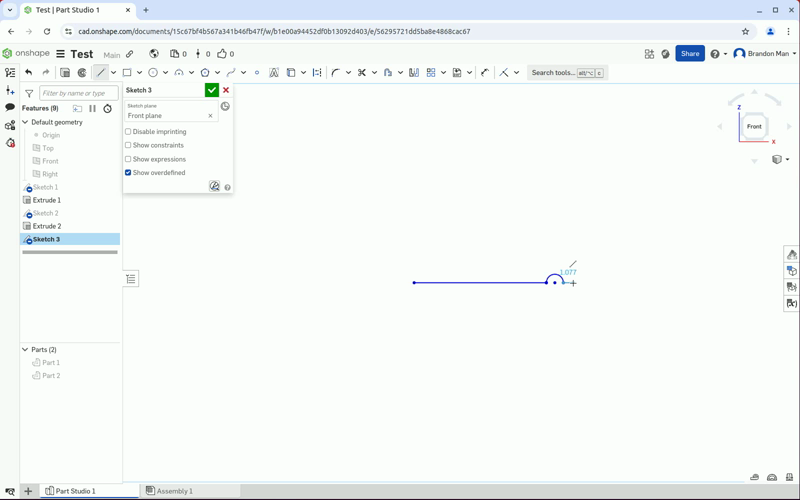
scroll(6)
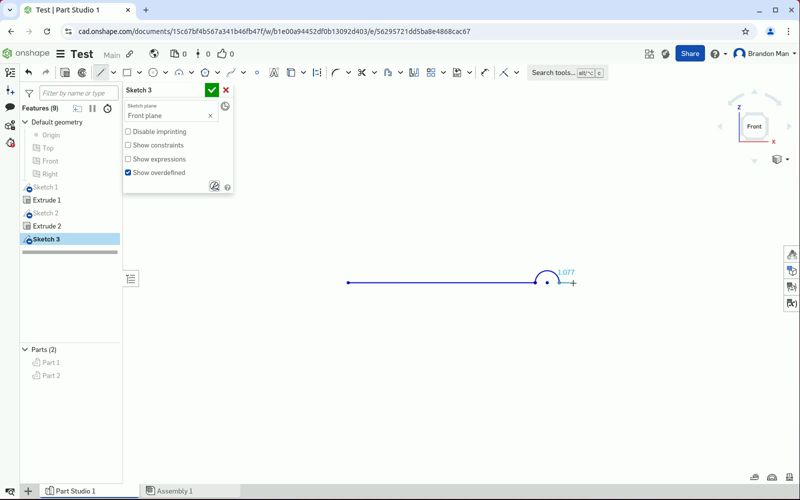
scroll(6)
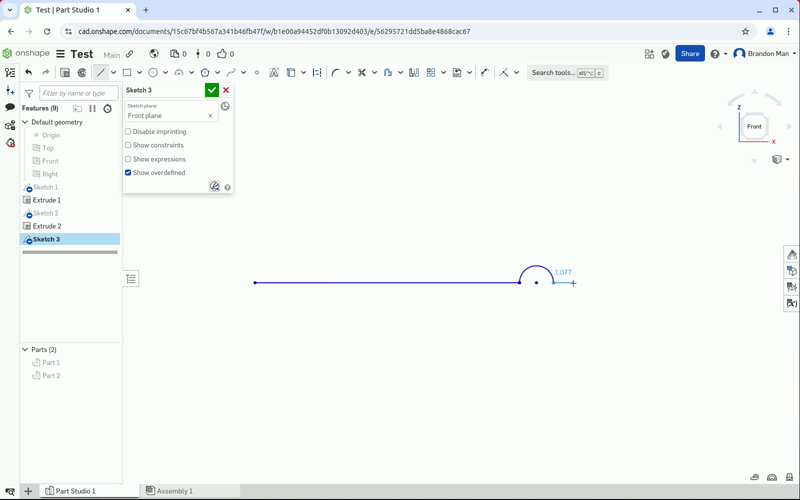
scroll(6)
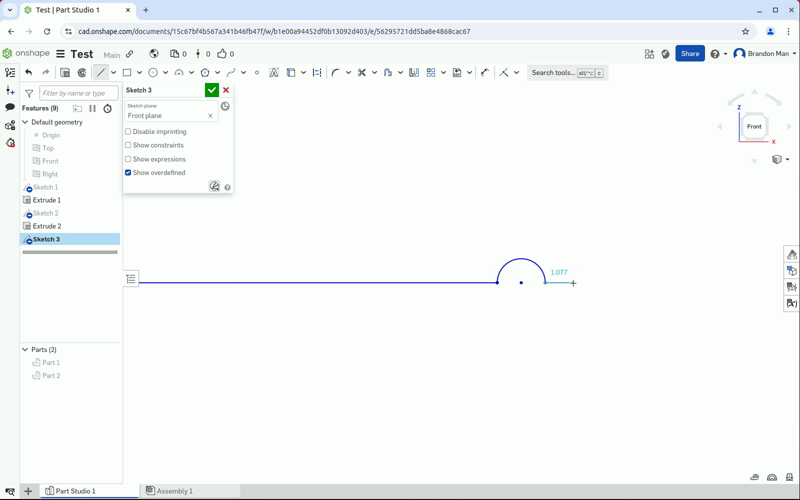
scroll(6)
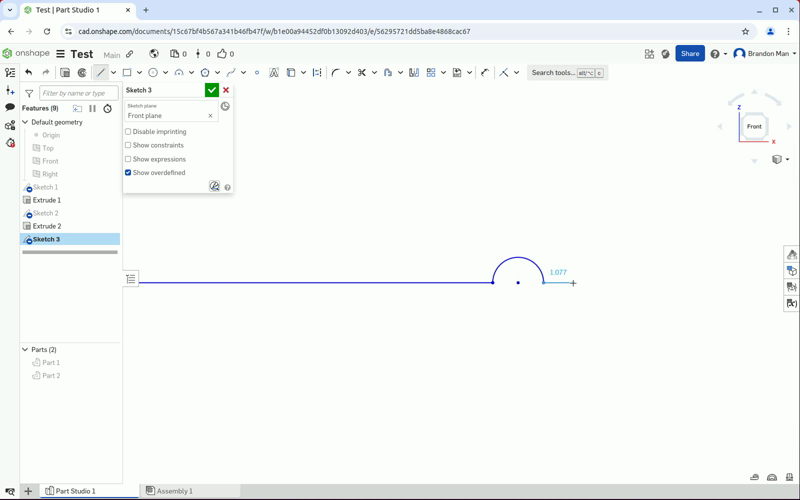
scroll(6)
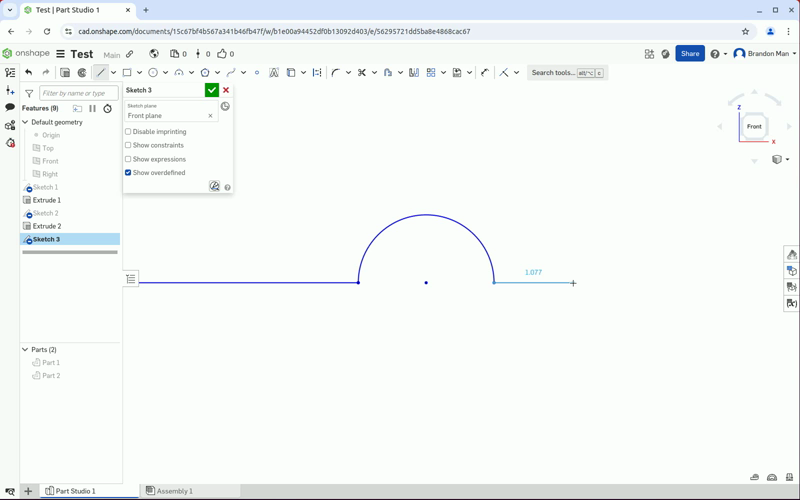
click(573, 282)
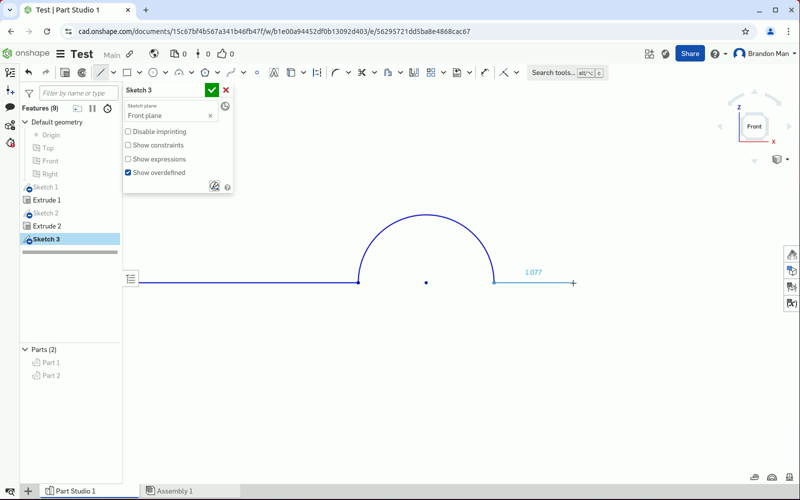
scroll(-6)
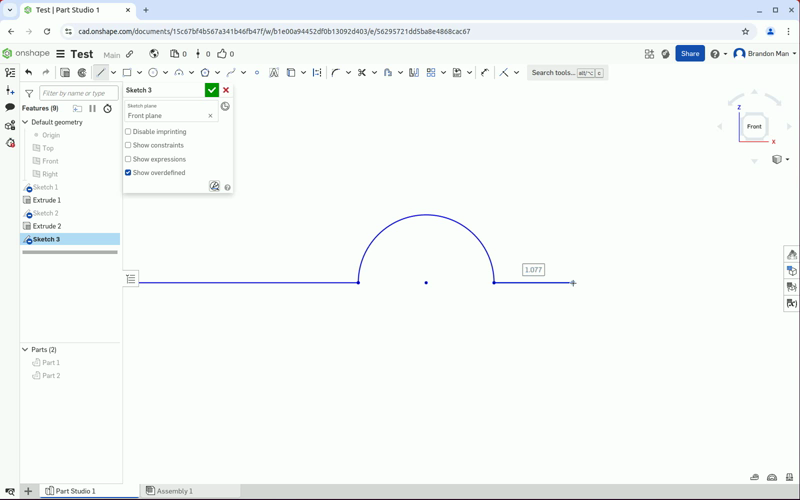
scroll(-6)
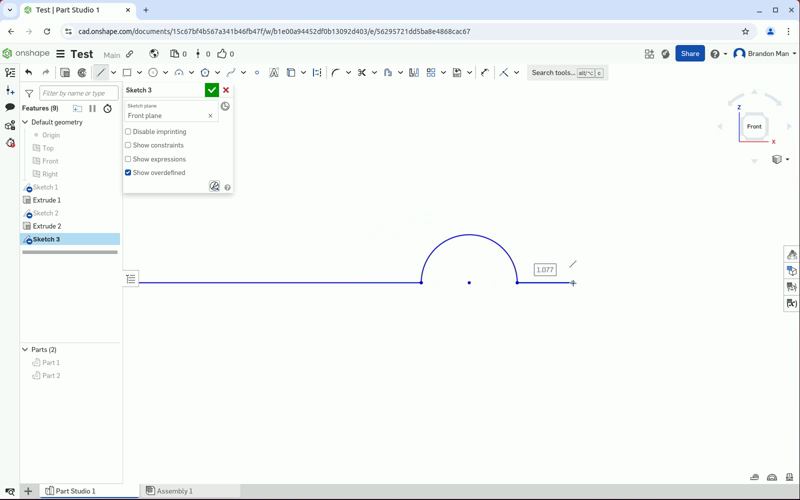
scroll(-6)
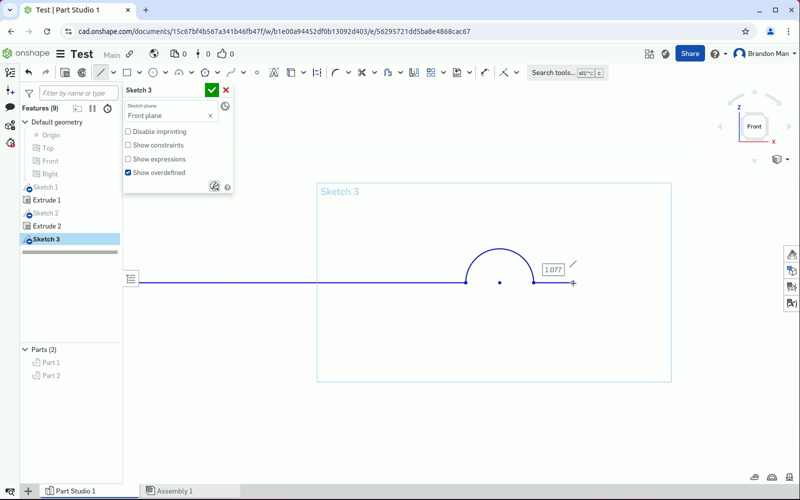
scroll(-6)
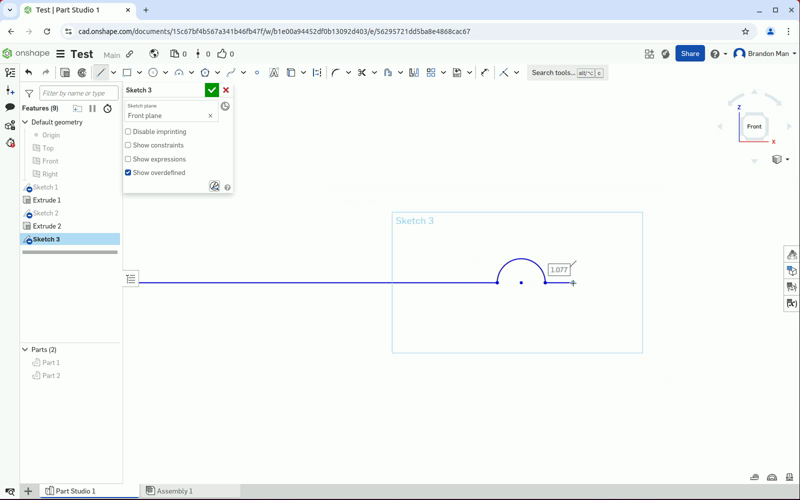
scroll(-6)
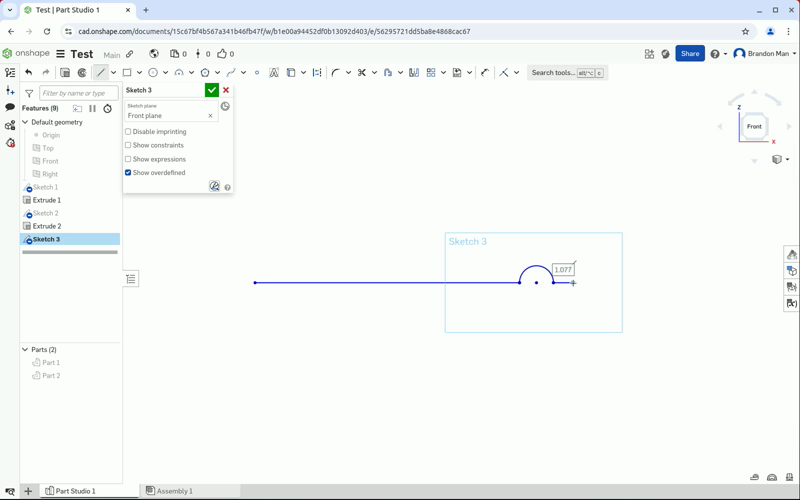
scroll(-6)
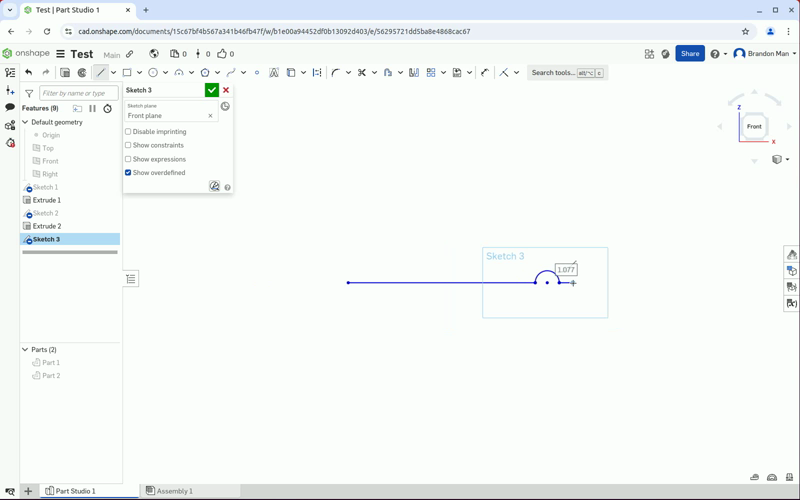
scroll(-6)
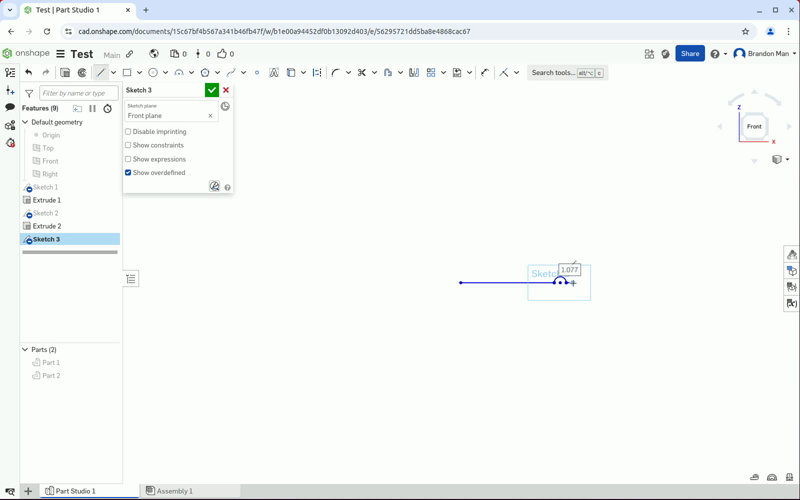
key_up(shift)
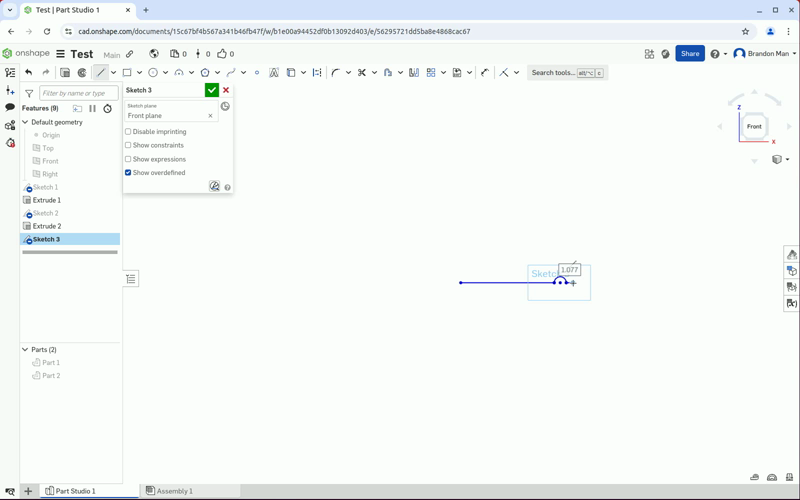
key(esc)
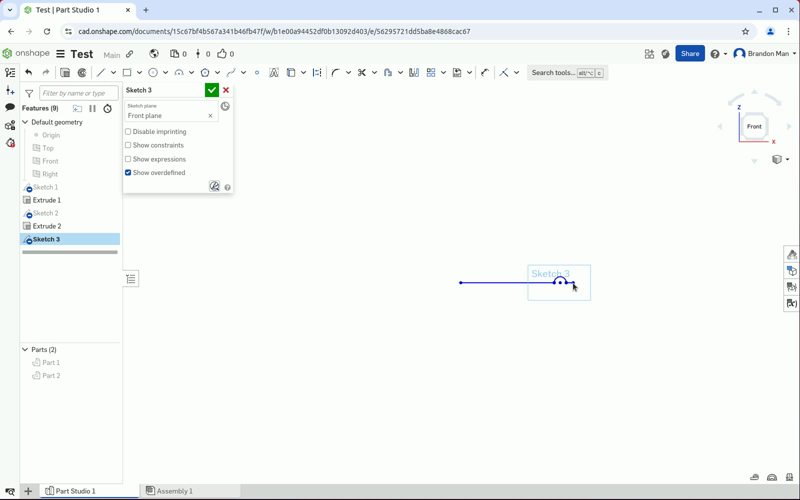
key(a)
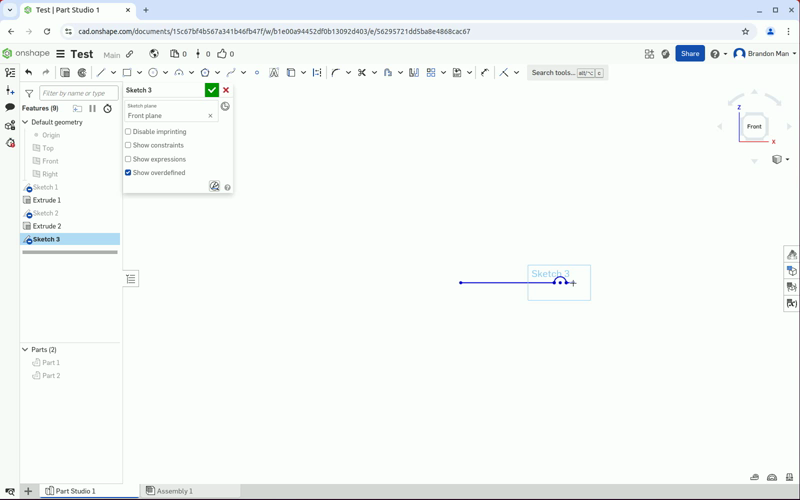
mouse_move(573, 282)
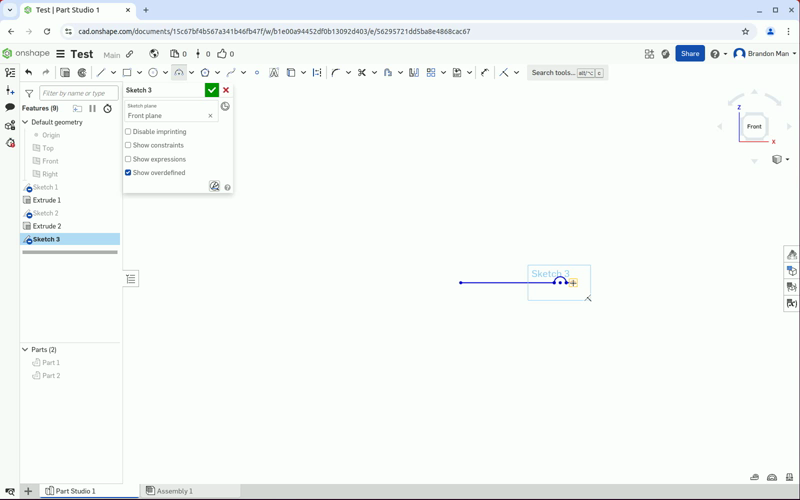
click(573, 282)
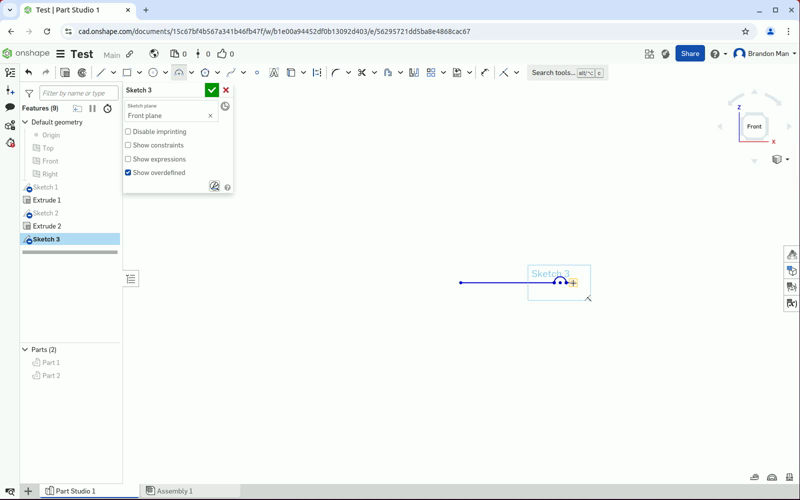
key_down(shift)
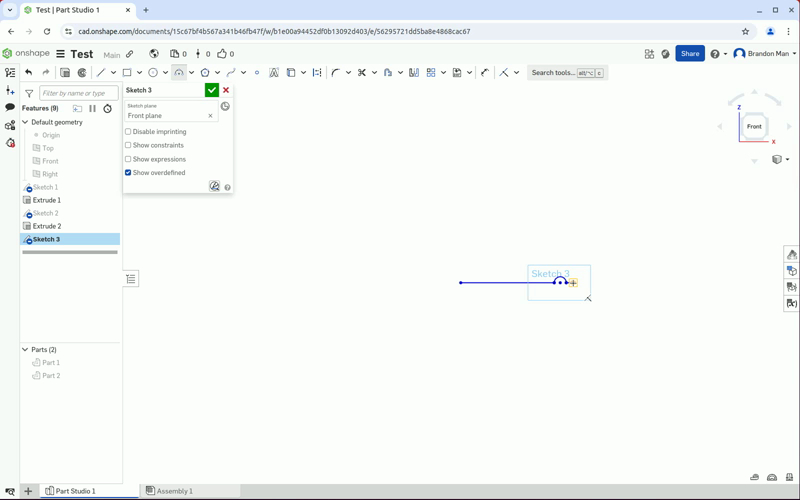
mouse_move(564, 273)
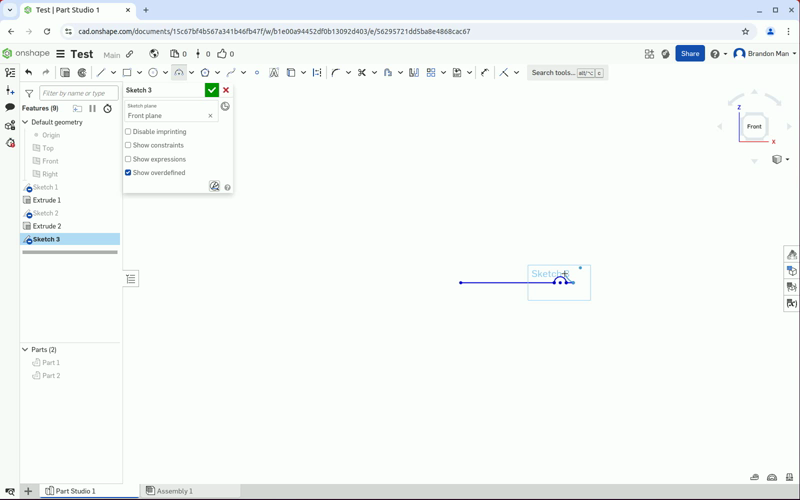
click(564, 273)
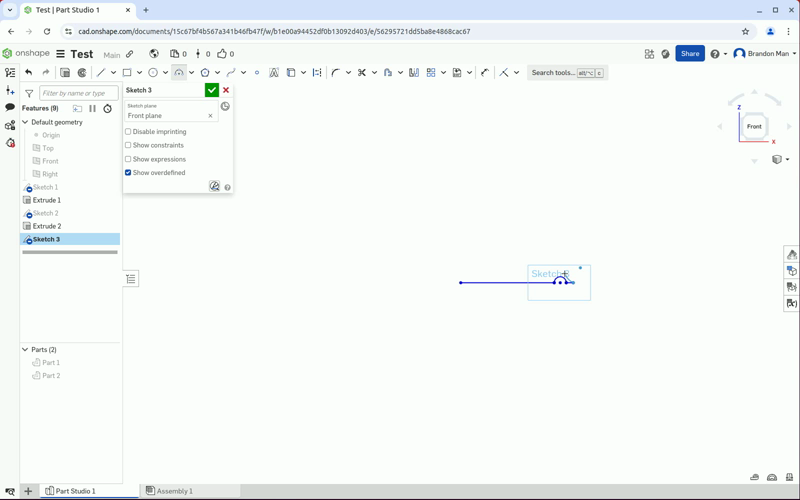
mouse_move(570, 276)
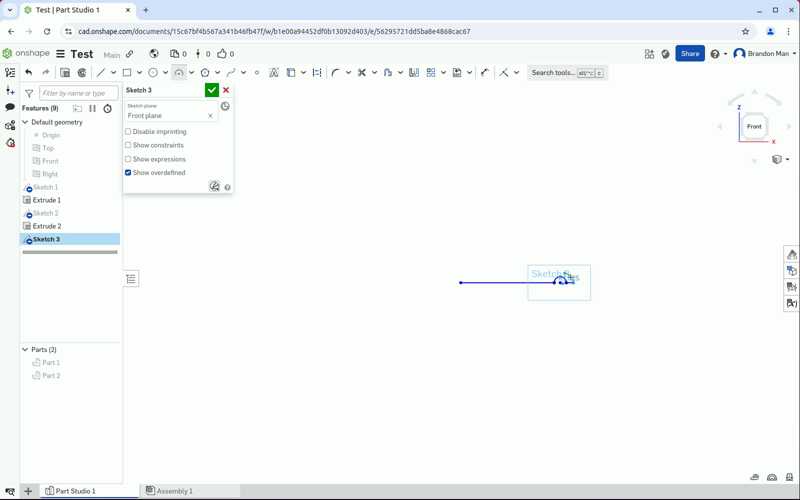
click(570, 276)
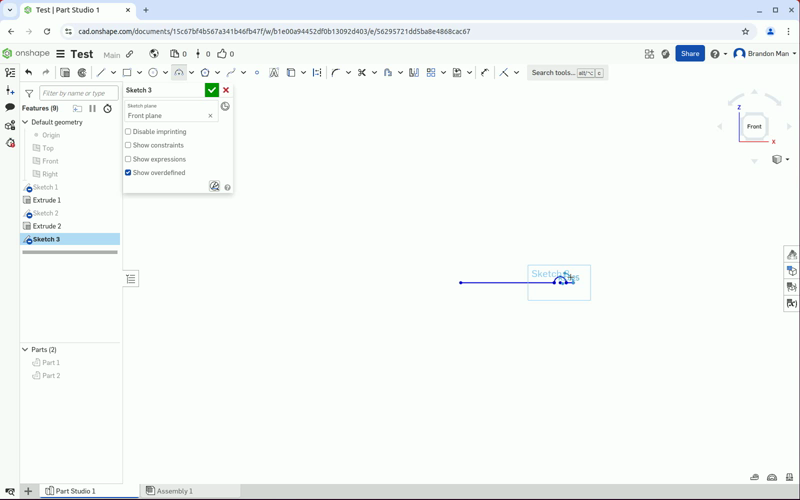
key_up(shift)
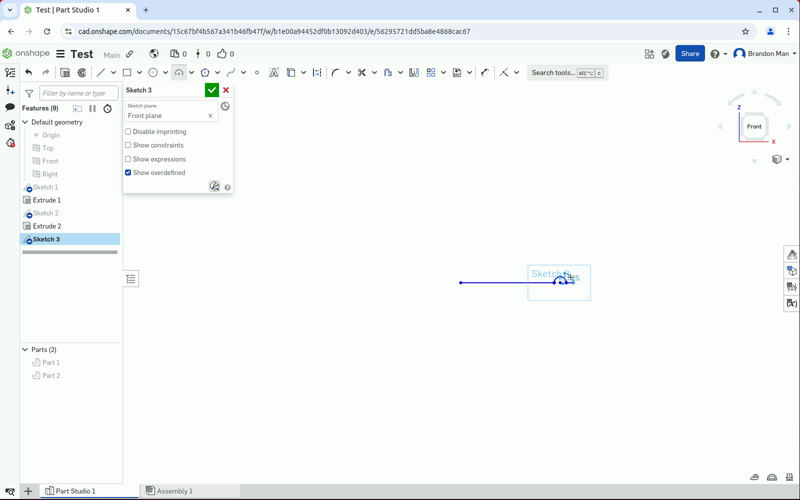
key(esc)
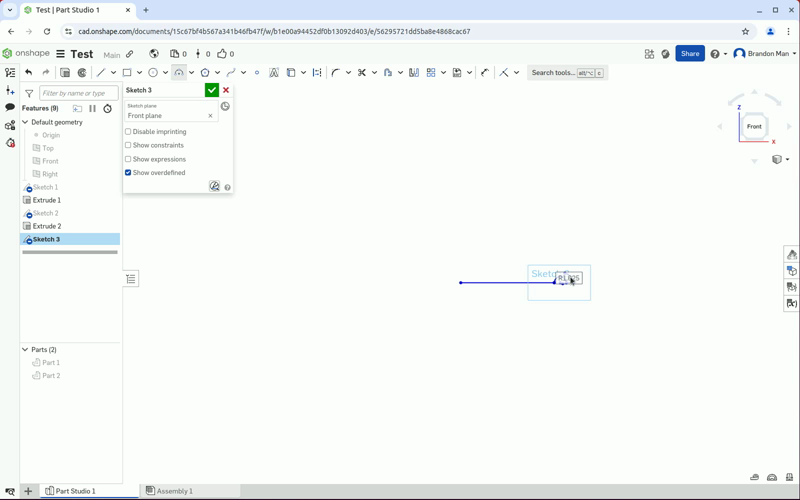
key(l)
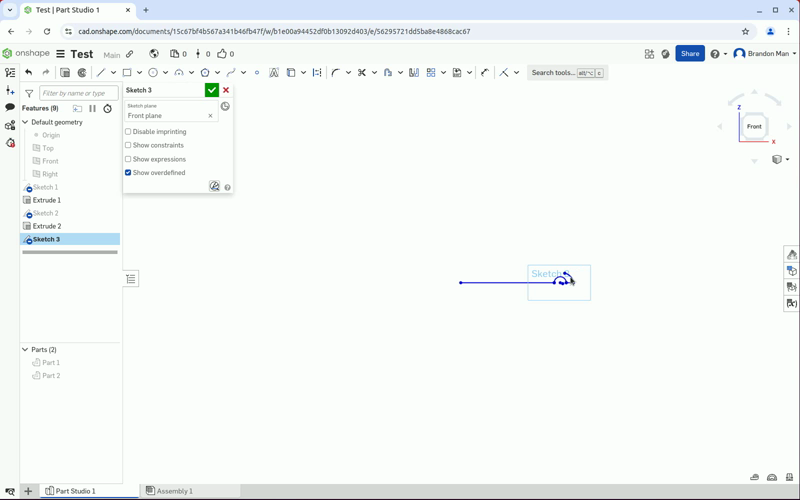
mouse_move(564, 273)
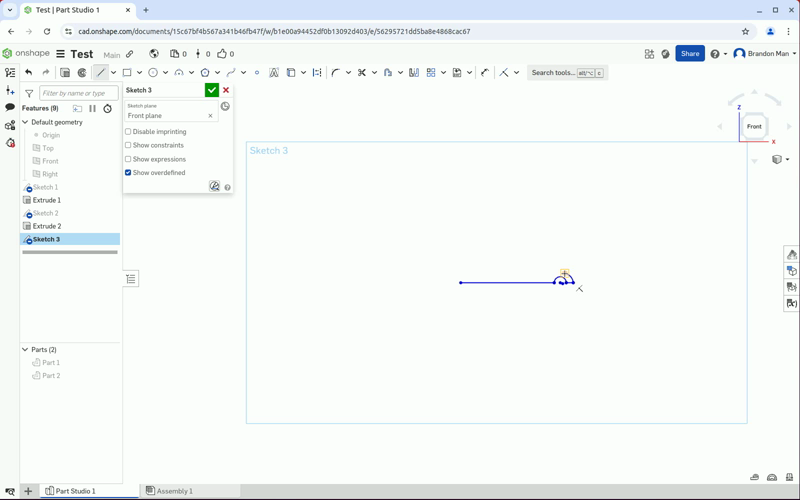
click(564, 273)
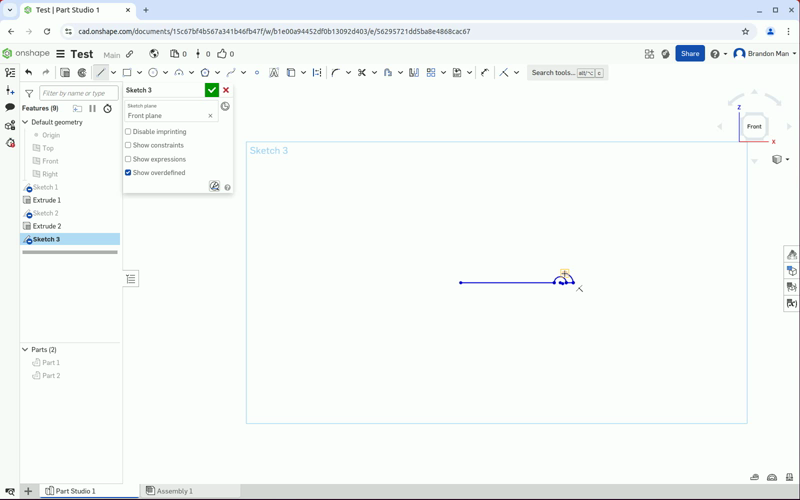
key_down(shift)
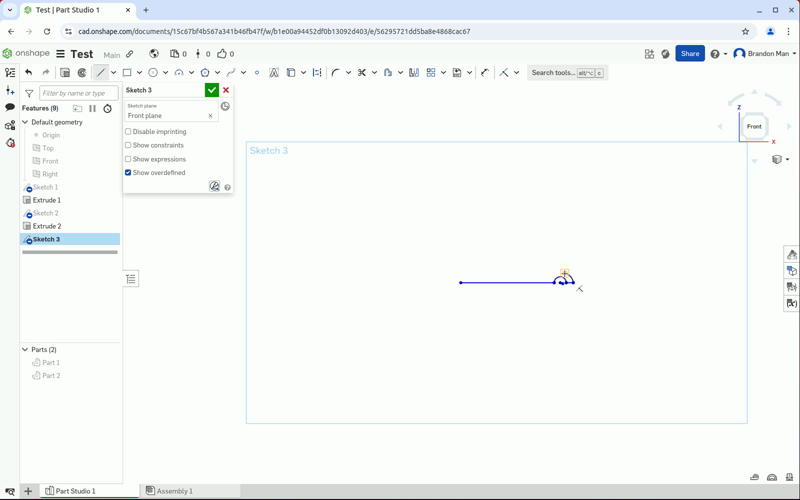
mouse_move(589, 273)
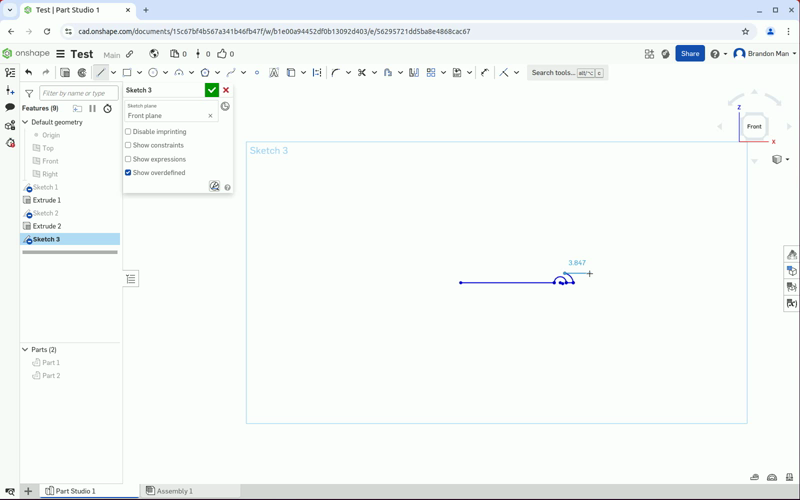
mouse_move(560, 273)
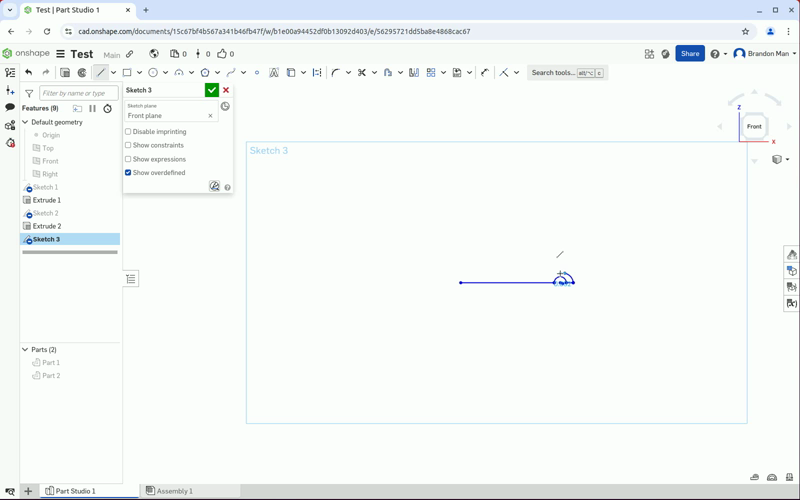
scroll(6)
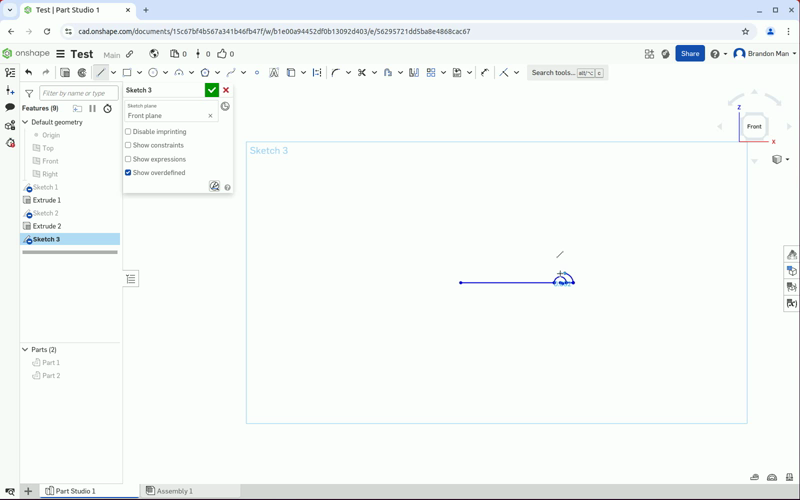
scroll(6)
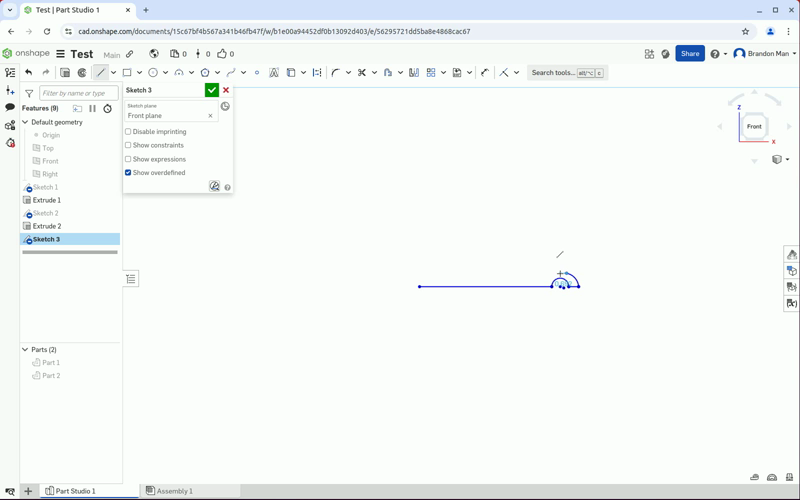
scroll(6)
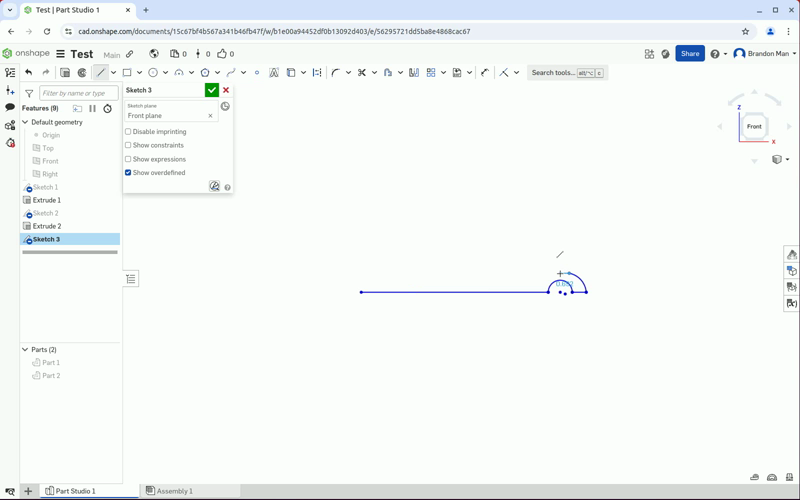
scroll(6)
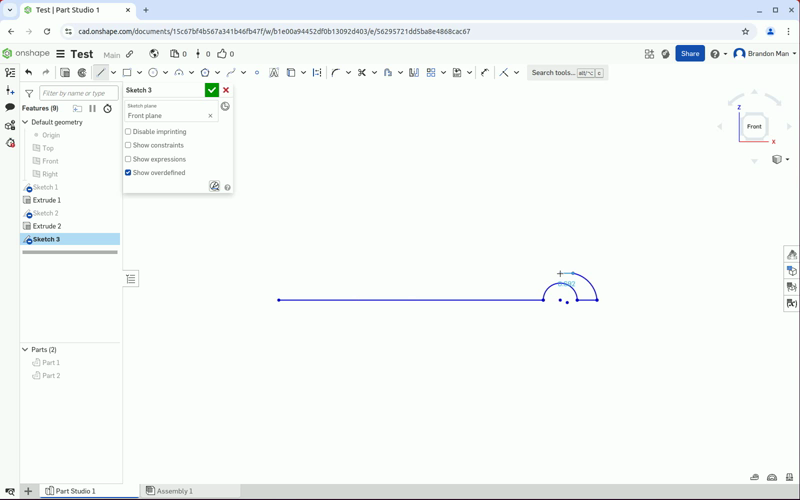
scroll(6)
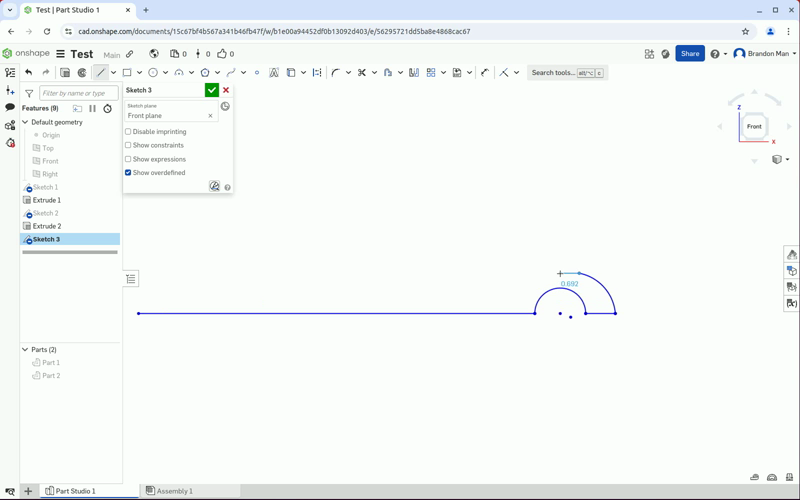
scroll(6)
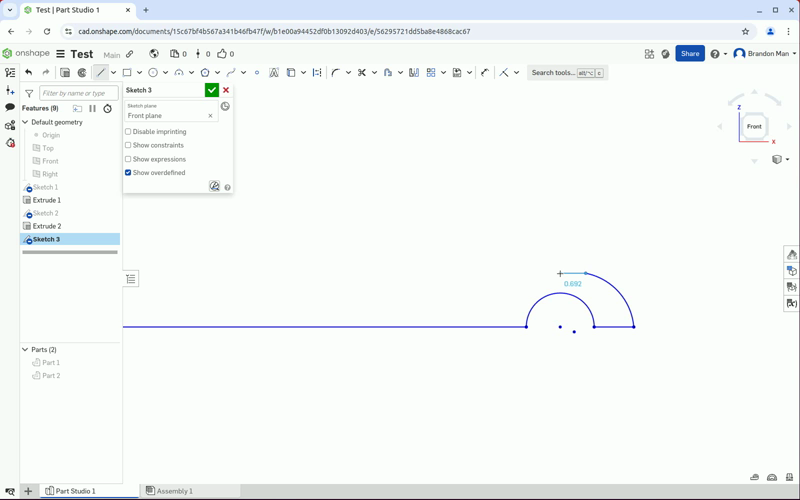
scroll(6)
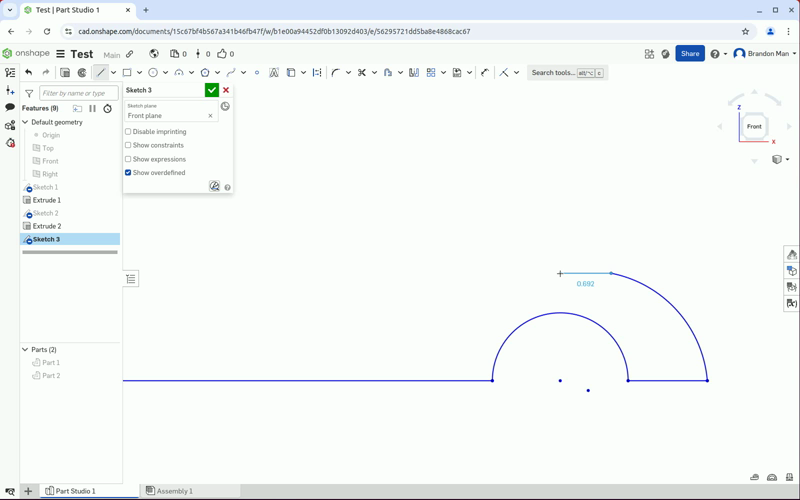
click(560, 273)
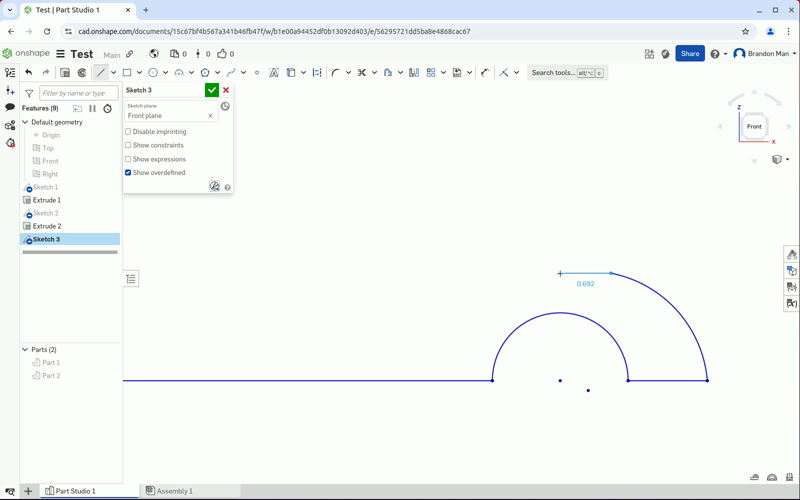
scroll(-6)
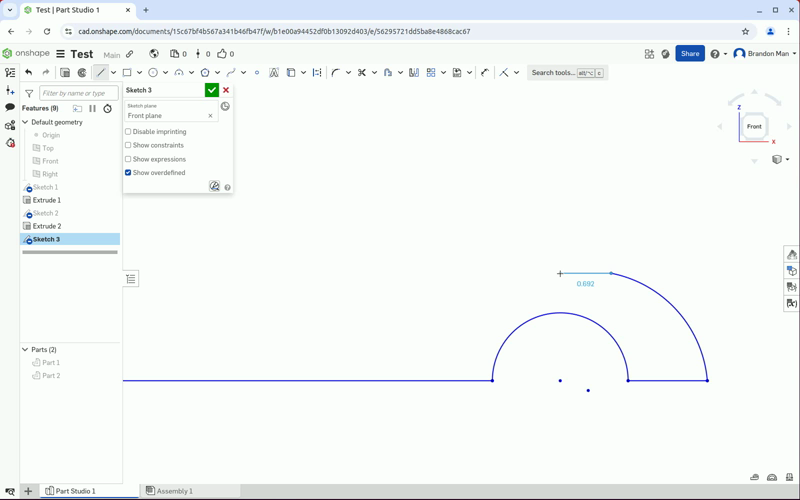
scroll(-6)
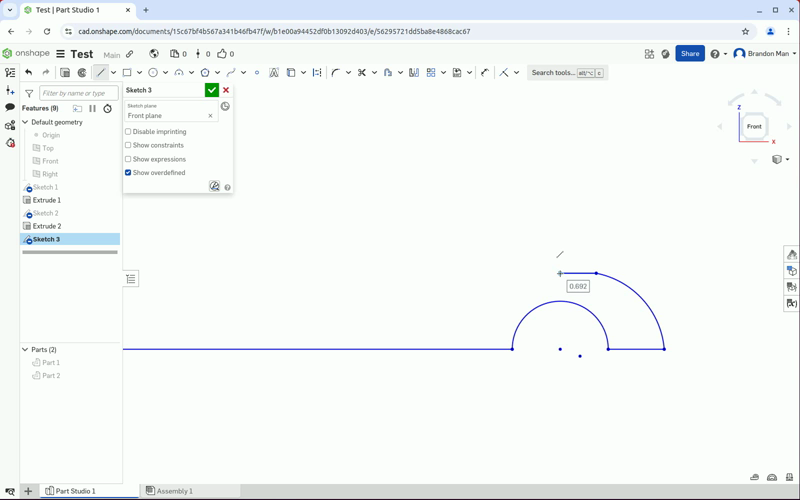
scroll(-6)
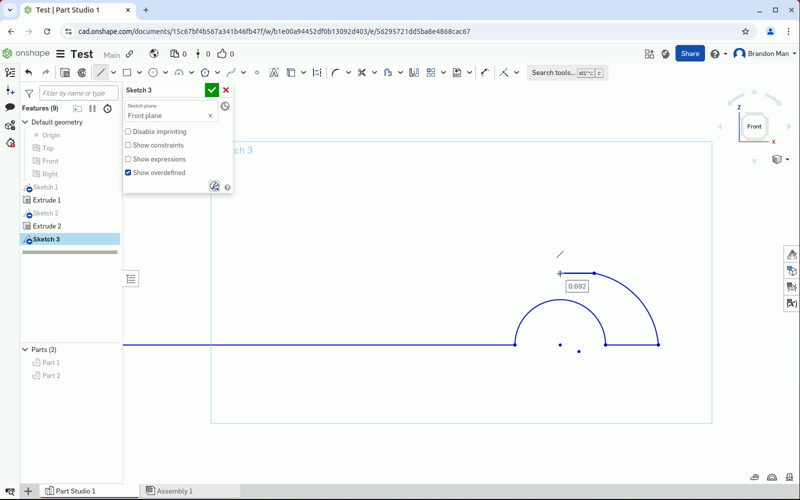
scroll(-6)
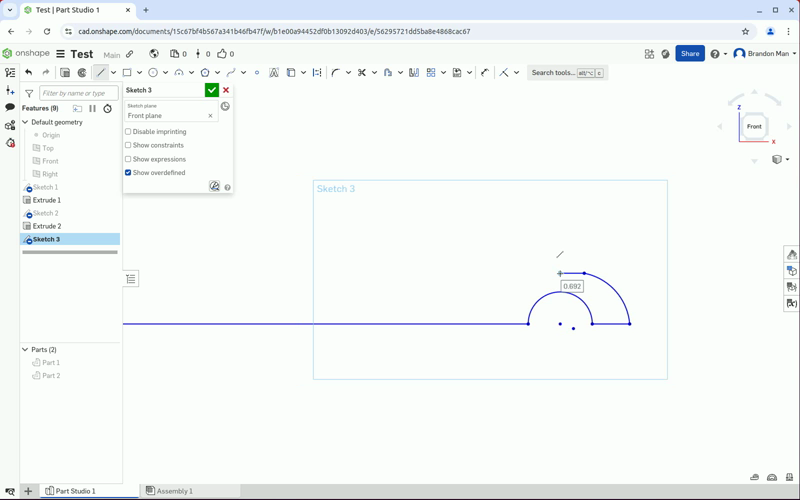
scroll(-6)
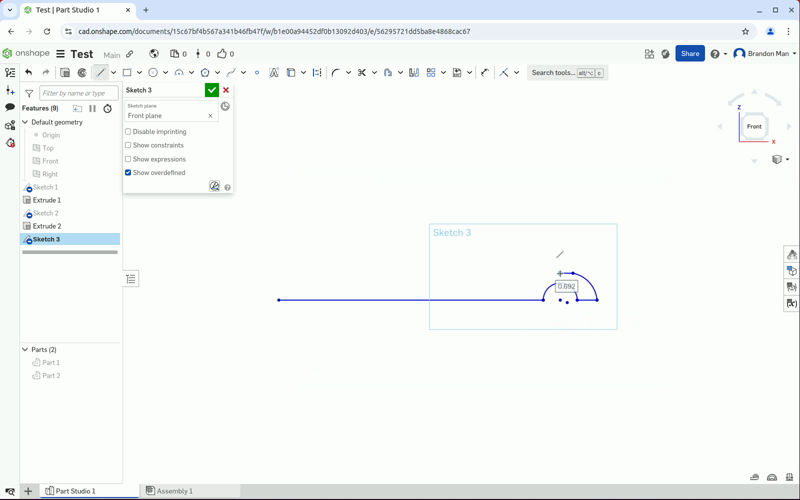
scroll(-6)
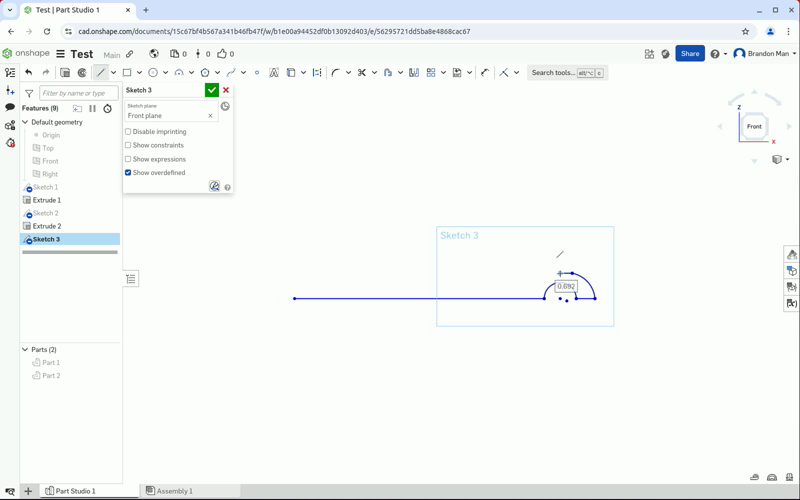
scroll(-6)
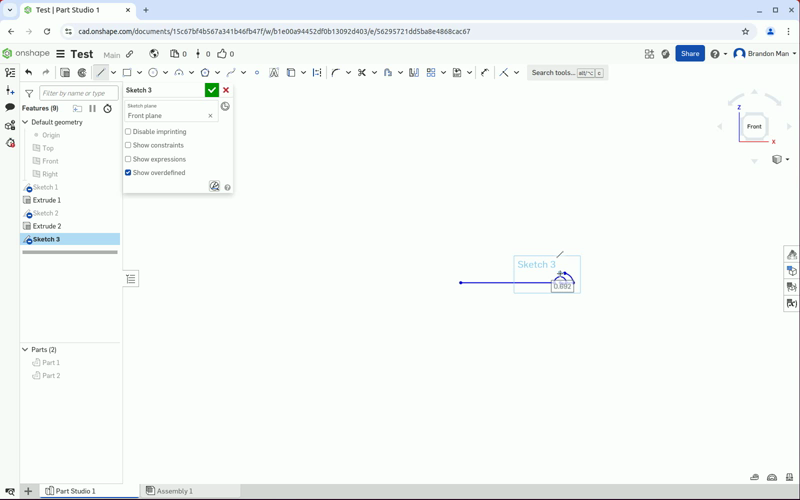
key_up(shift)
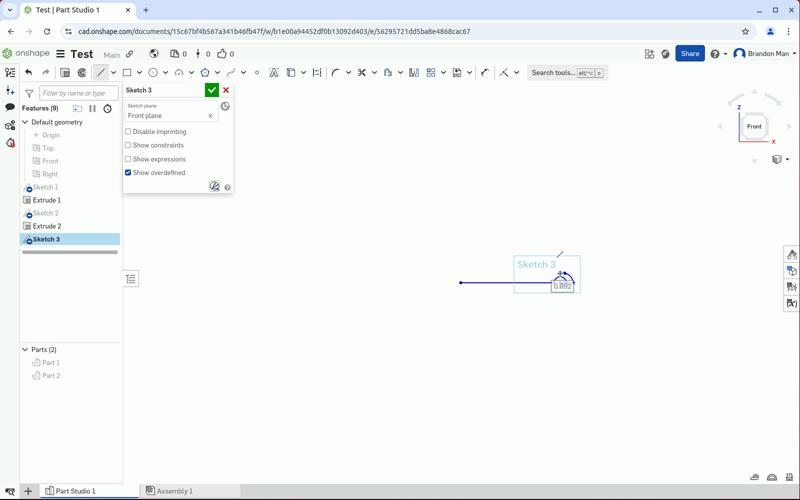
key_down(shift)
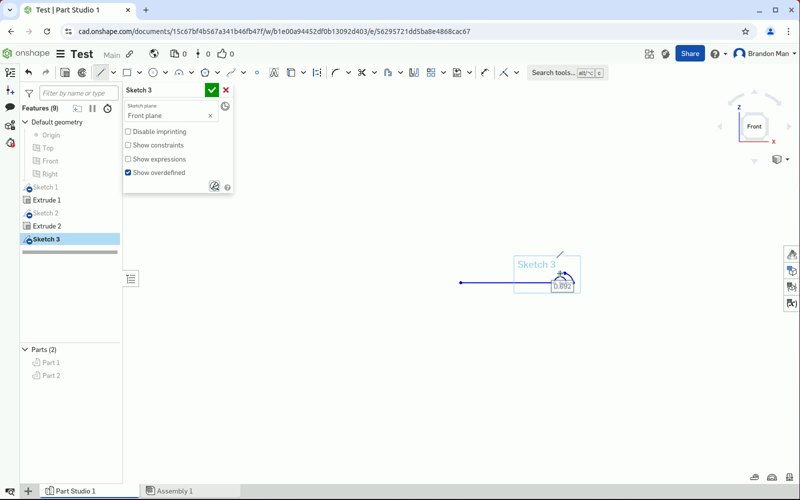
mouse_move(460, 273)
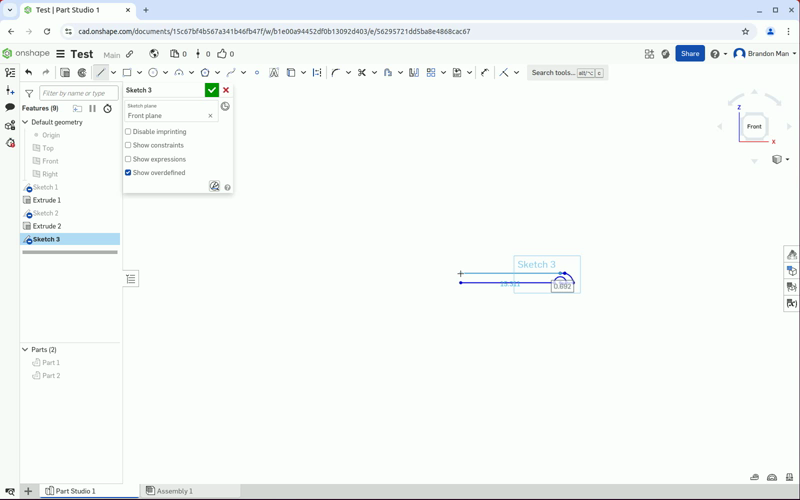
click(460, 273)
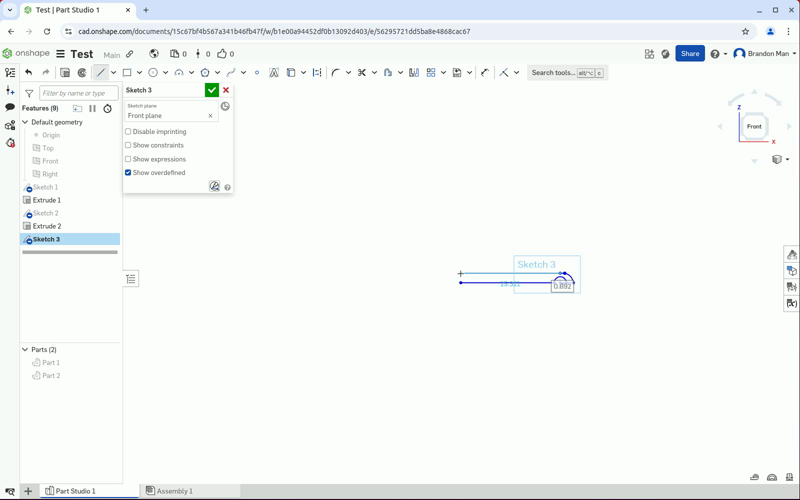
key_up(shift)
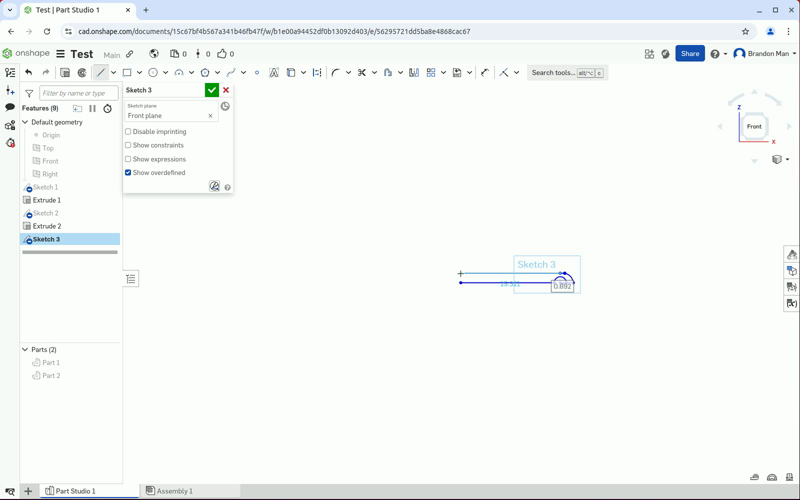
mouse_move(490, 273)
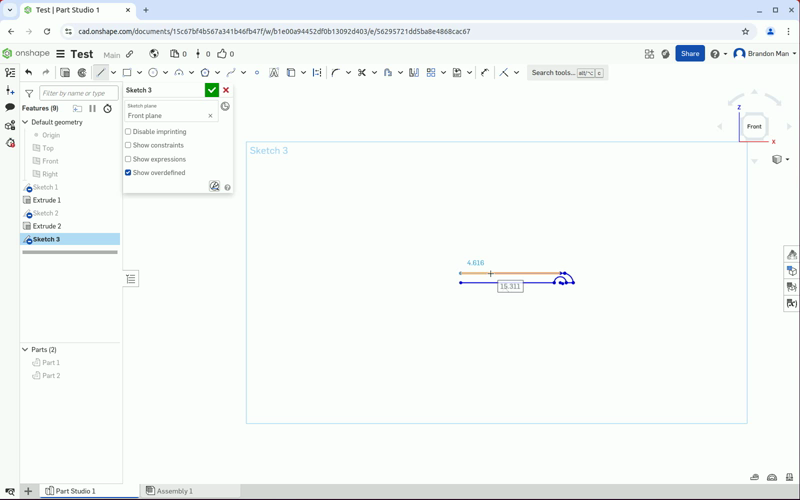
key_down(shift)
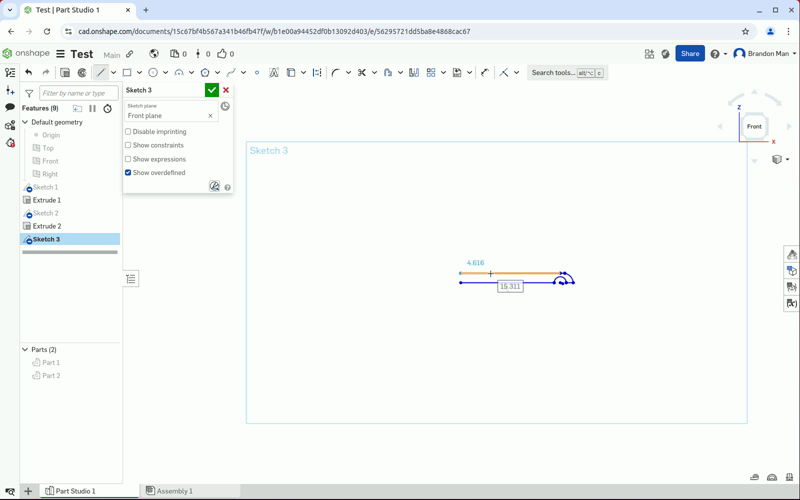
mouse_move(460, 282)
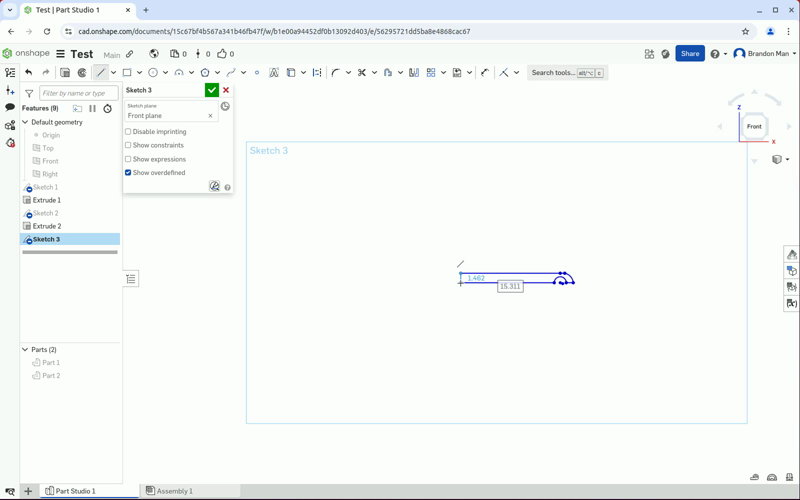
key_up(shift)
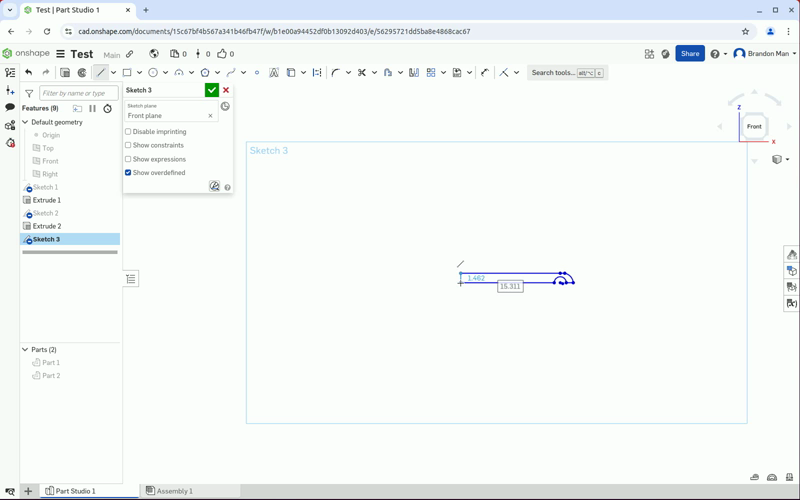
click(460, 282)
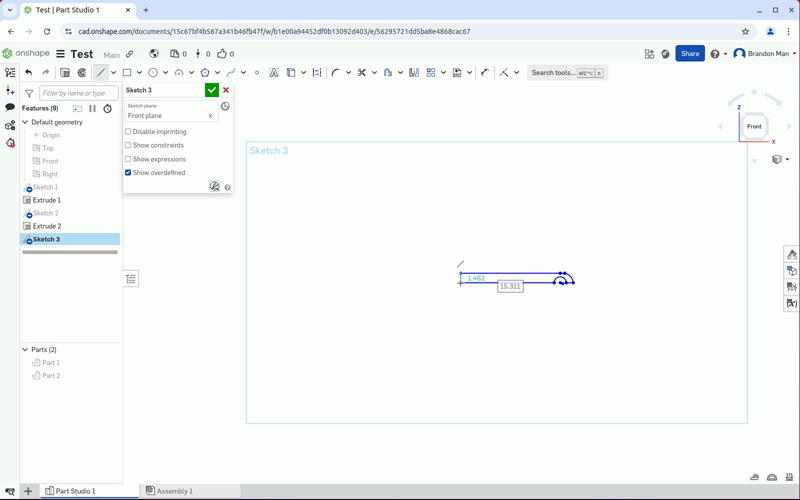
key(esc)
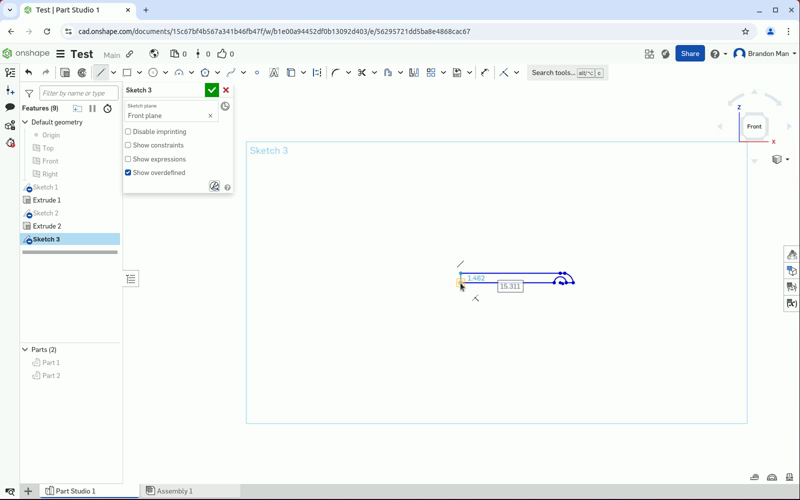
mouse_move(498, 274)
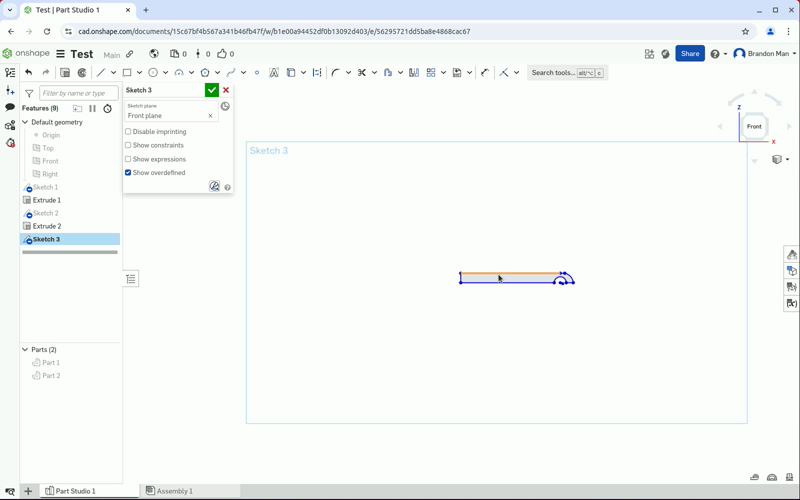
scroll(6)
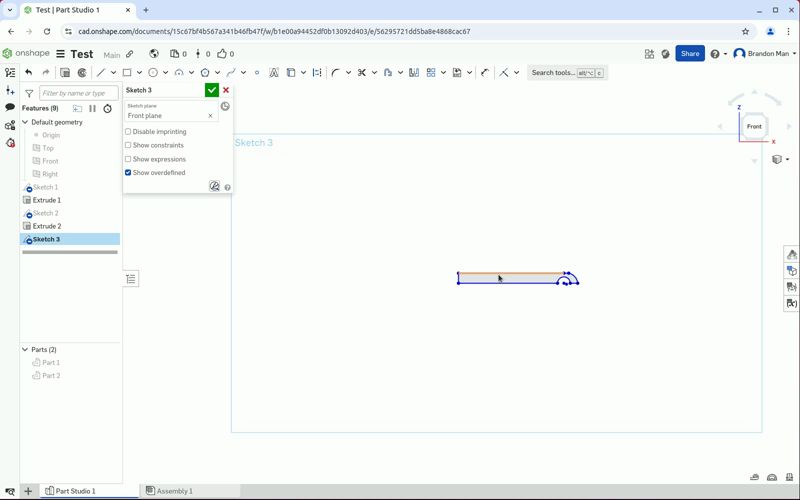
scroll(6)
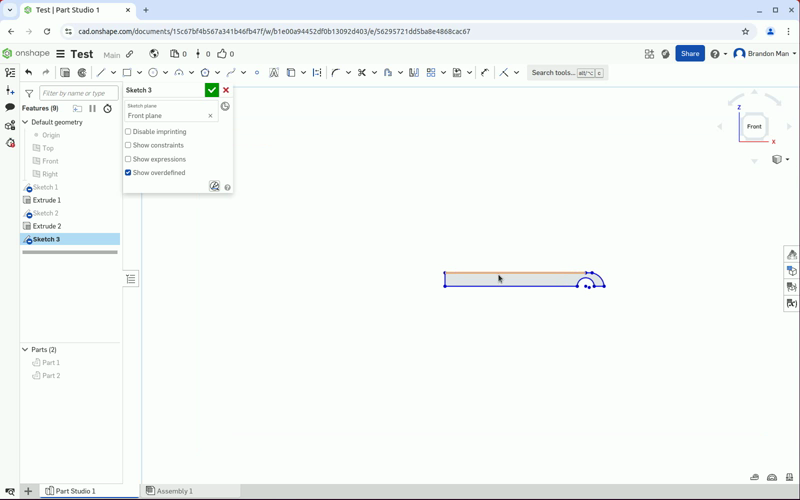
scroll(6)
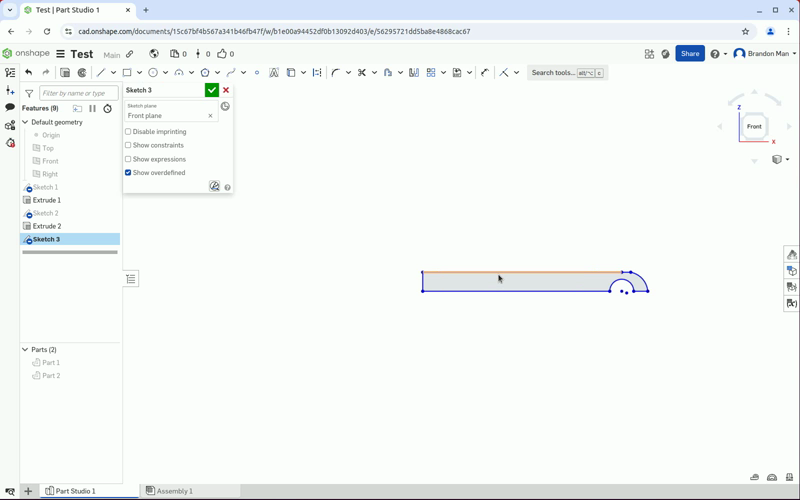
scroll(6)
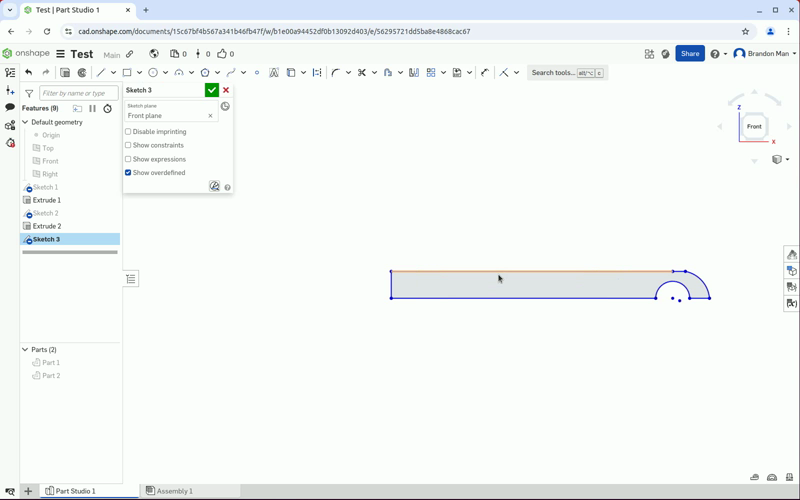
scroll(6)
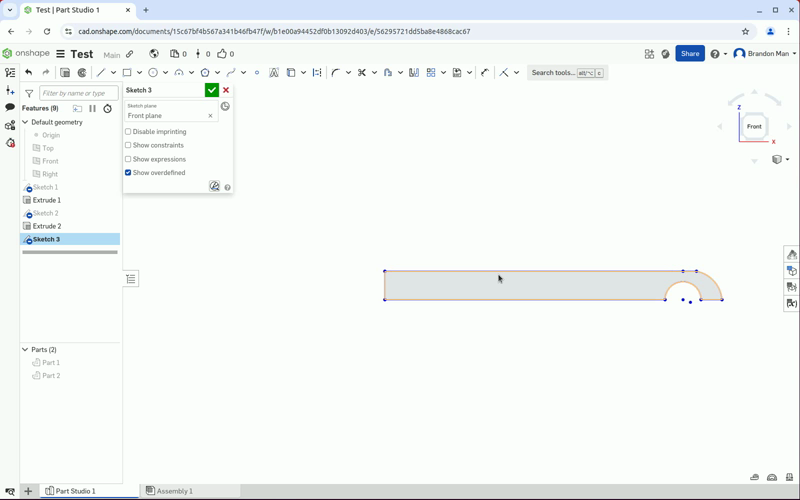
scroll(6)
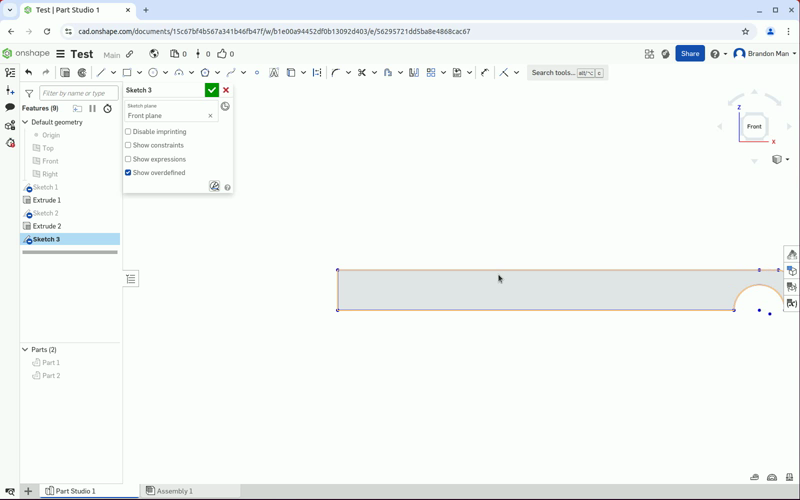
scroll(6)
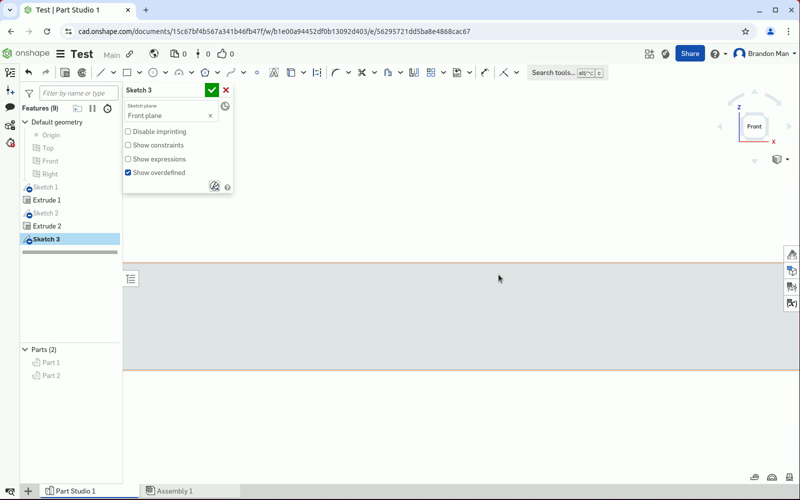
click(498, 274)
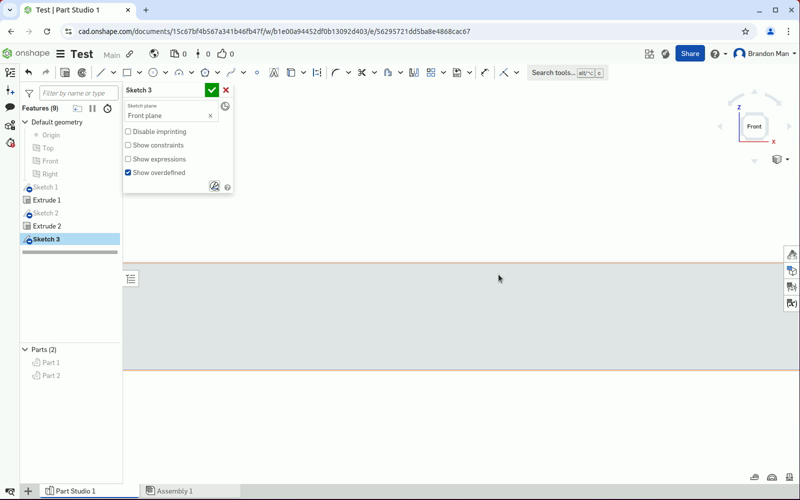
scroll(-6)
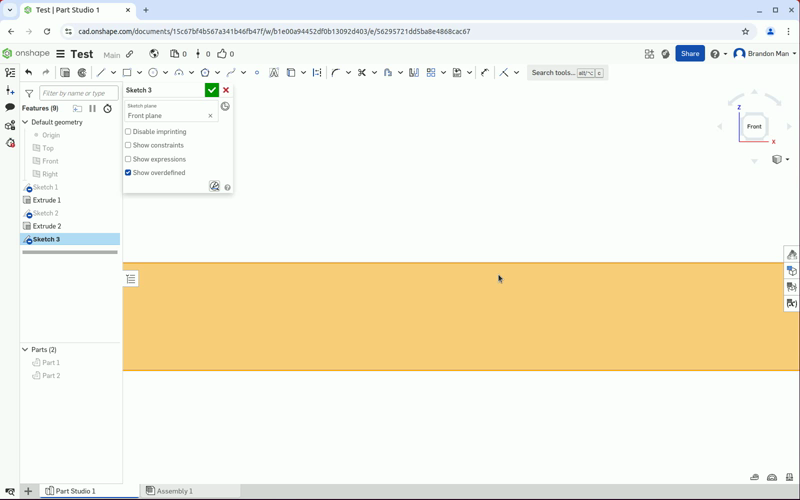
scroll(-6)
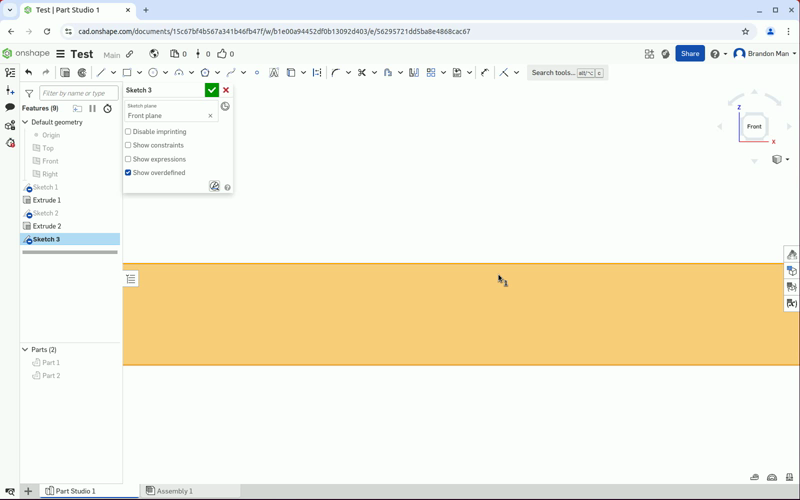
scroll(-6)
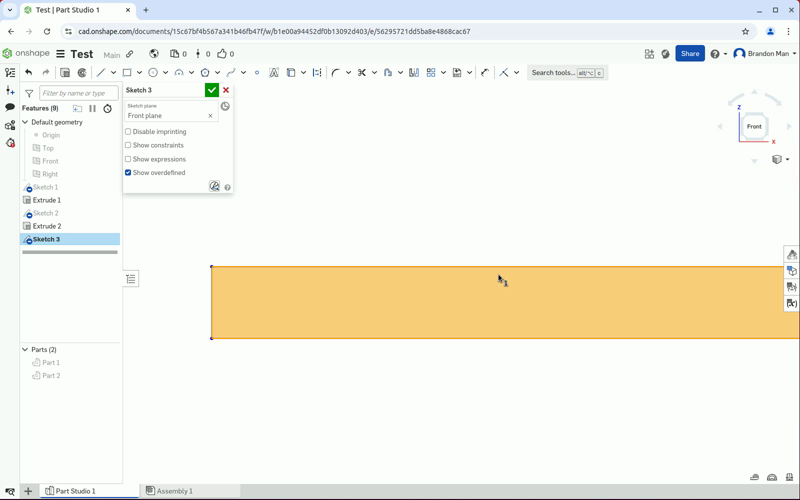
scroll(-6)
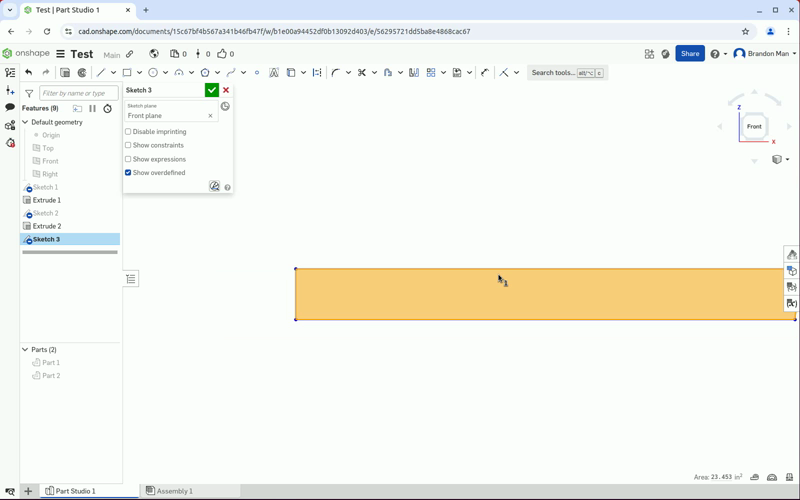
scroll(-6)
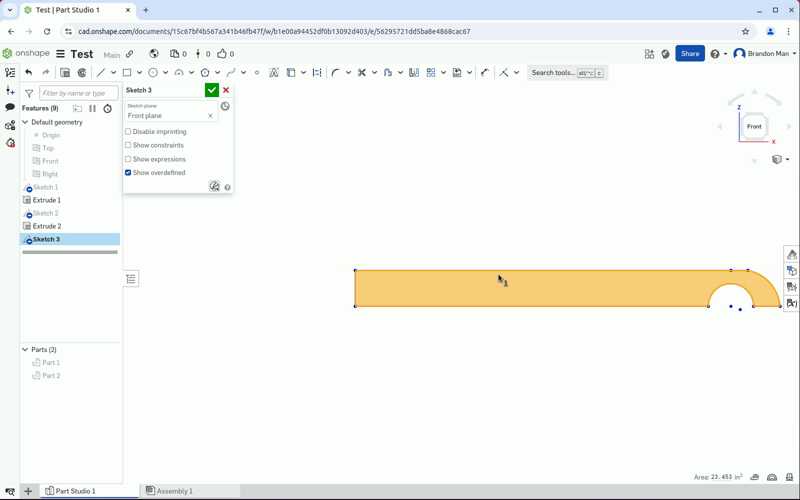
scroll(-6)
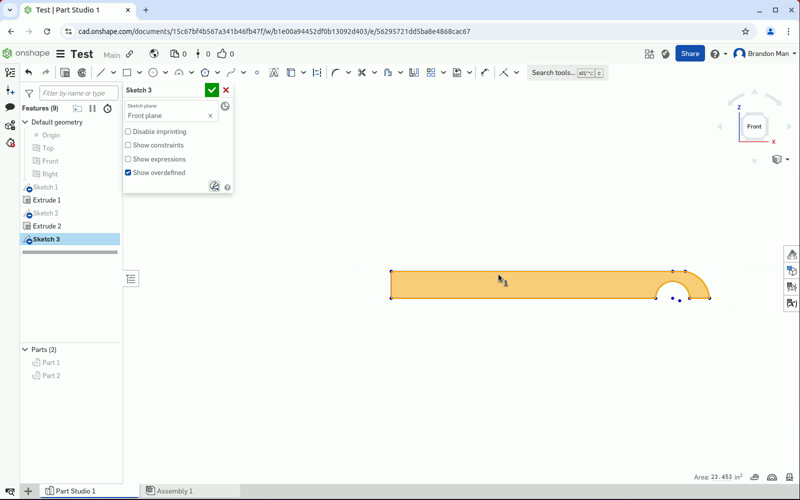
scroll(-6)
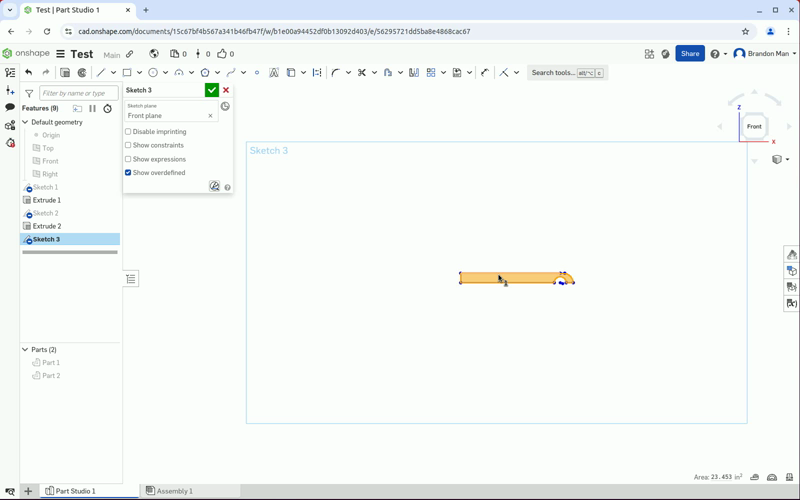
mouse_move(73, 352)
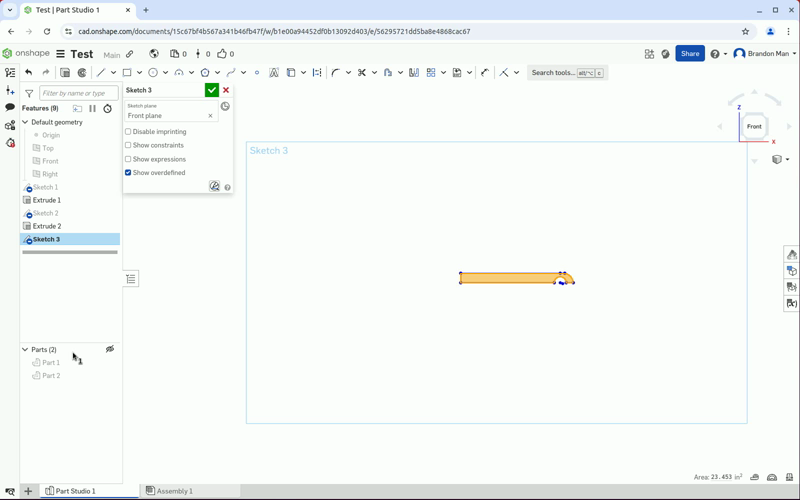
key(shift+y)
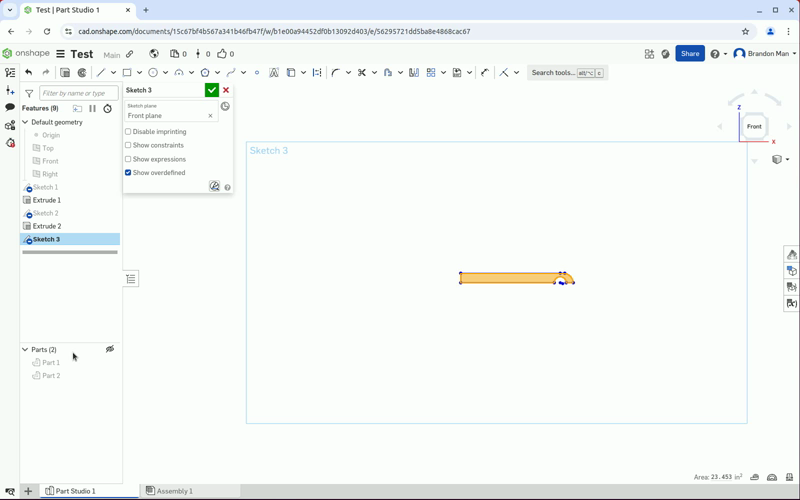
key(shift+e)
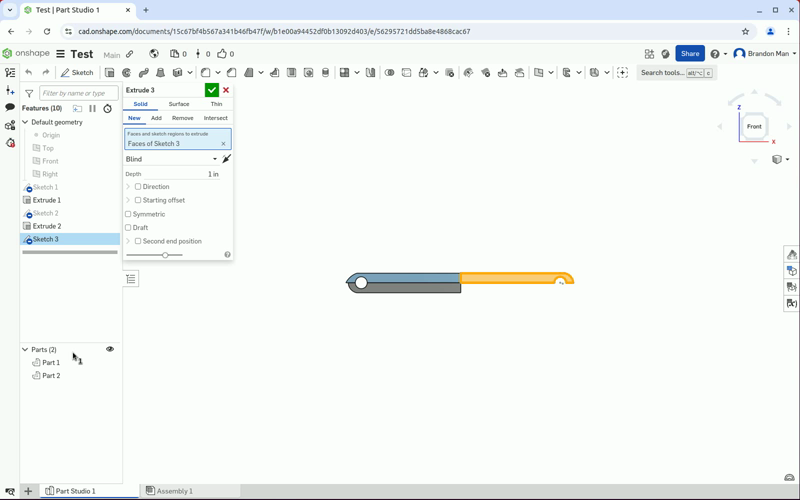
mouse_move(143, 106)
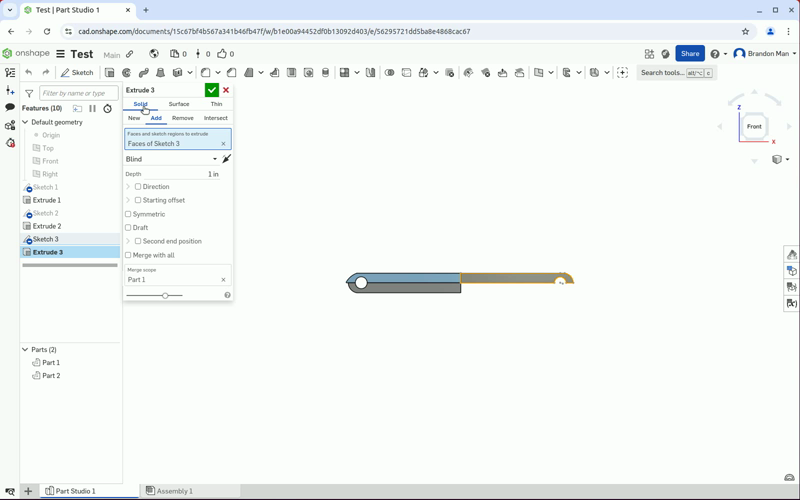
click(143, 106)
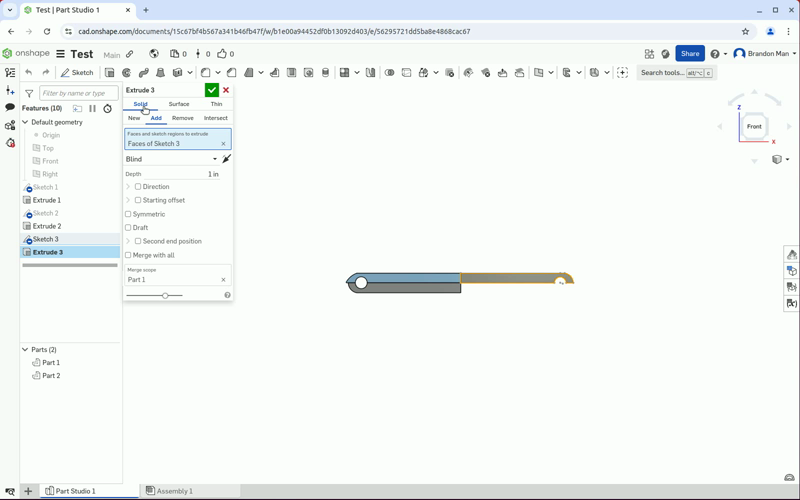
mouse_move(137, 120)
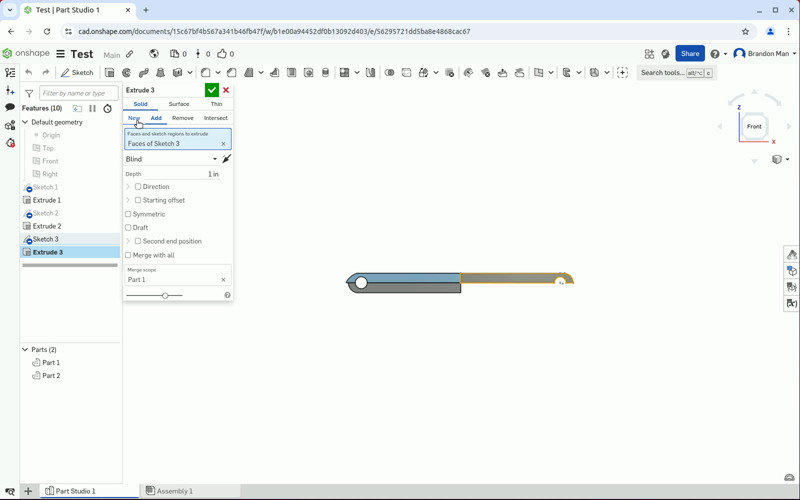
click(137, 120)
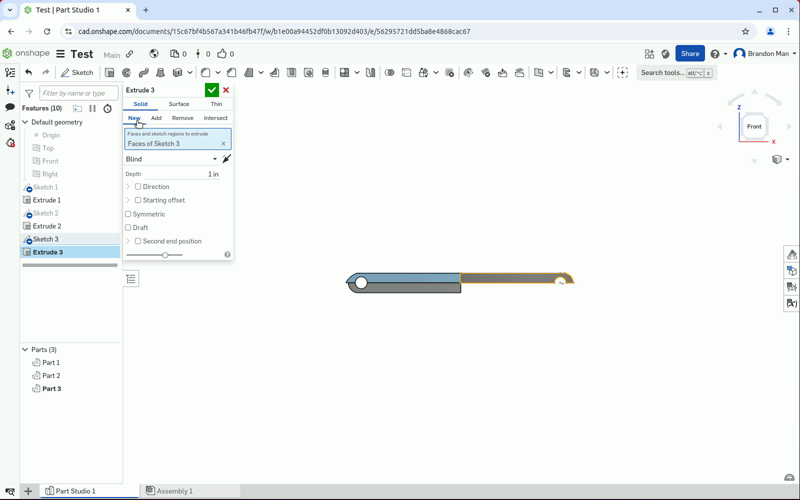
key(tab, 4)
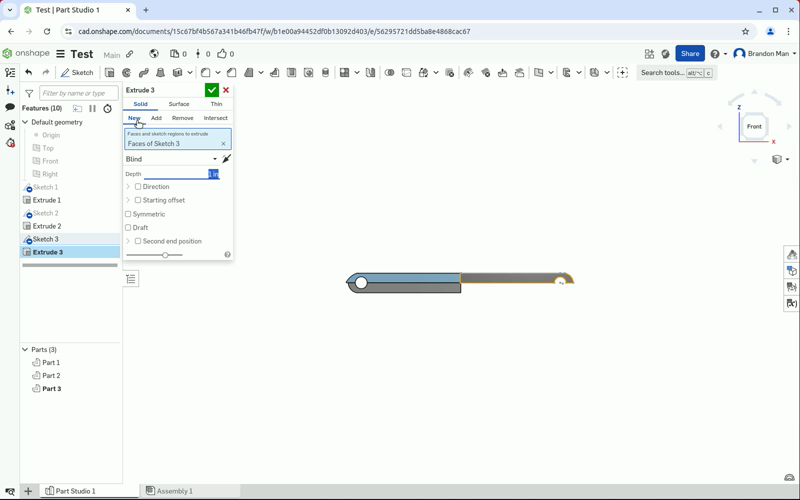
text(2.648)
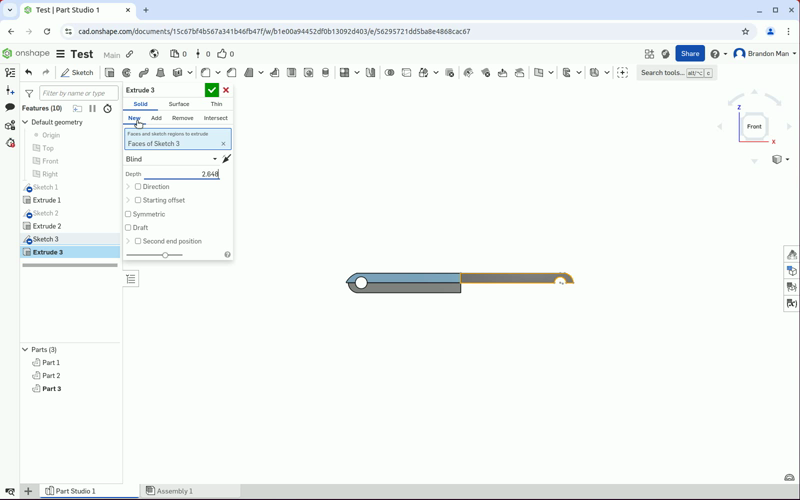
key(enter)
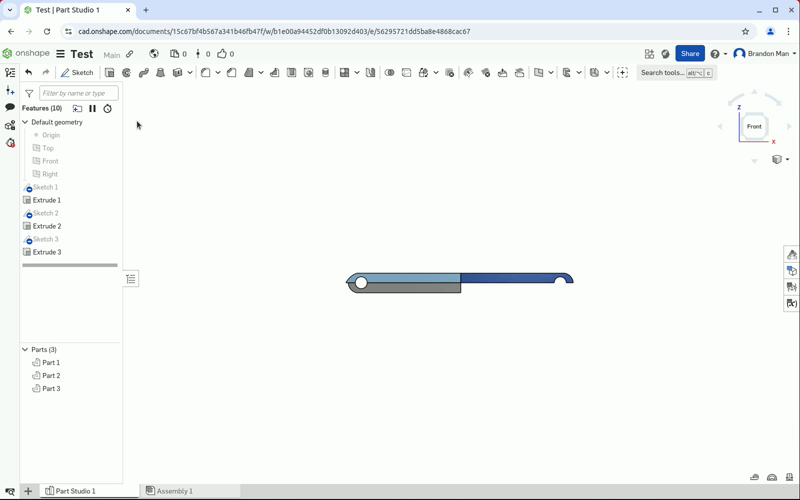
key(shift+h)
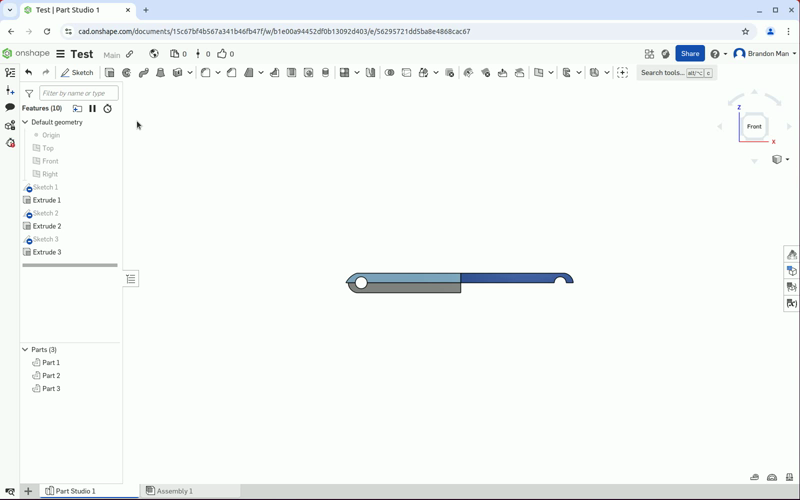
key(shift+h)
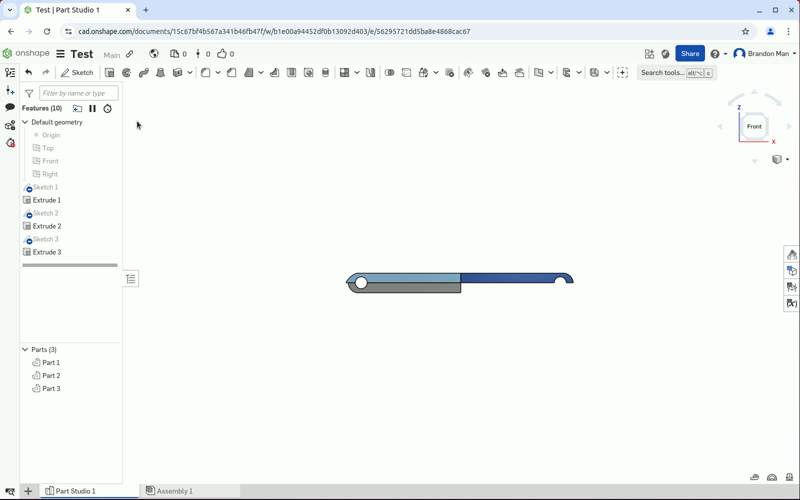
mouse_move(73, 189)
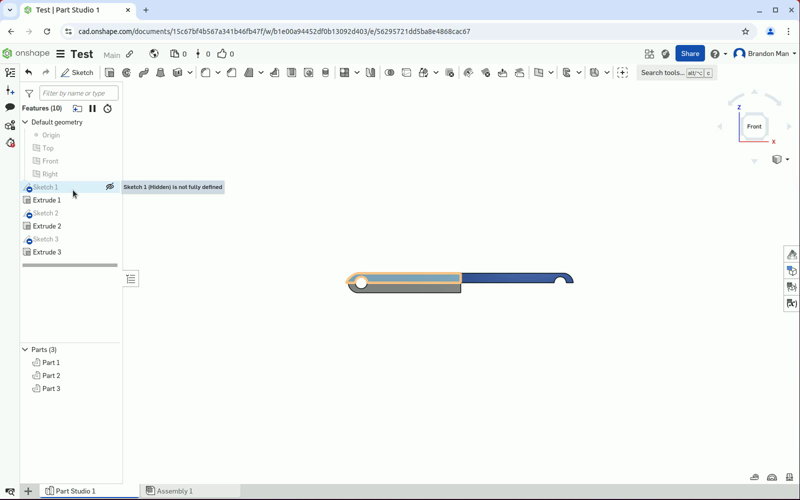
click(73, 189)
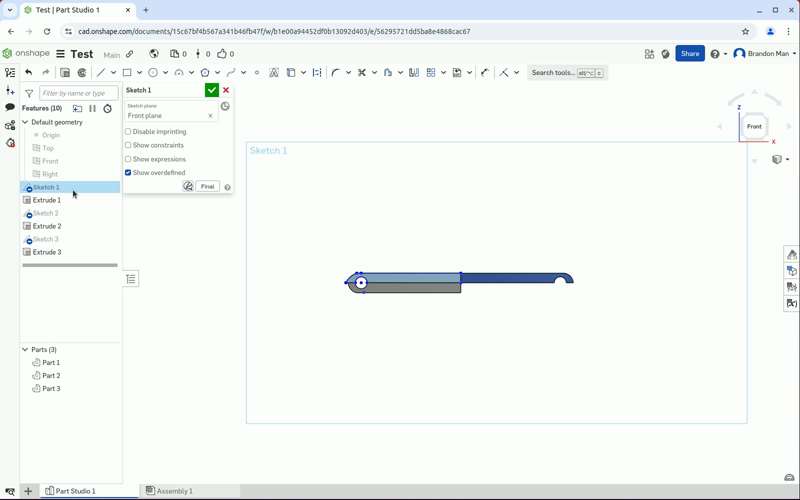
mouse_move(229, 92)
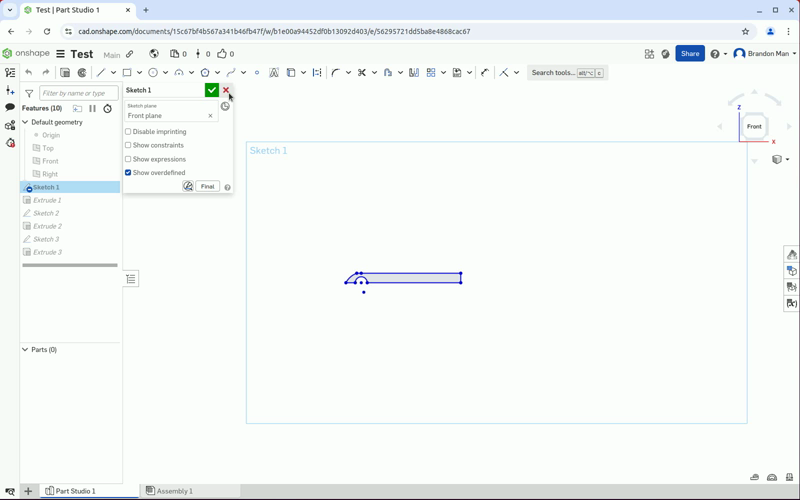
click(229, 92)
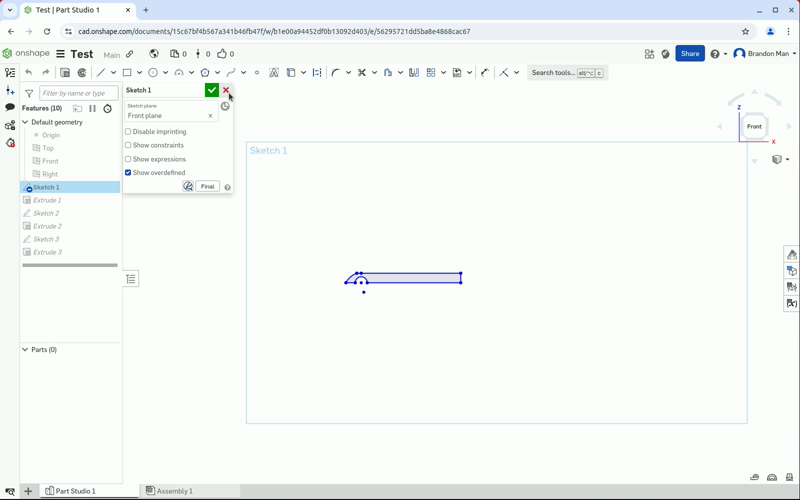
key(shift+s)
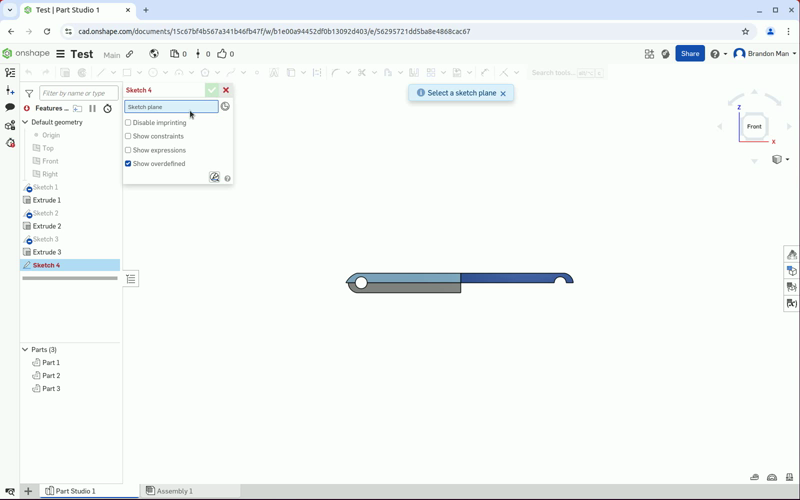
mouse_move(73, 163)
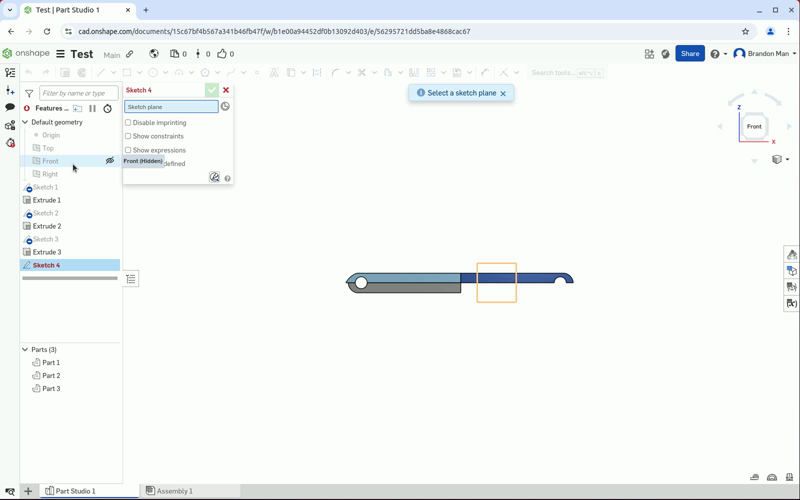
click(73, 163)
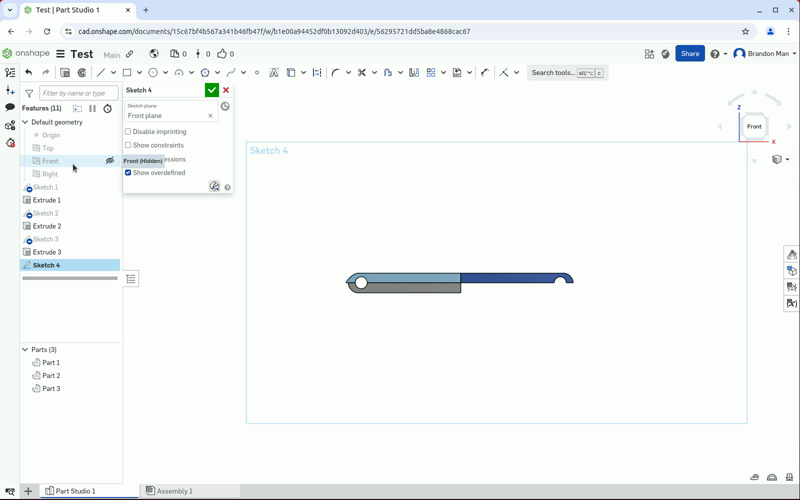
mouse_move(73, 352)
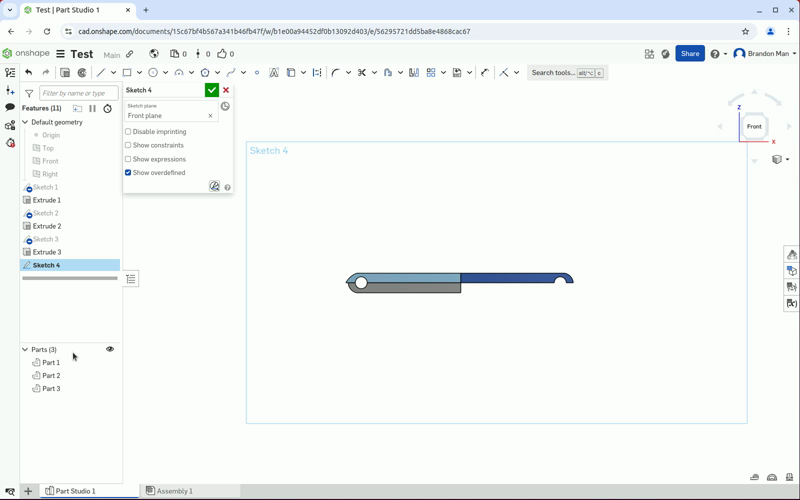
key(y)
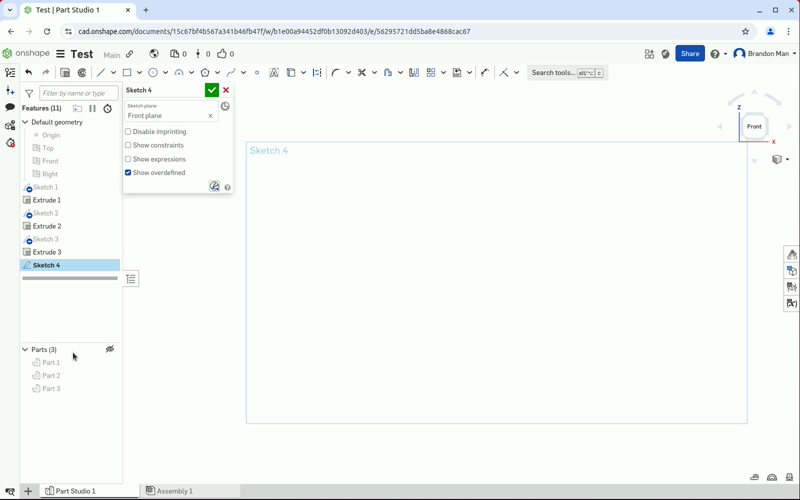
key(l)
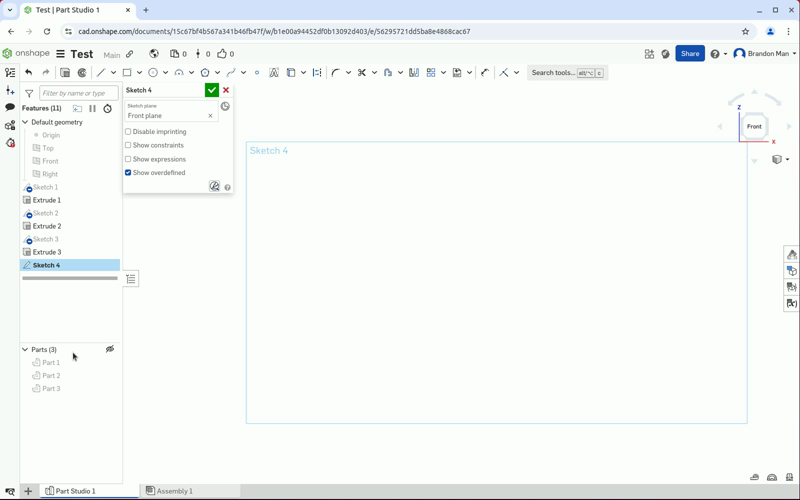
key_down(shift)
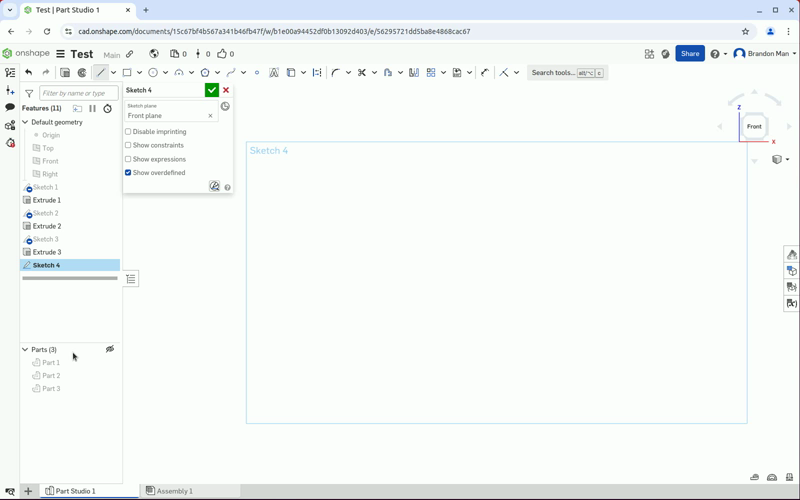
mouse_move(460, 292)
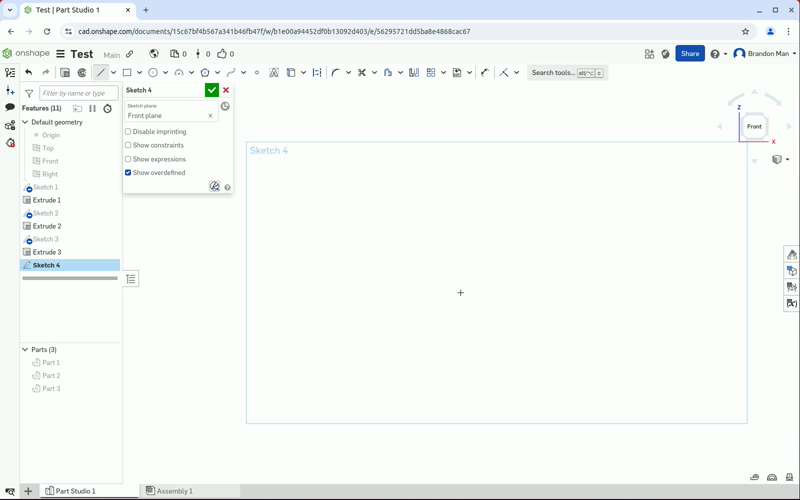
click(460, 292)
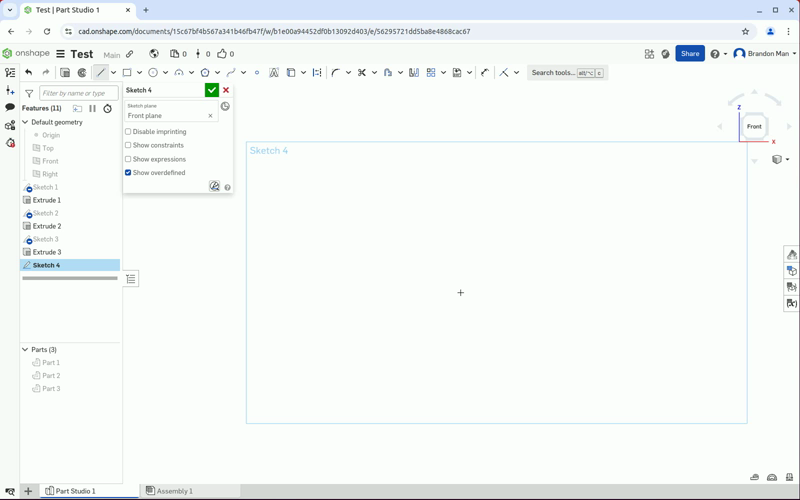
key_up(shift)
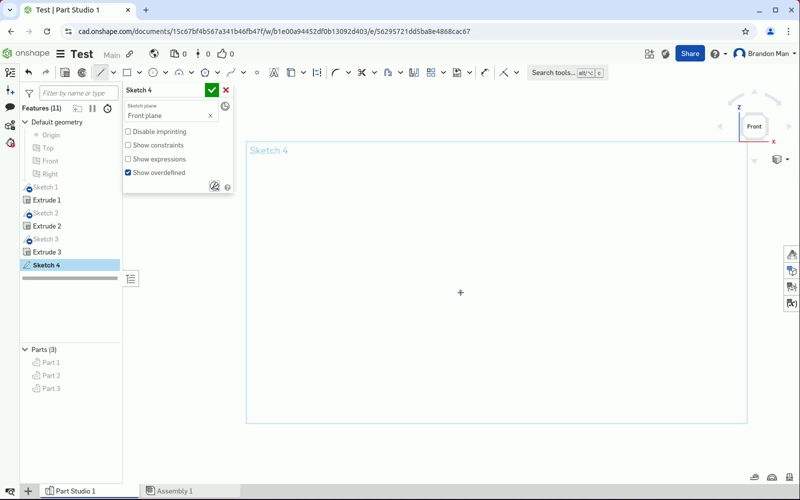
key_down(shift)
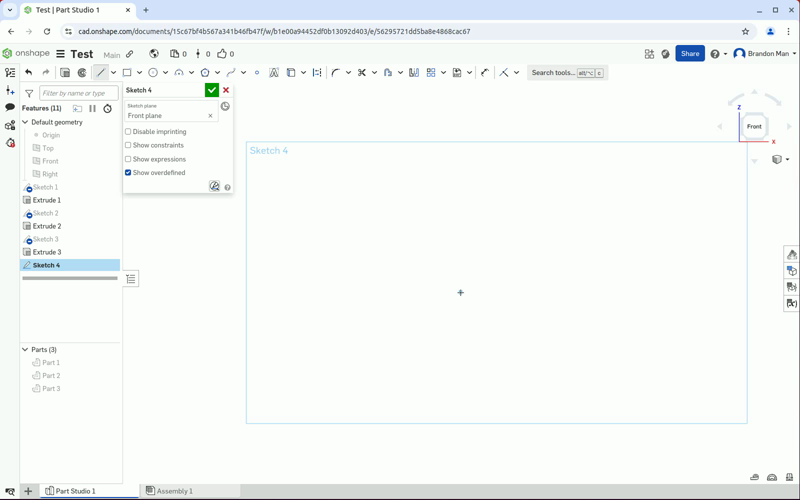
mouse_move(560, 292)
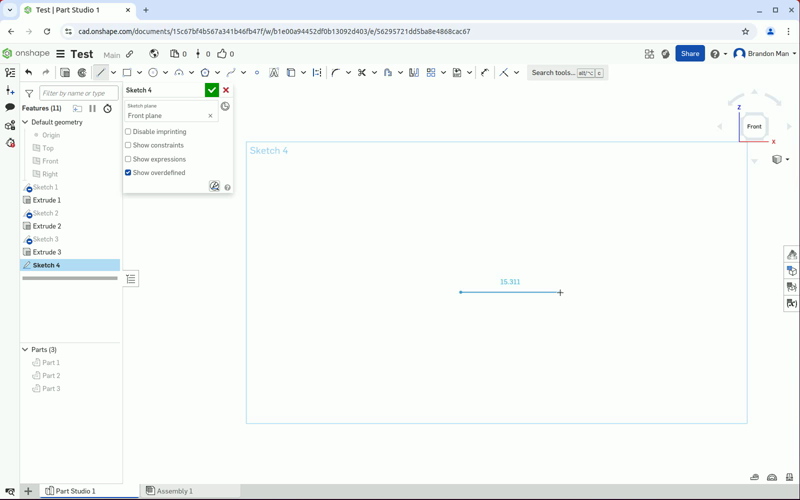
click(560, 292)
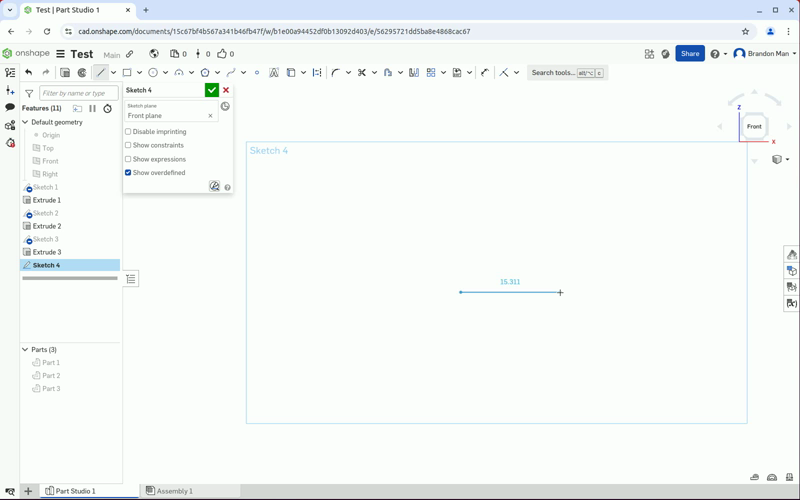
key_up(shift)
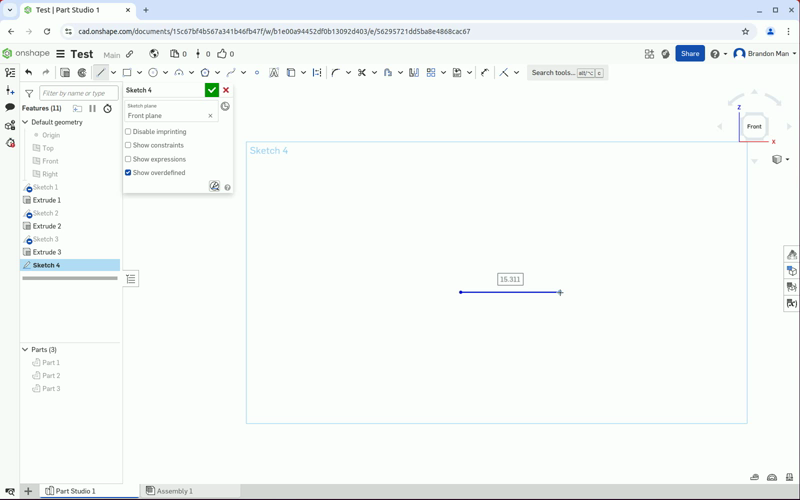
key_down(shift)
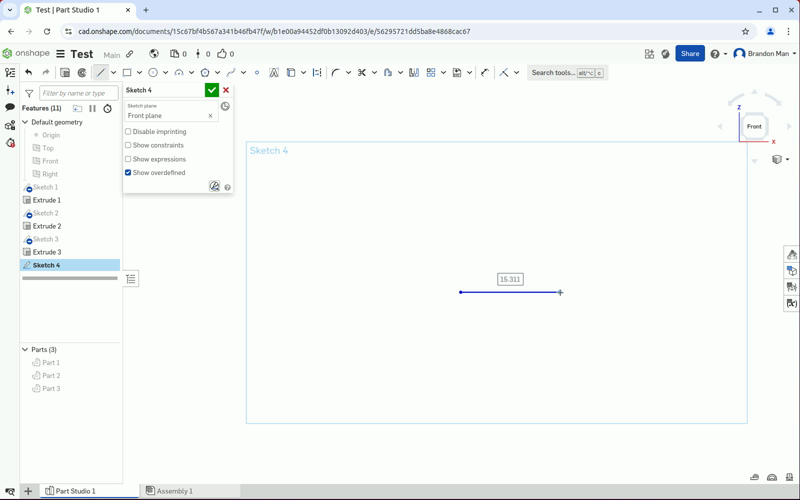
mouse_move(589, 292)
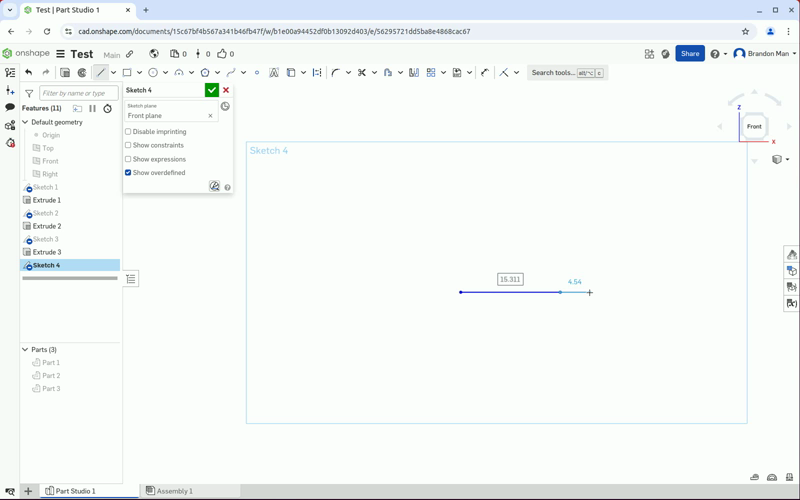
mouse_move(564, 292)
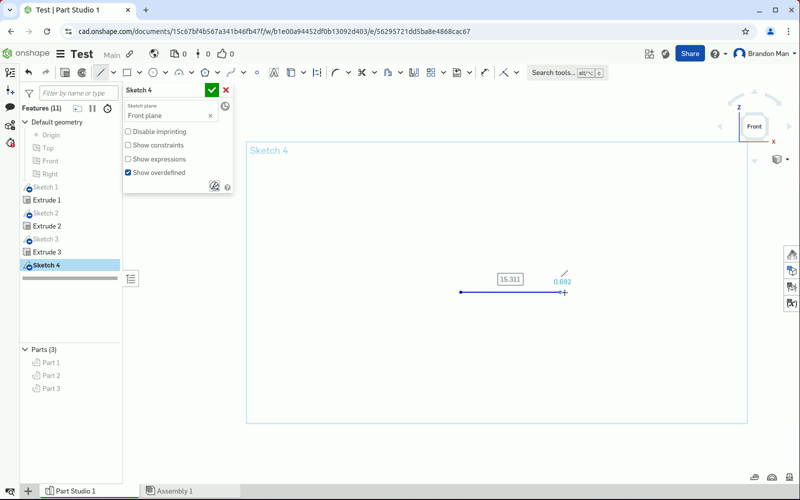
scroll(6)
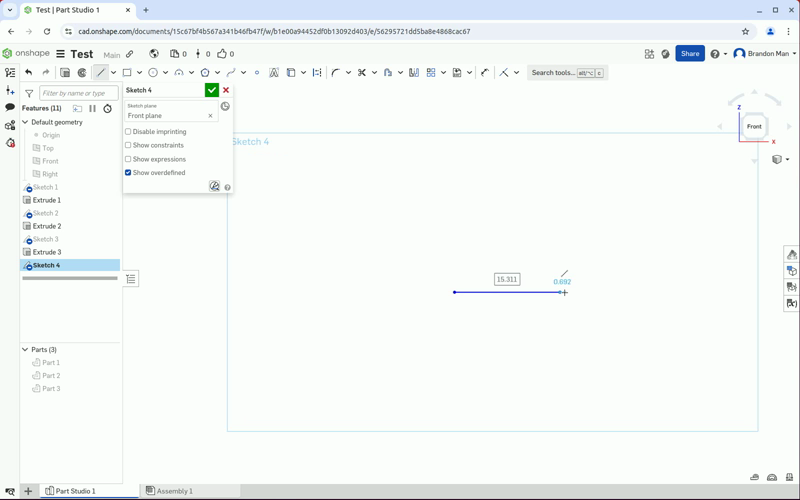
scroll(6)
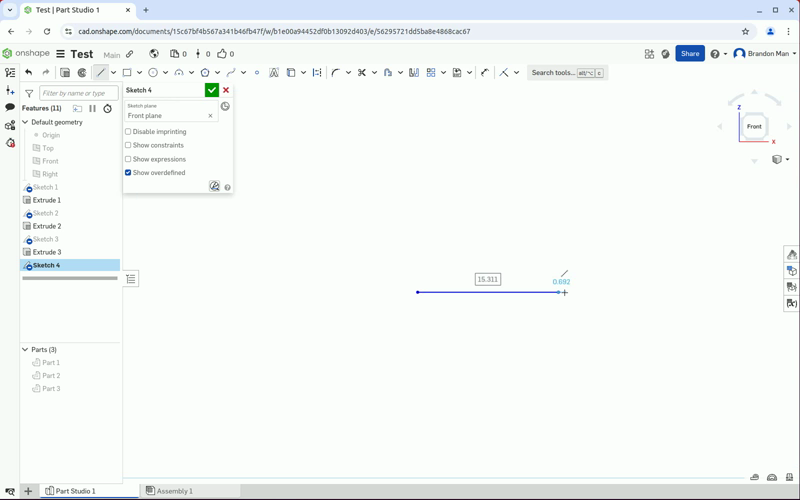
scroll(6)
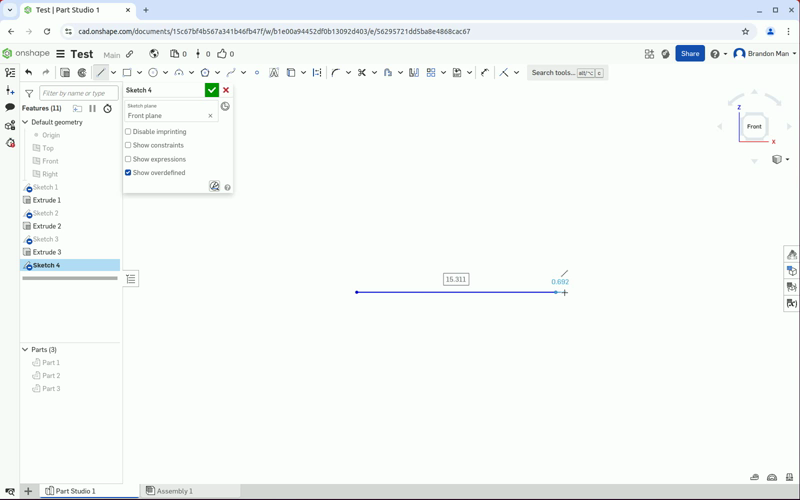
scroll(6)
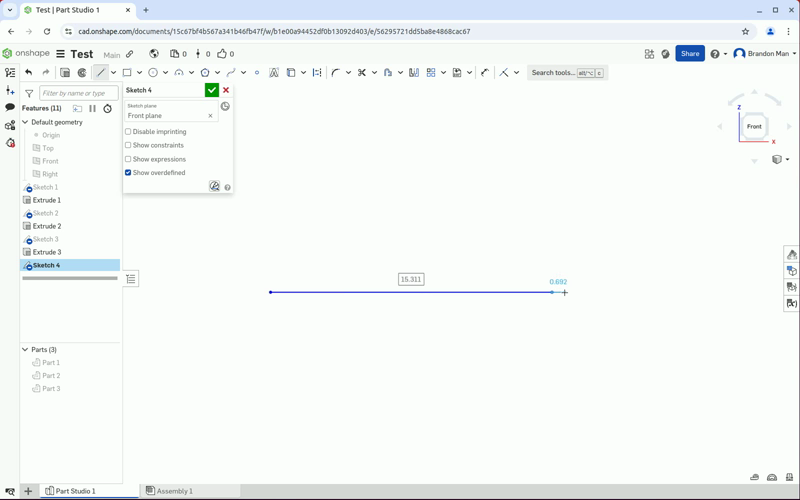
scroll(6)
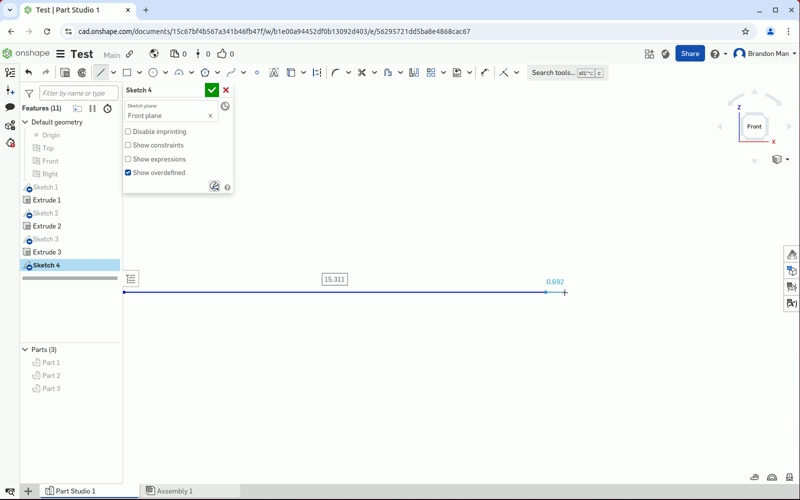
scroll(6)
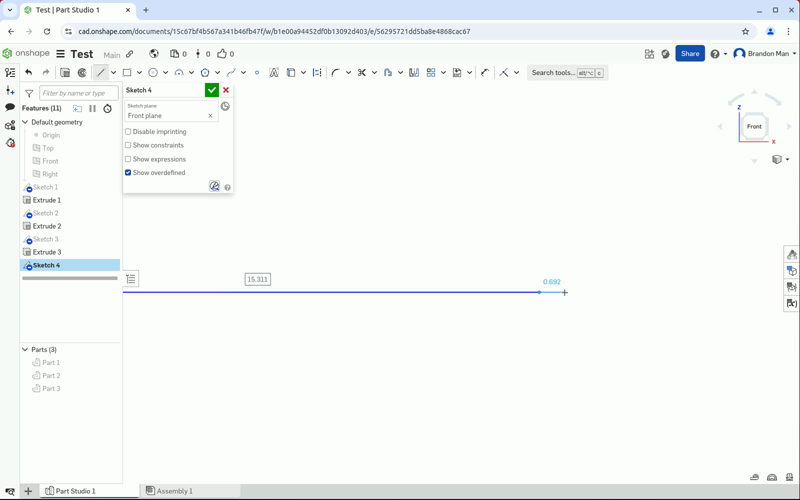
scroll(6)
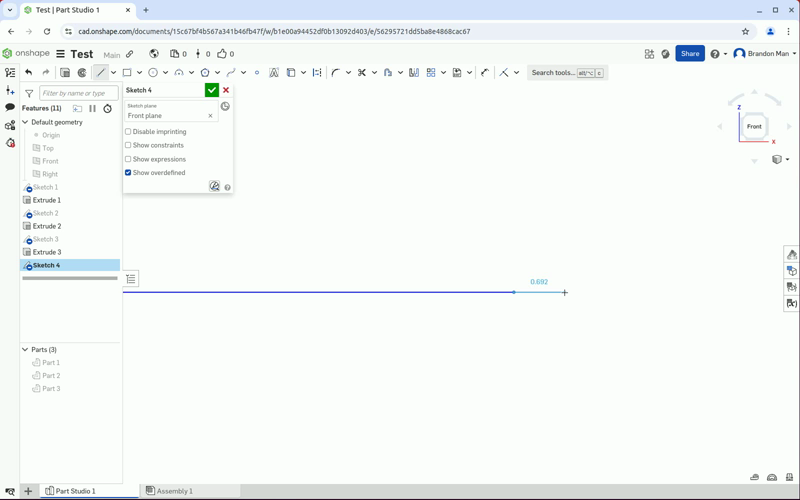
click(564, 292)
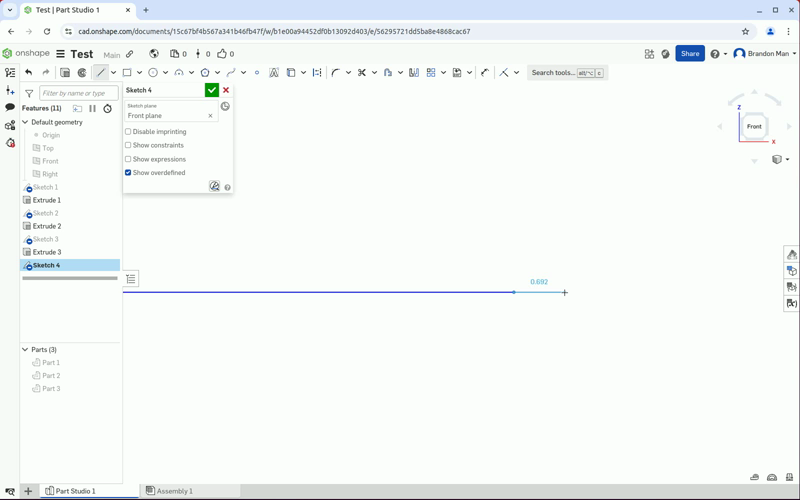
scroll(-6)
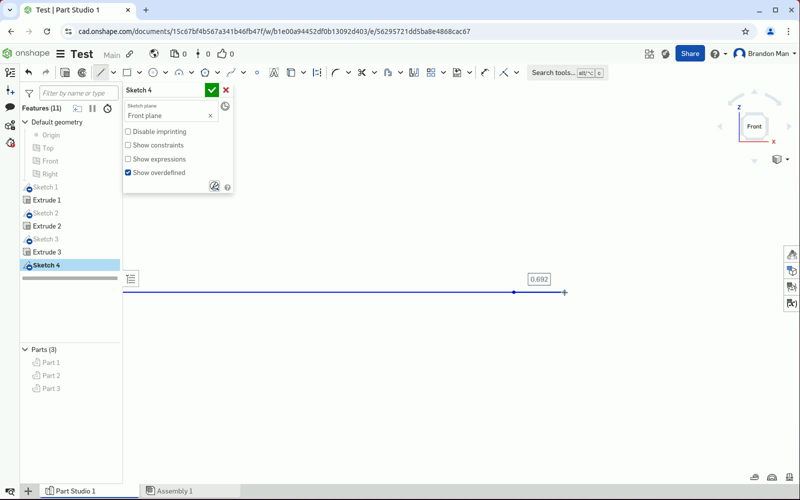
scroll(-6)
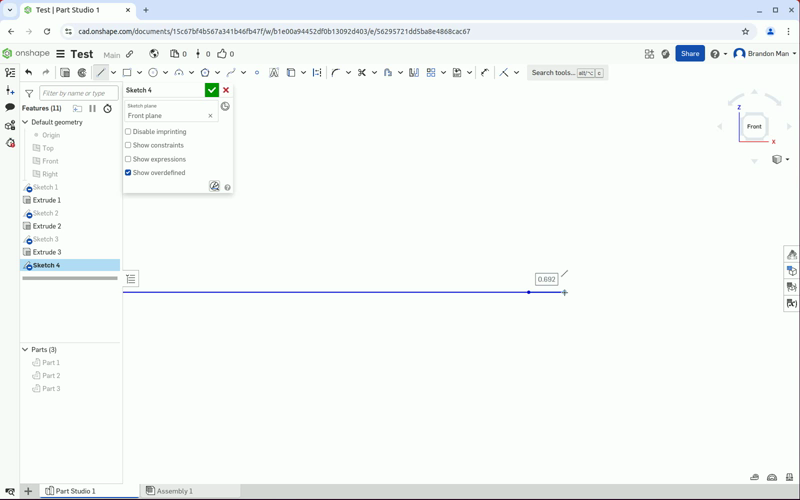
scroll(-6)
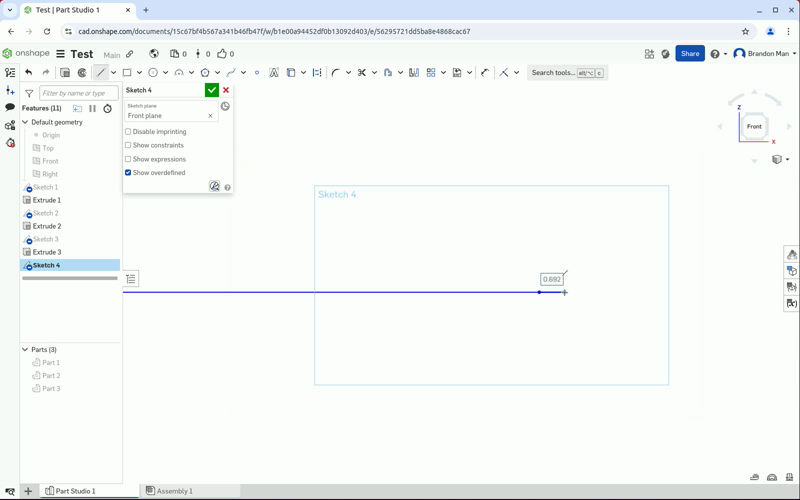
scroll(-6)
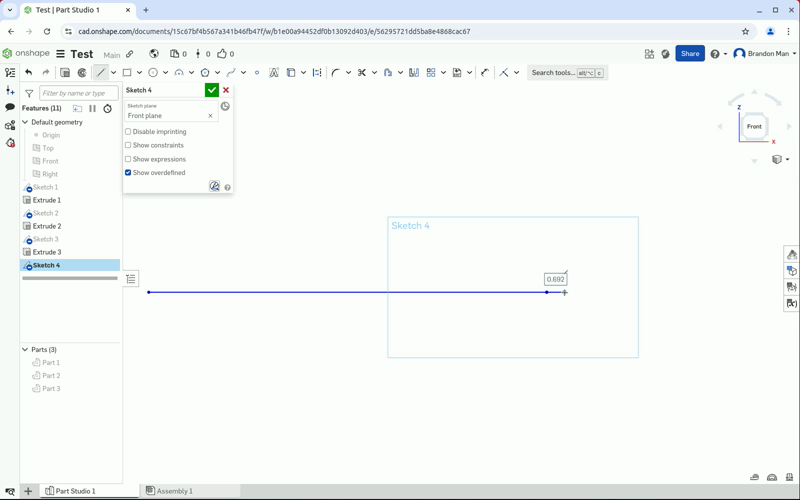
scroll(-6)
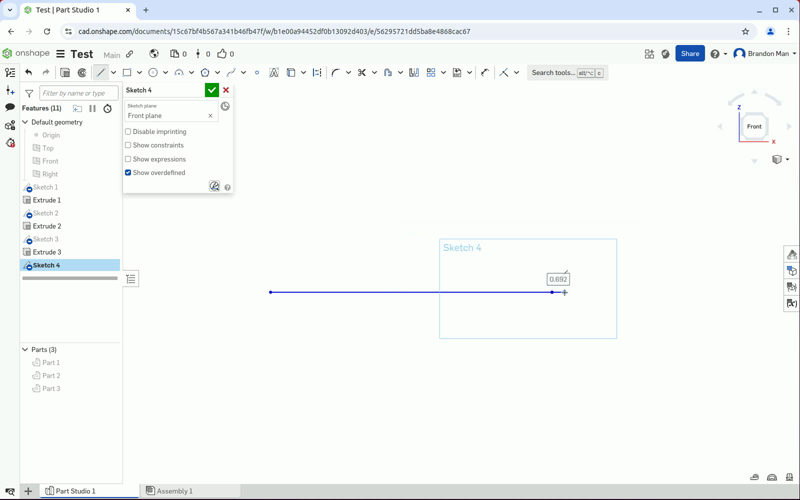
scroll(-6)
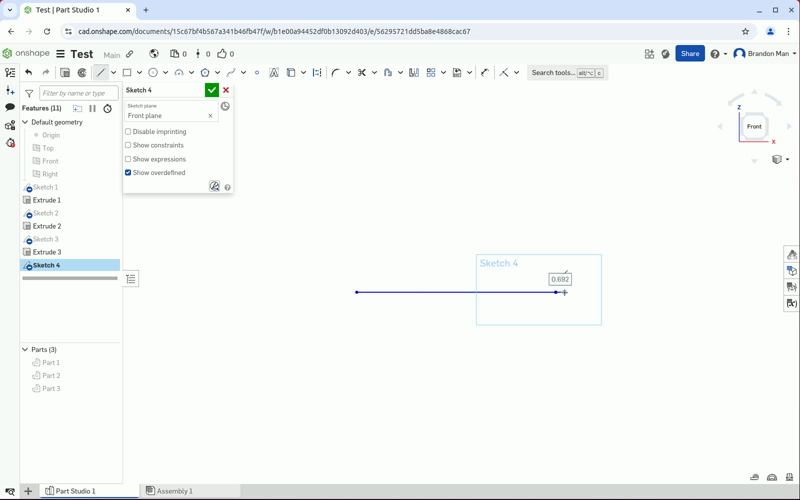
scroll(-6)
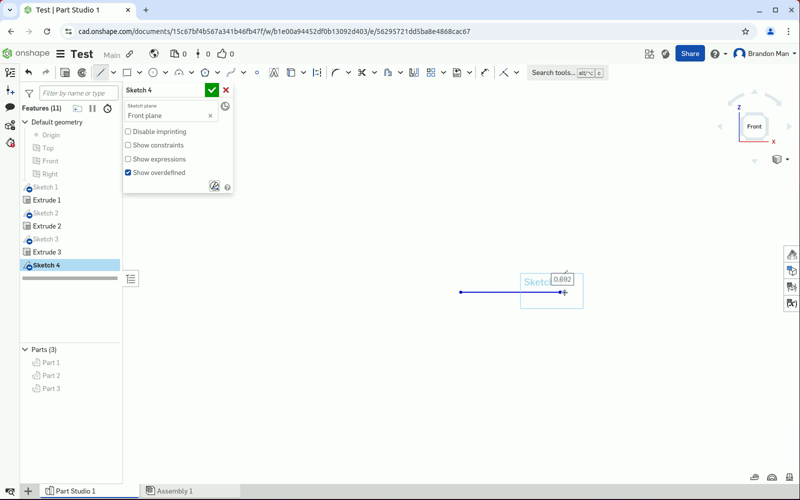
key_up(shift)
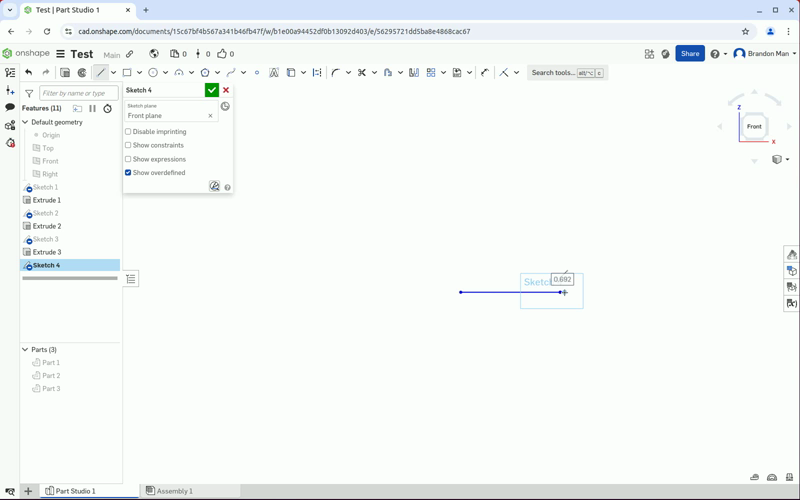
key(esc)
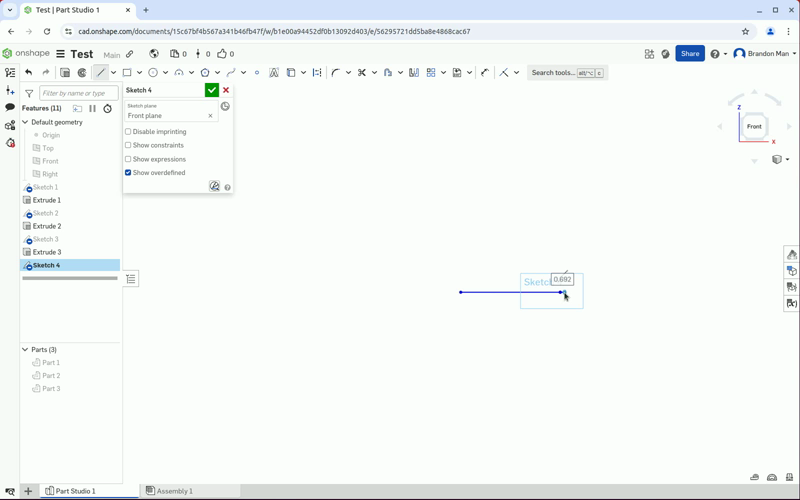
key(a)
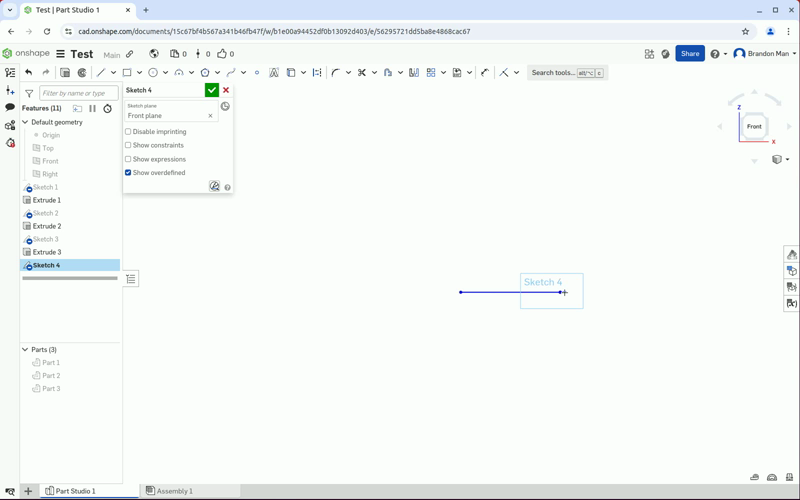
mouse_move(564, 292)
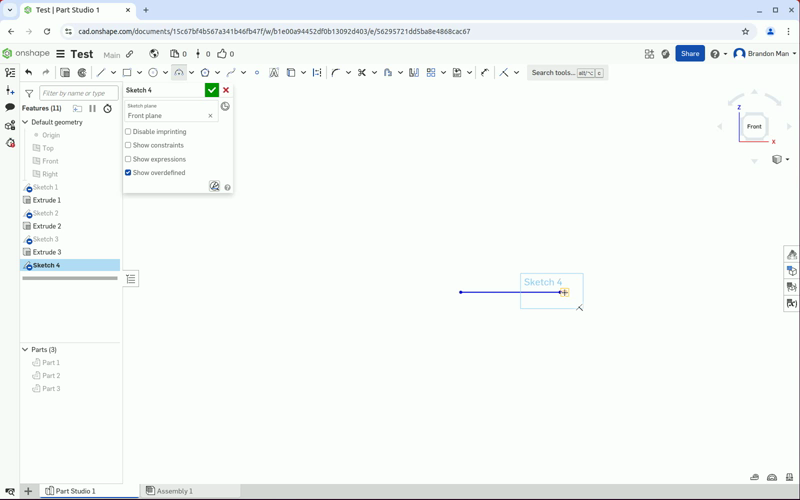
click(564, 292)
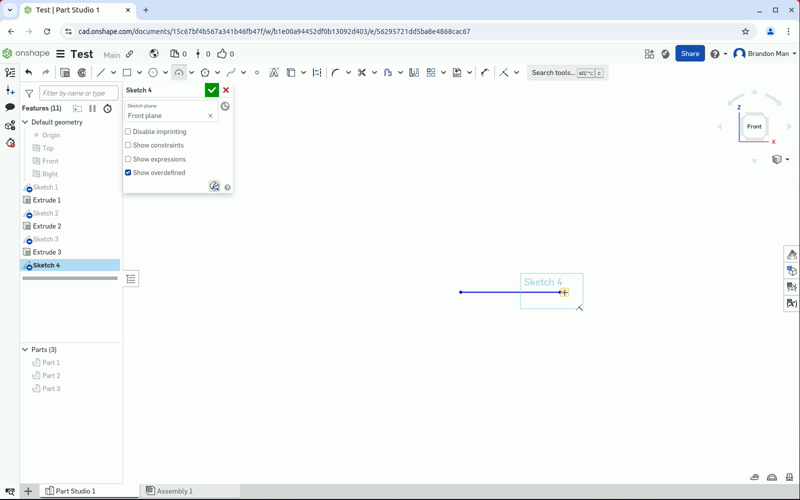
key_down(shift)
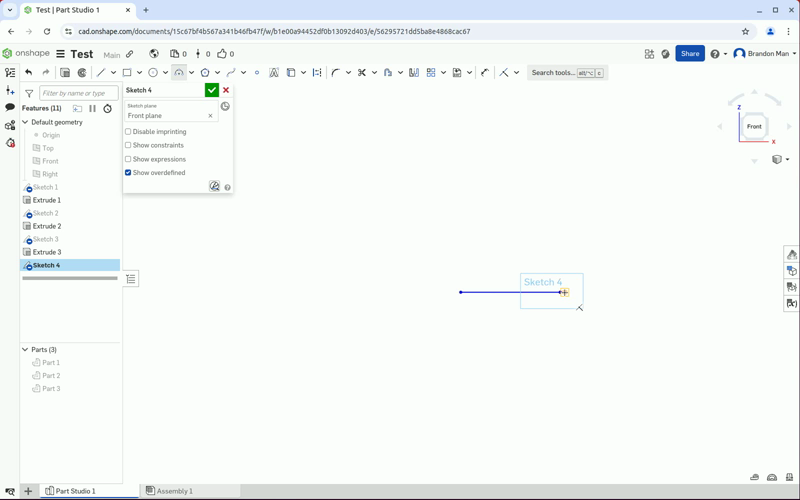
mouse_move(573, 282)
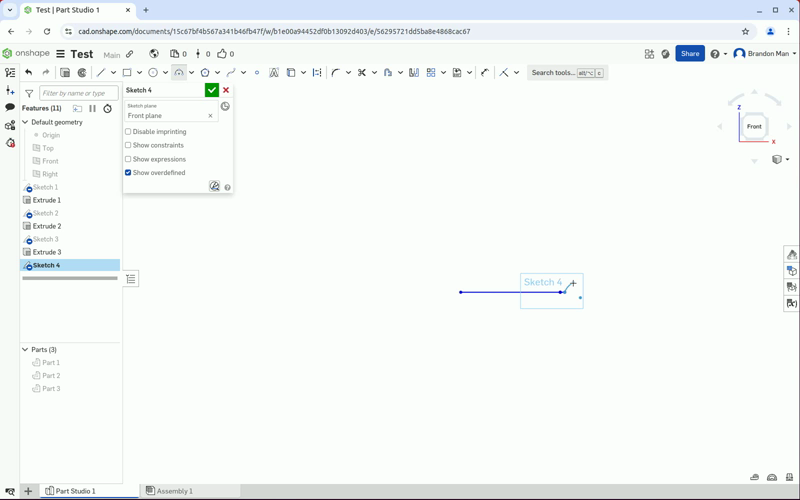
click(573, 282)
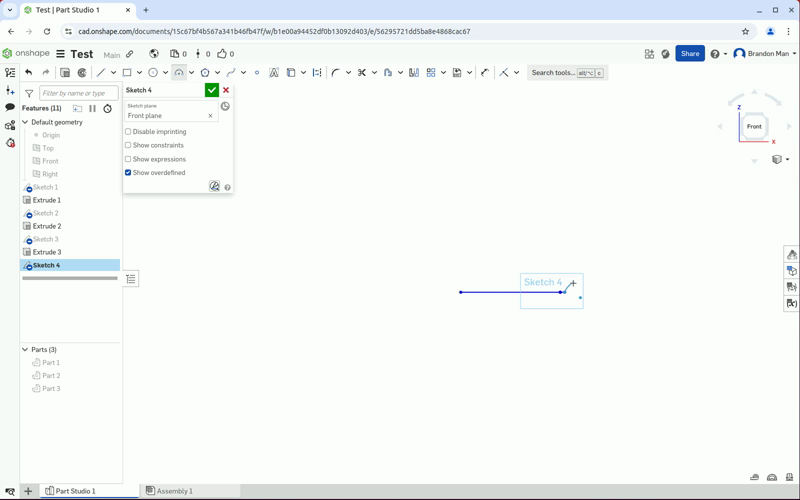
mouse_move(570, 288)
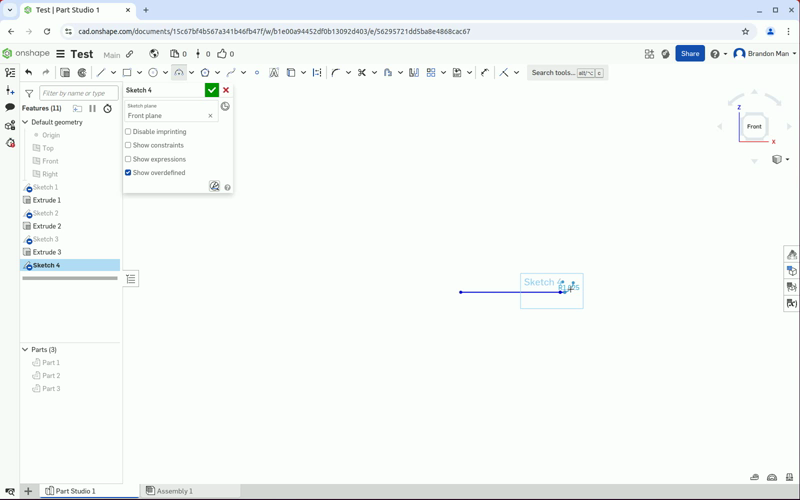
click(570, 288)
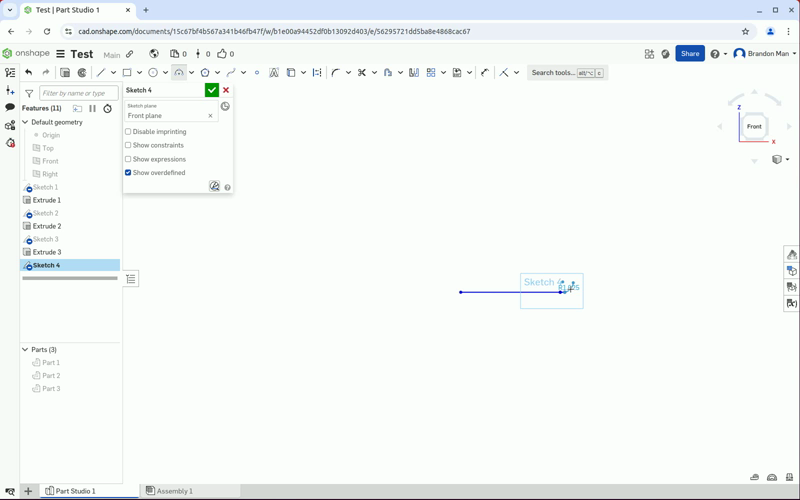
key_up(shift)
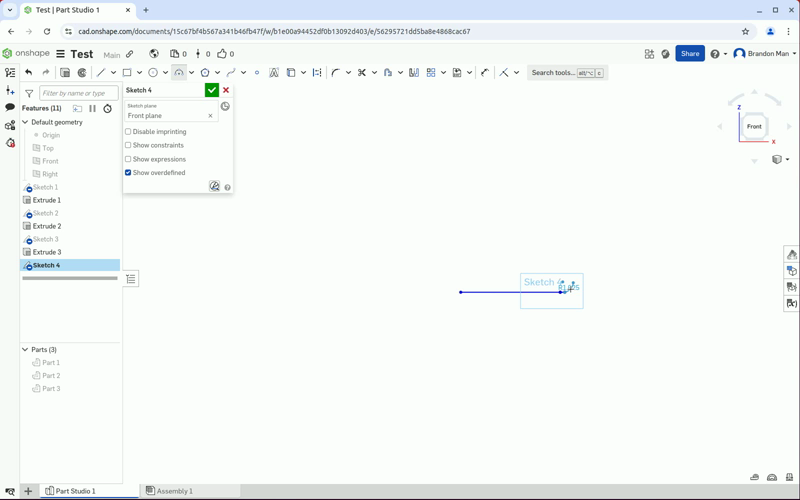
key(esc)
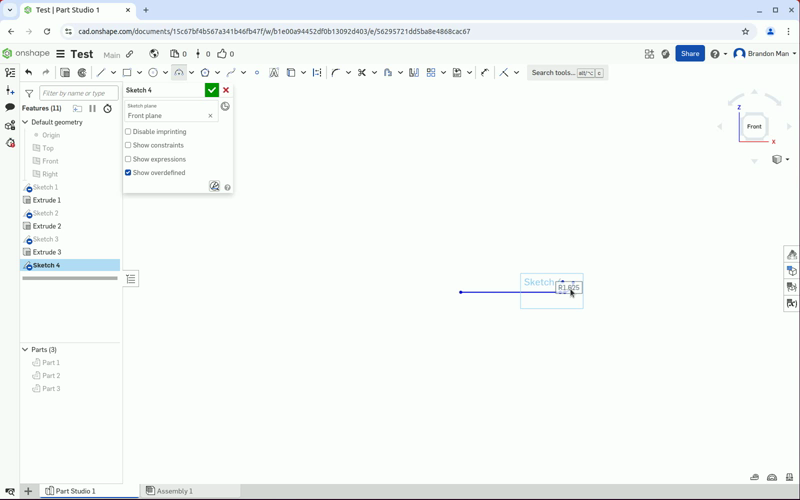
key(l)
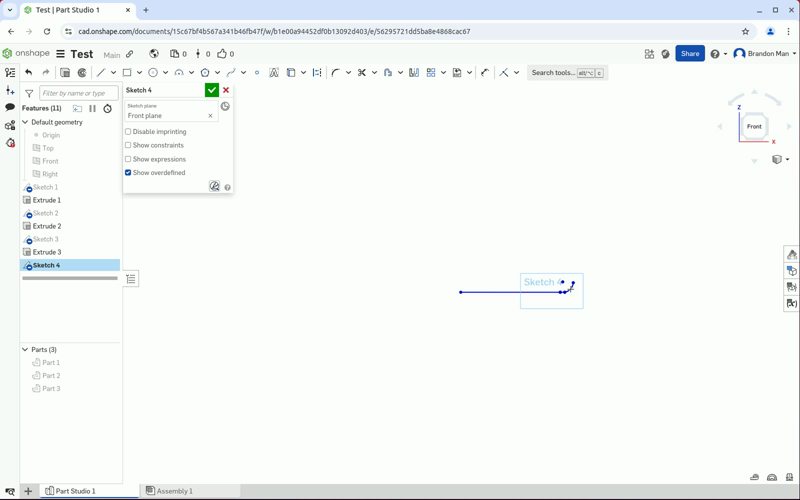
mouse_move(573, 282)
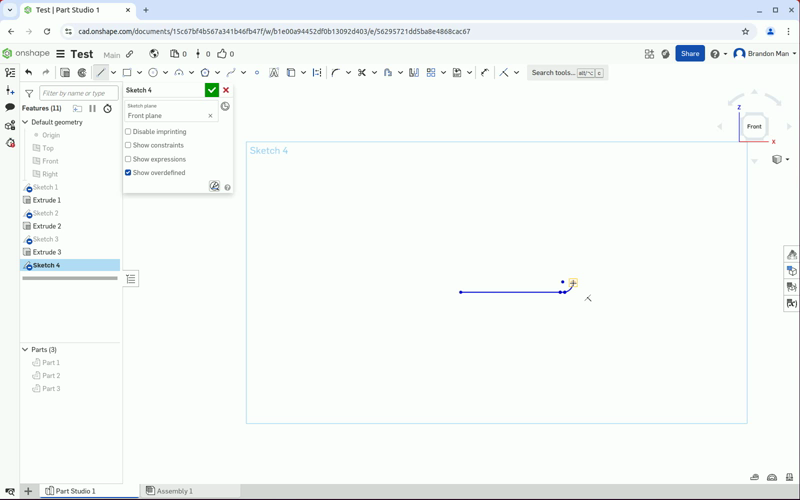
click(573, 282)
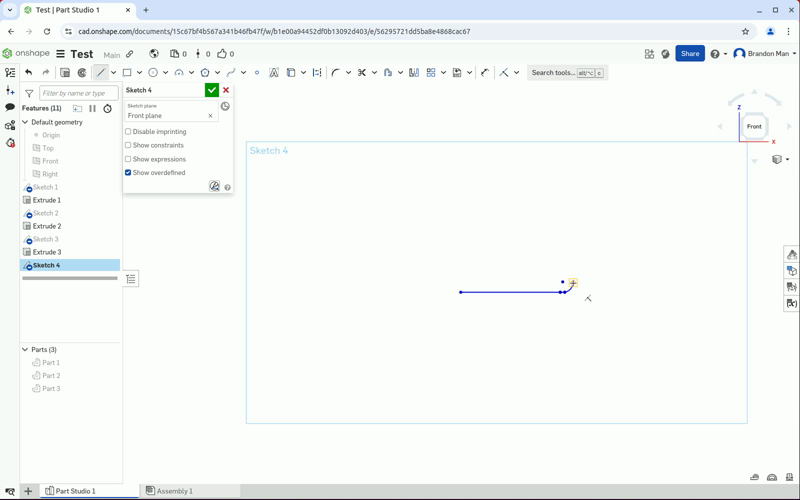
key_down(shift)
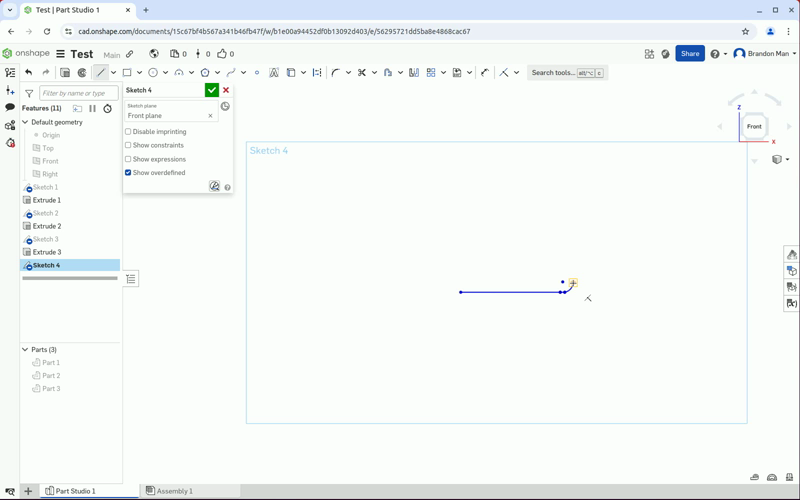
mouse_move(589, 282)
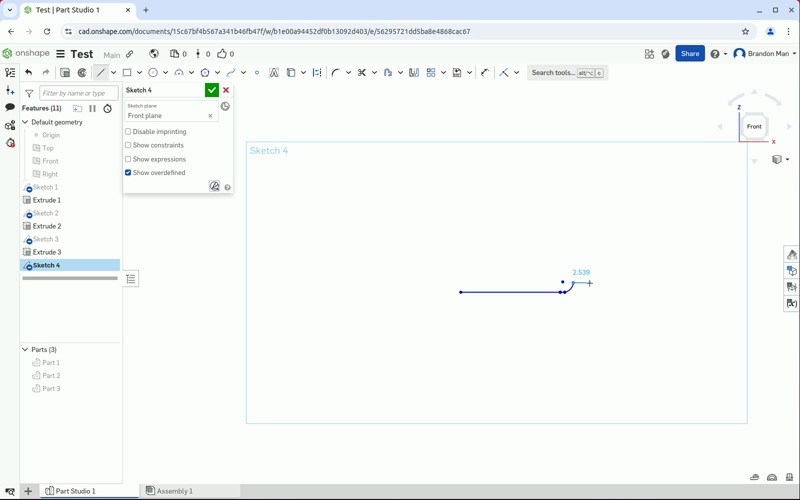
mouse_move(566, 282)
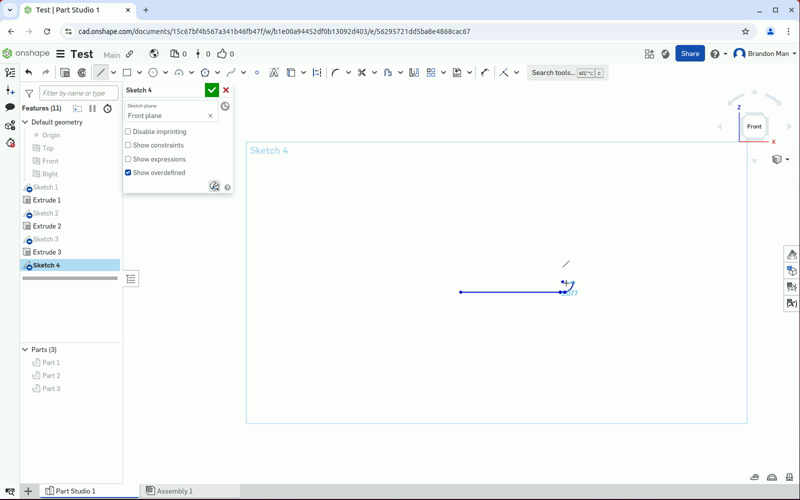
scroll(6)
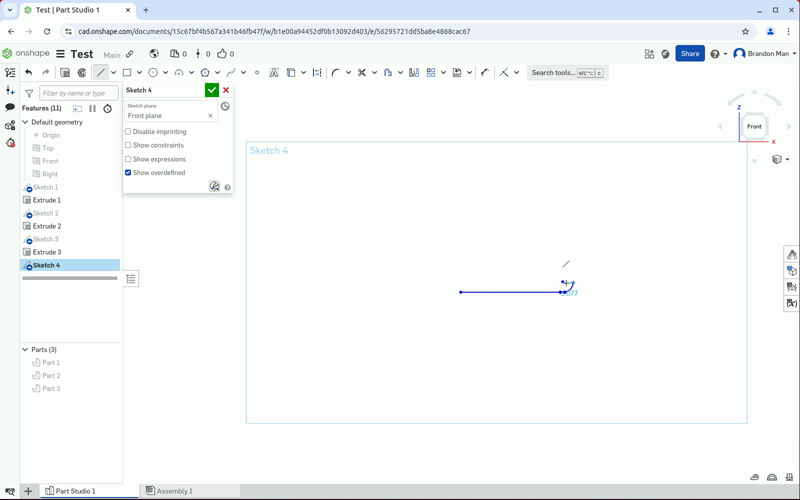
scroll(6)
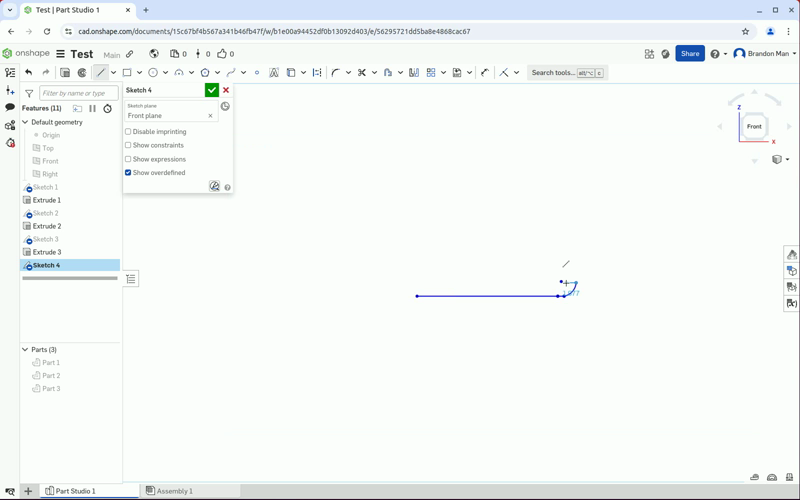
scroll(6)
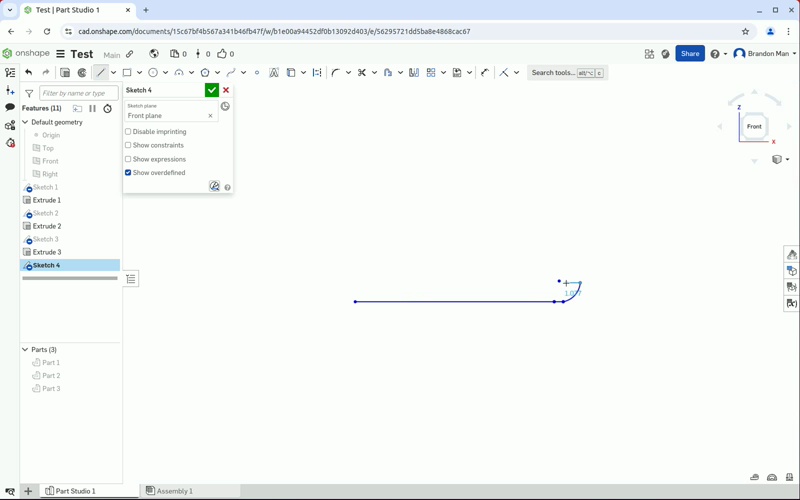
scroll(6)
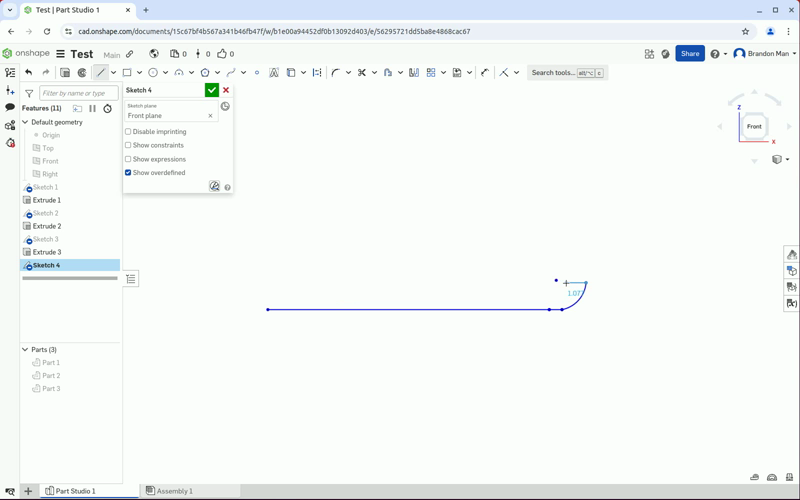
scroll(6)
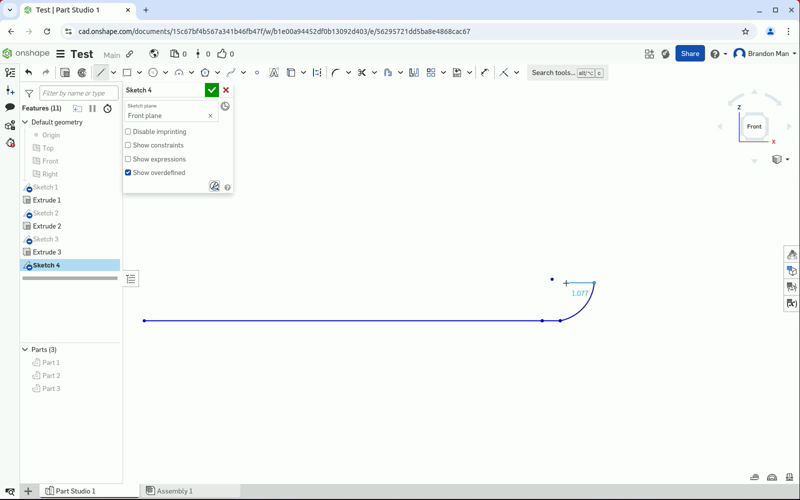
scroll(6)
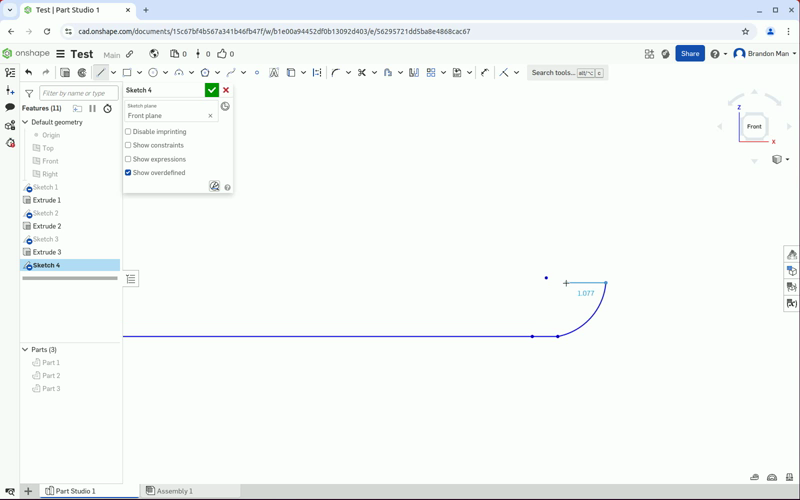
scroll(6)
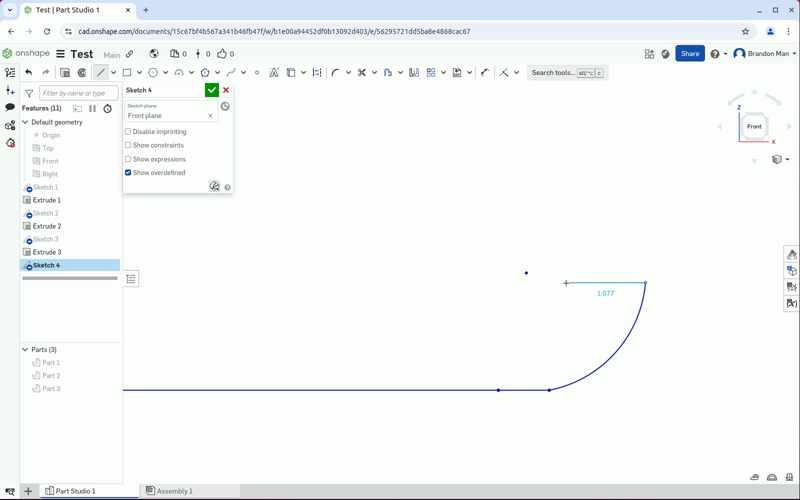
click(566, 282)
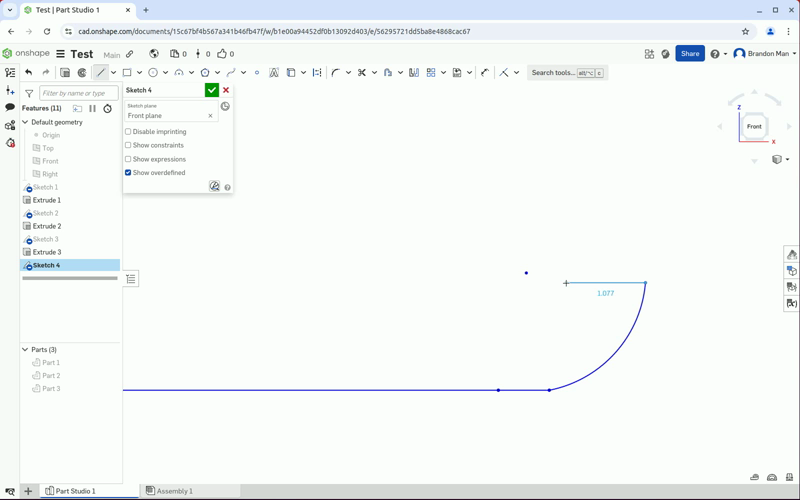
scroll(-6)
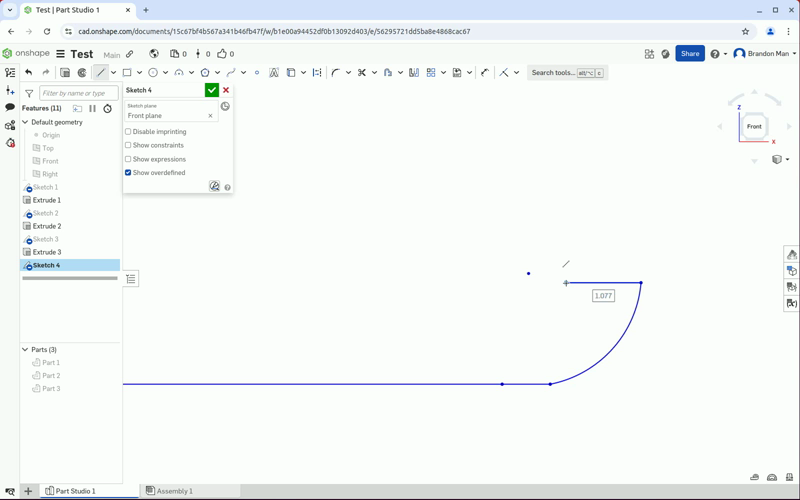
scroll(-6)
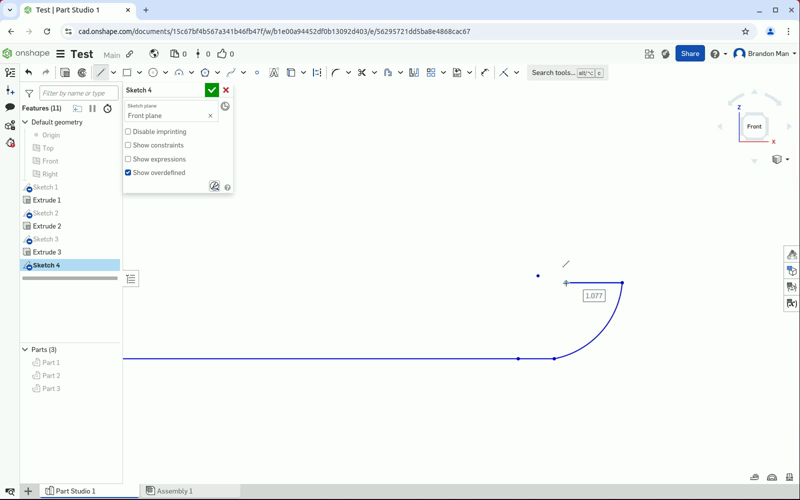
scroll(-6)
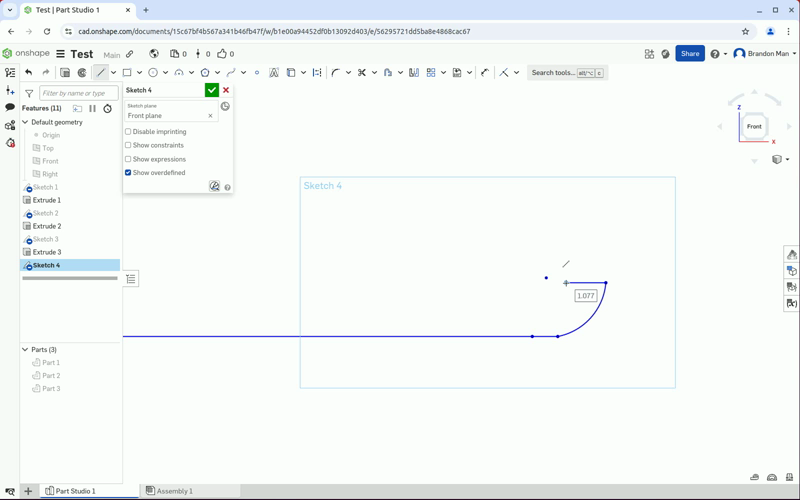
scroll(-6)
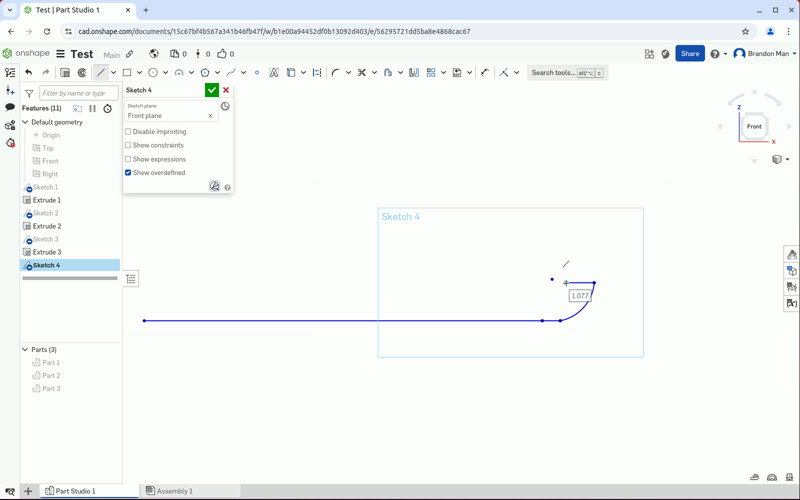
scroll(-6)
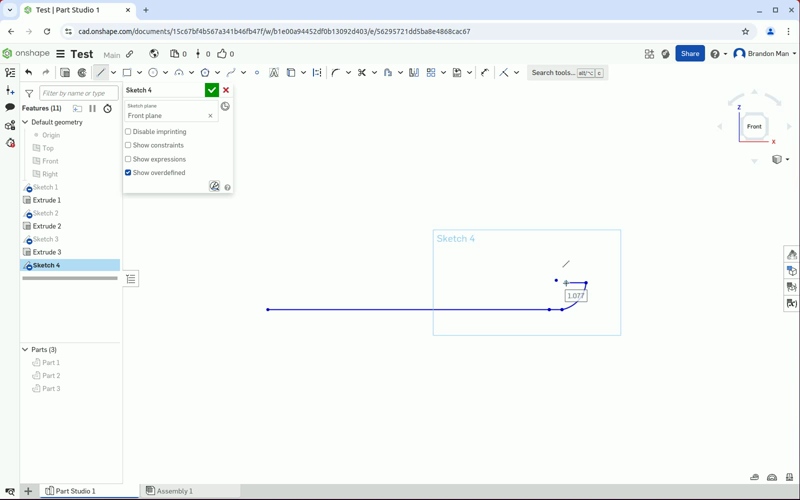
scroll(-6)
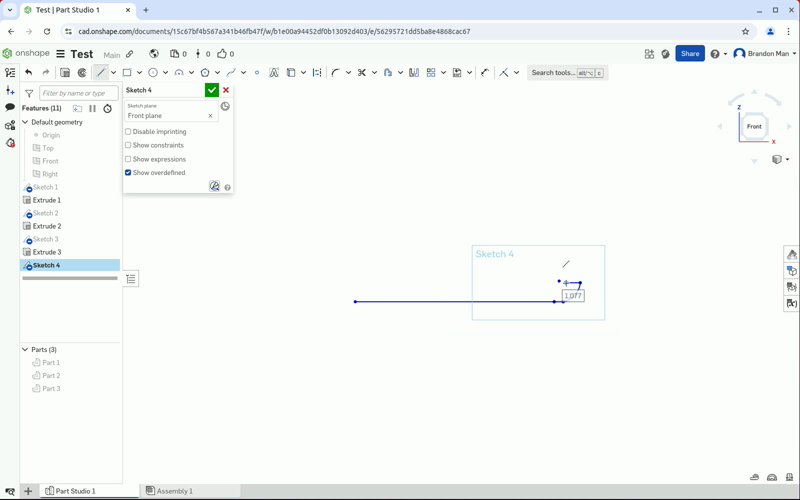
scroll(-6)
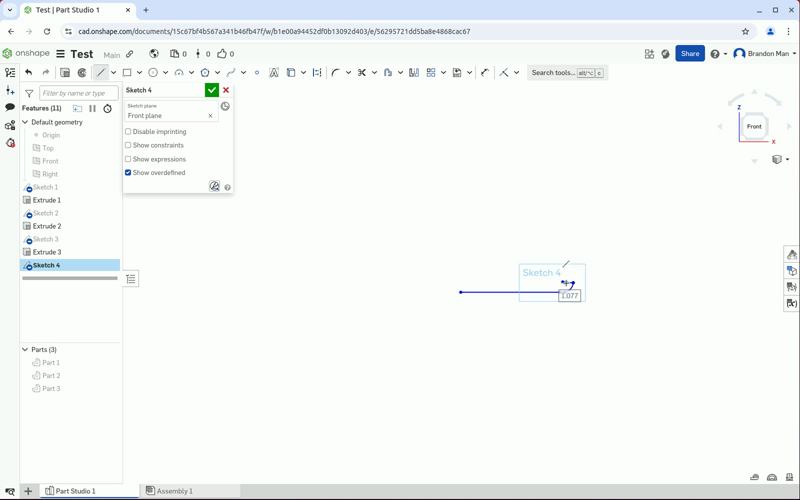
key_up(shift)
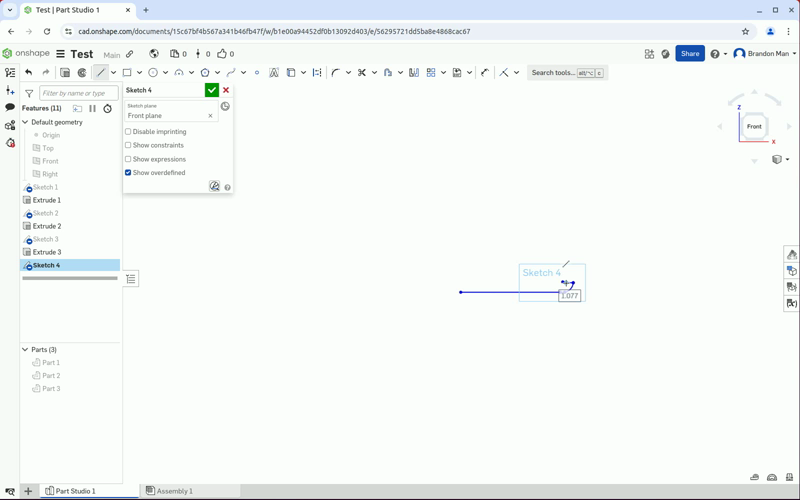
key(esc)
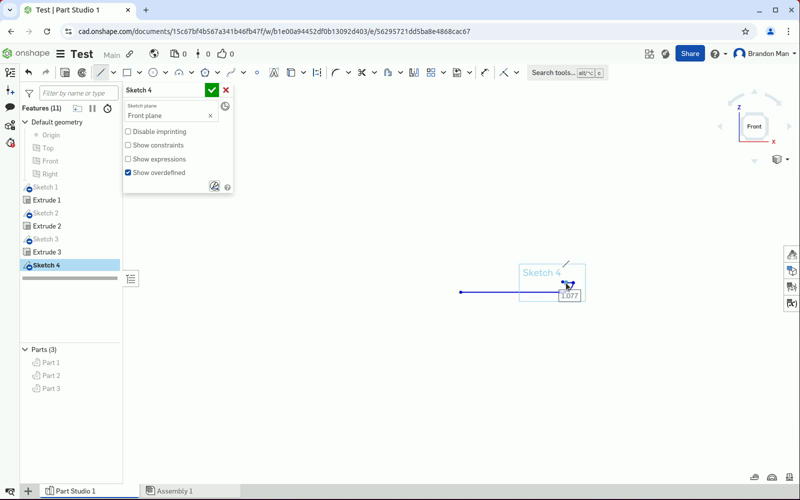
key(a)
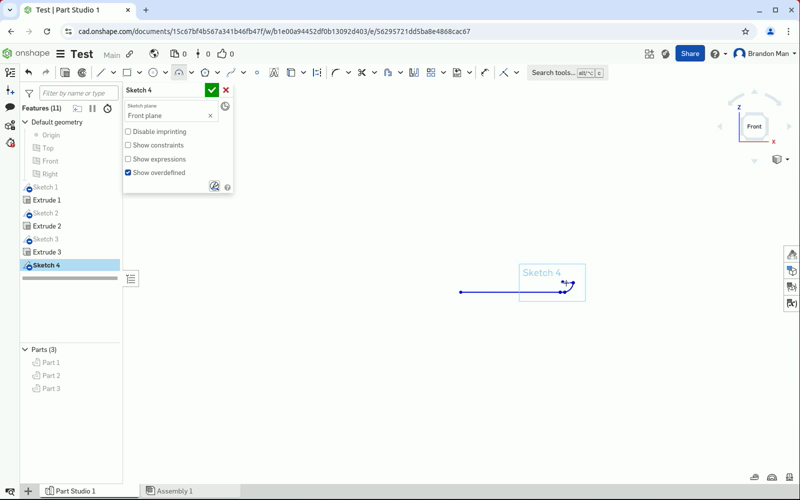
mouse_move(566, 282)
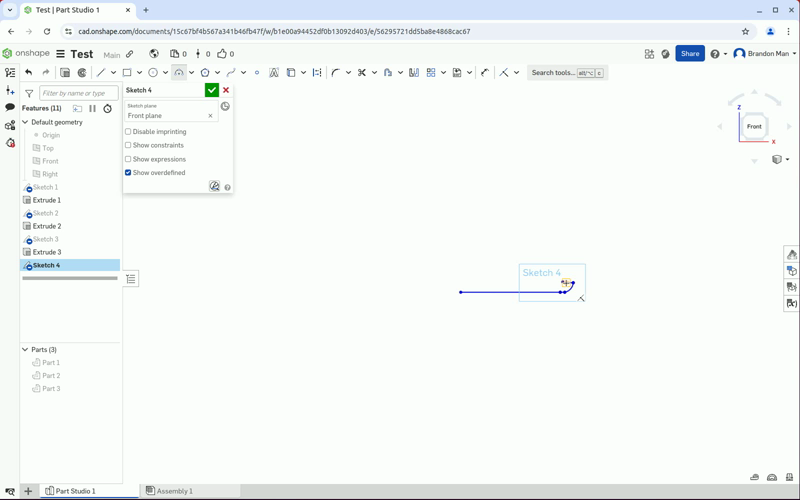
scroll(6)
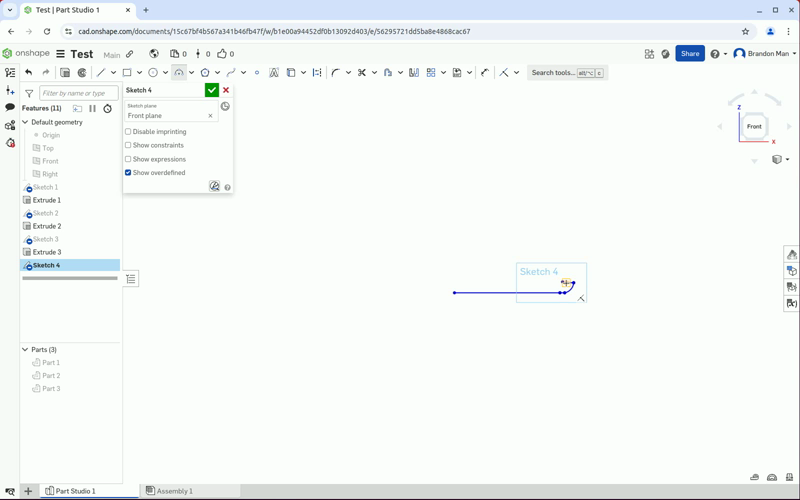
scroll(6)
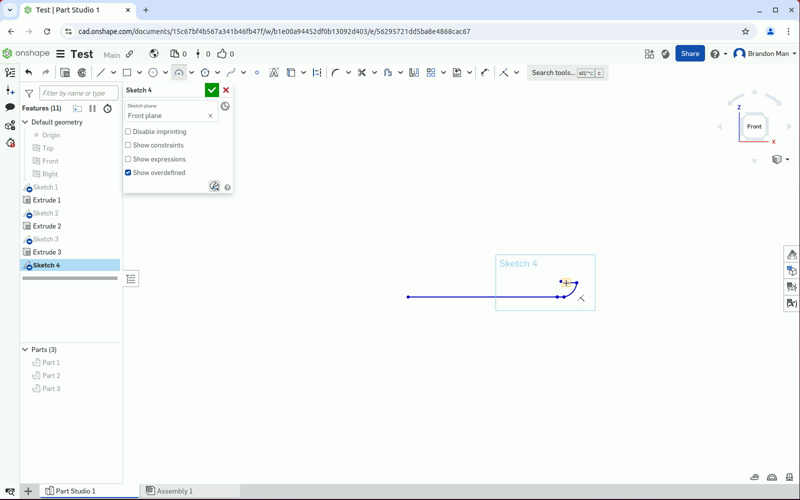
scroll(6)
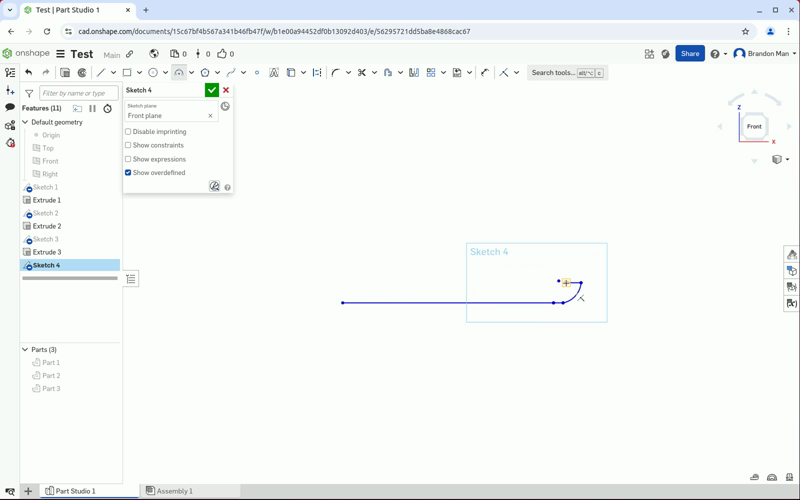
scroll(6)
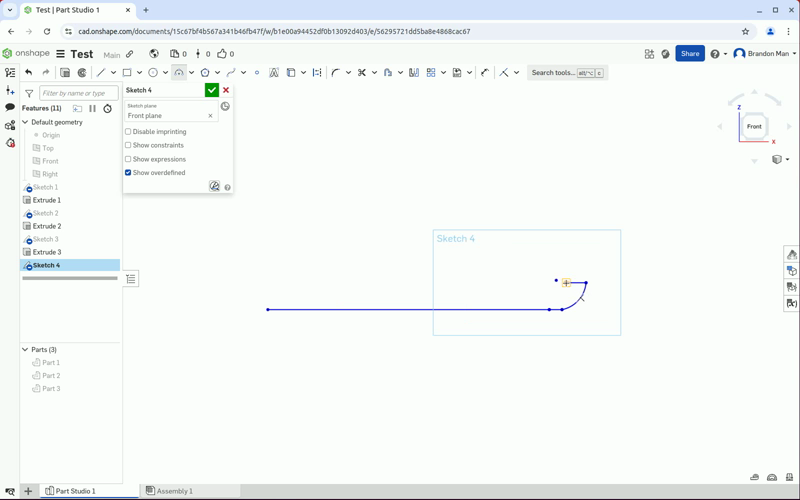
scroll(6)
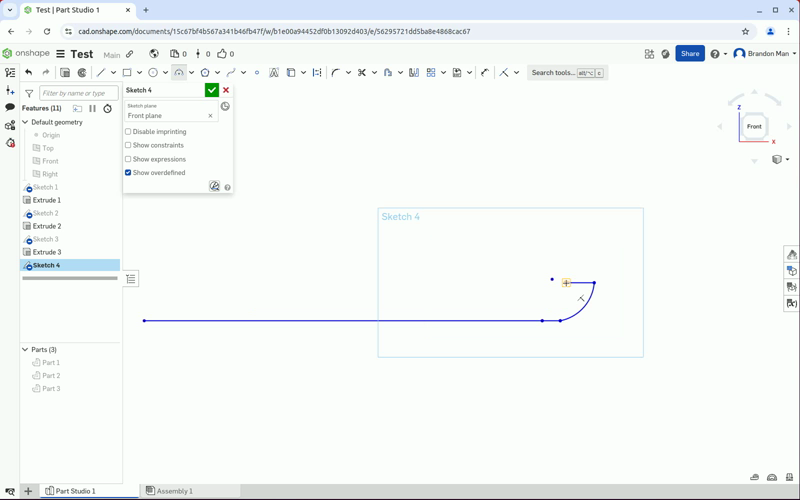
scroll(6)
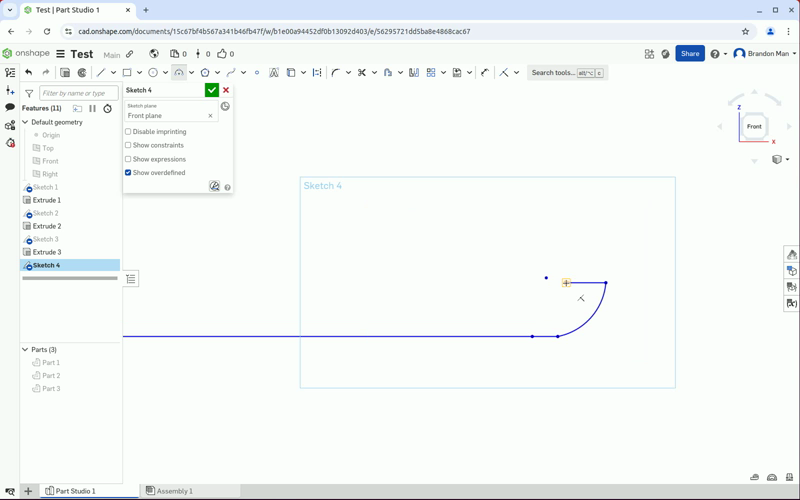
scroll(6)
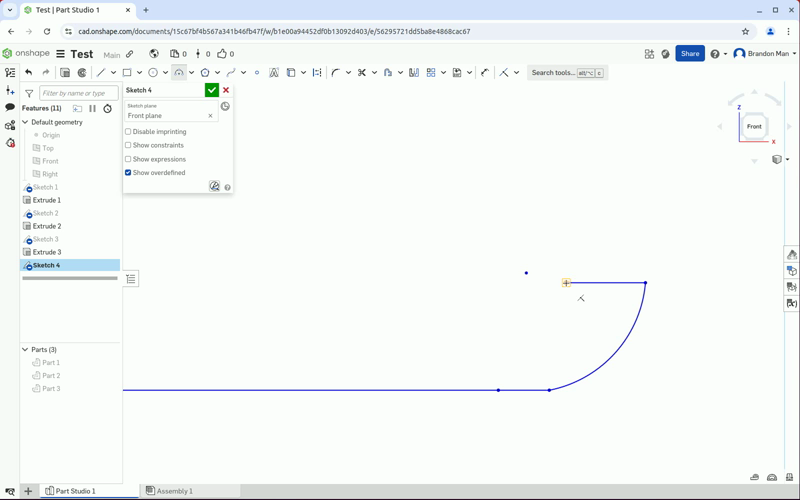
click(566, 282)
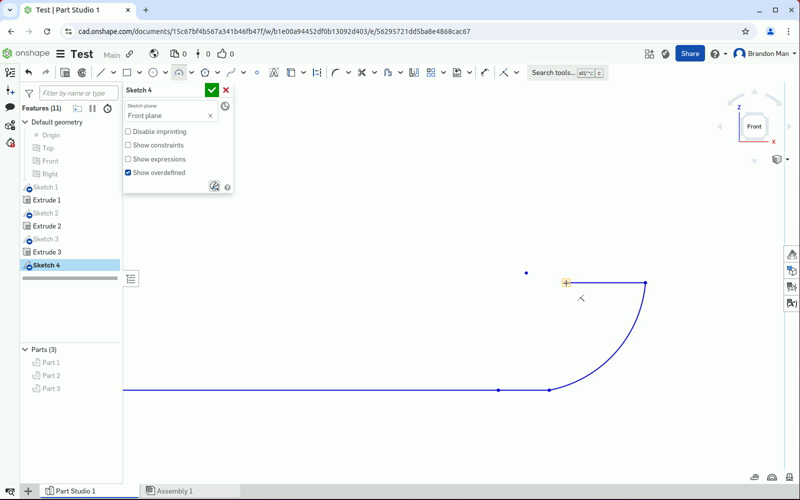
scroll(-6)
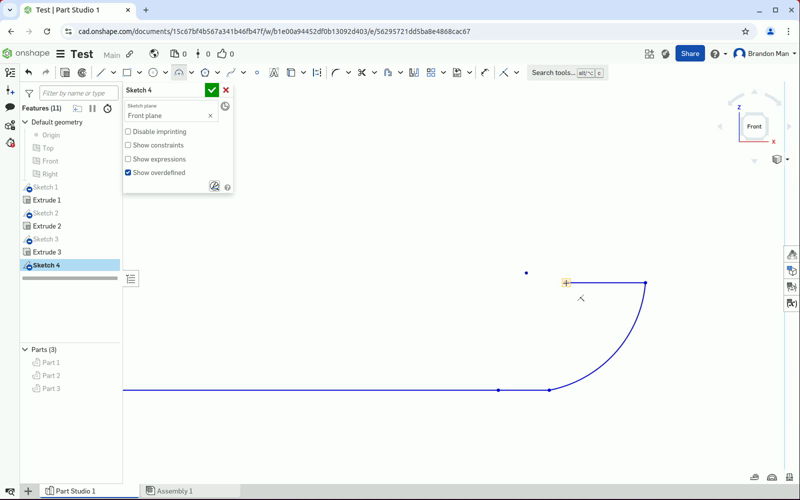
scroll(-6)
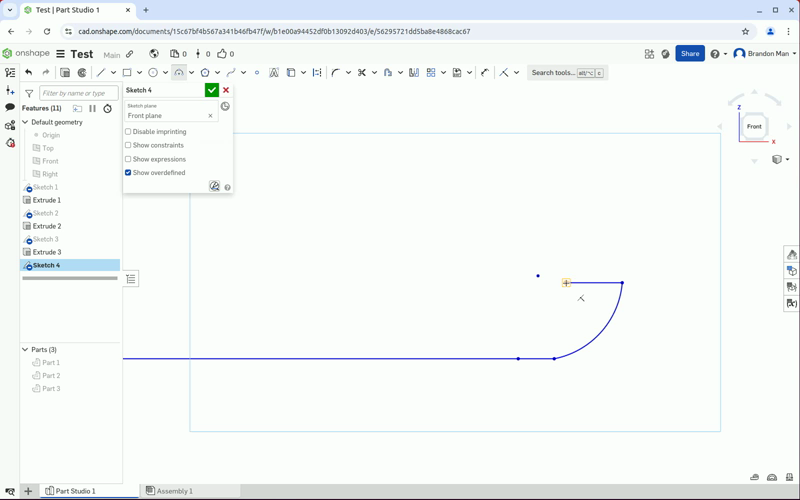
scroll(-6)
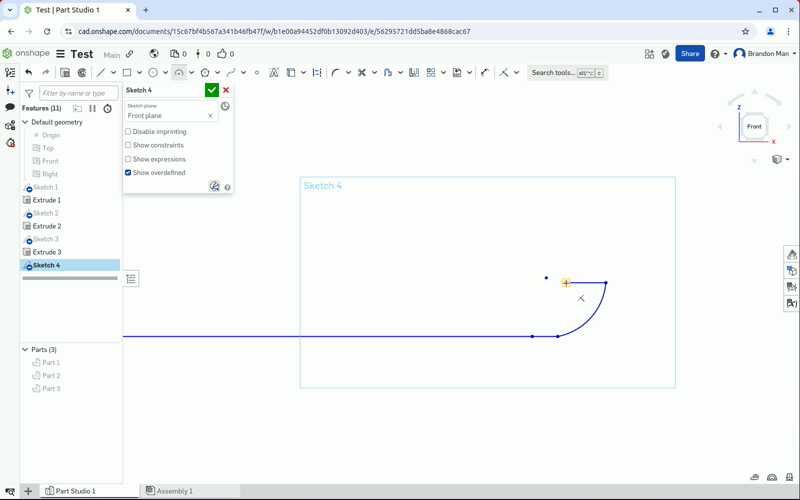
scroll(-6)
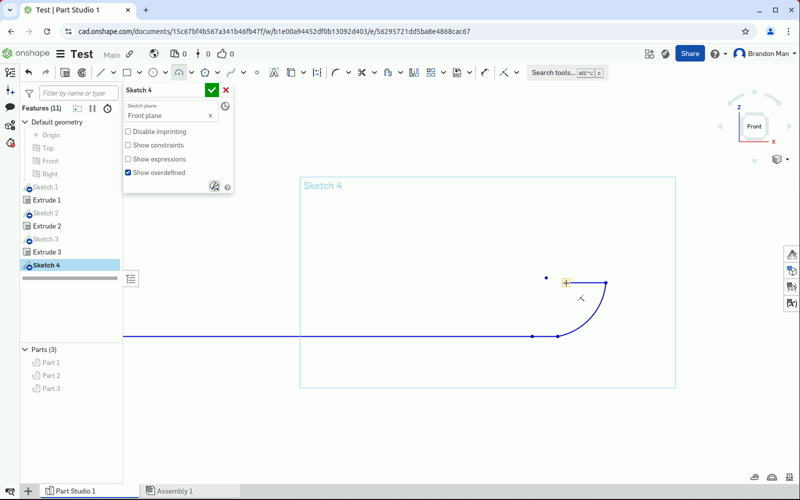
scroll(-6)
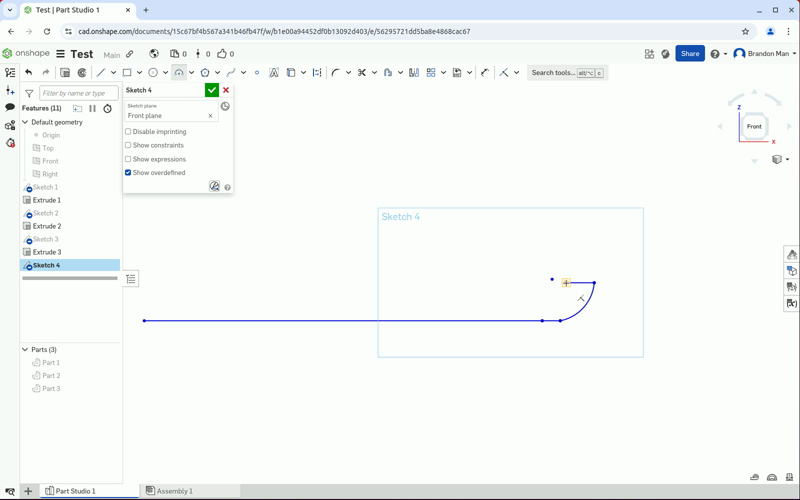
scroll(-6)
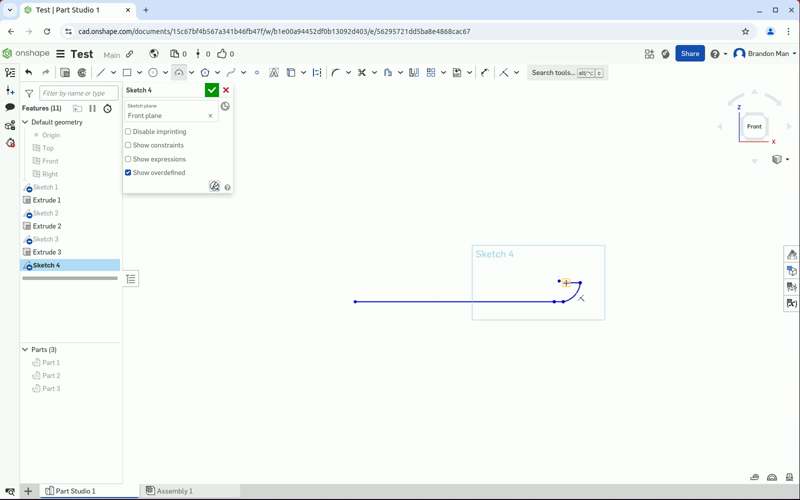
scroll(-6)
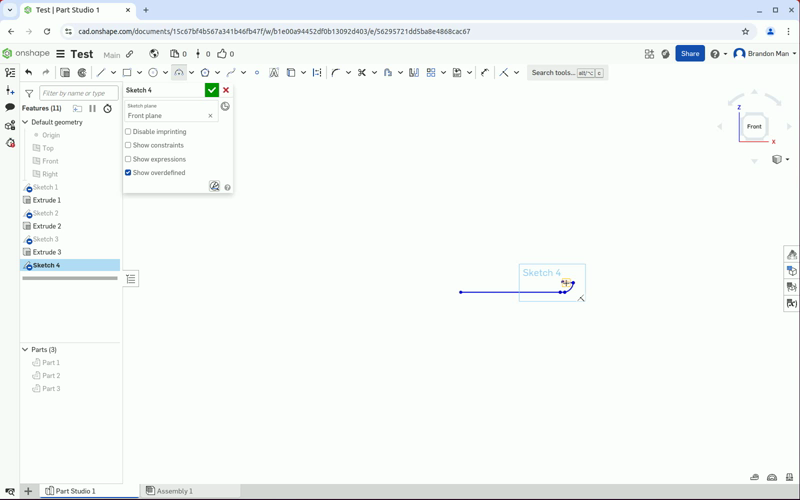
key_down(shift)
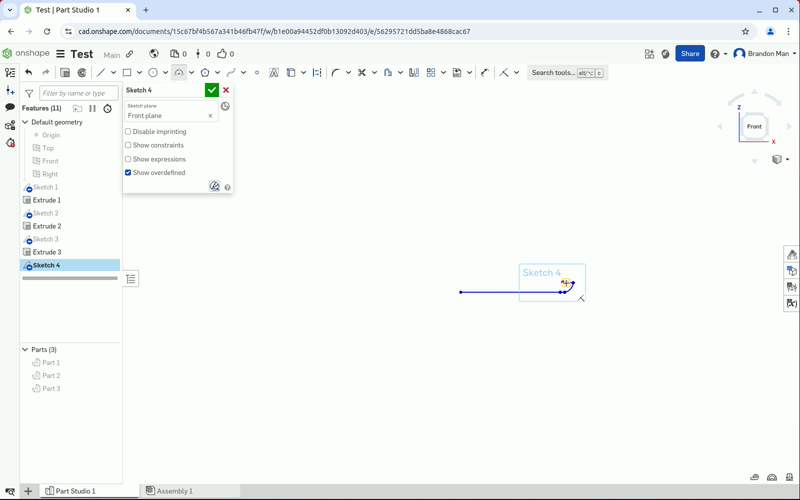
mouse_move(554, 282)
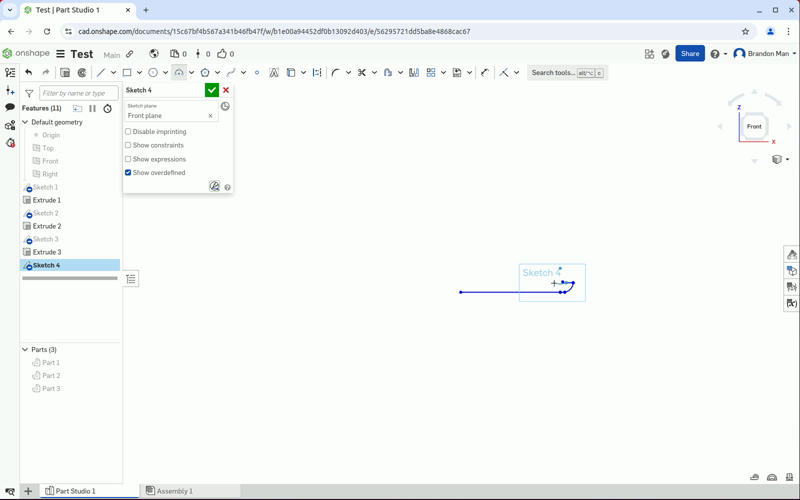
click(554, 282)
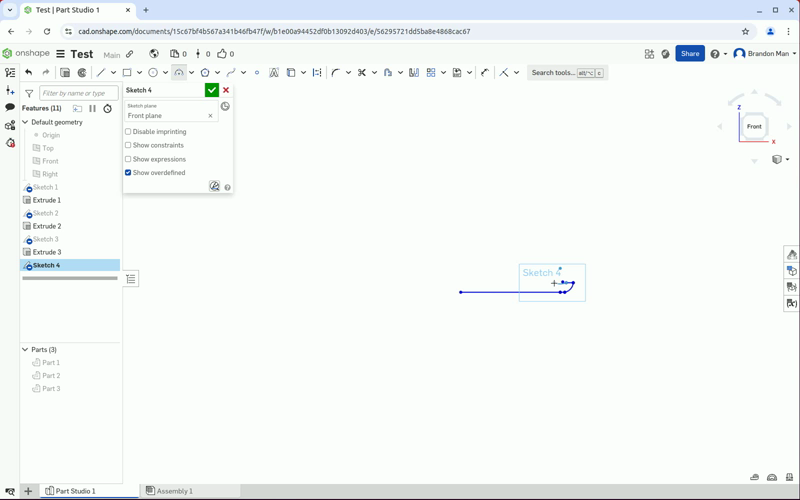
mouse_move(560, 288)
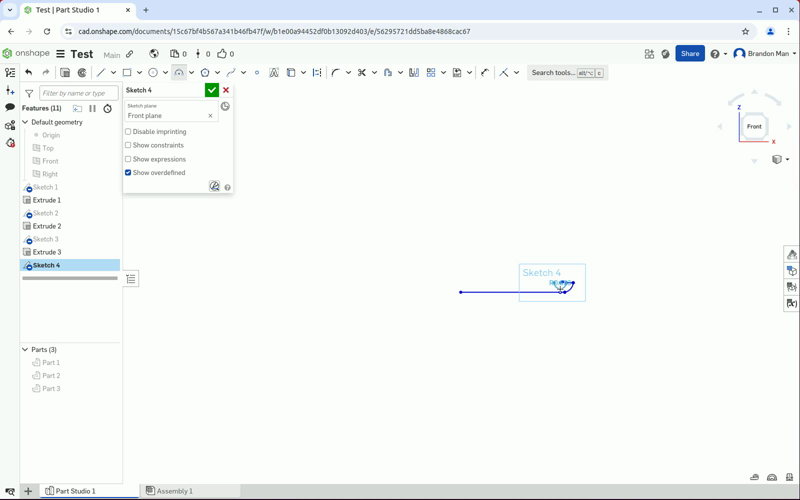
scroll(6)
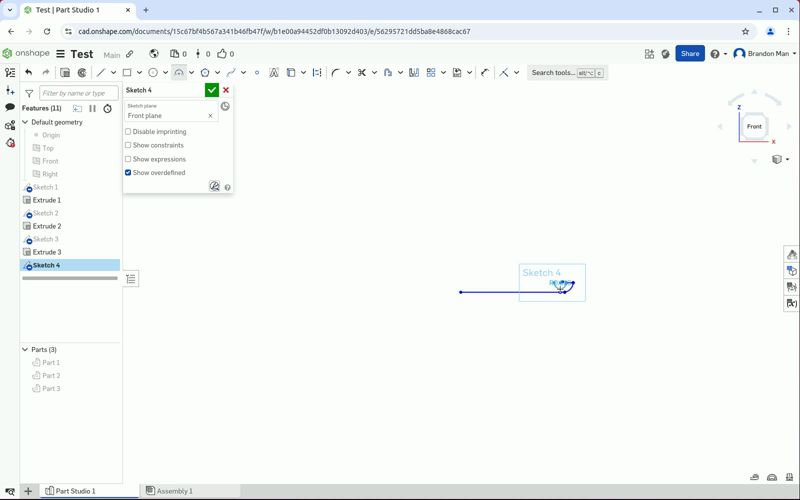
scroll(6)
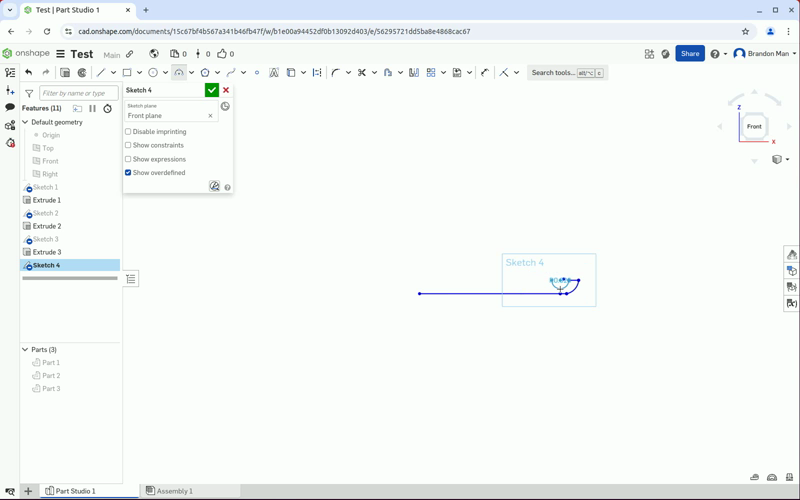
scroll(6)
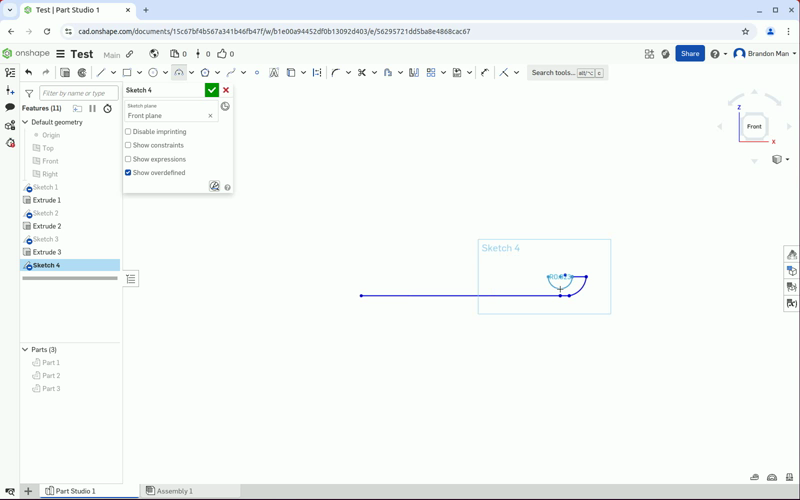
scroll(6)
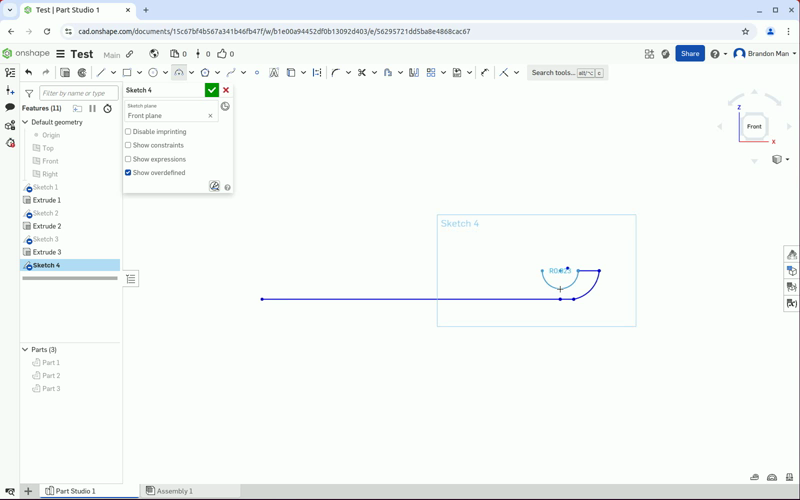
scroll(6)
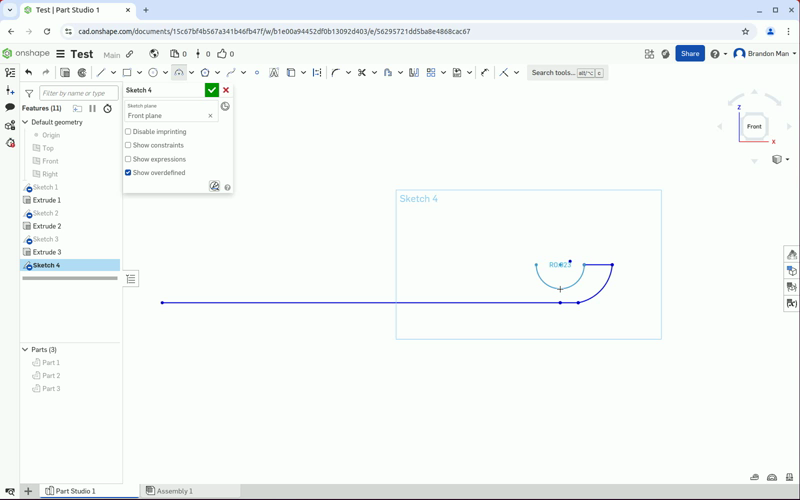
scroll(6)
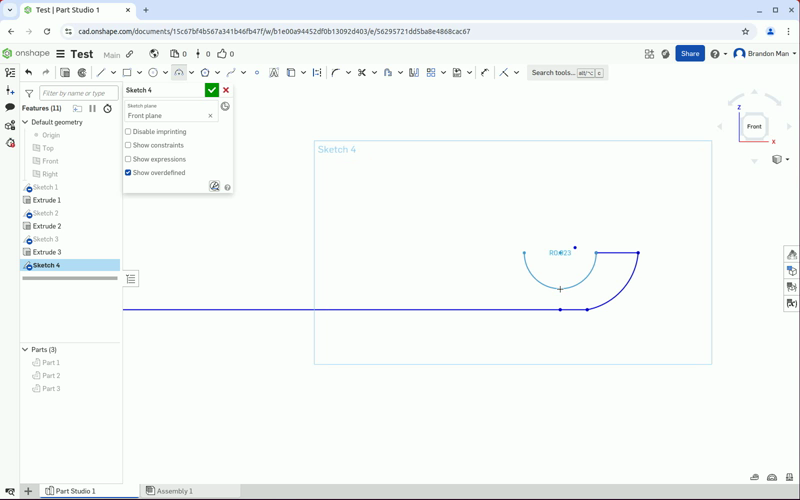
scroll(6)
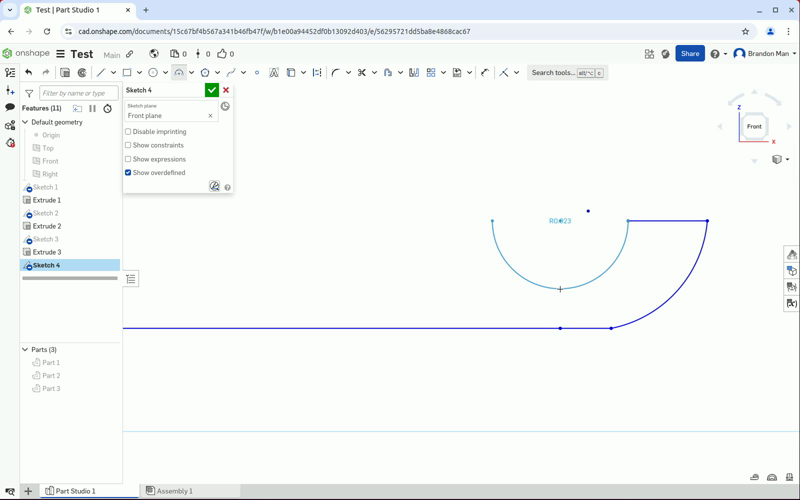
click(560, 288)
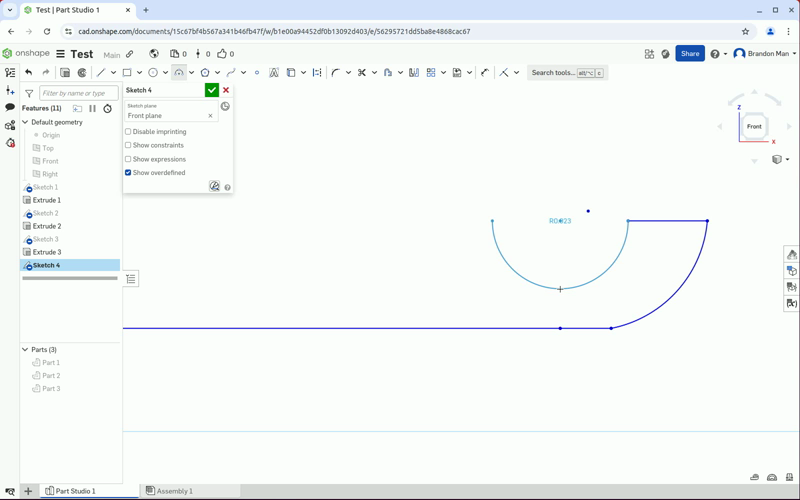
scroll(-6)
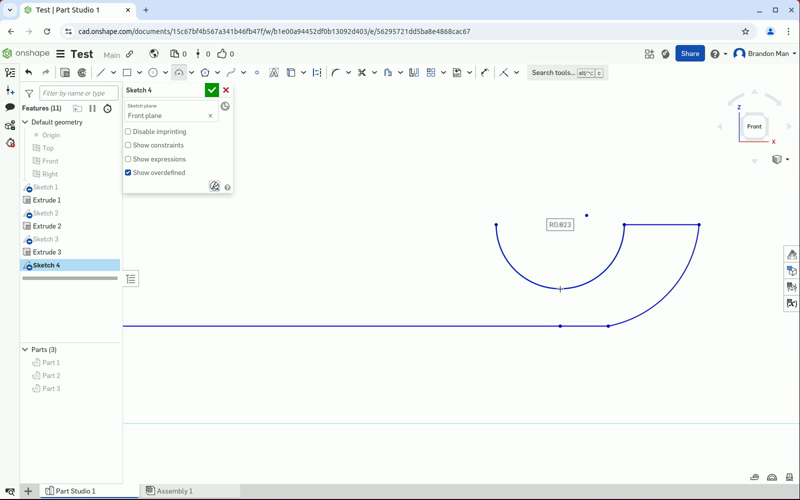
scroll(-6)
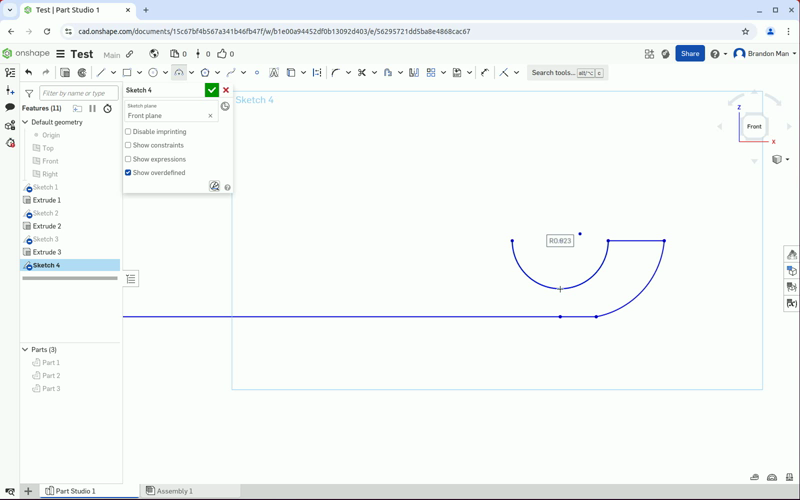
scroll(-6)
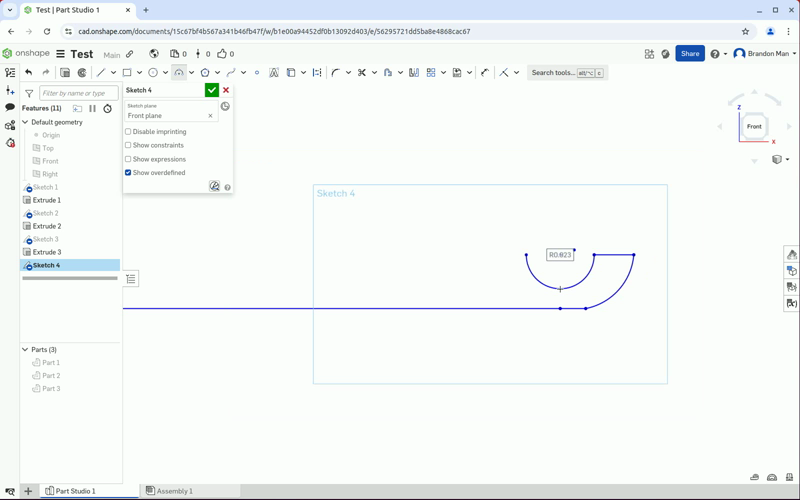
scroll(-6)
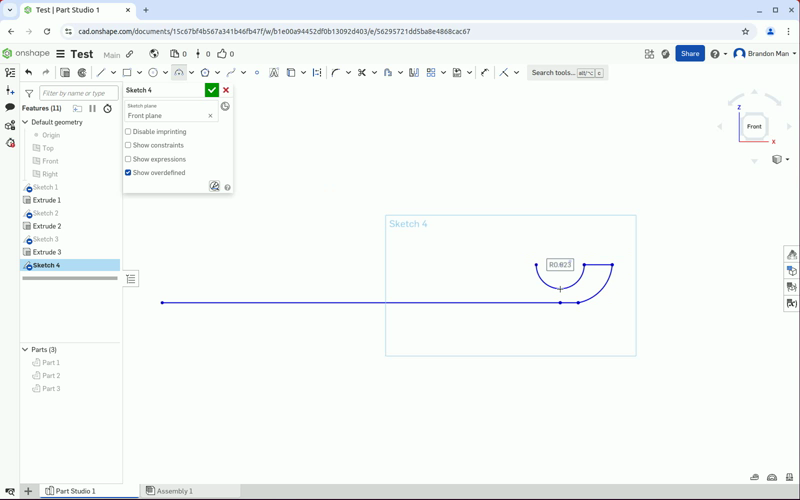
scroll(-6)
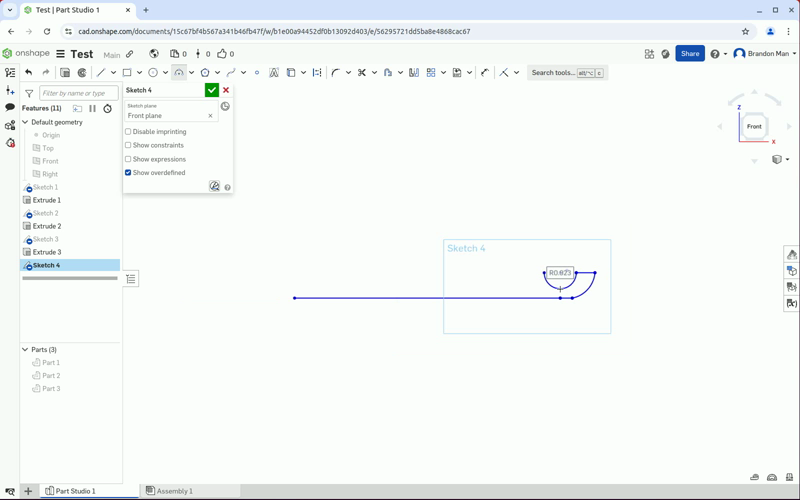
scroll(-6)
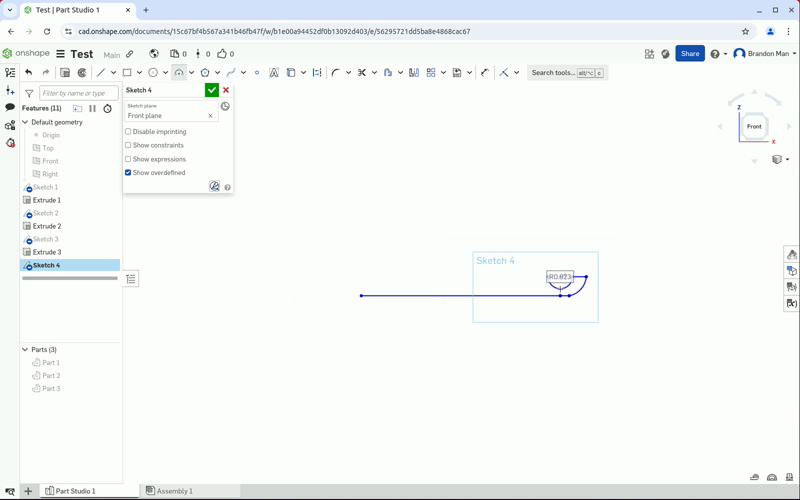
scroll(-6)
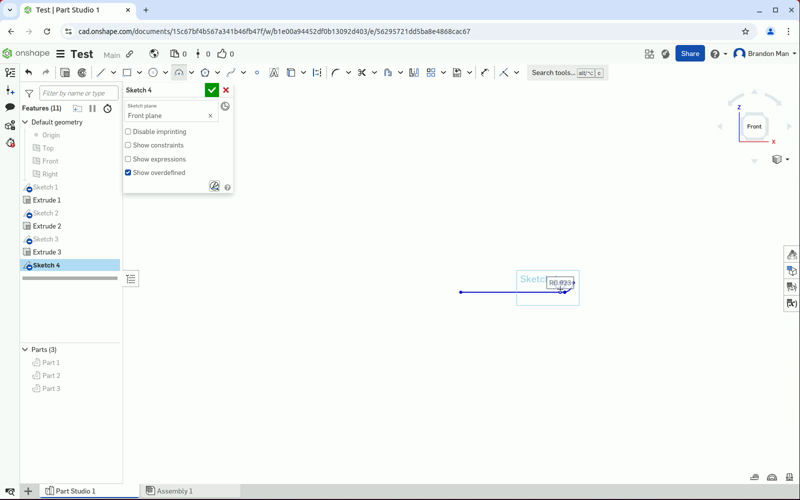
key_up(shift)
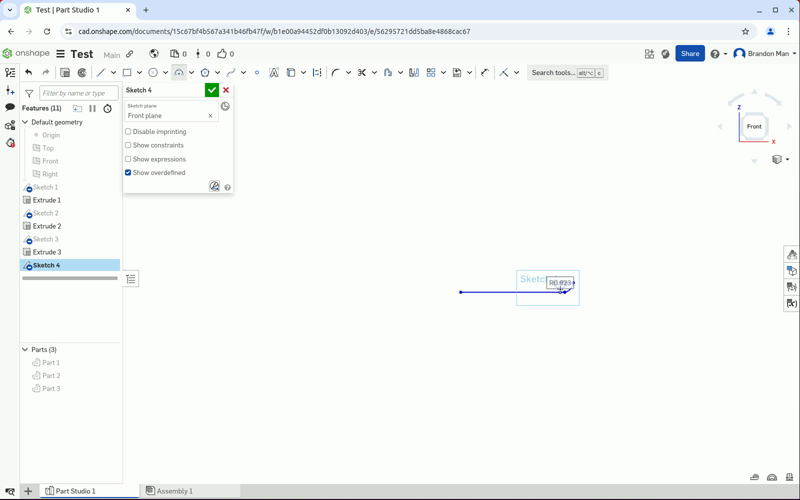
key(esc)
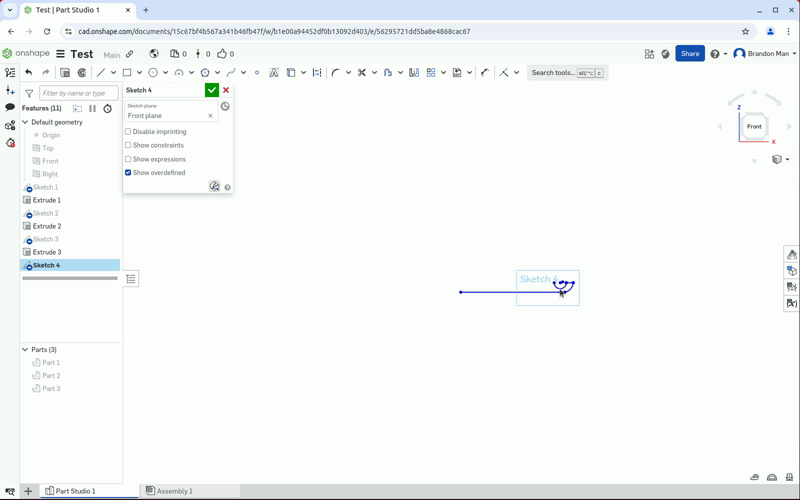
key(l)
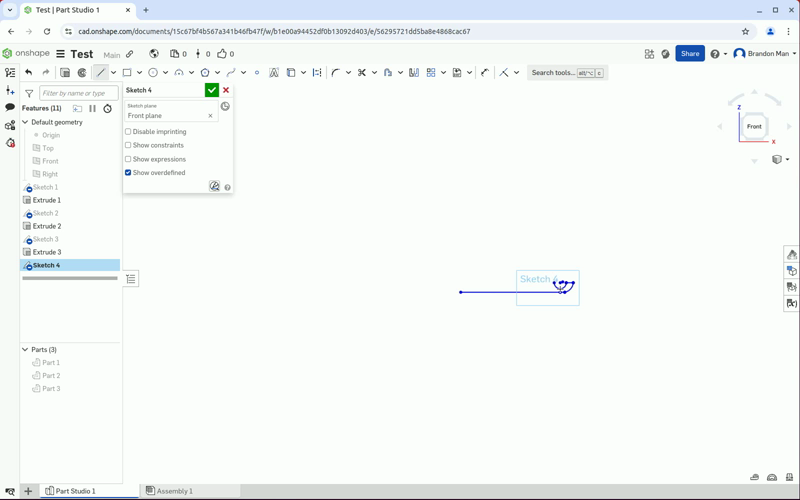
mouse_move(554, 282)
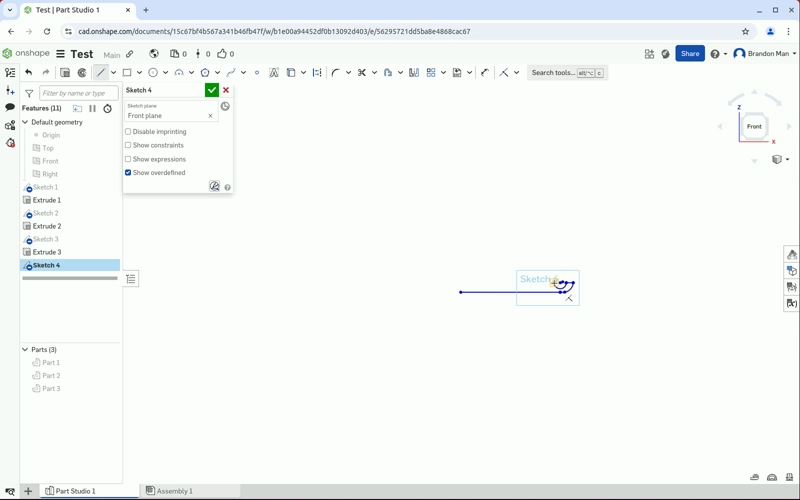
click(554, 282)
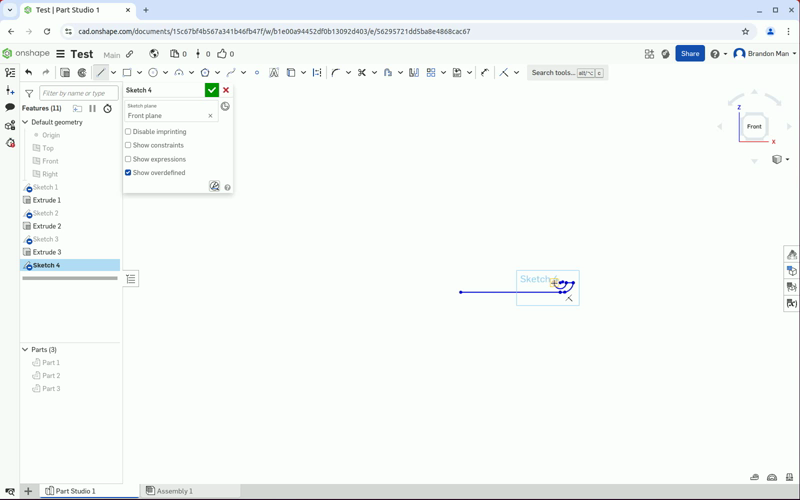
key_down(shift)
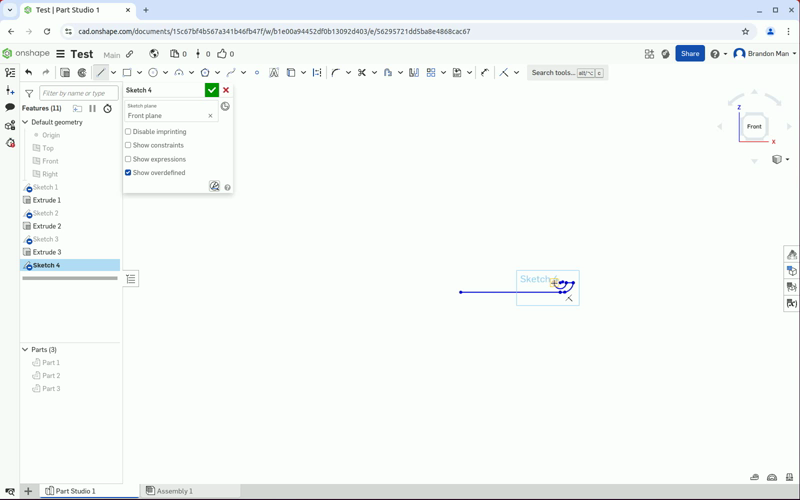
mouse_move(460, 282)
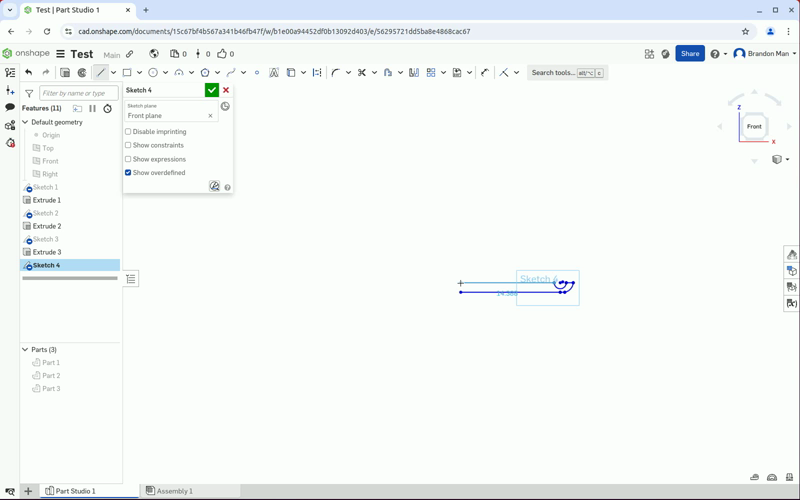
click(460, 282)
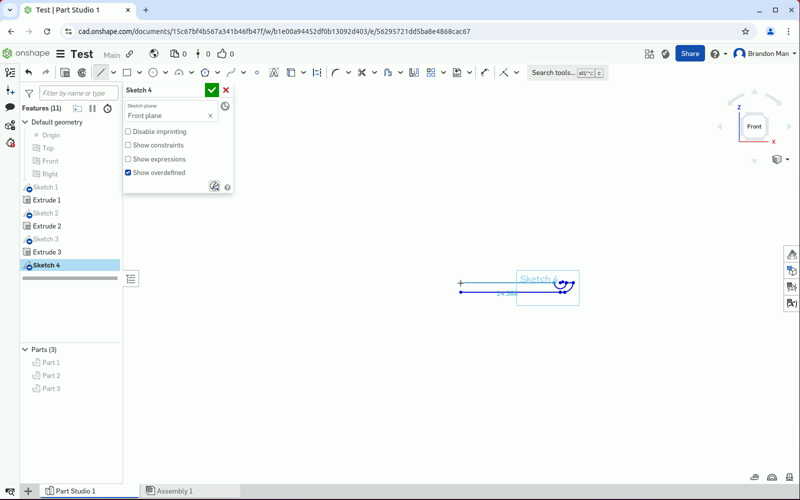
key_up(shift)
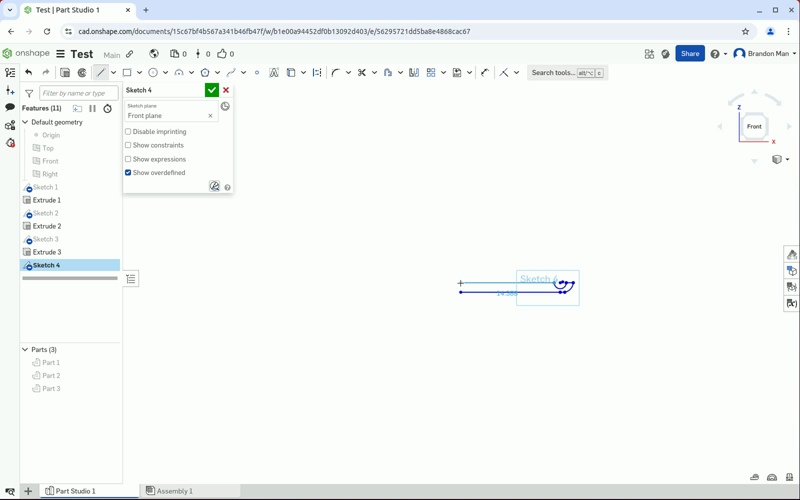
mouse_move(490, 282)
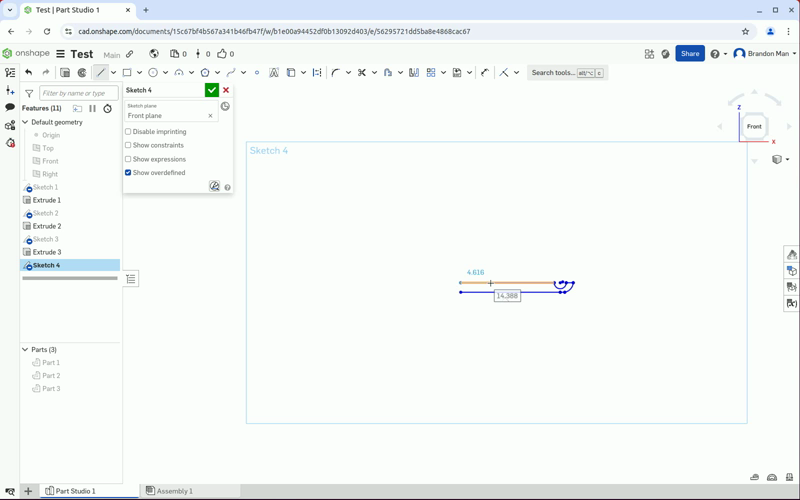
key_down(shift)
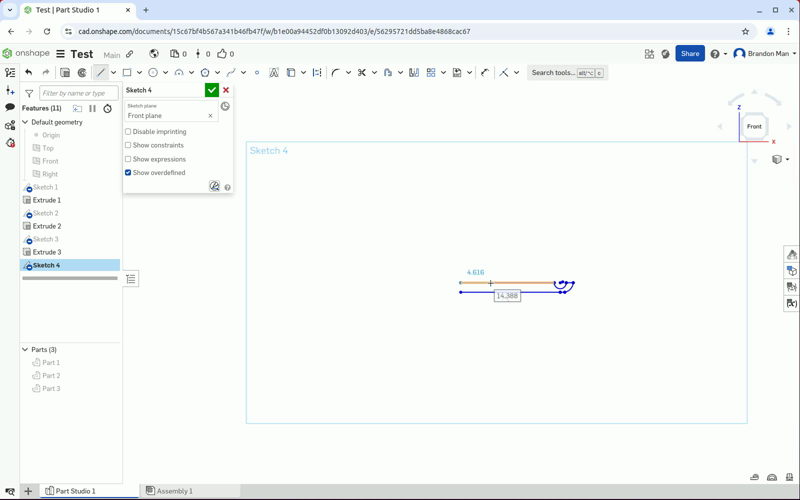
mouse_move(460, 292)
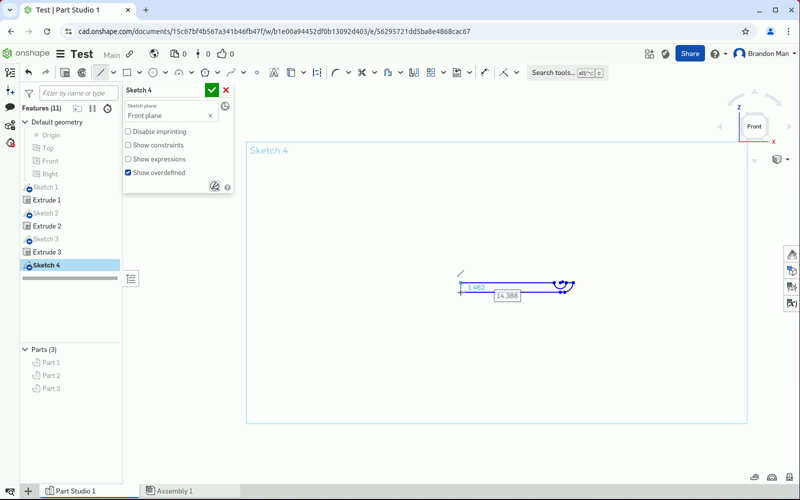
key_up(shift)
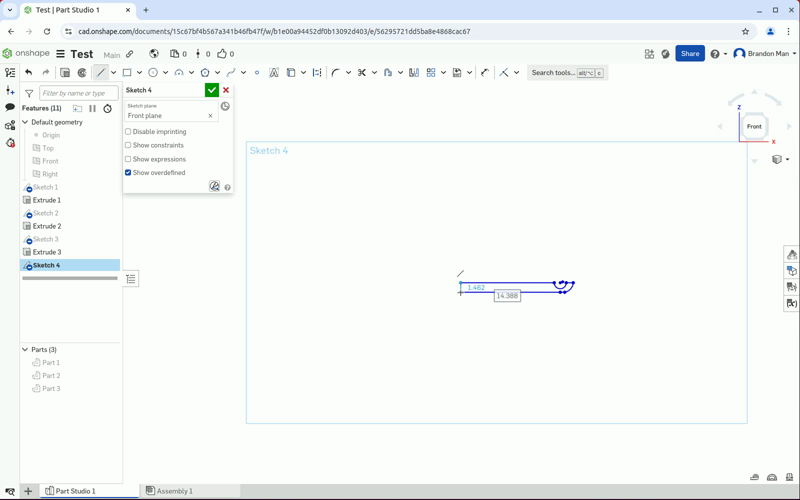
click(460, 292)
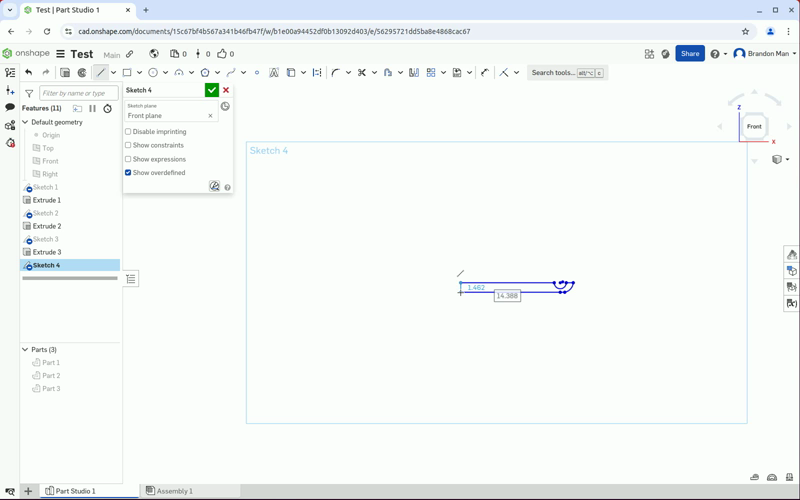
key(esc)
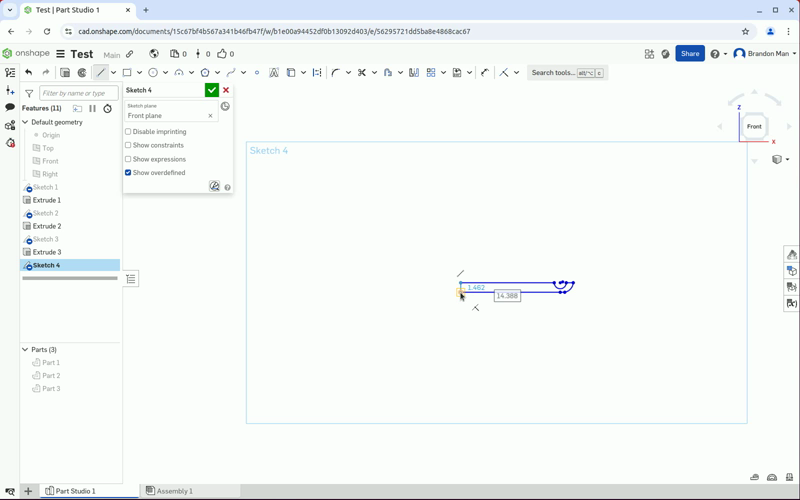
mouse_move(554, 285)
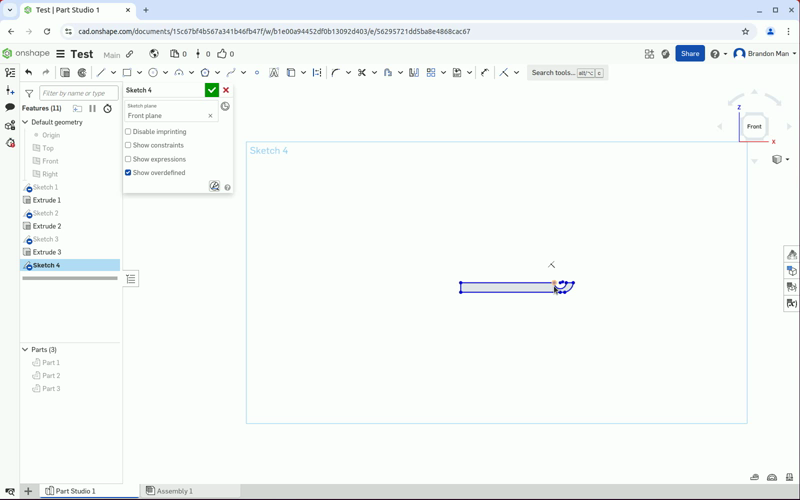
scroll(6)
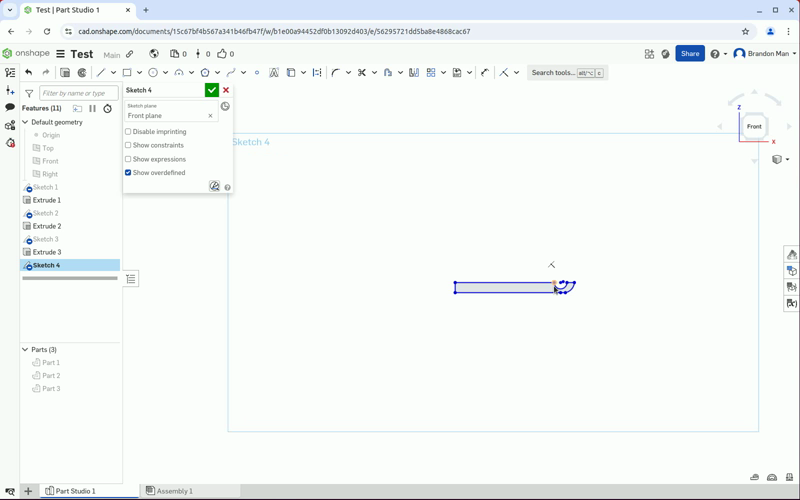
scroll(6)
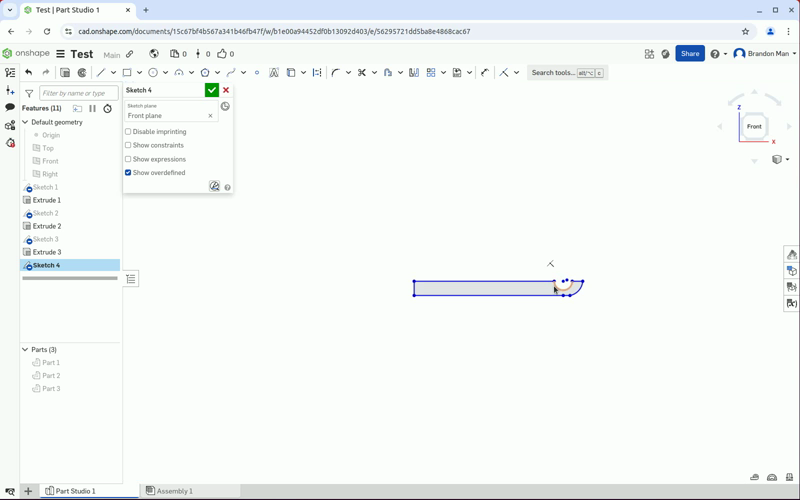
scroll(6)
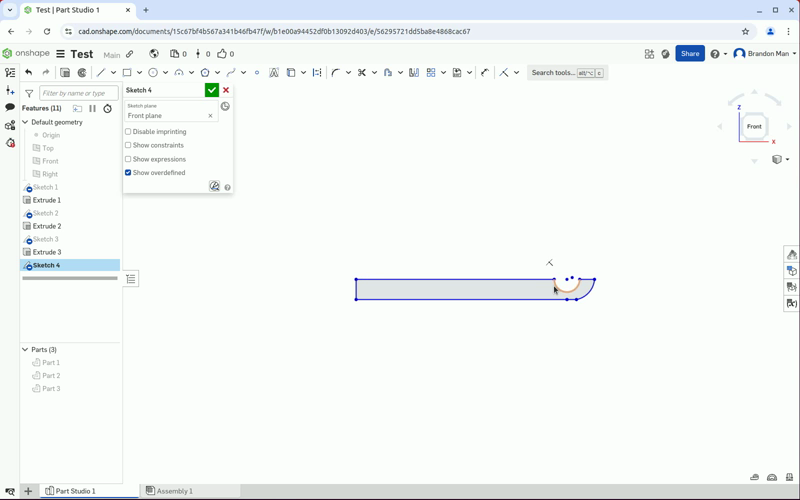
scroll(6)
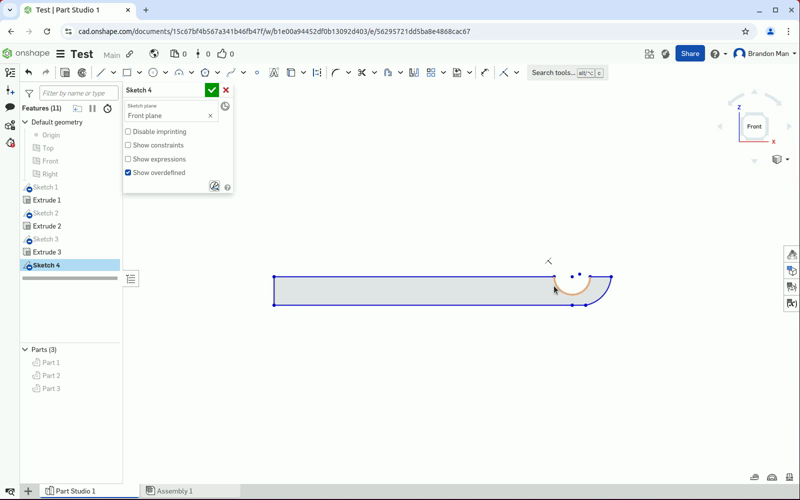
scroll(6)
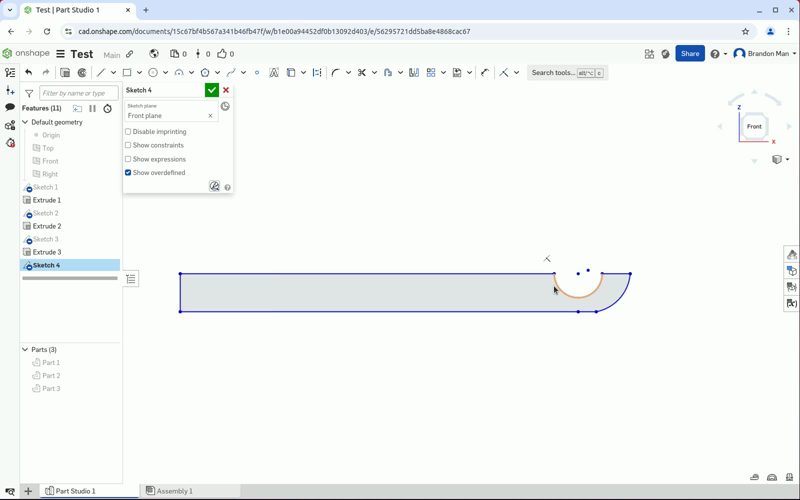
scroll(6)
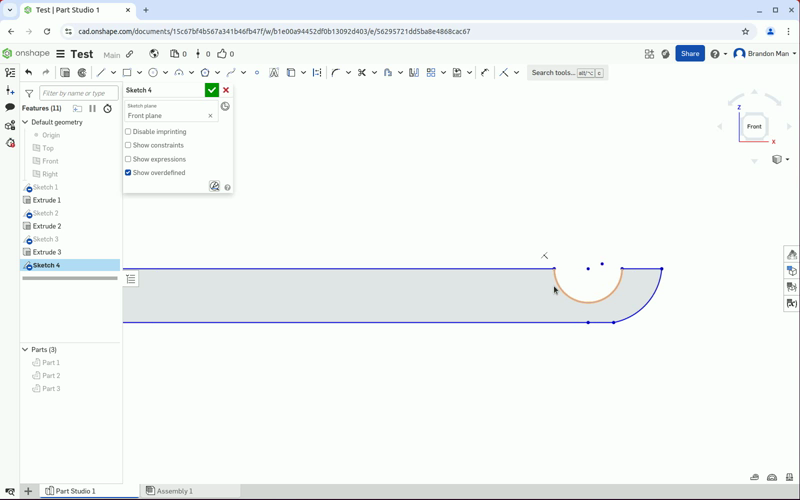
scroll(6)
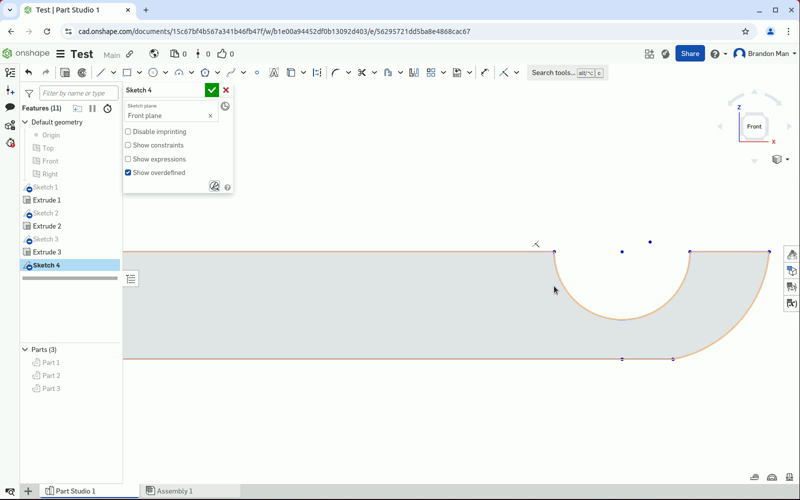
click(554, 285)
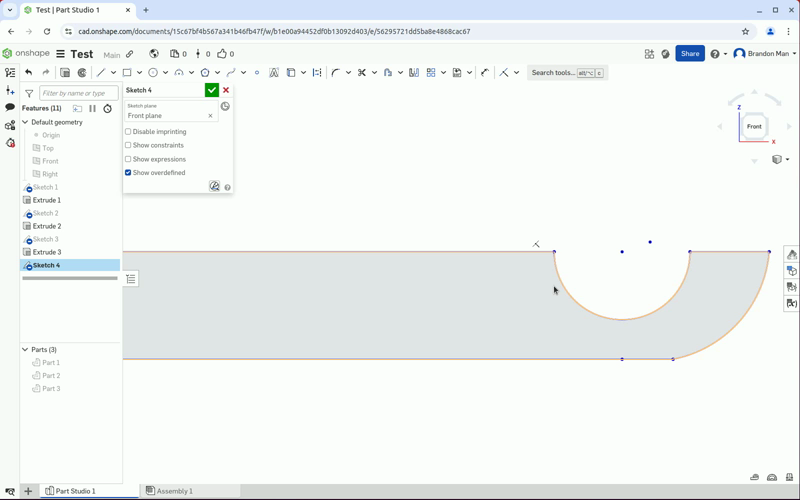
scroll(-6)
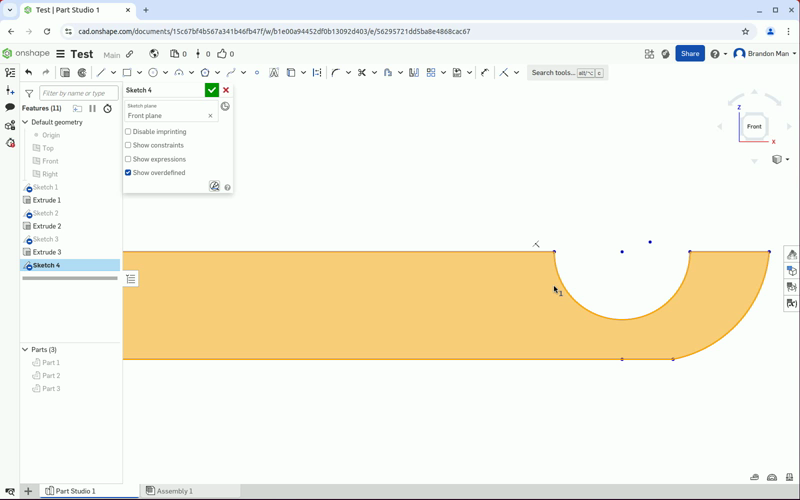
scroll(-6)
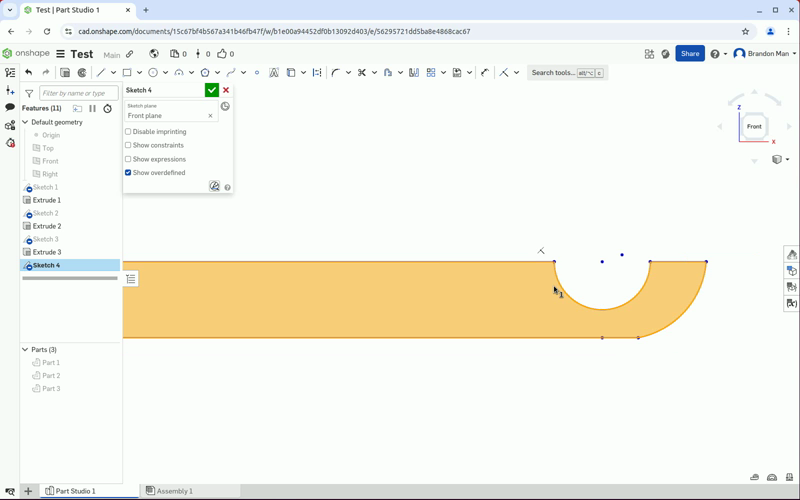
scroll(-6)
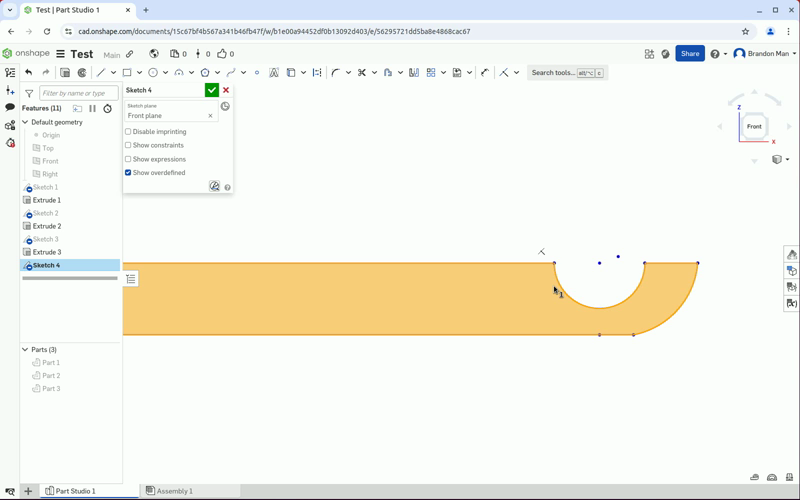
scroll(-6)
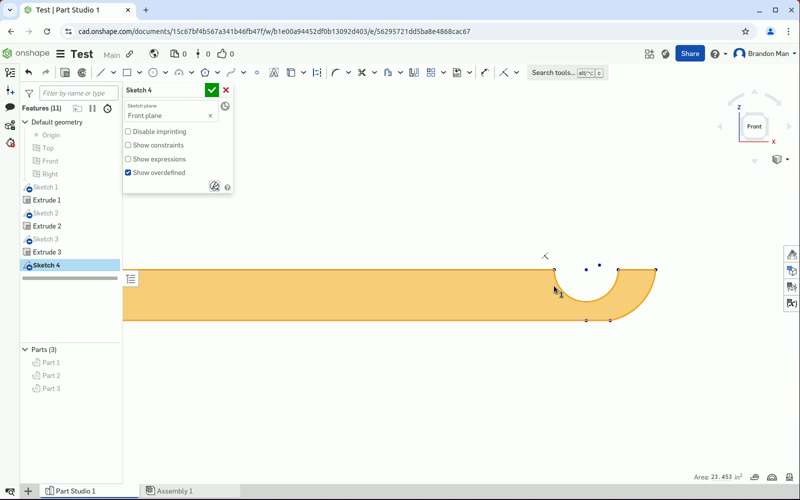
scroll(-6)
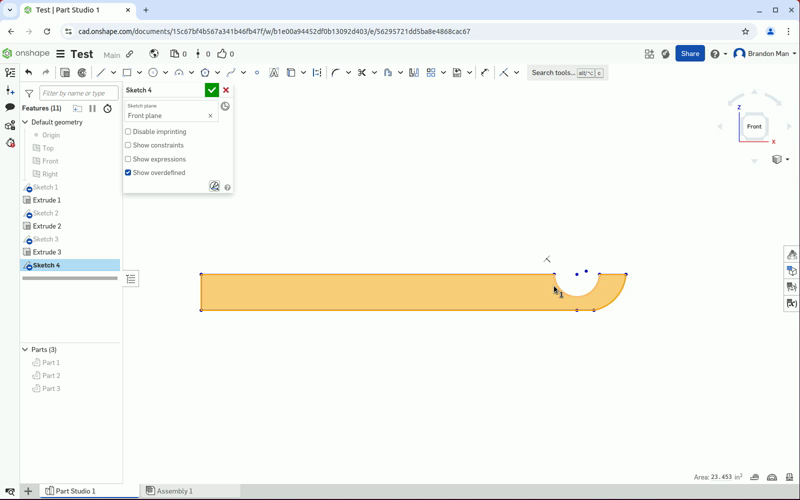
scroll(-6)
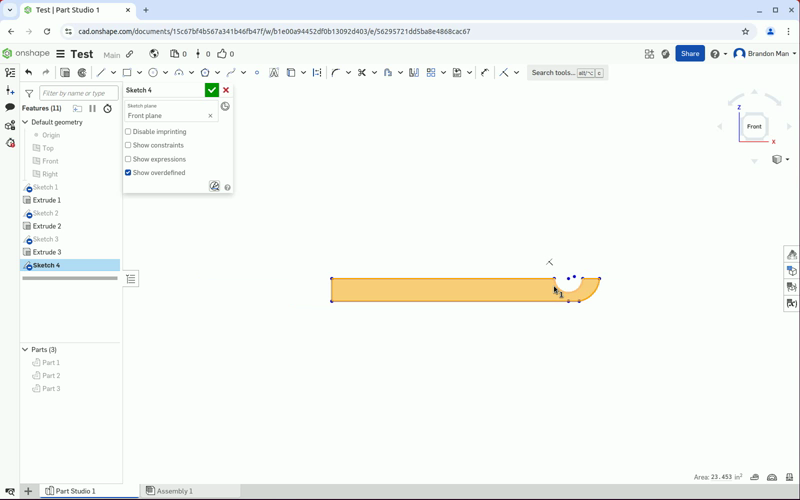
scroll(-6)
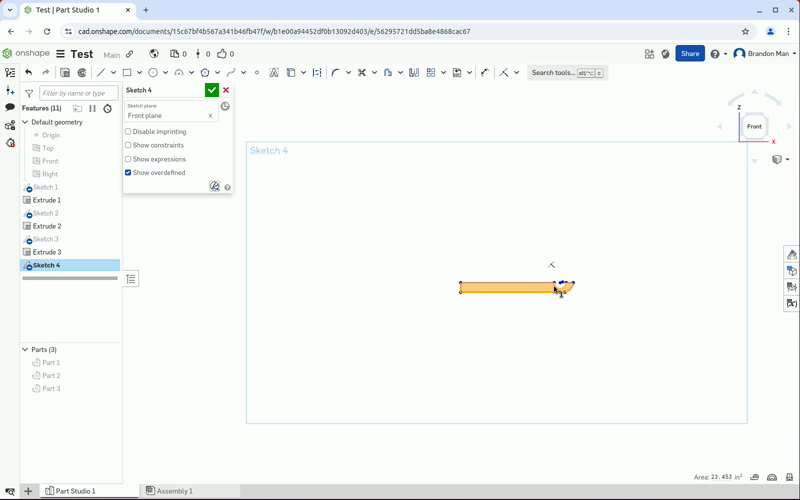
mouse_move(73, 352)
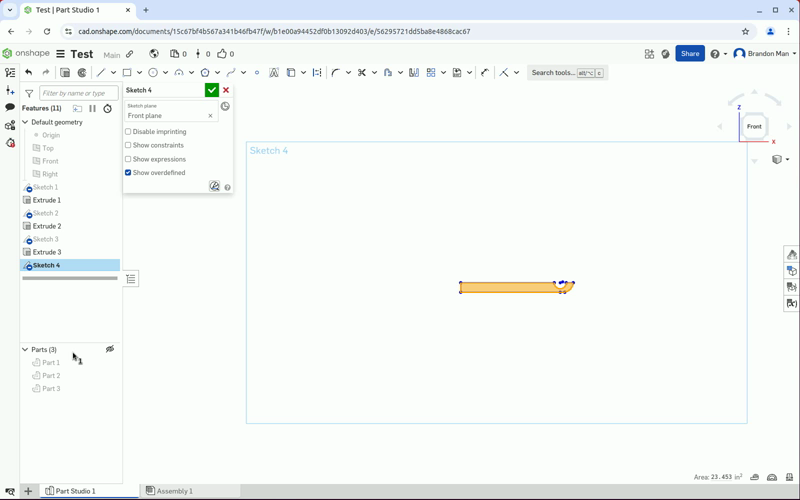
key(shift+y)
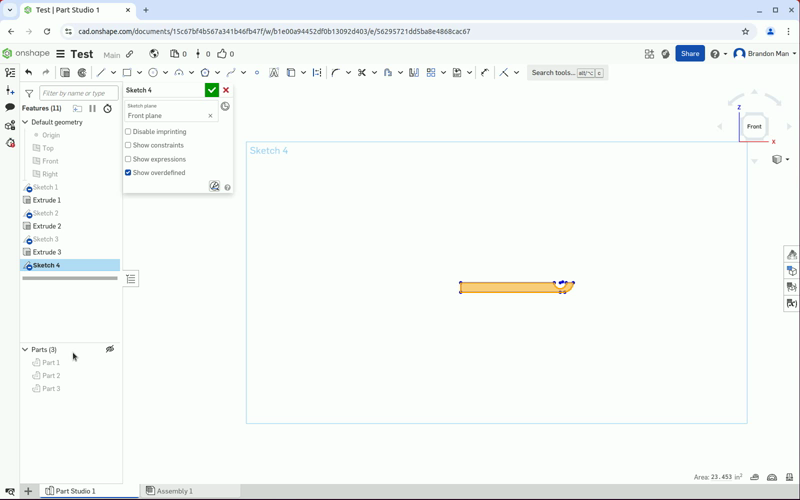
key(shift+e)
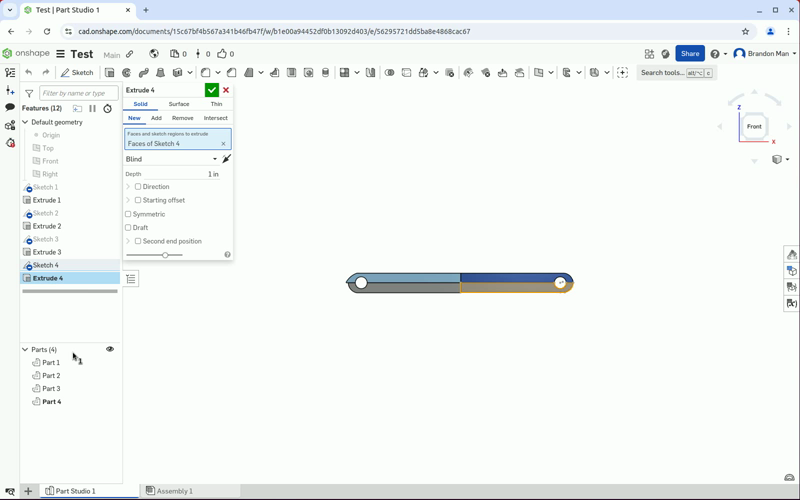
mouse_move(143, 106)
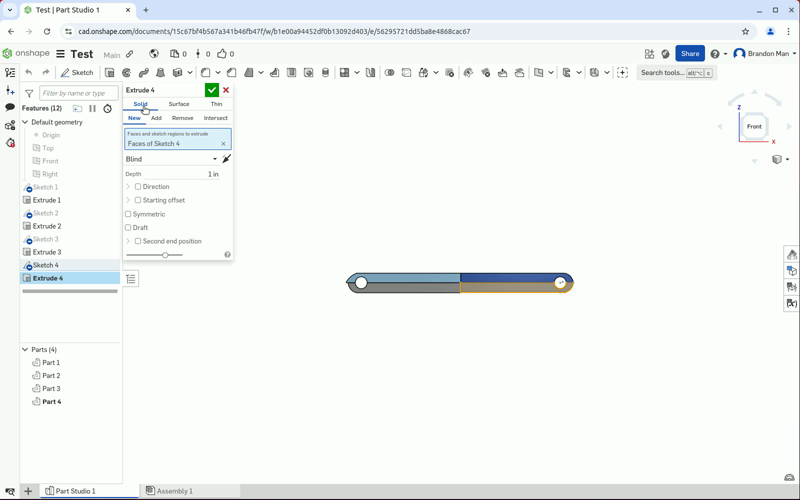
click(143, 106)
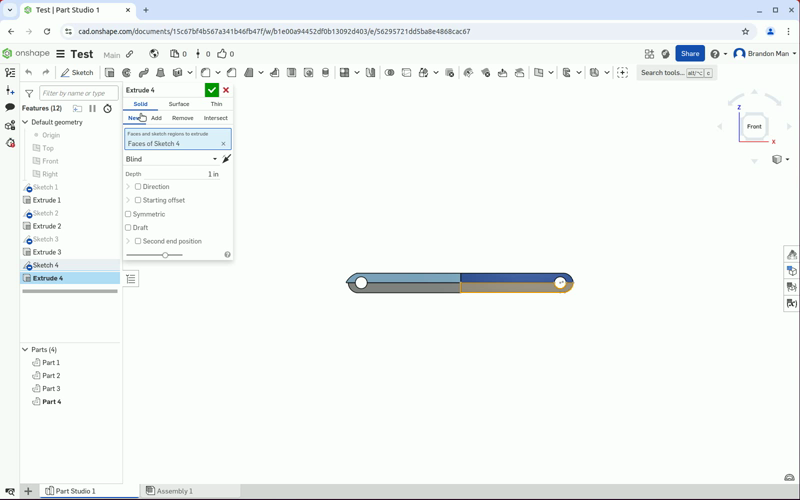
mouse_move(137, 120)
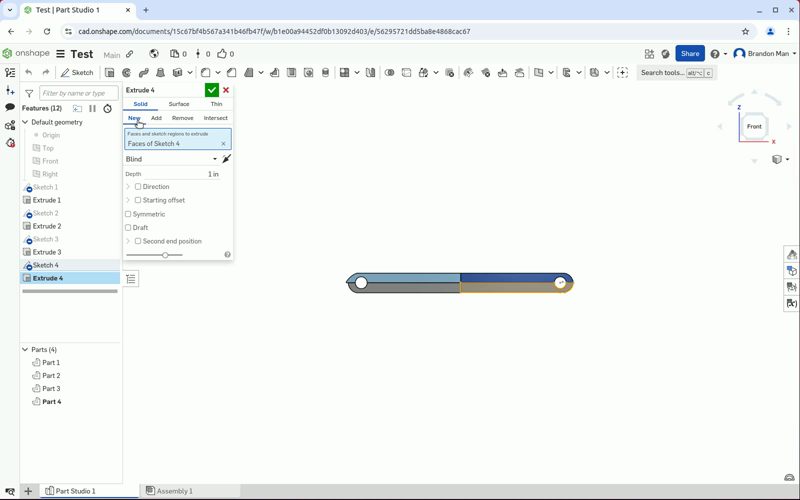
click(137, 120)
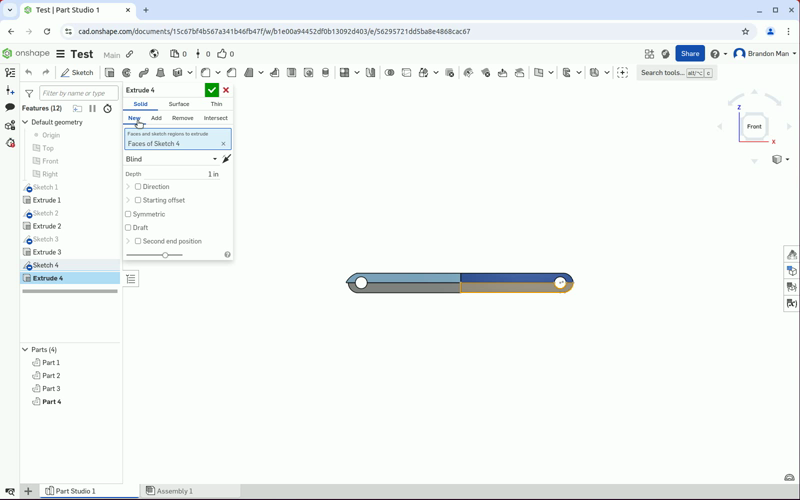
key(tab, 4)
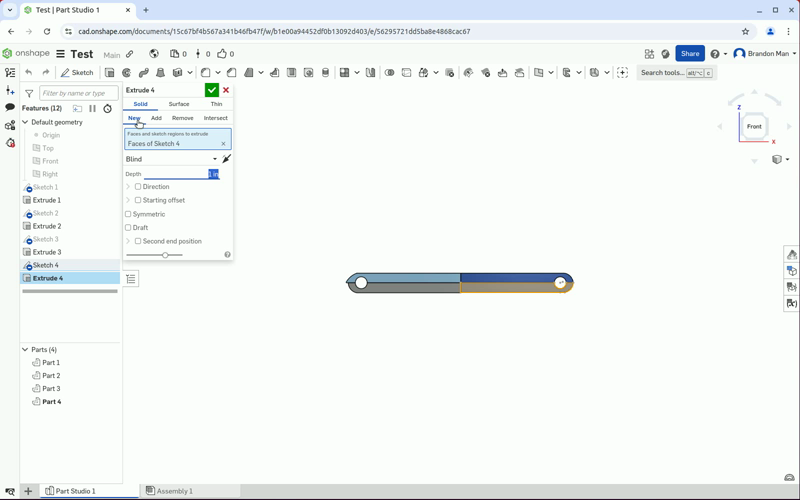
text(2.648)
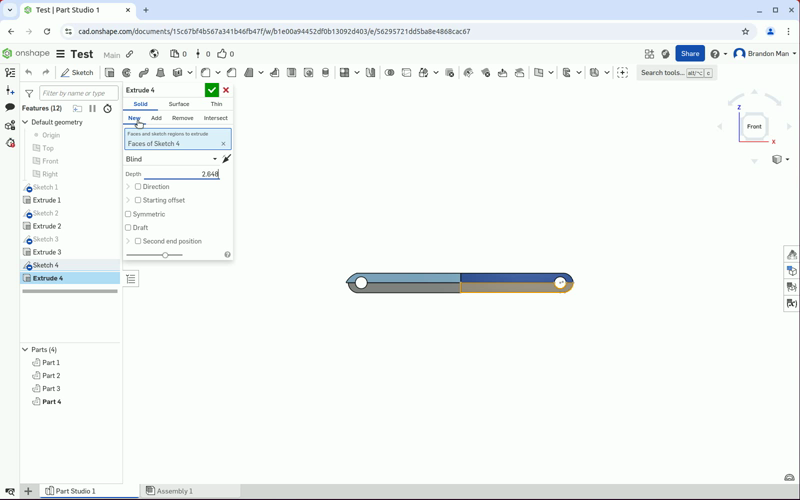
key(enter)
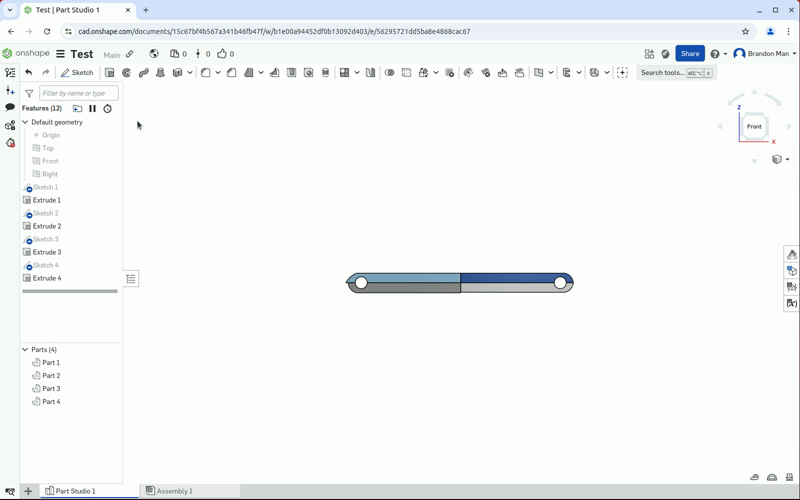
key(shift+h)
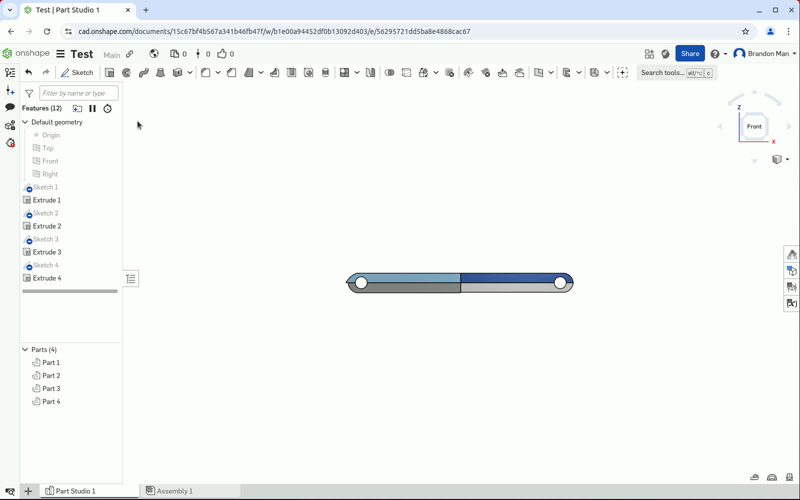
key(shift+h)
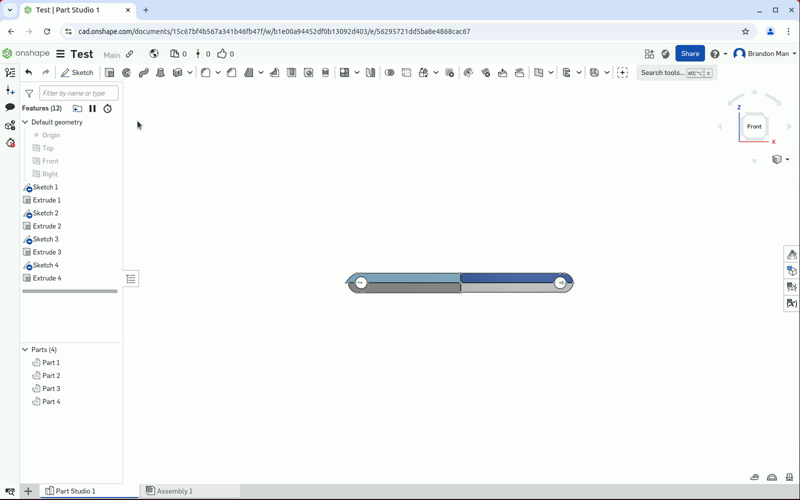
key(shift+7)
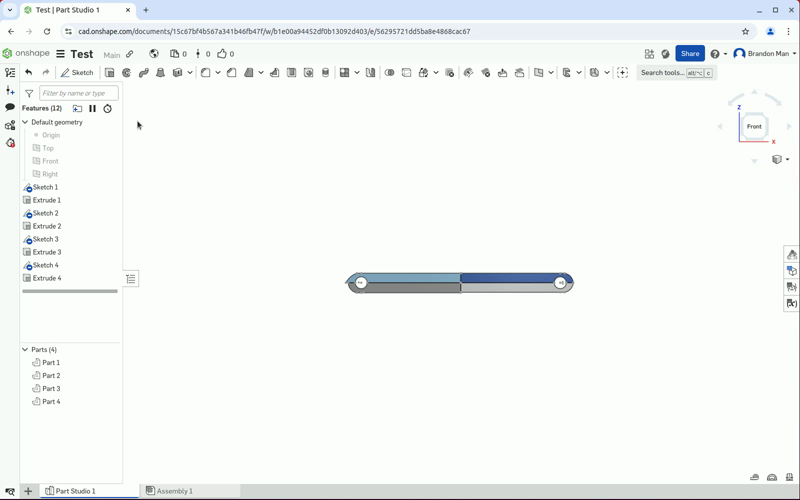
key(left, 2)
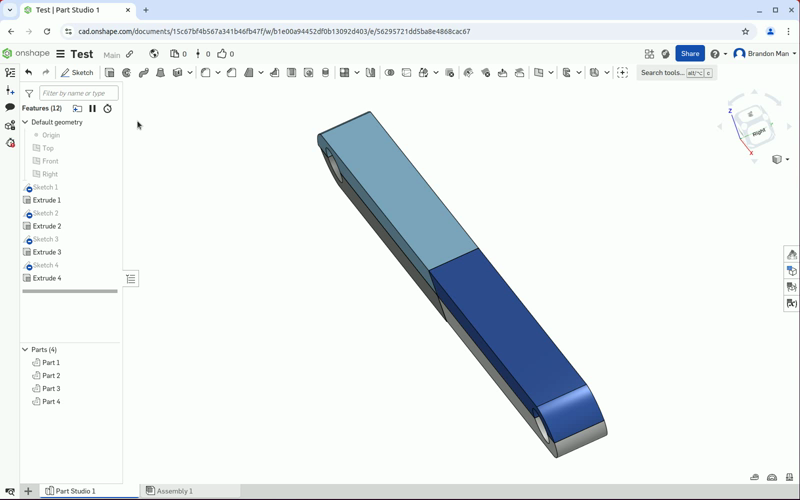
key(down, 2)
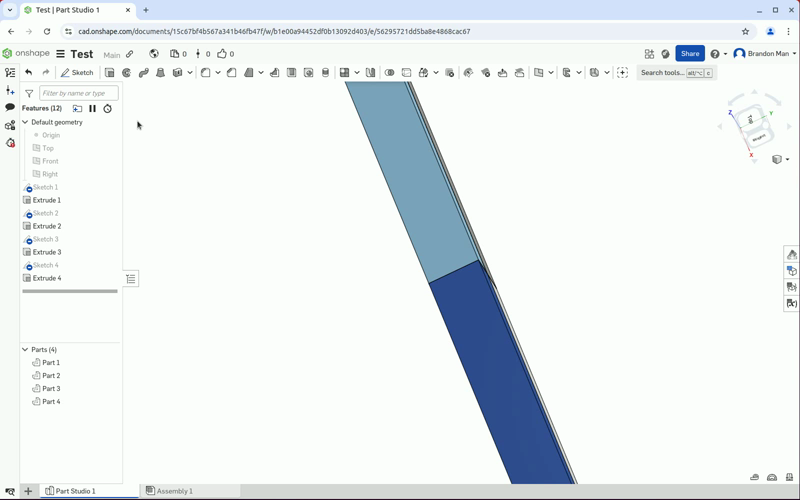
key(up, 2)
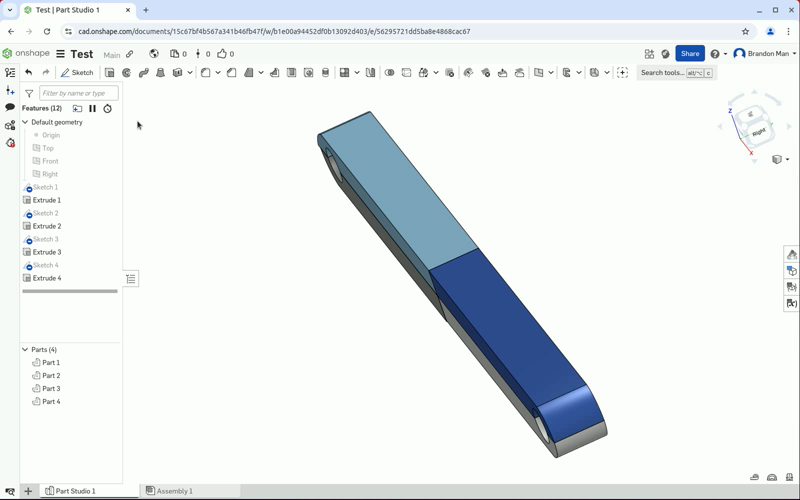
key(right, 2)
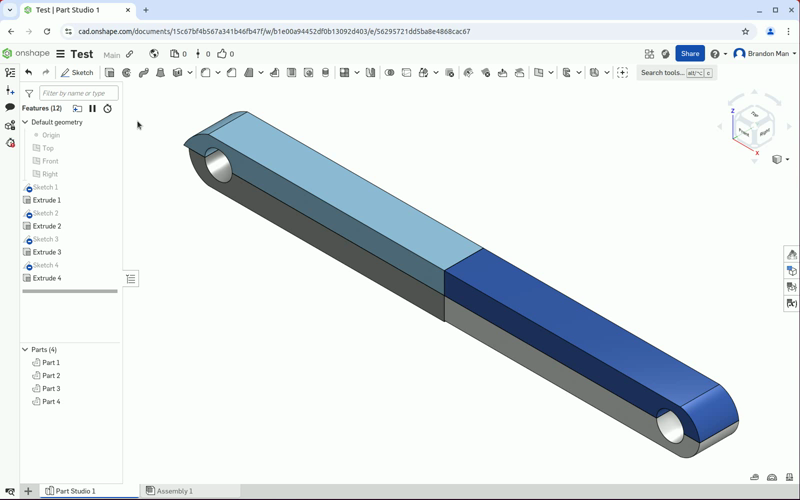
mouse_move(73, 189)
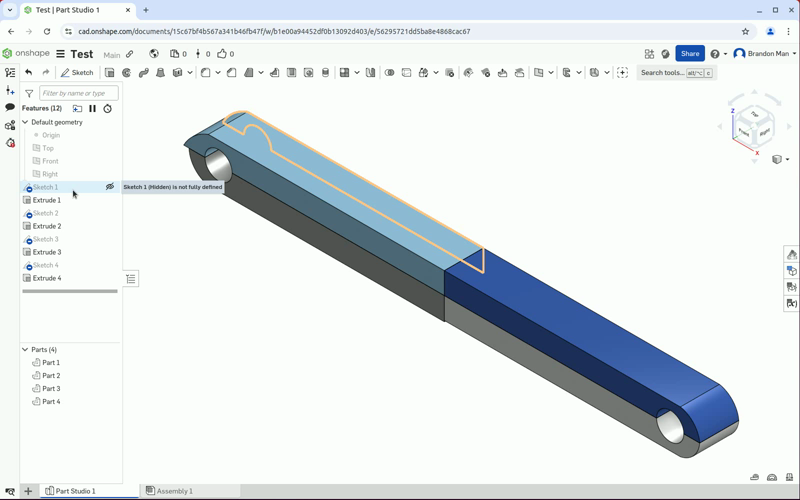
click(73, 189)